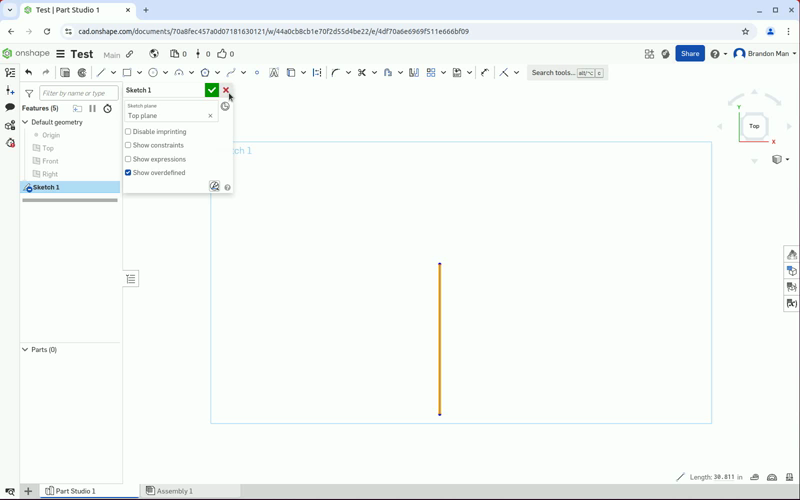
key(shift+h)
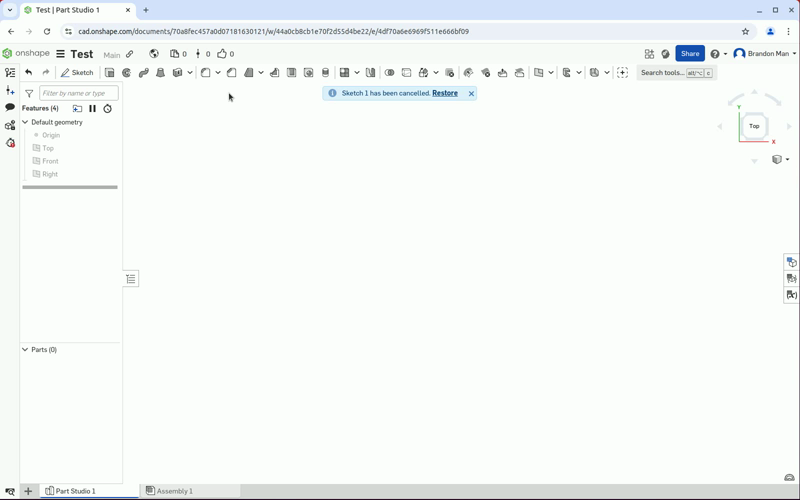
mouse_move(73, 352)
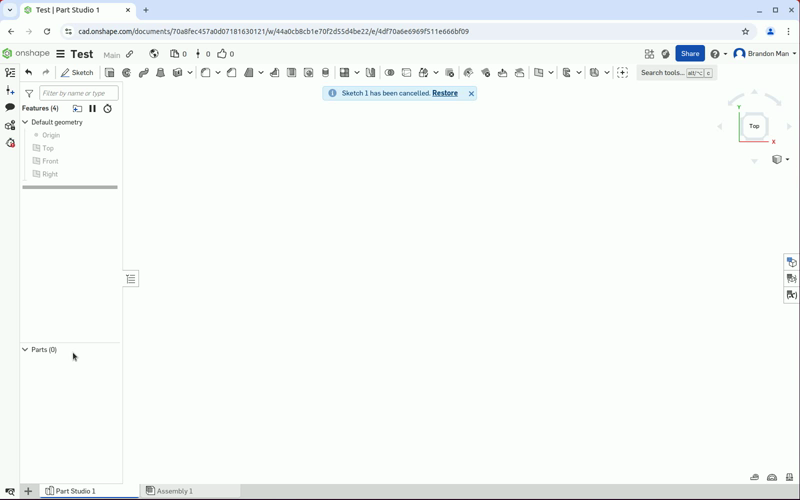
key(y)
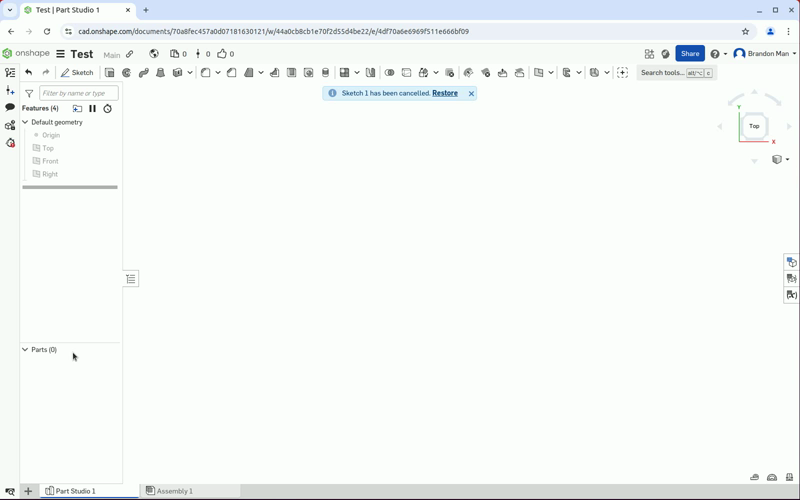
key(shift+p)
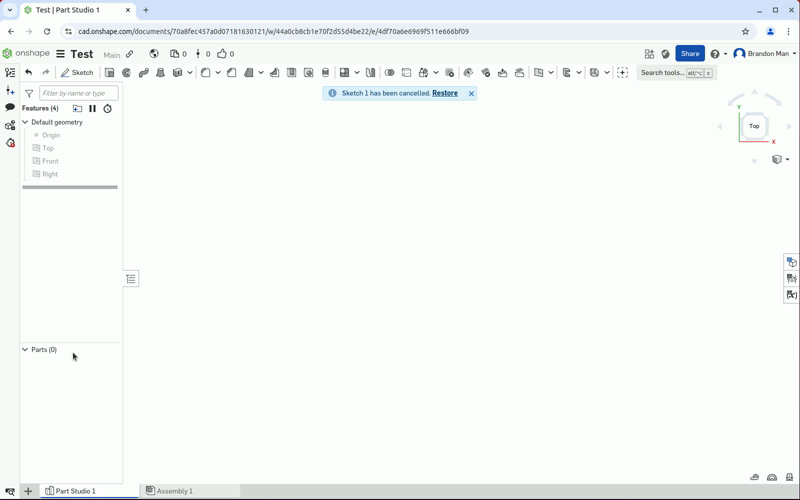
key(space)
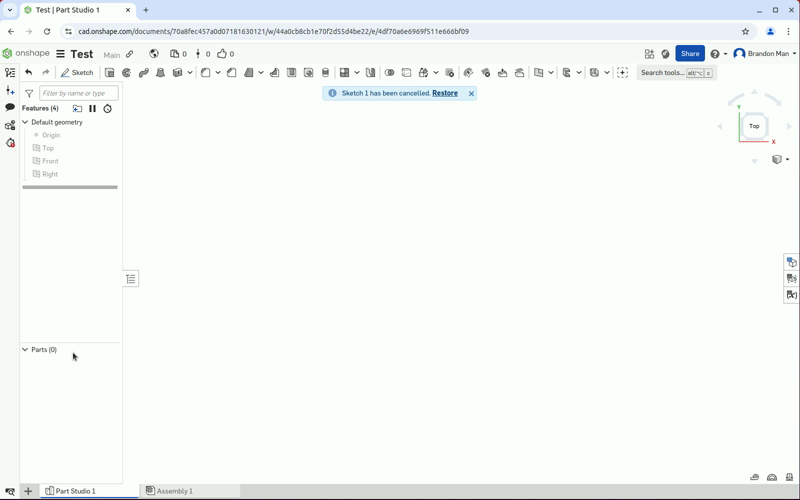
key_down(shift)
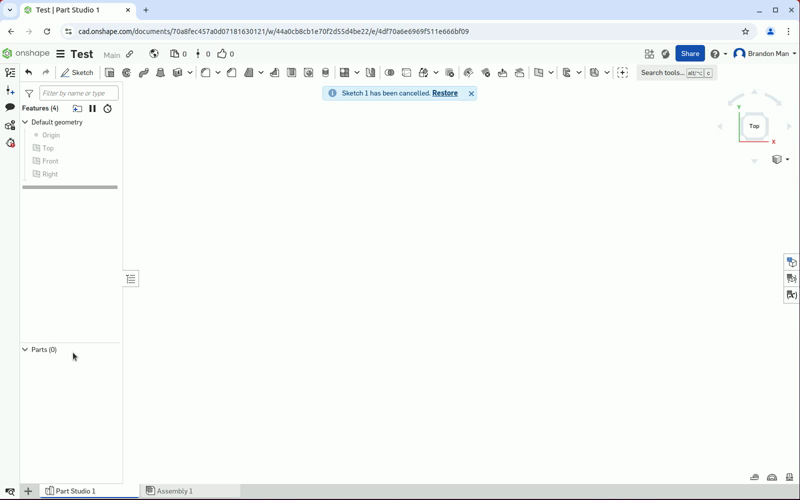
key(up)
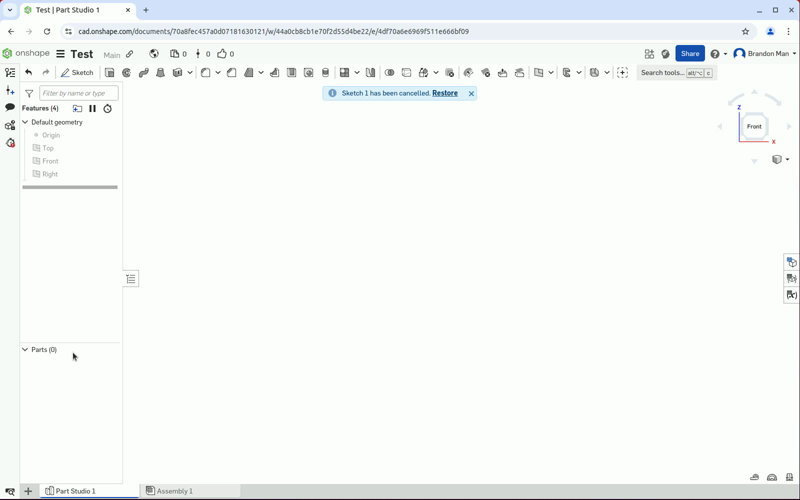
key_up(shift)
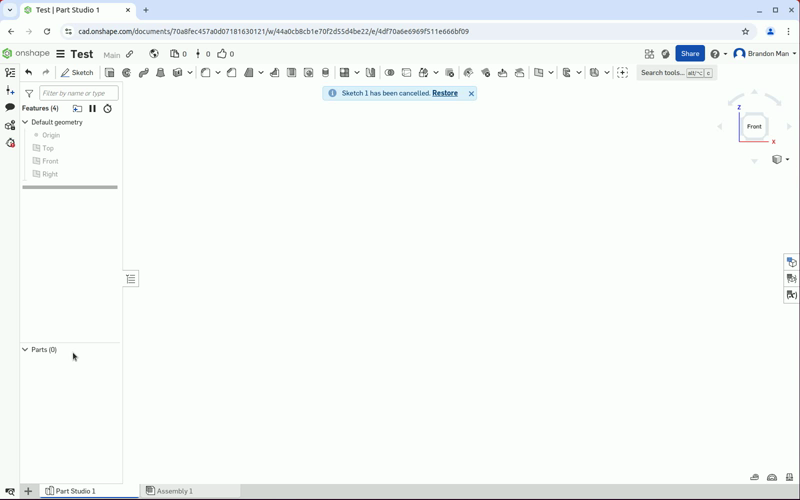
mouse_move(73, 352)
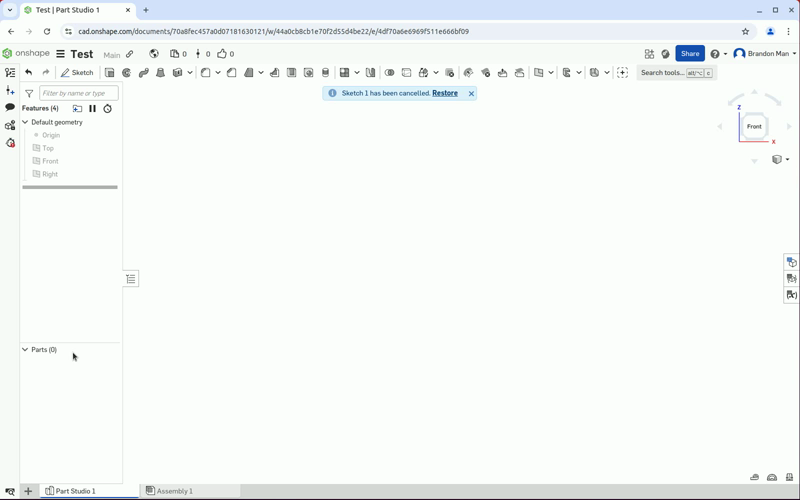
key(shift+y)
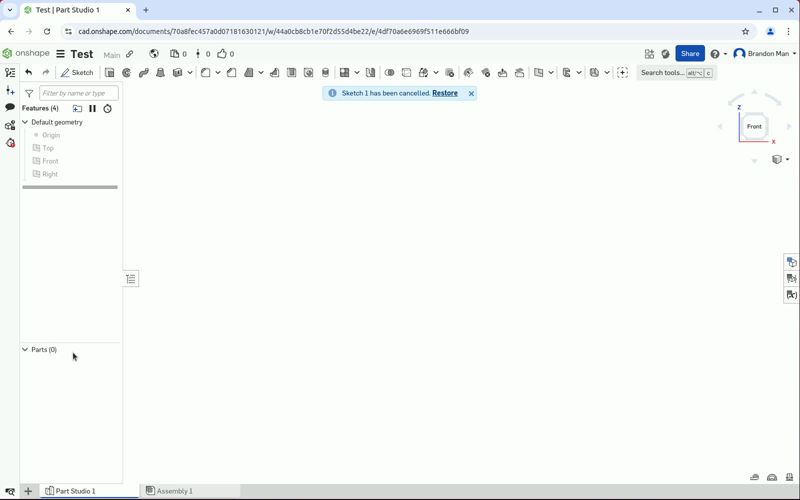
key(shift+s)
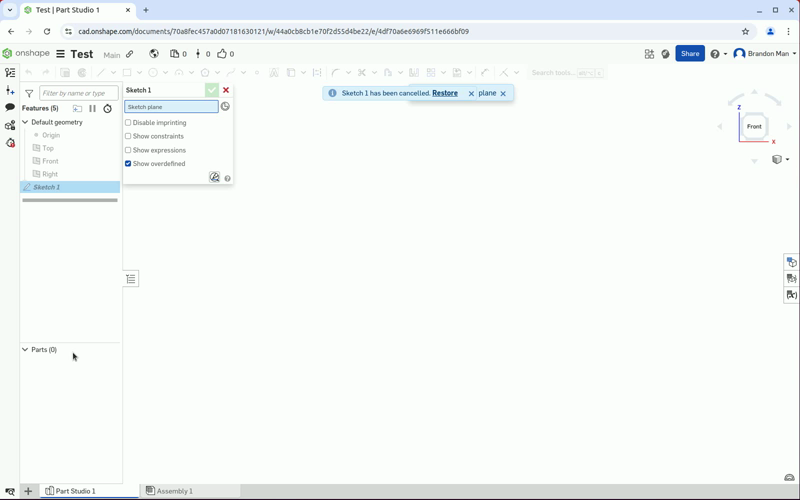
mouse_move(73, 163)
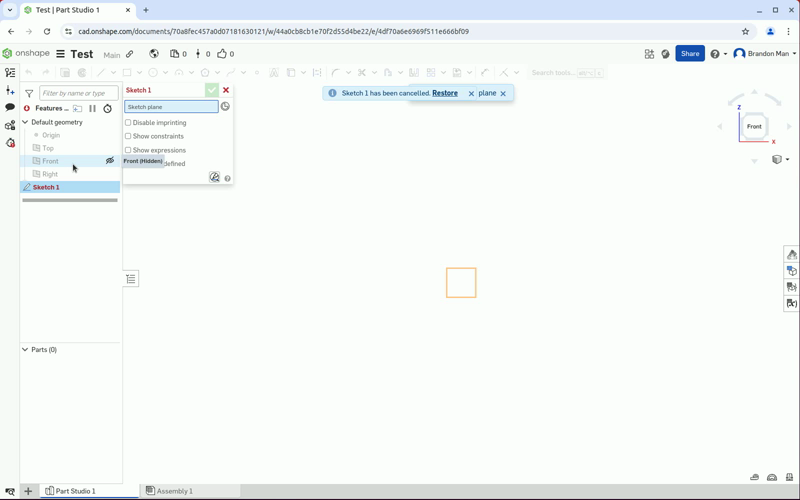
click(73, 163)
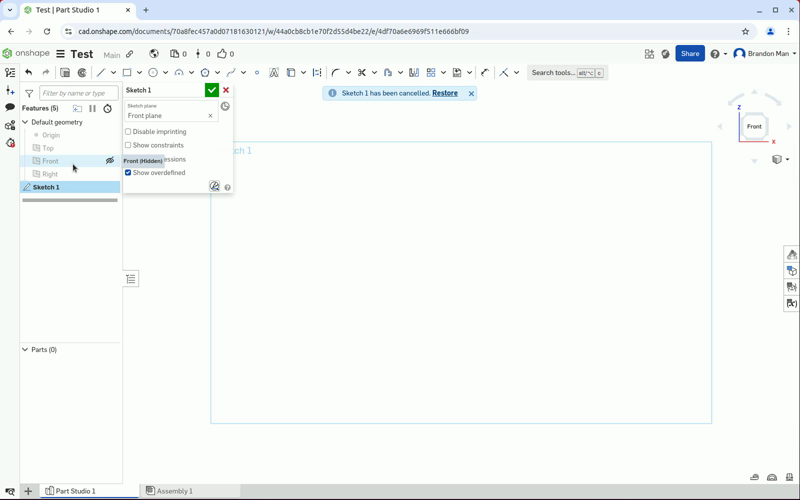
mouse_move(73, 352)
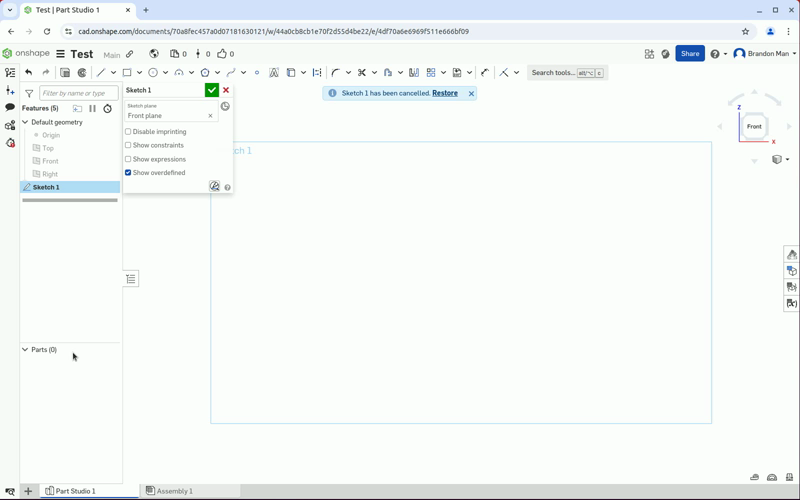
key(y)
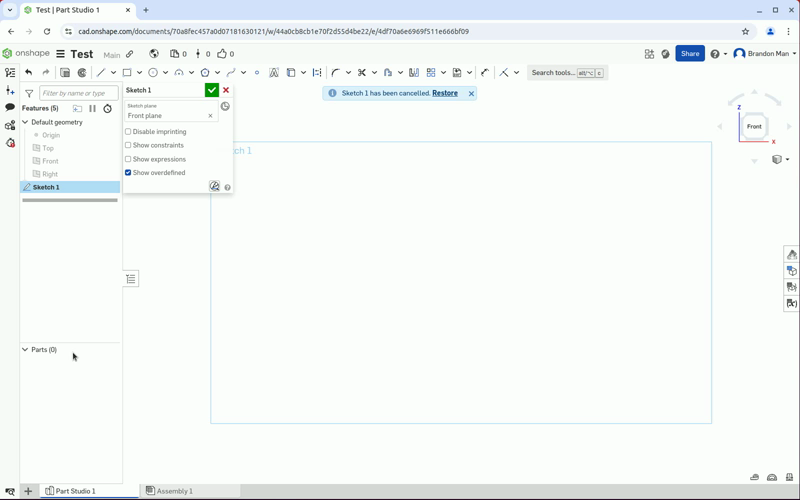
key(a)
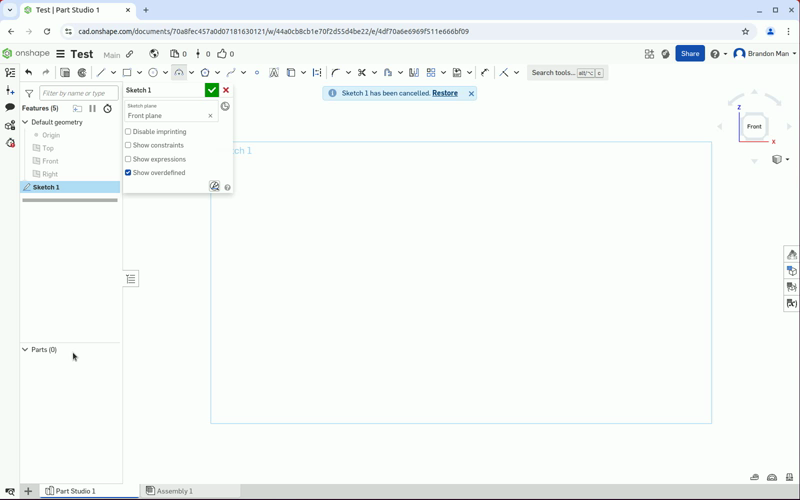
key_down(shift)
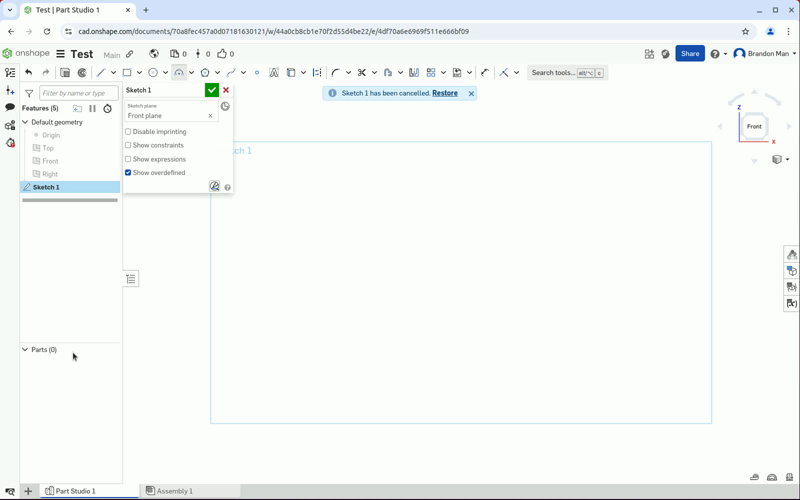
mouse_move(362, 366)
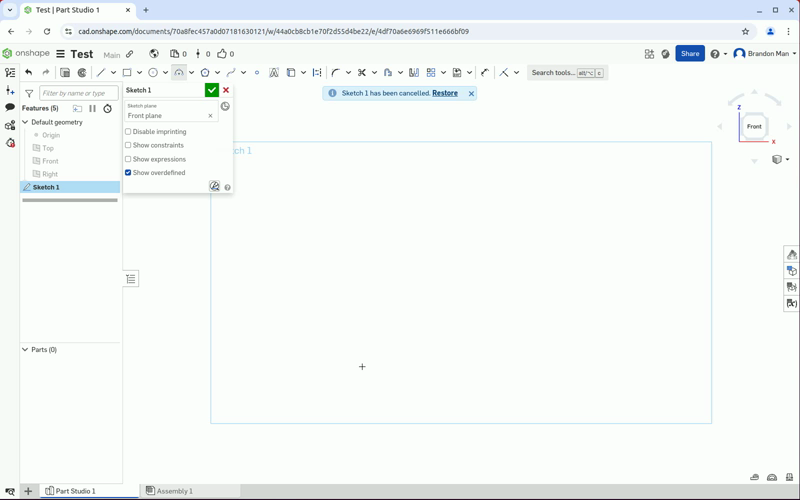
click(362, 366)
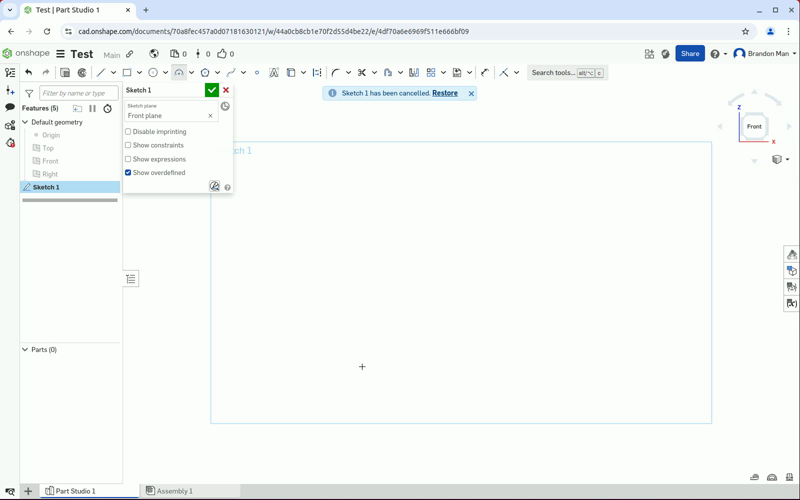
key_up(shift)
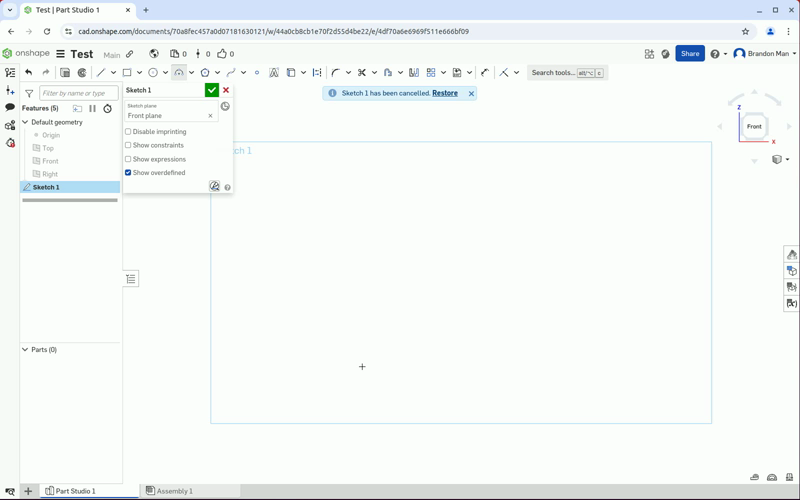
key_down(shift)
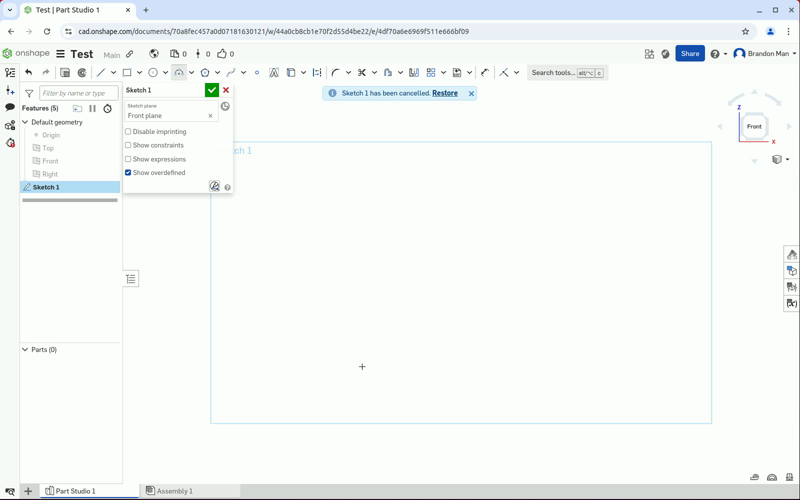
mouse_move(370, 354)
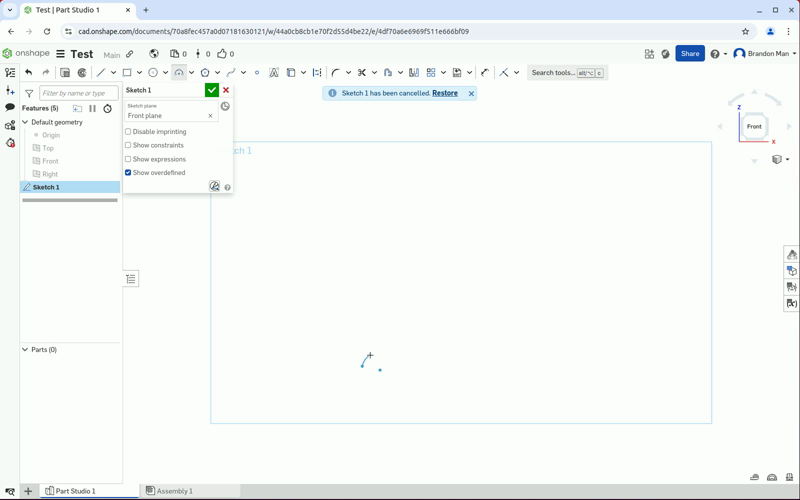
click(370, 354)
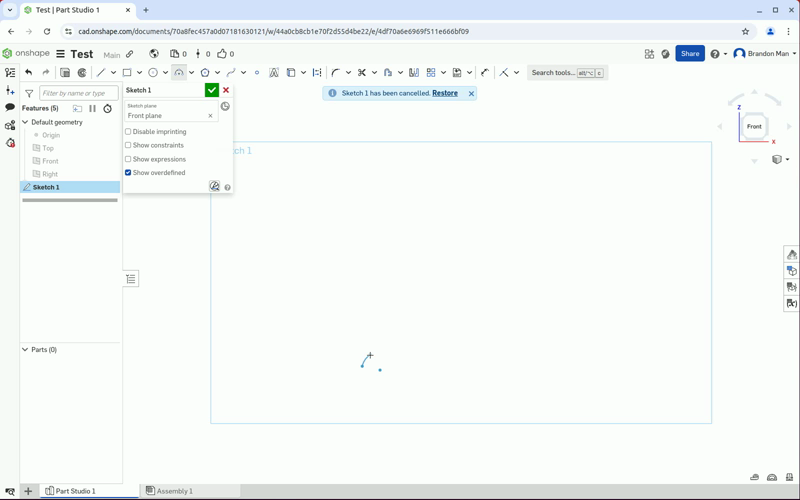
mouse_move(364, 359)
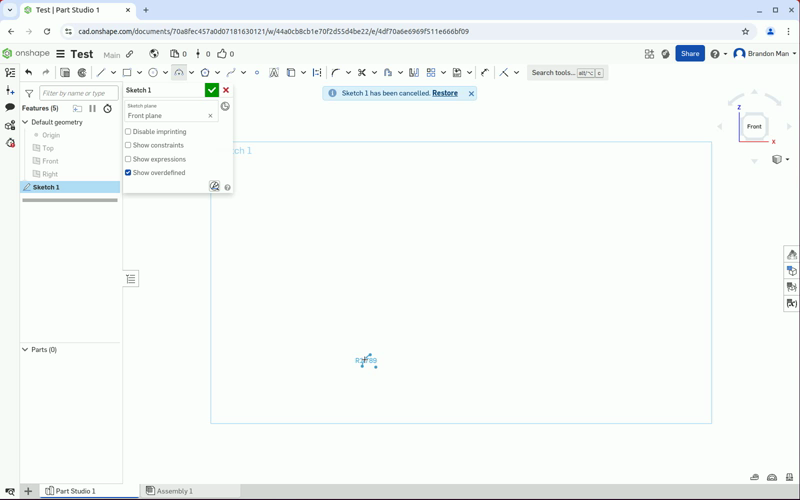
click(364, 359)
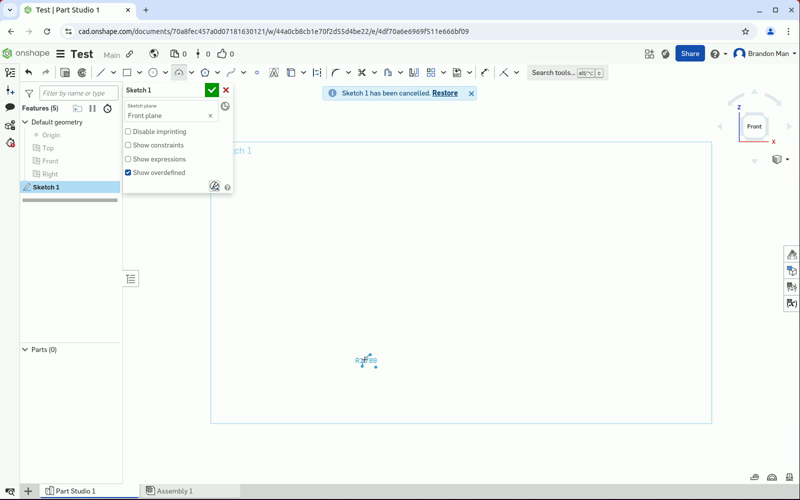
key_up(shift)
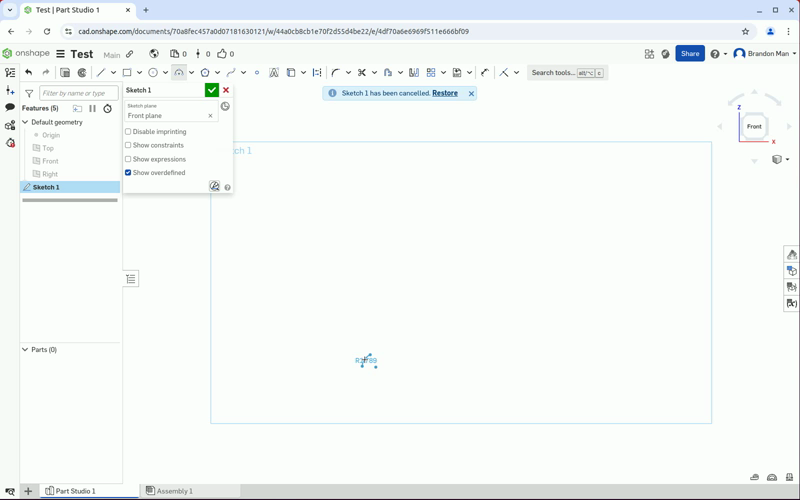
key(esc)
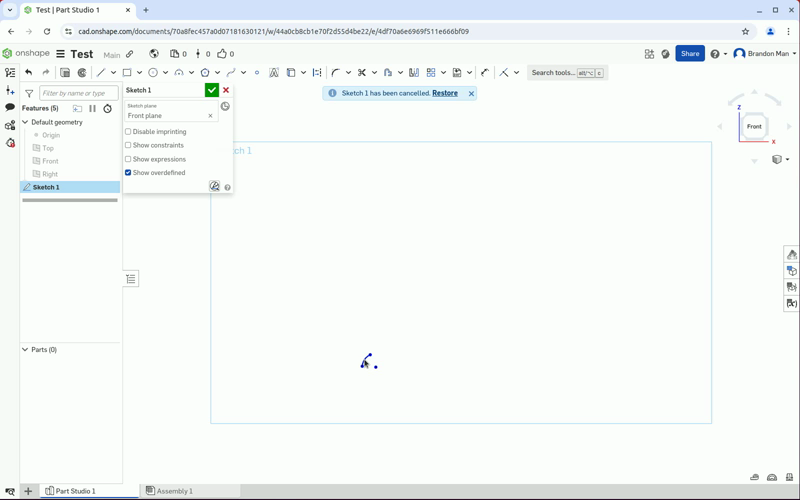
key(l)
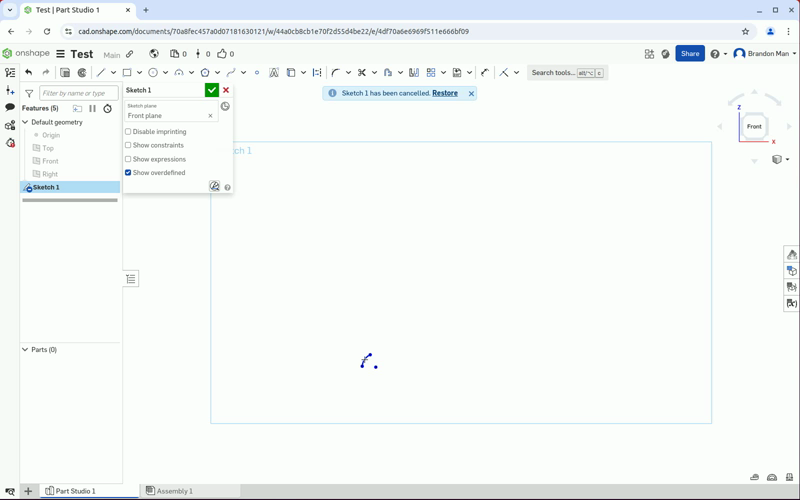
mouse_move(370, 354)
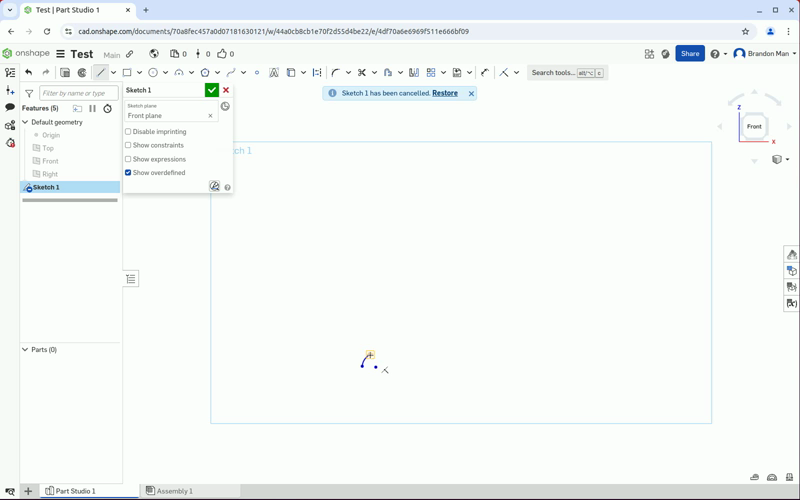
click(370, 354)
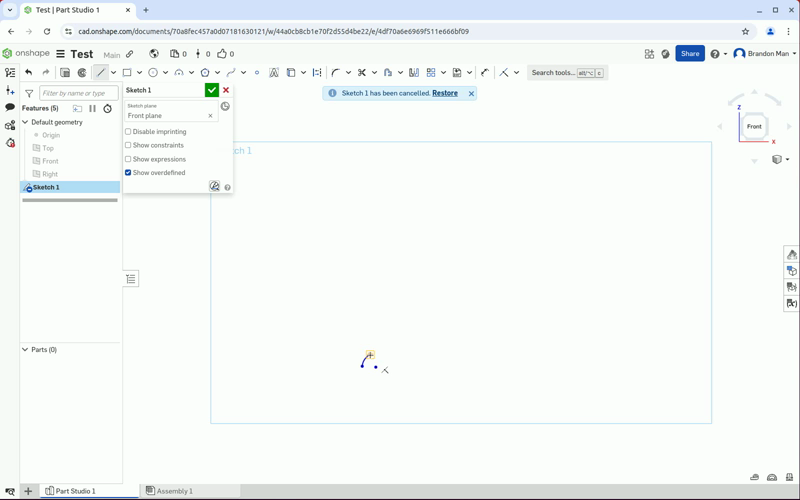
key_down(shift)
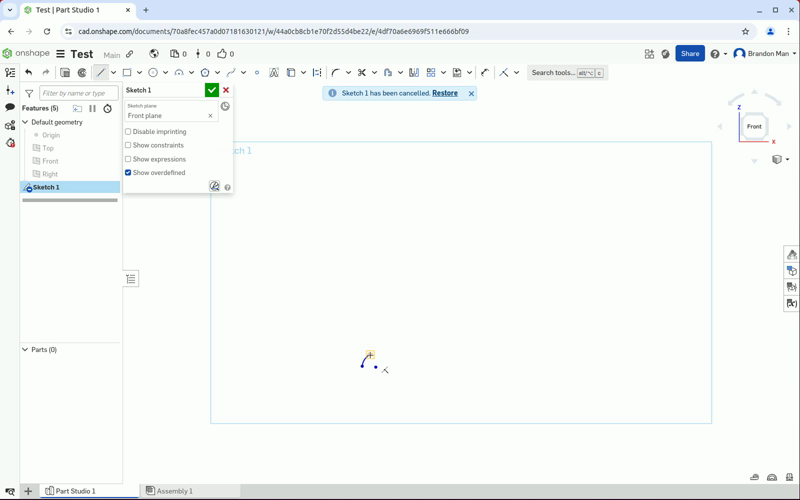
mouse_move(370, 195)
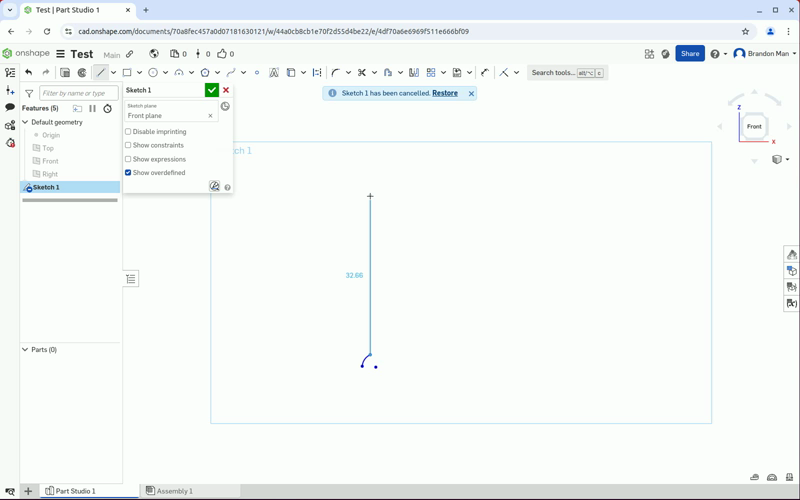
click(370, 195)
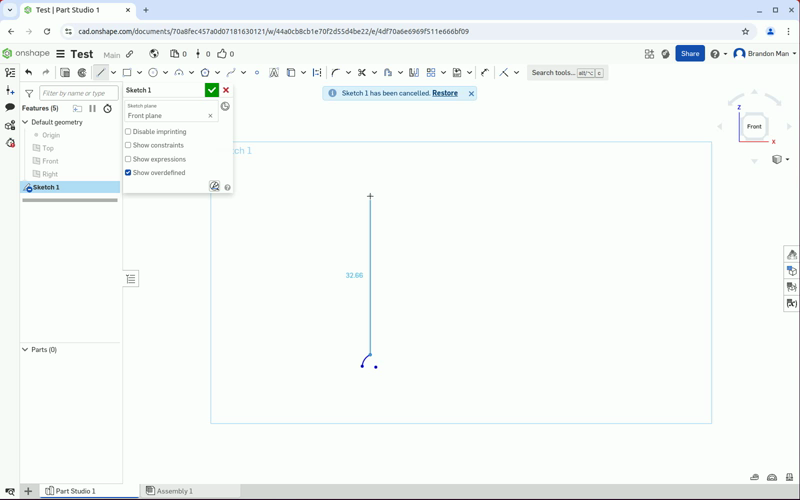
key_up(shift)
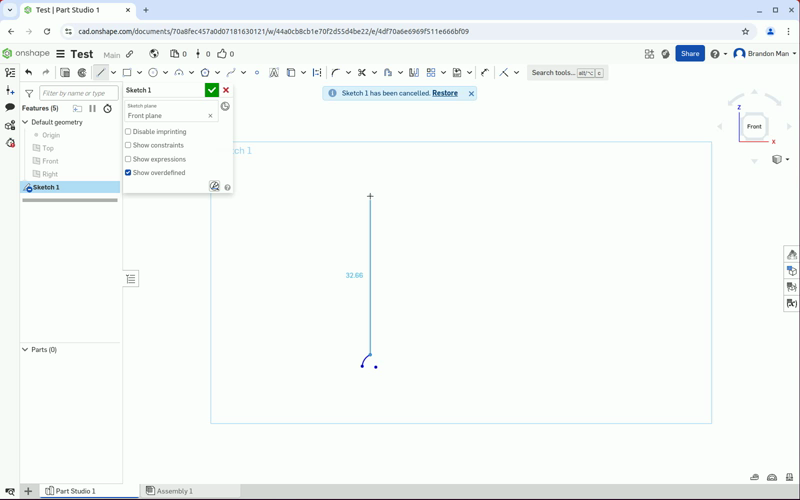
key(esc)
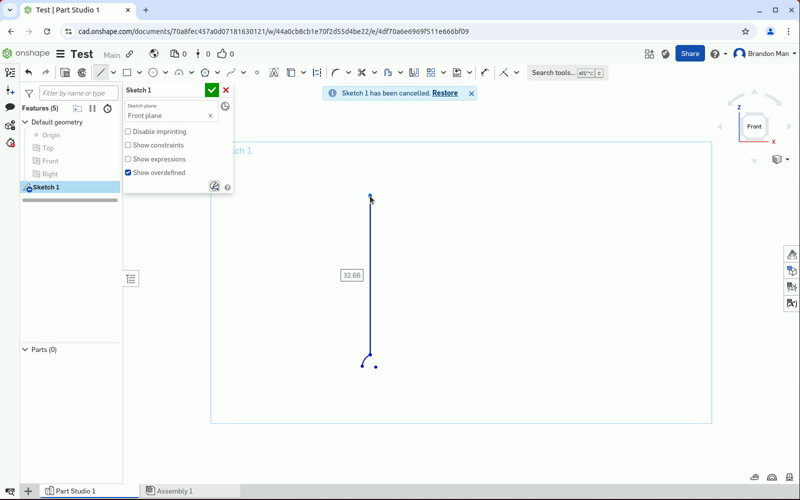
key(a)
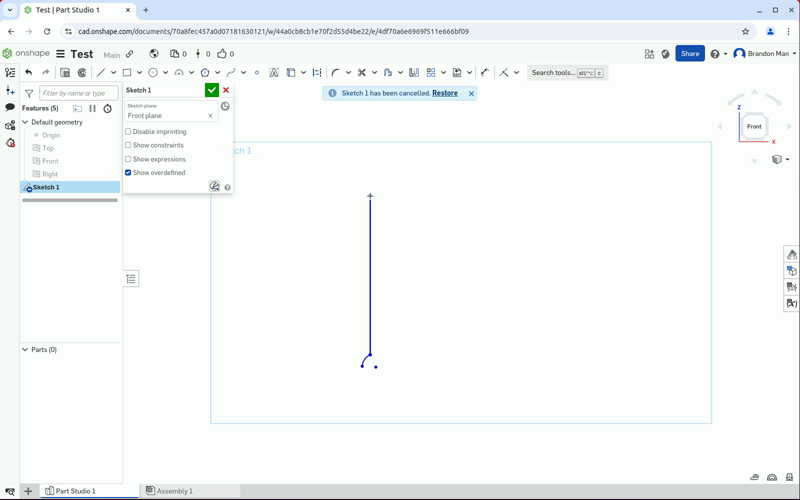
mouse_move(370, 195)
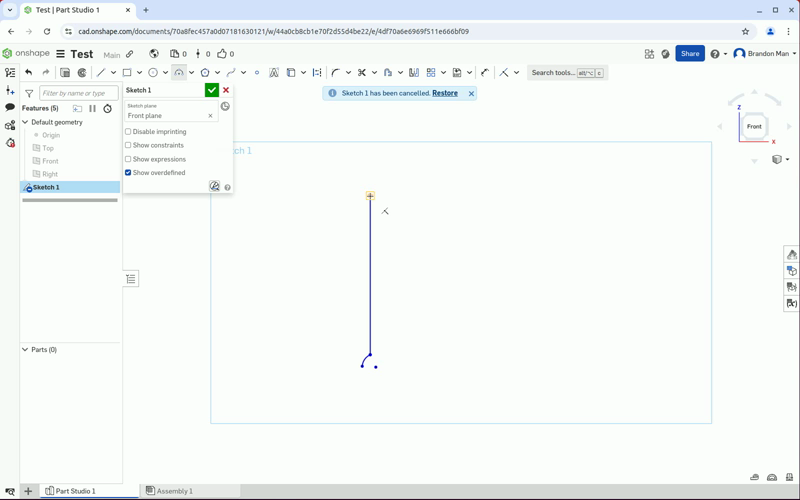
click(370, 195)
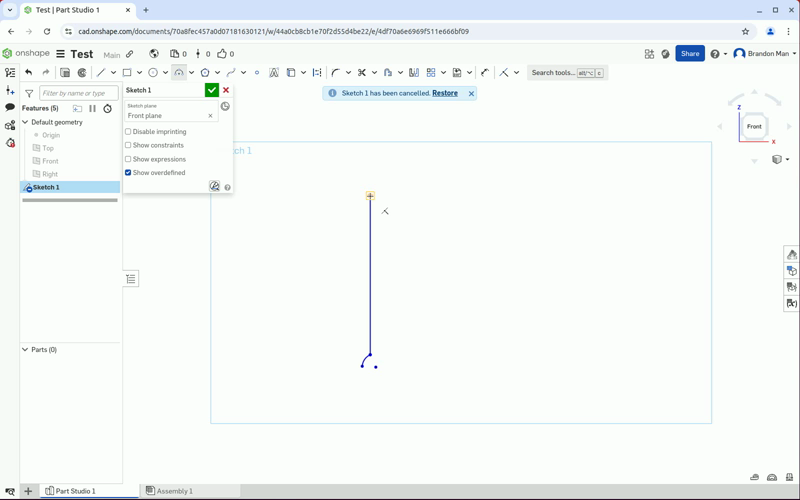
key_down(shift)
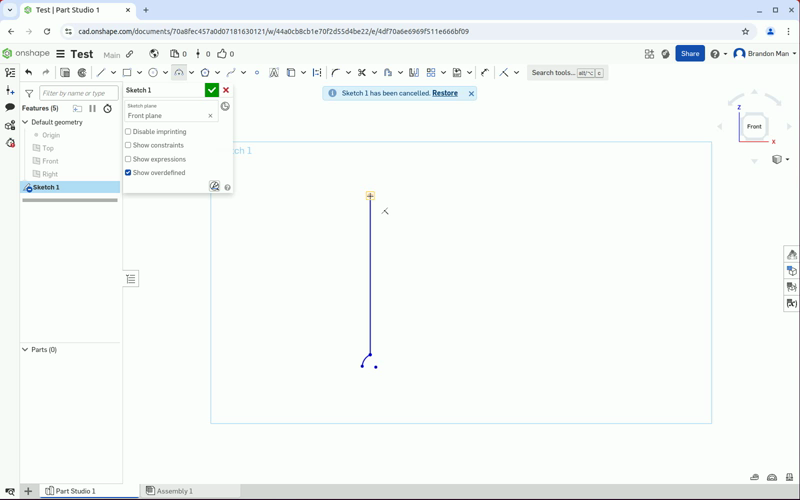
mouse_move(362, 184)
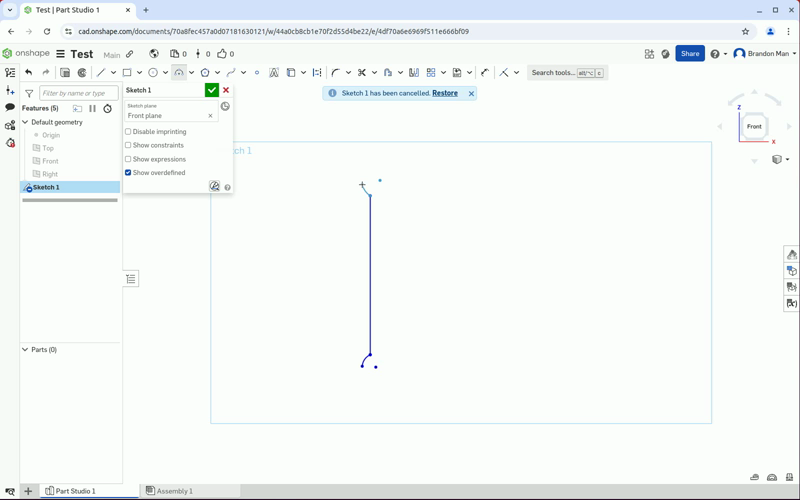
click(362, 184)
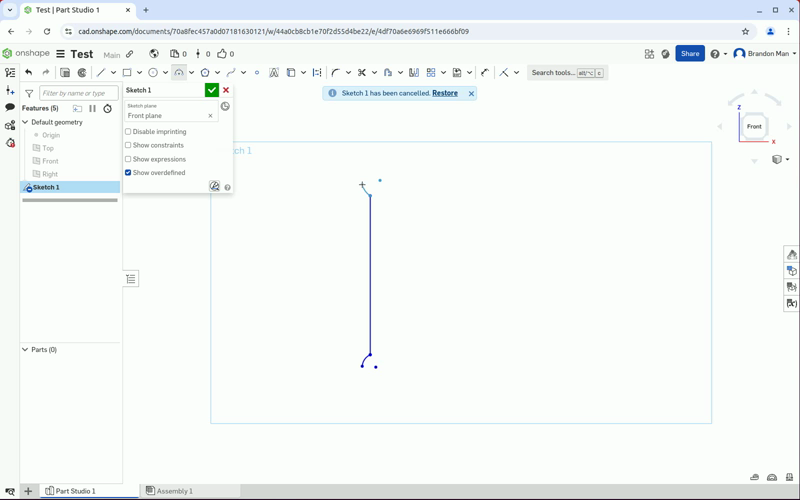
mouse_move(364, 190)
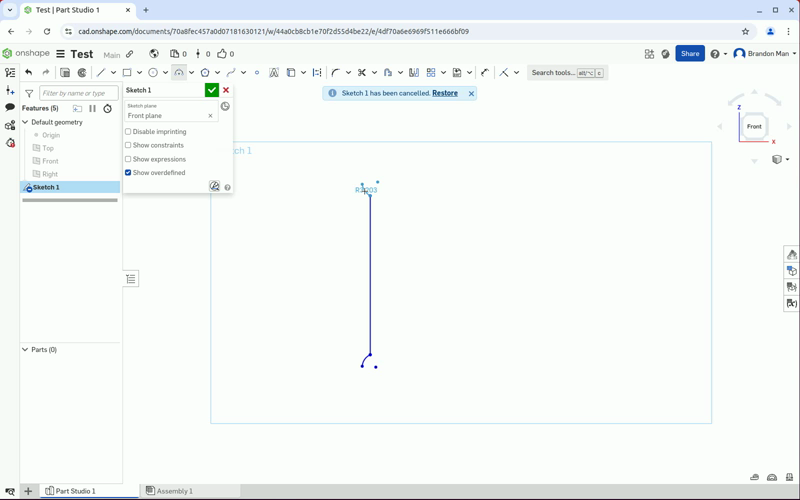
click(364, 190)
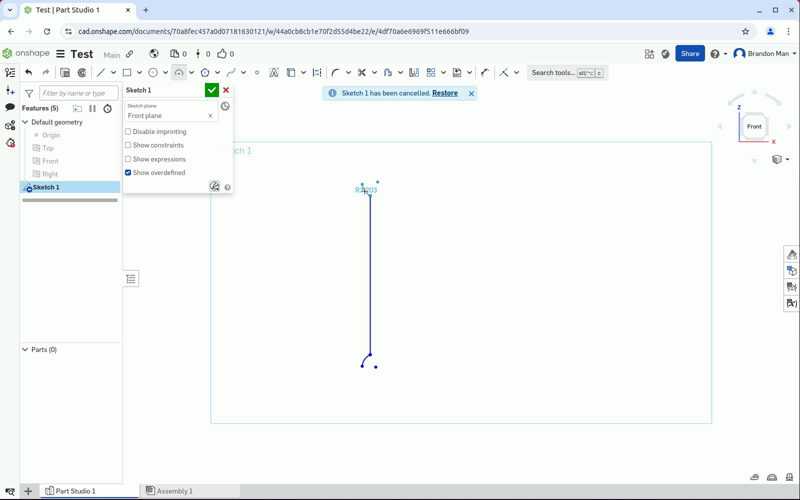
key_up(shift)
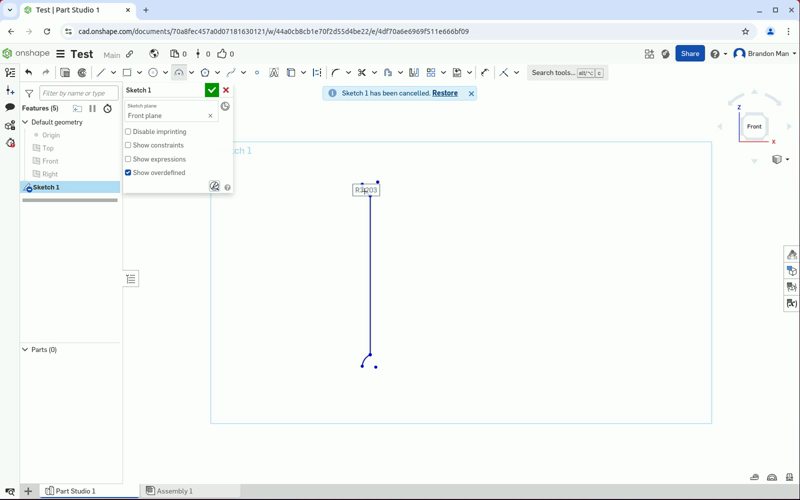
key(esc)
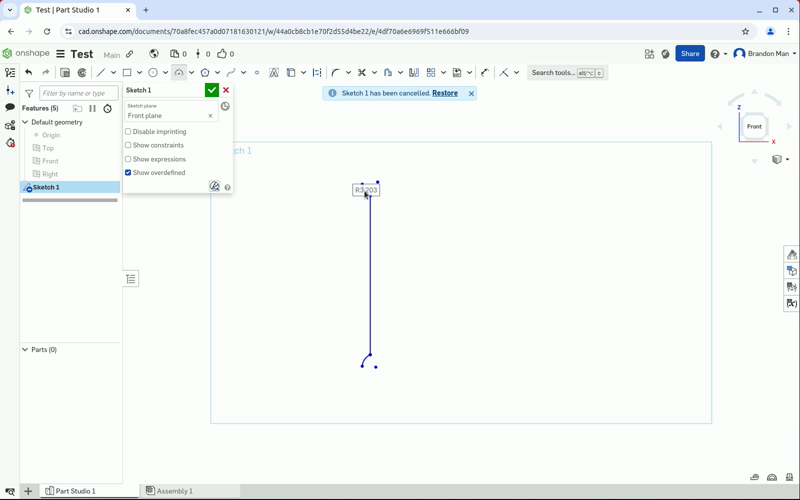
key(l)
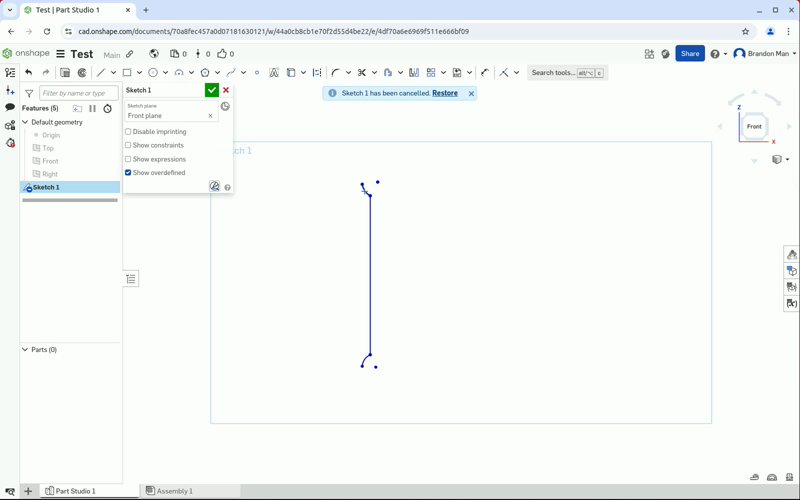
mouse_move(362, 184)
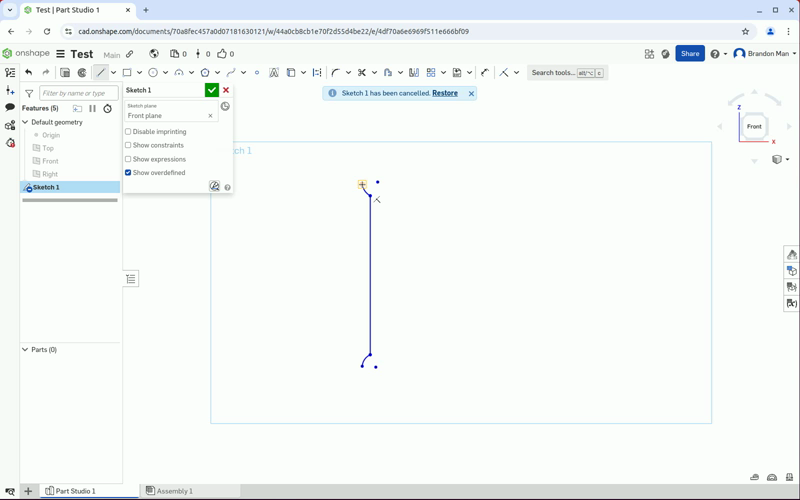
click(362, 184)
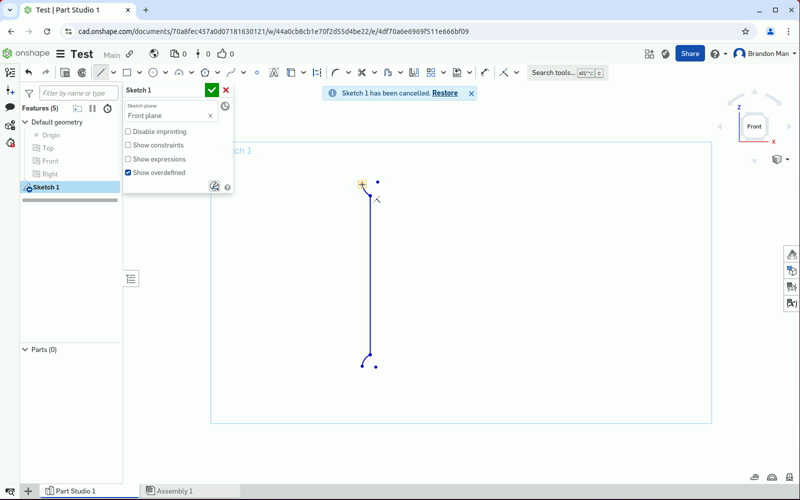
key_down(shift)
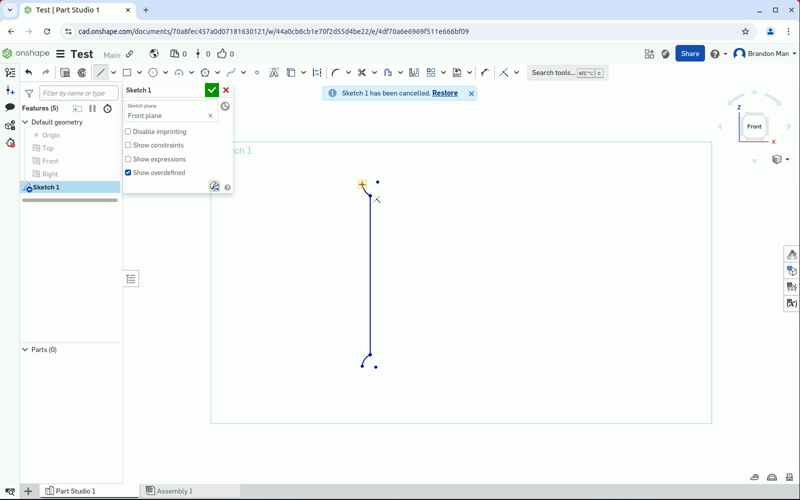
mouse_move(362, 366)
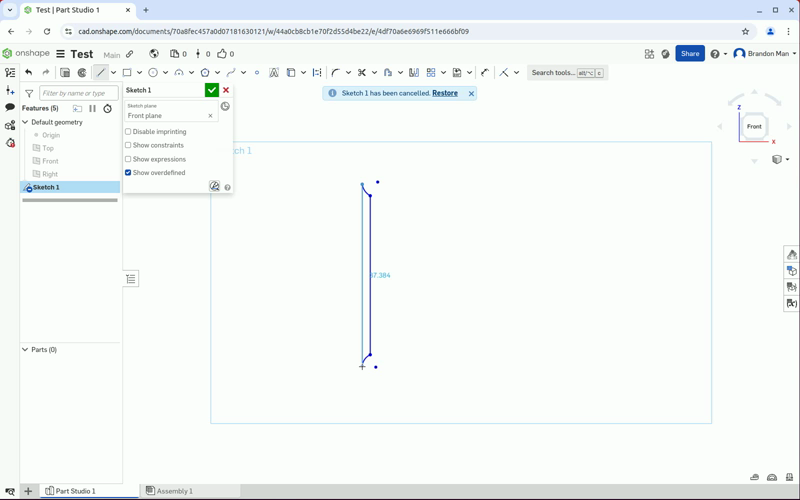
key_up(shift)
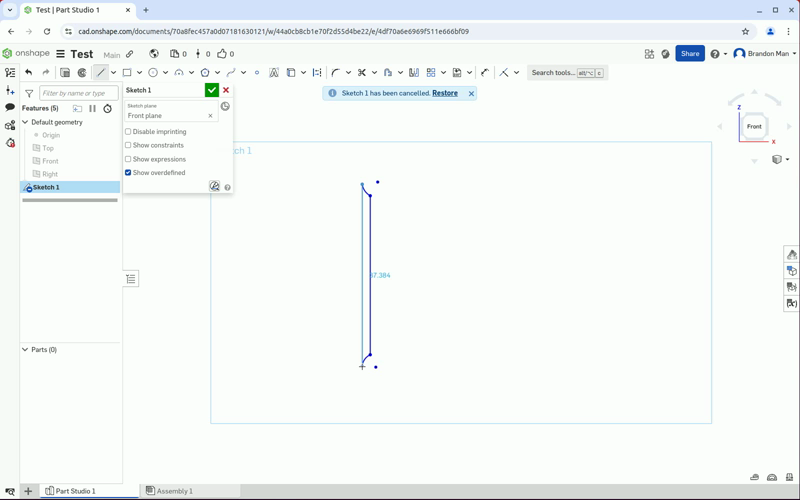
click(362, 366)
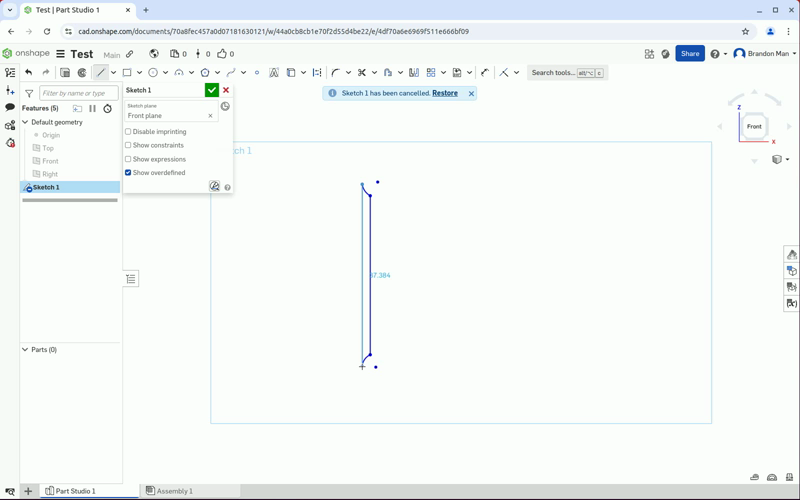
key(esc)
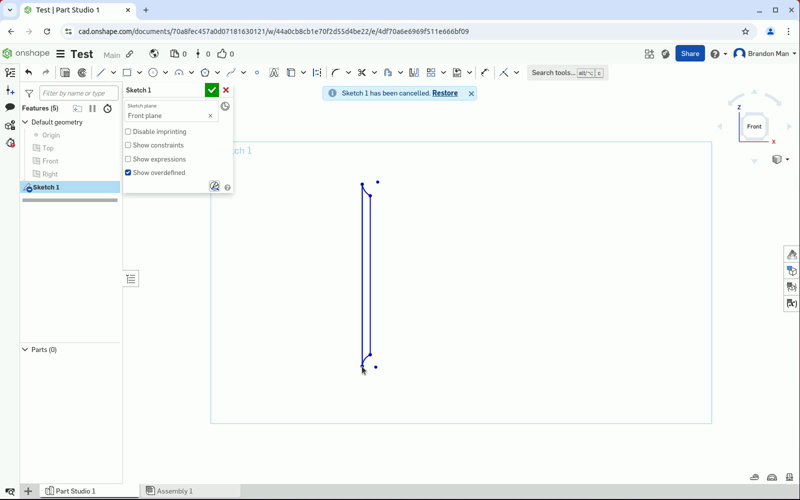
mouse_move(363, 195)
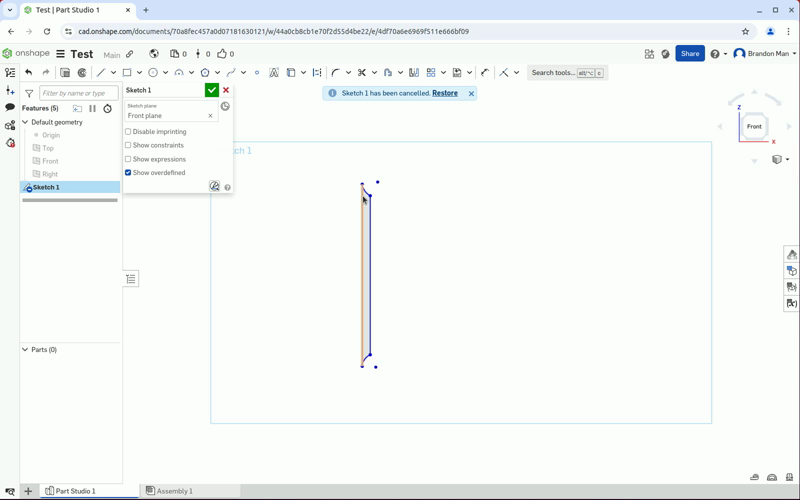
scroll(6)
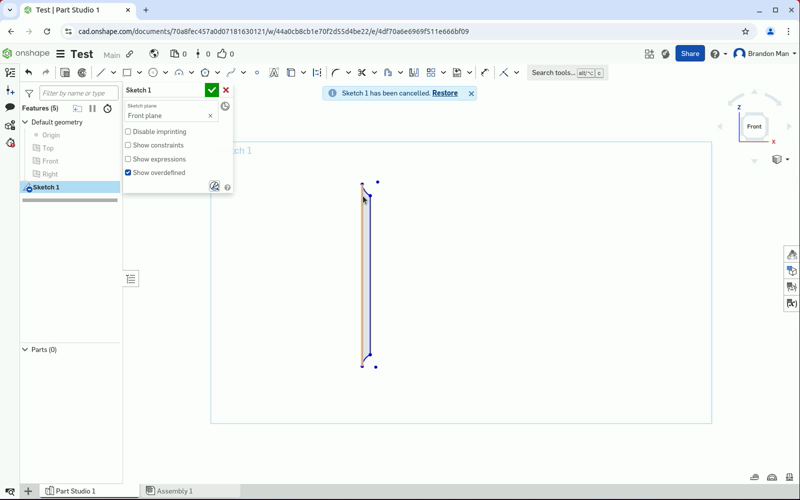
scroll(6)
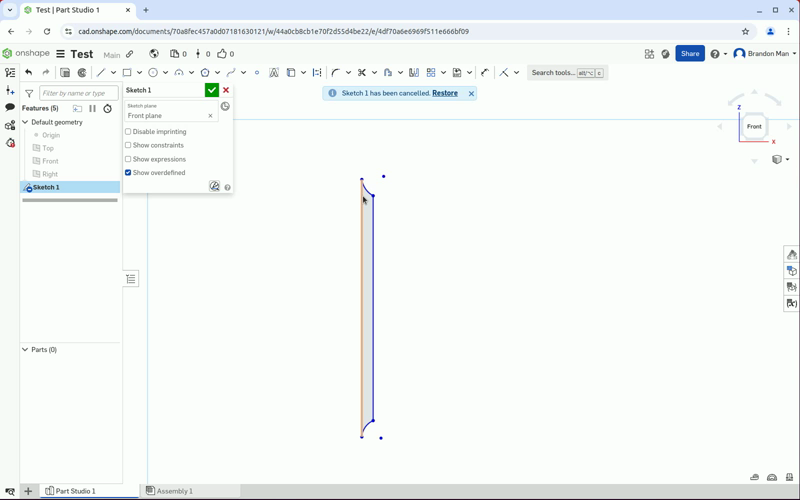
scroll(6)
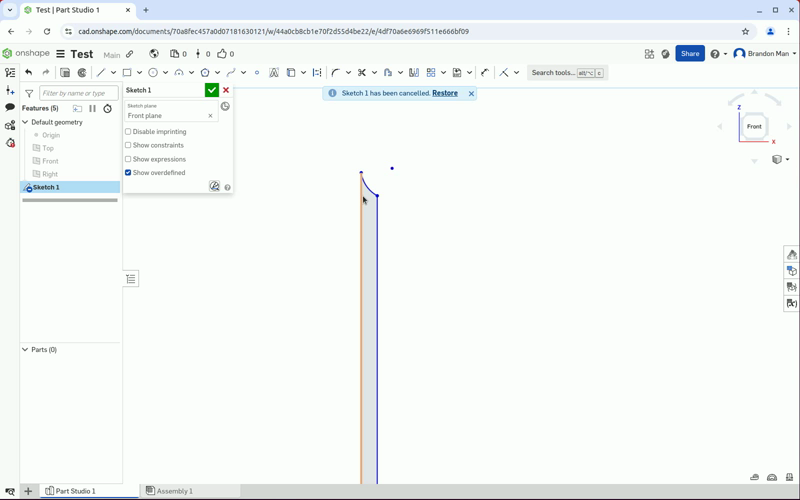
scroll(6)
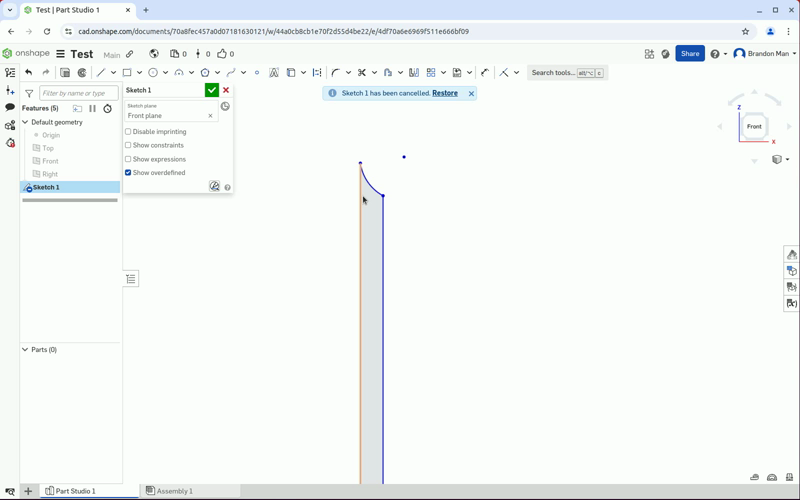
scroll(6)
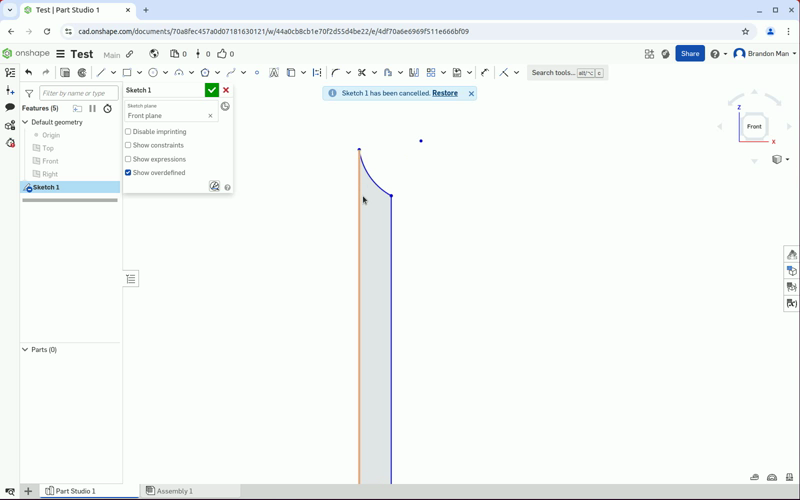
scroll(6)
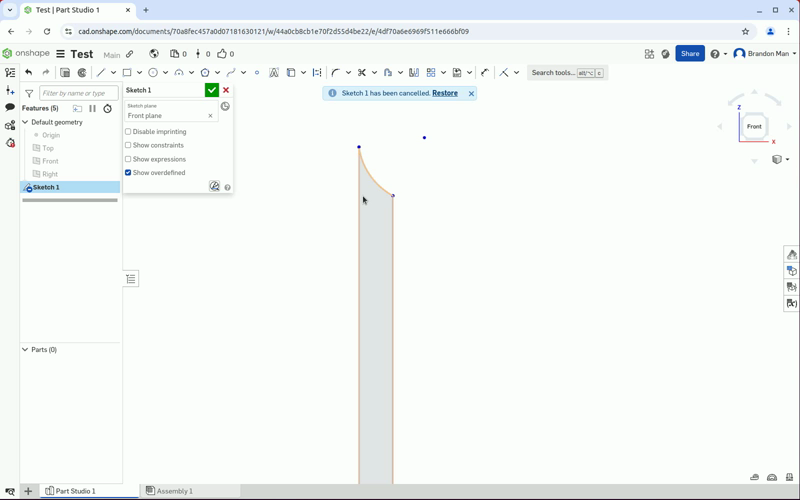
scroll(6)
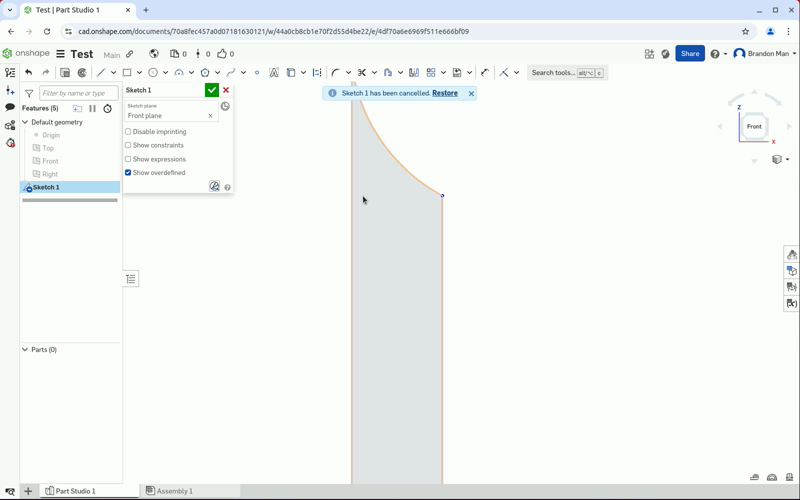
click(363, 195)
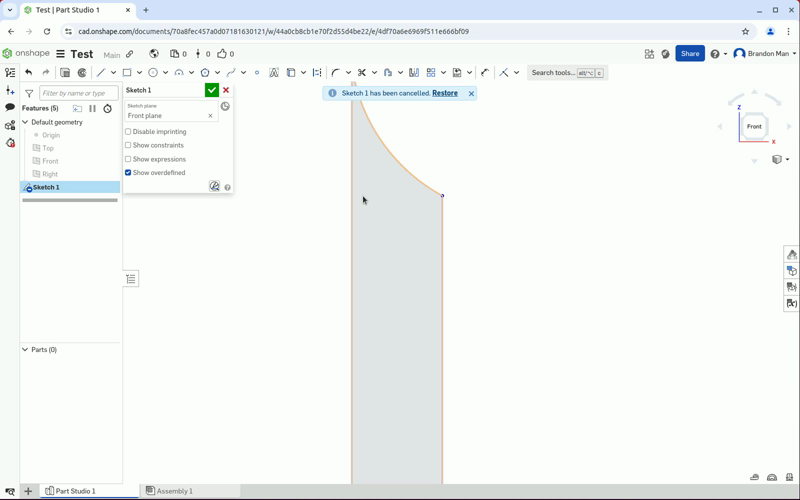
scroll(-6)
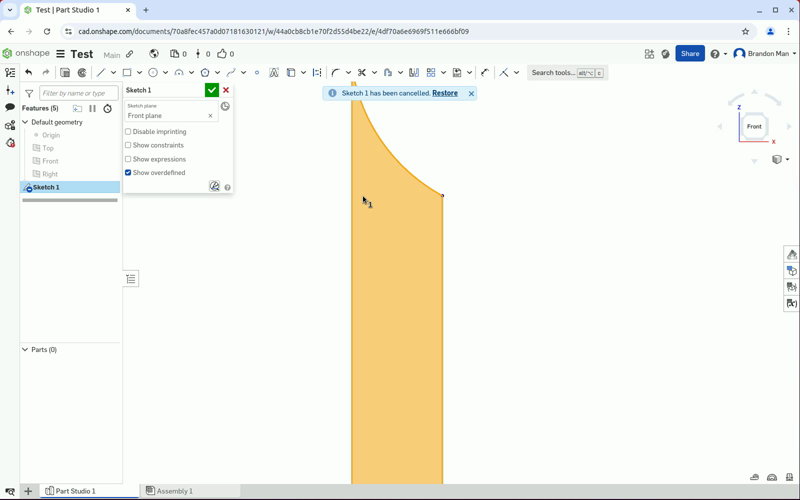
scroll(-6)
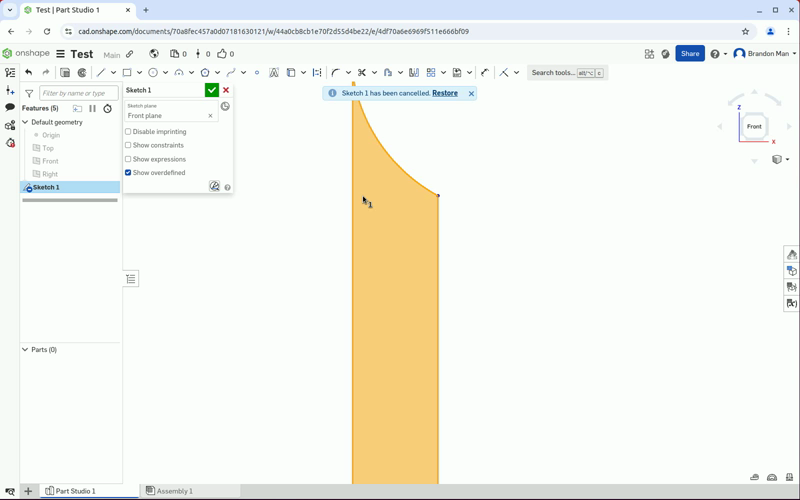
scroll(-6)
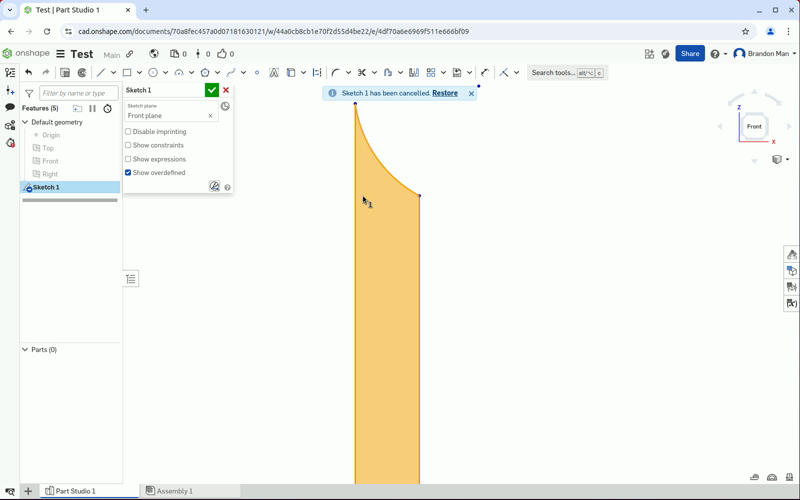
scroll(-6)
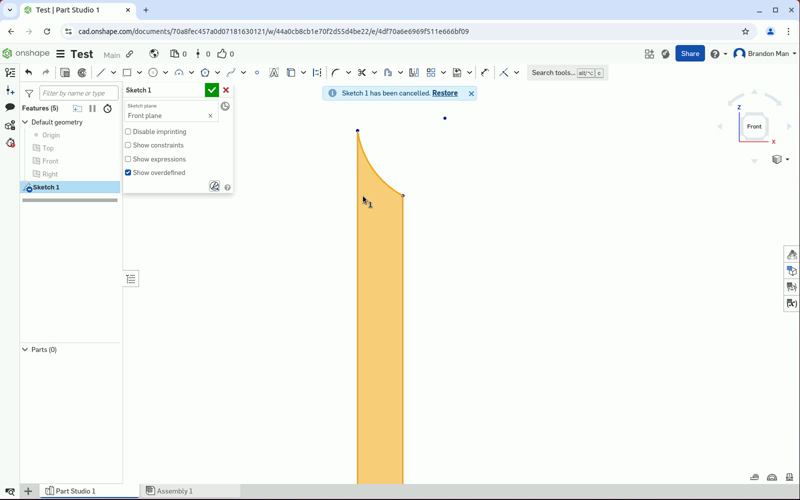
scroll(-6)
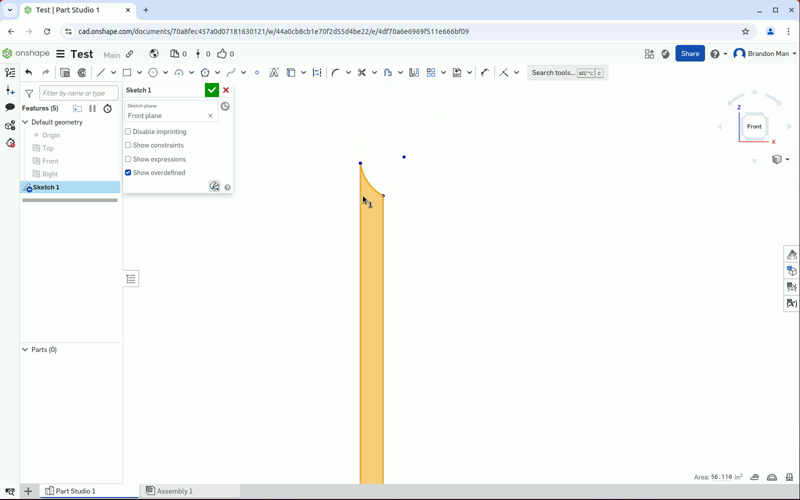
scroll(-6)
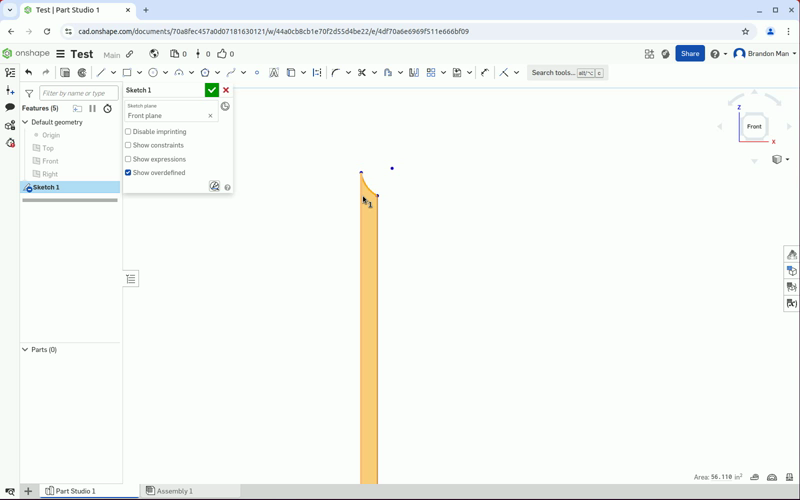
scroll(-6)
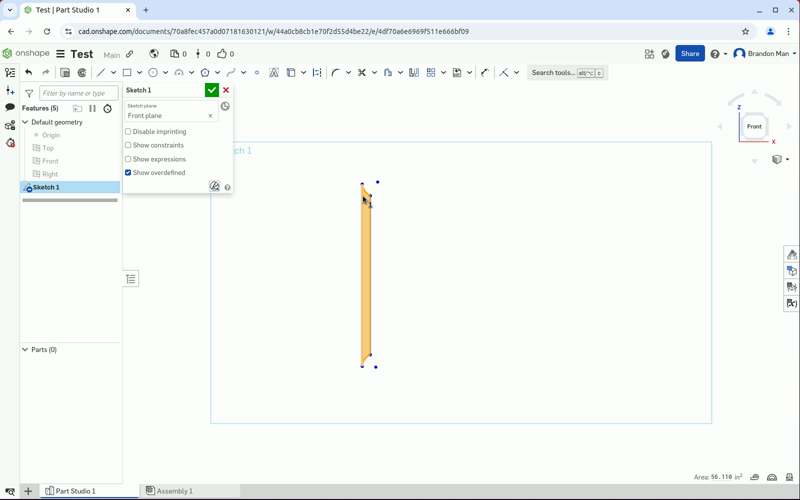
mouse_move(73, 352)
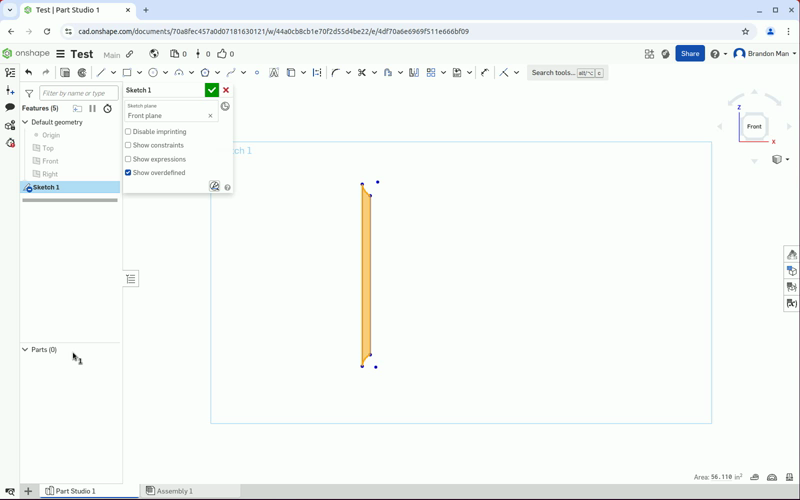
key(shift+y)
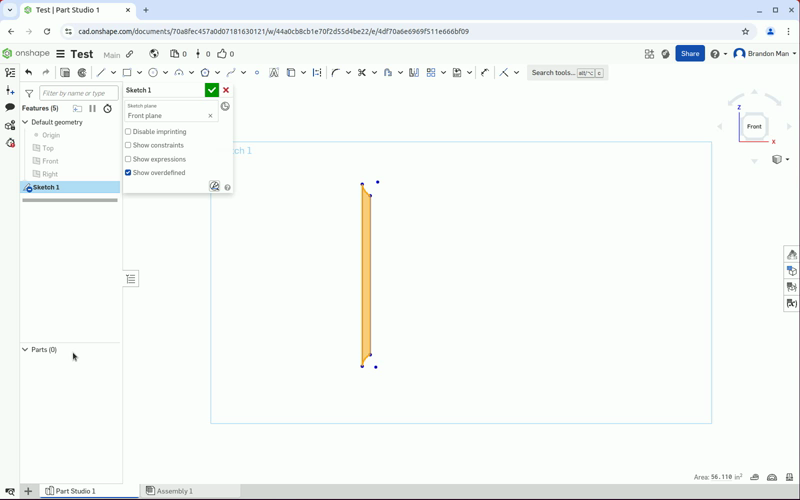
key(shift+e)
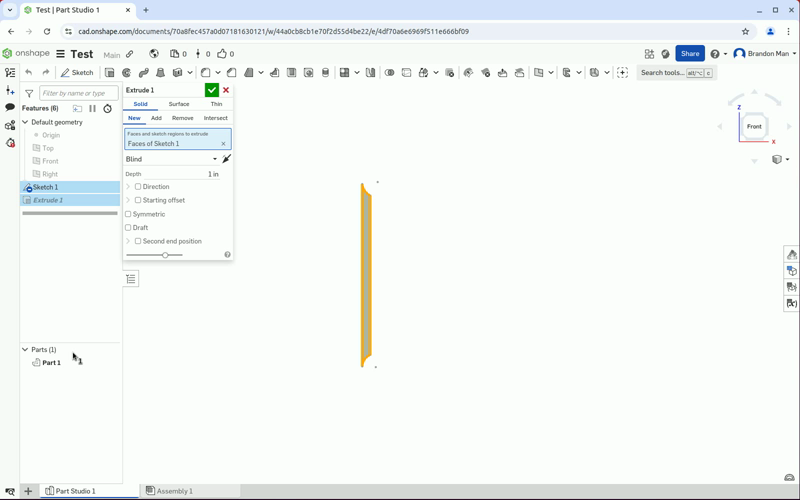
mouse_move(143, 106)
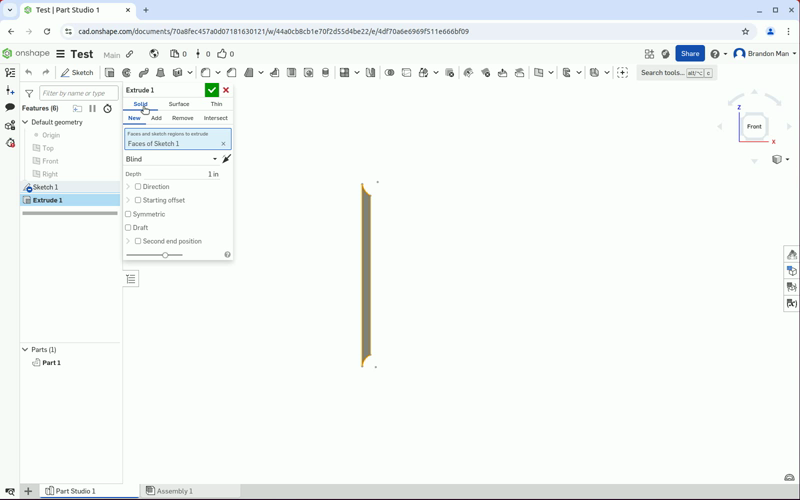
click(143, 106)
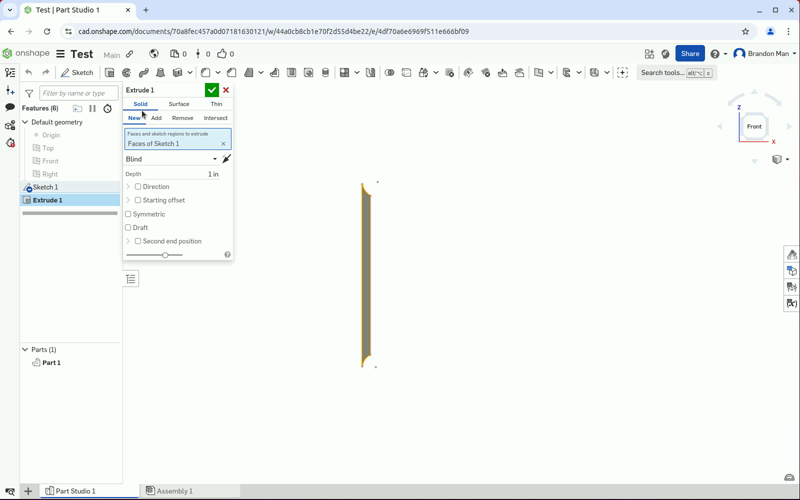
mouse_move(137, 120)
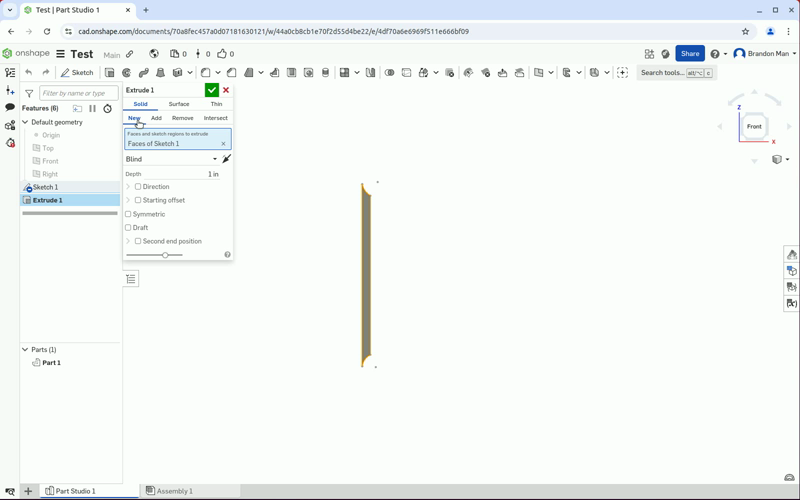
click(137, 120)
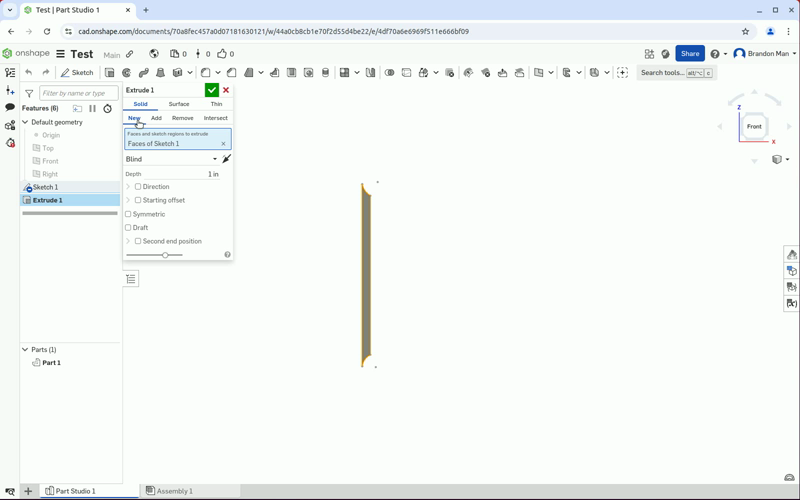
key(tab, 4)
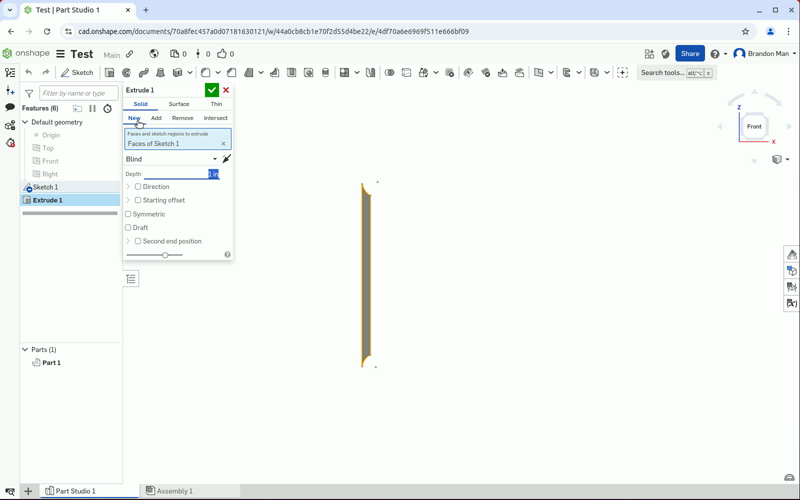
text(1.926)
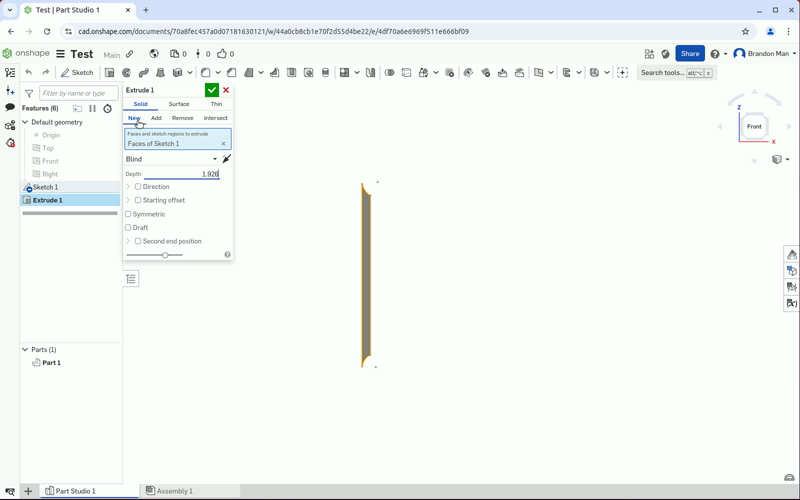
key(enter)
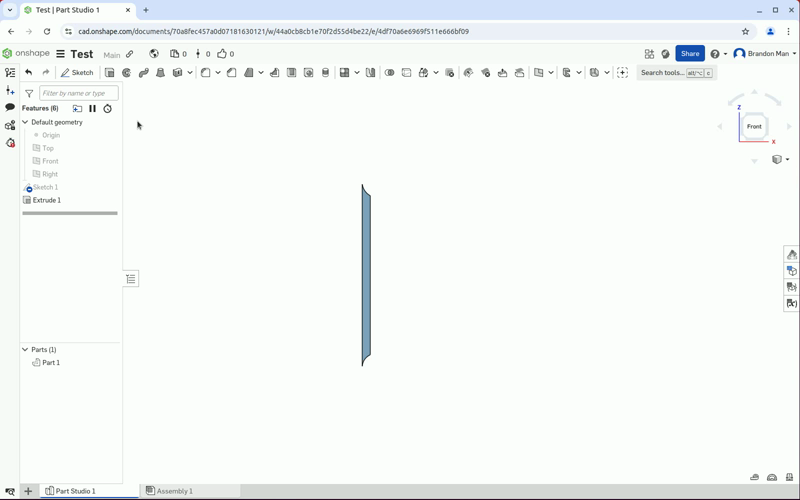
key(shift+h)
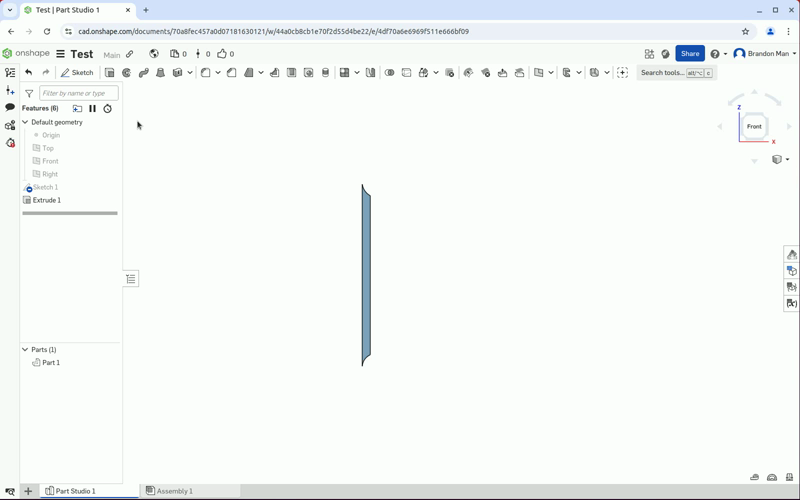
key(shift+h)
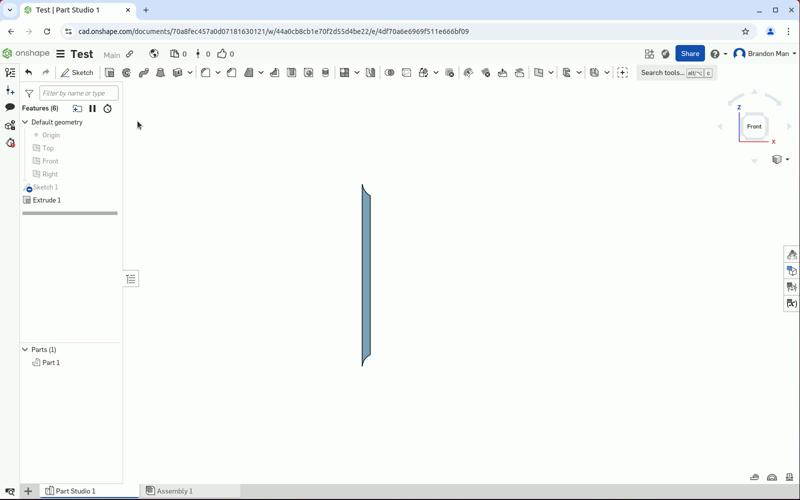
mouse_move(73, 189)
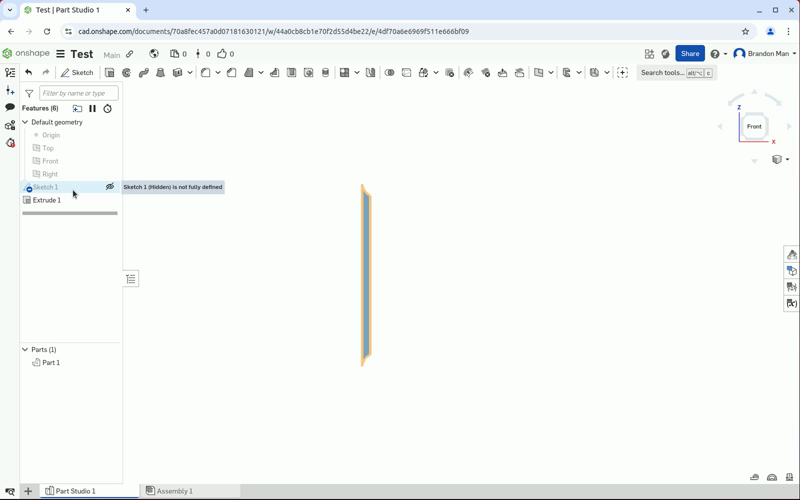
click(73, 189)
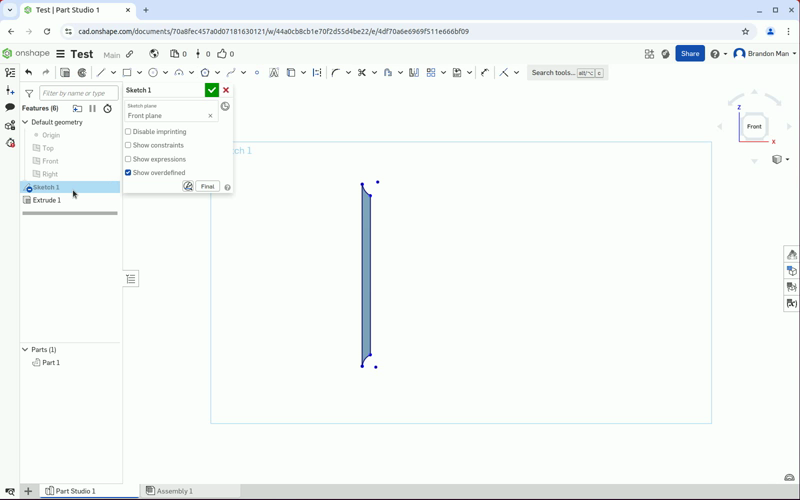
mouse_move(229, 92)
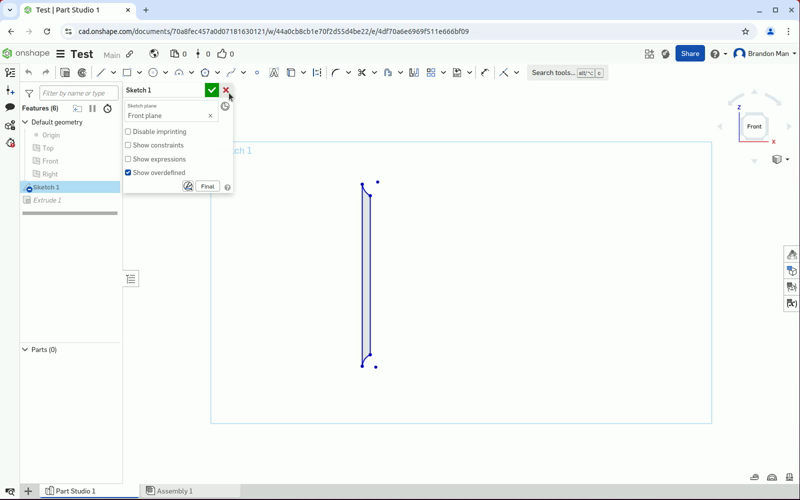
click(229, 92)
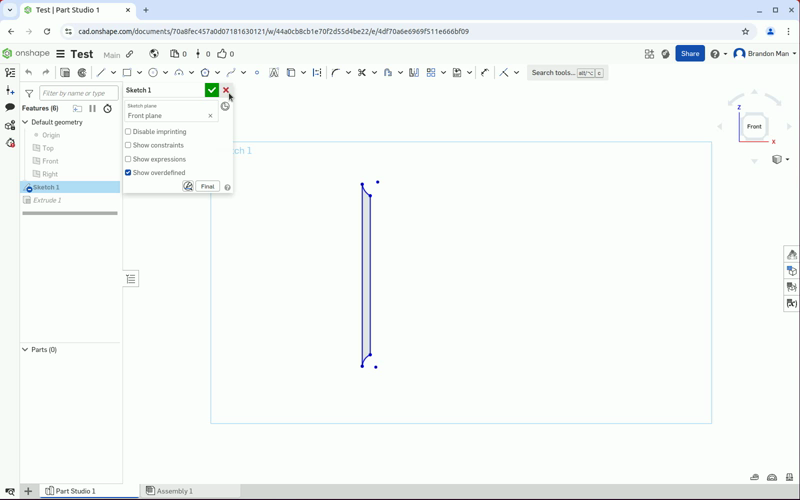
key(shift+s)
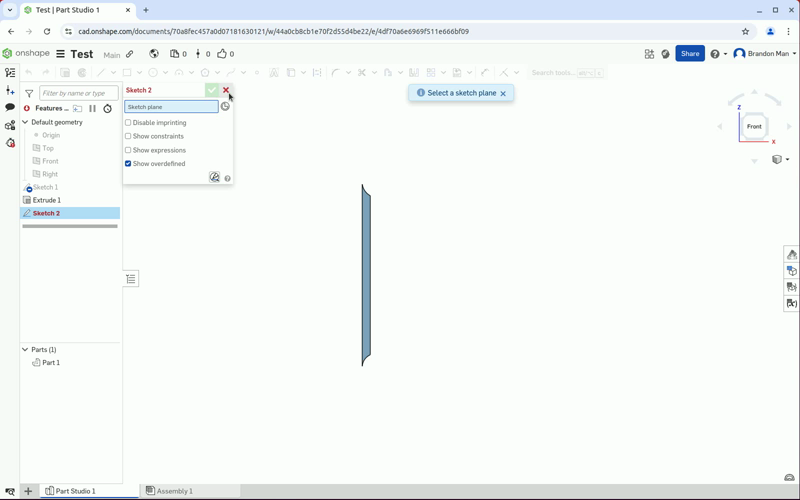
mouse_move(73, 163)
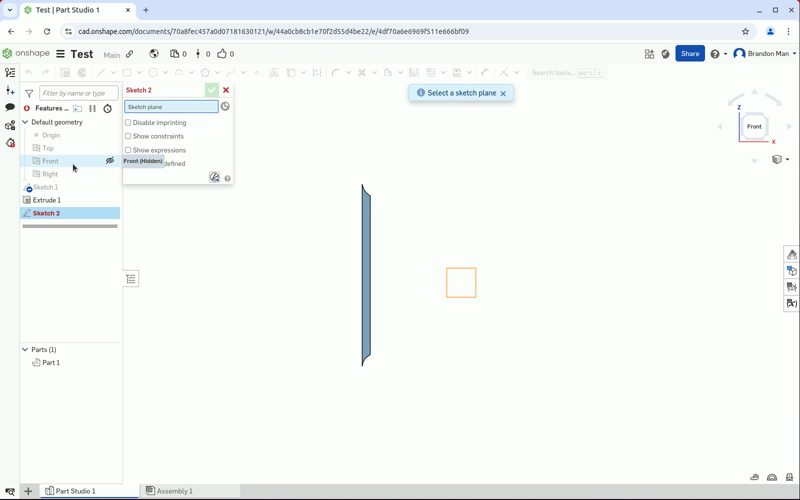
click(73, 163)
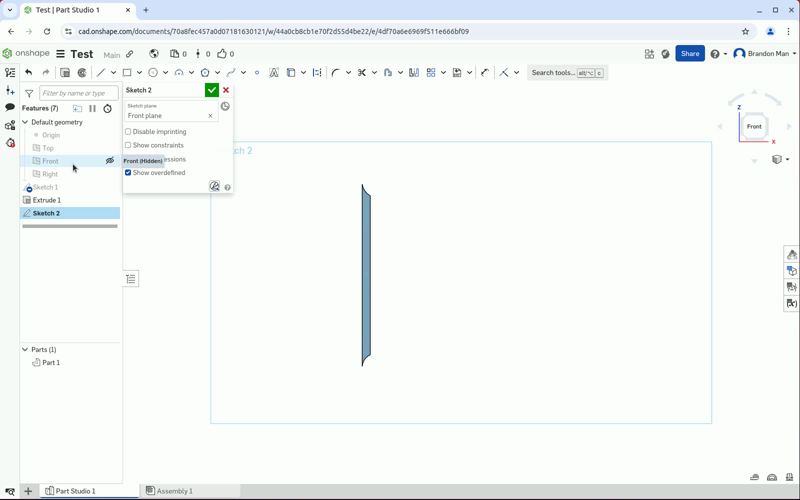
mouse_move(73, 352)
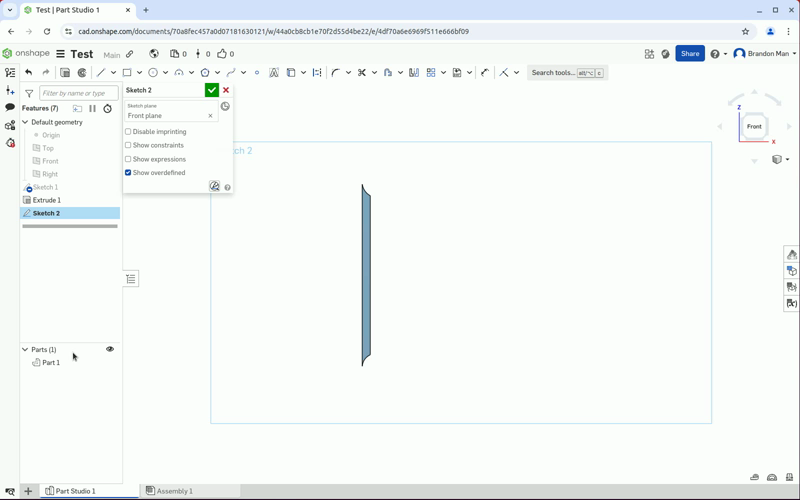
key(y)
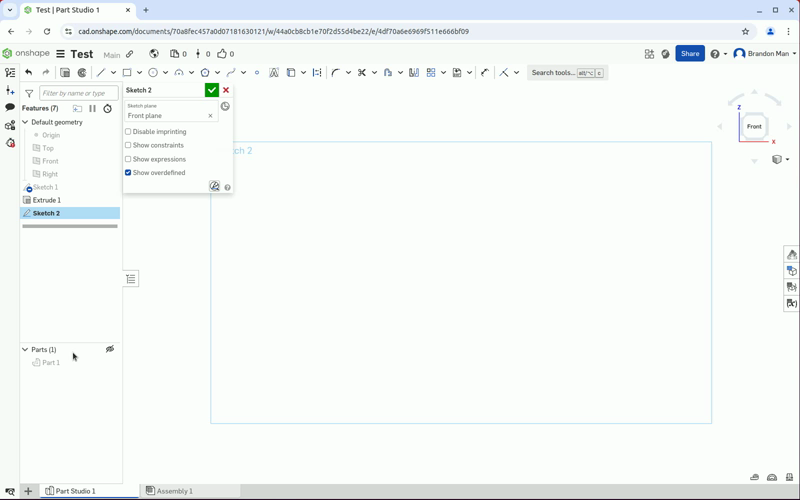
key(a)
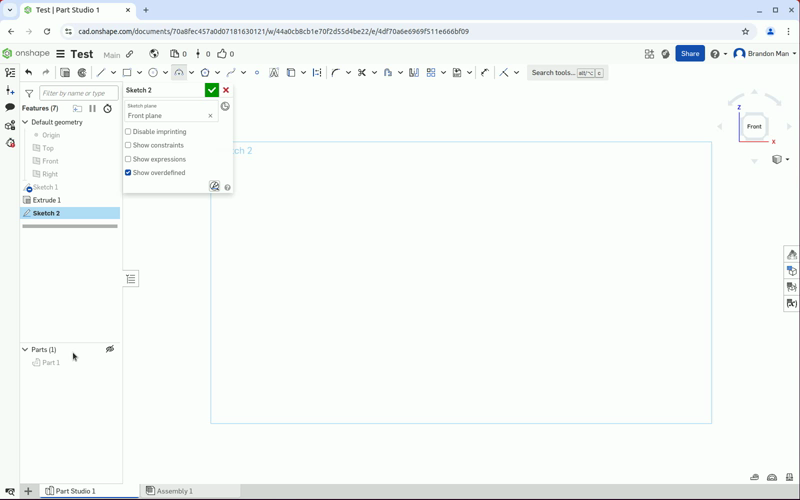
key_down(shift)
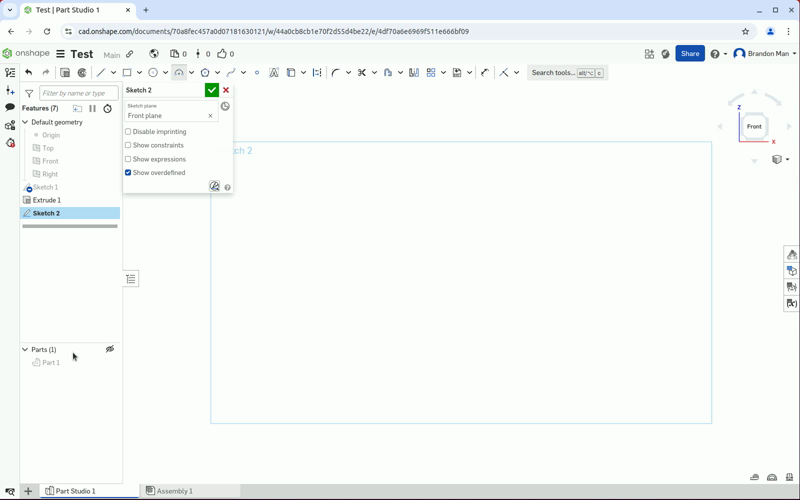
mouse_move(362, 184)
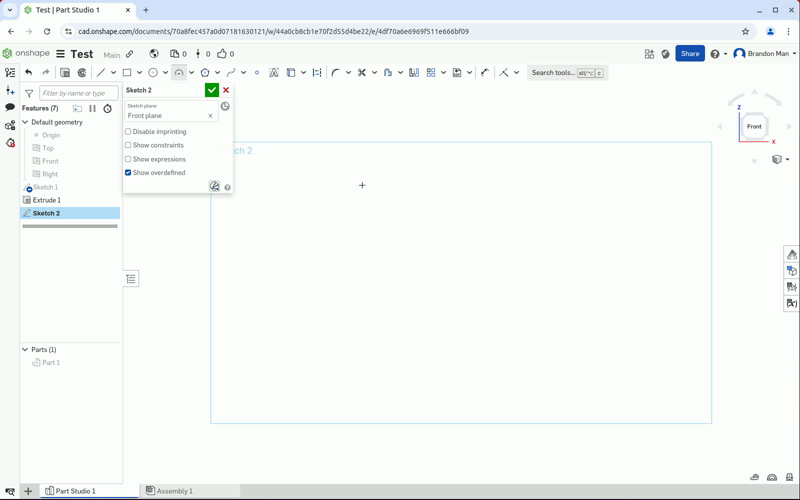
click(362, 184)
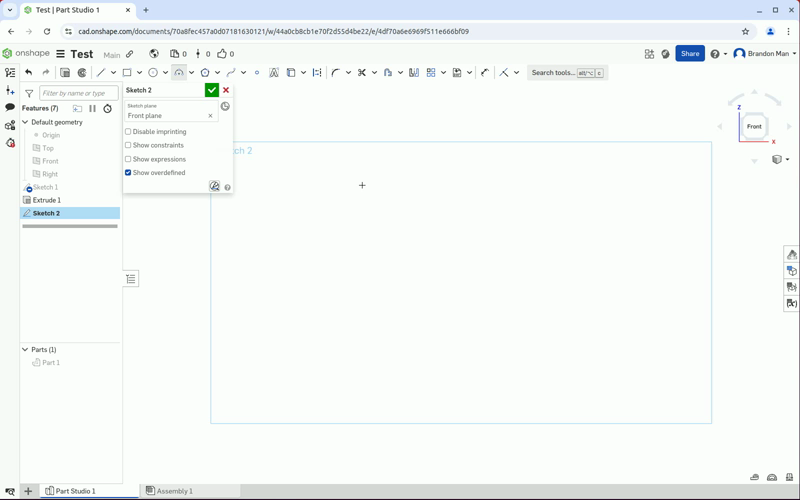
key_up(shift)
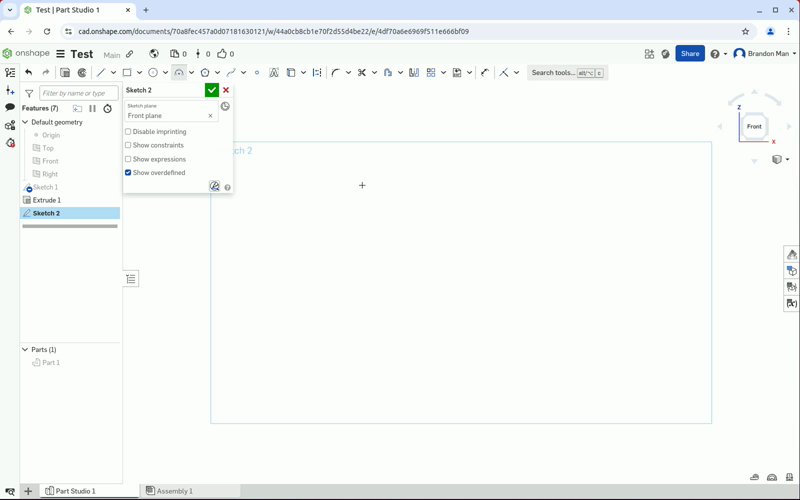
key_down(shift)
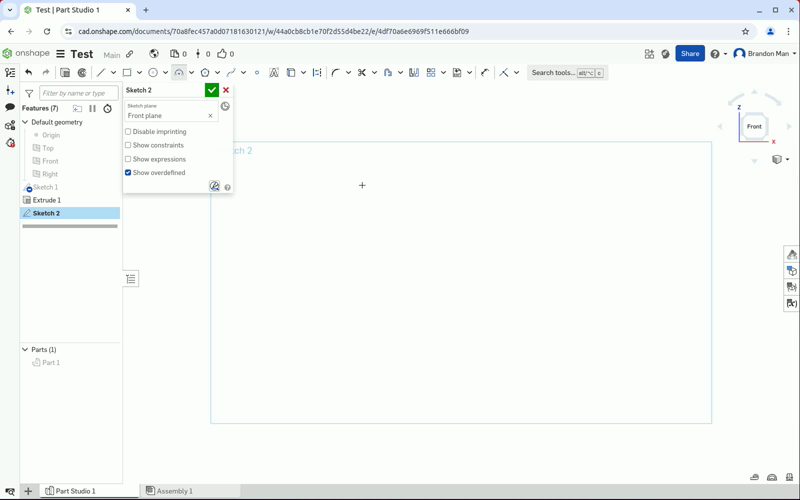
mouse_move(369, 197)
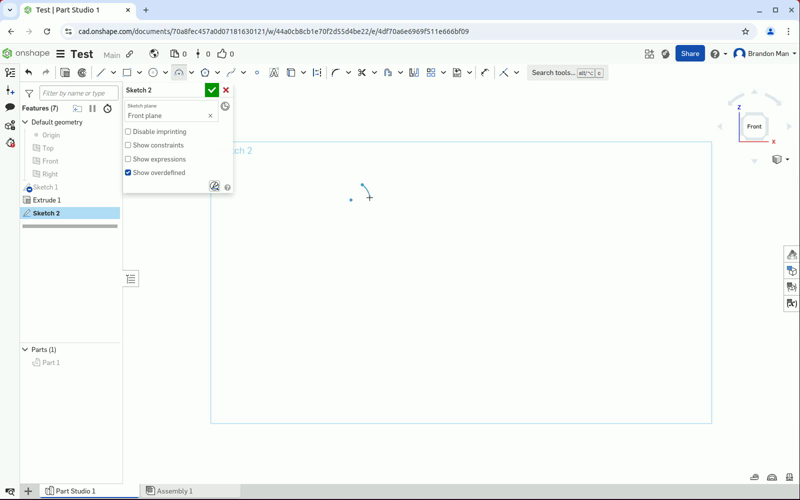
click(369, 197)
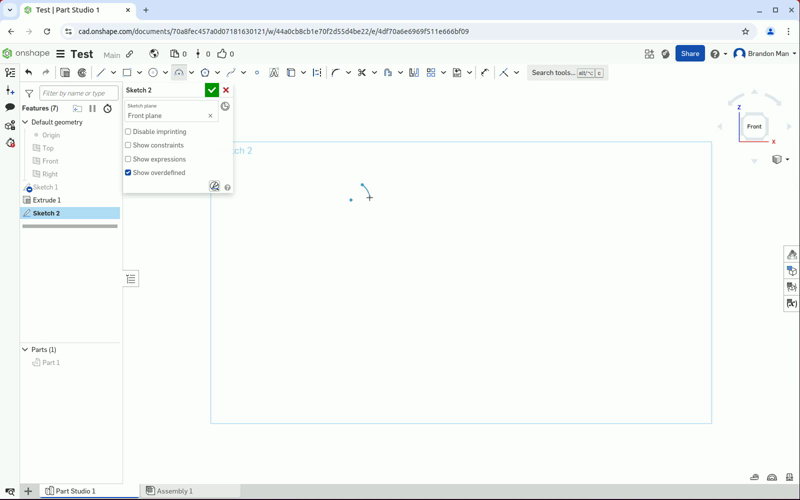
mouse_move(364, 192)
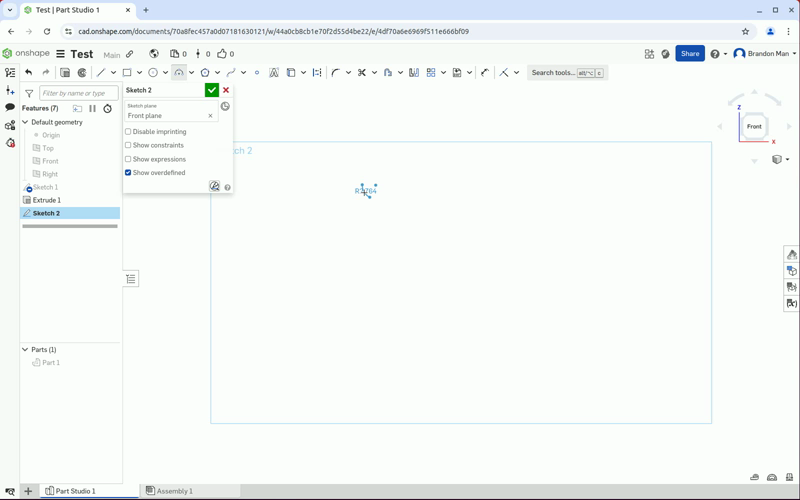
click(364, 192)
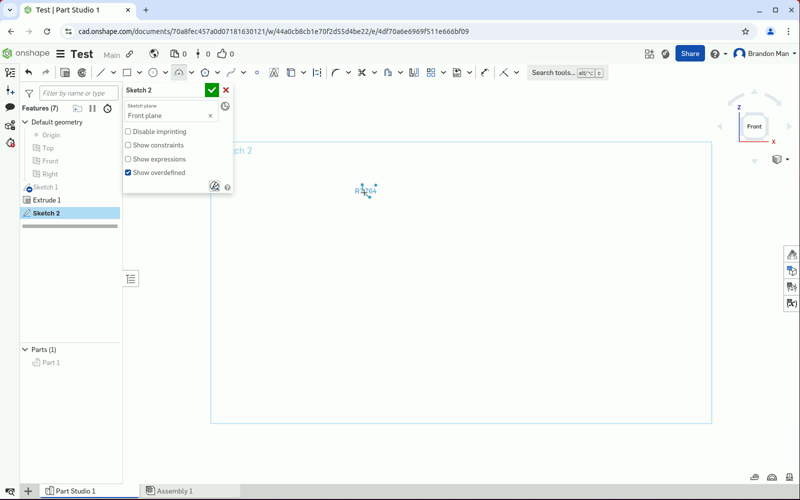
key_up(shift)
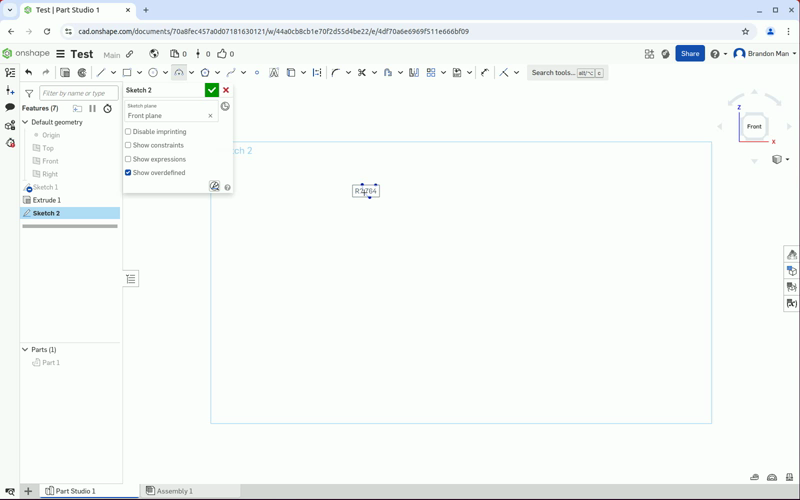
key(esc)
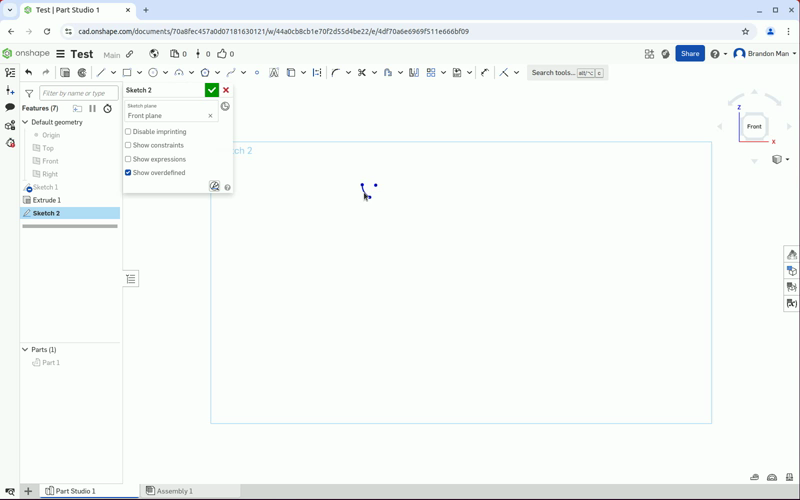
key(l)
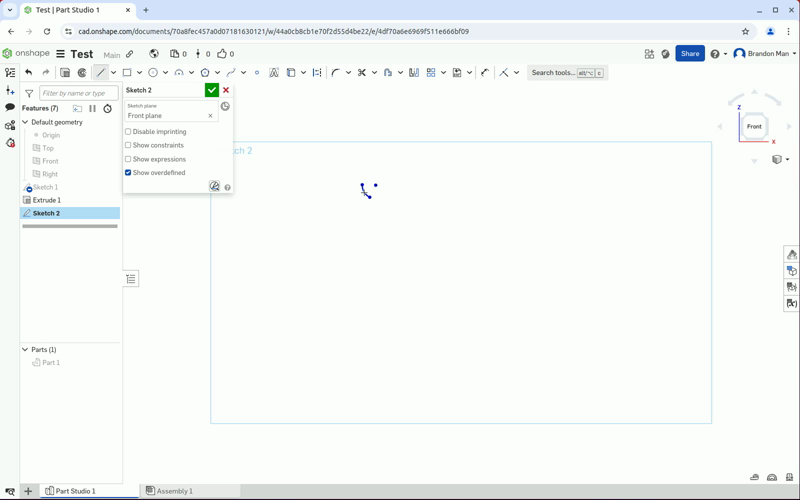
mouse_move(369, 197)
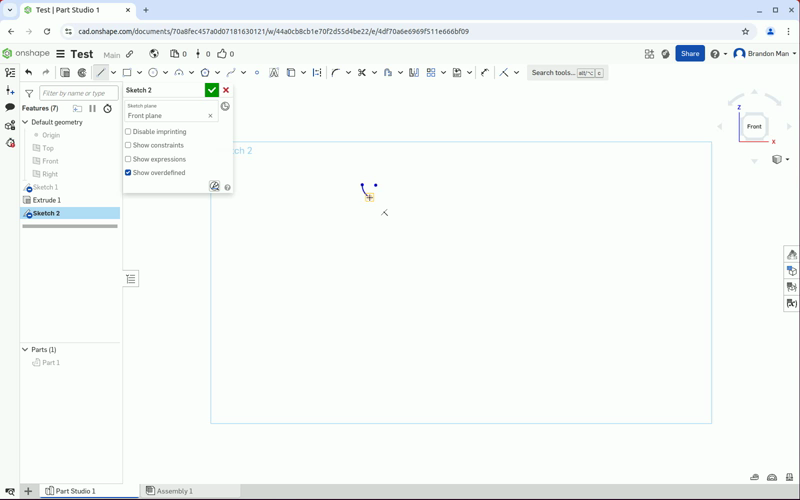
click(369, 197)
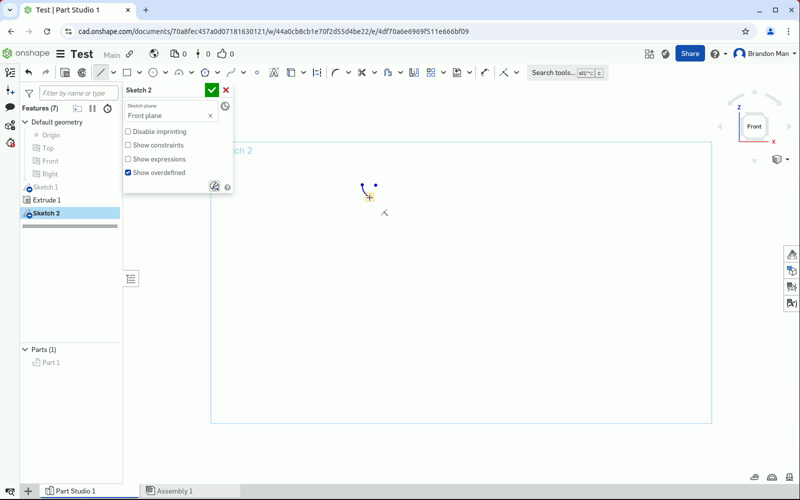
key_down(shift)
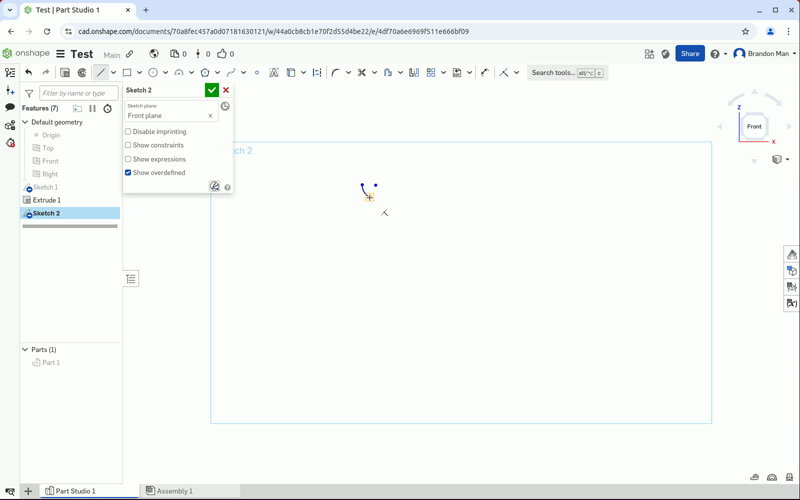
mouse_move(399, 197)
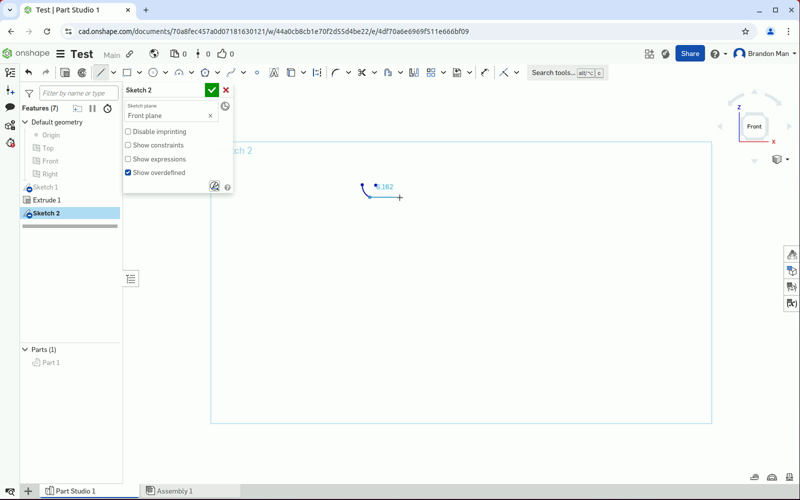
mouse_move(369, 184)
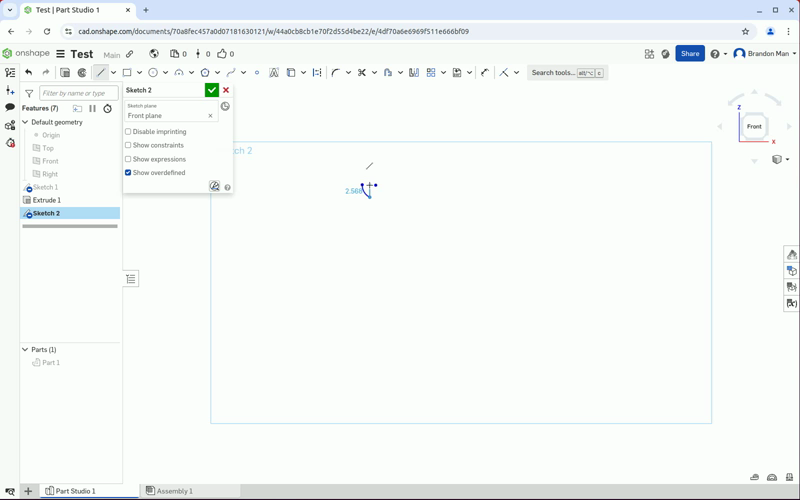
click(369, 184)
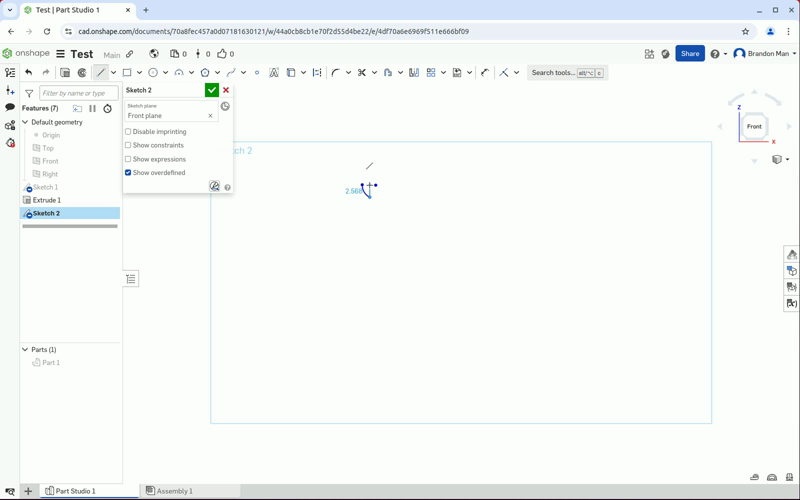
key_up(shift)
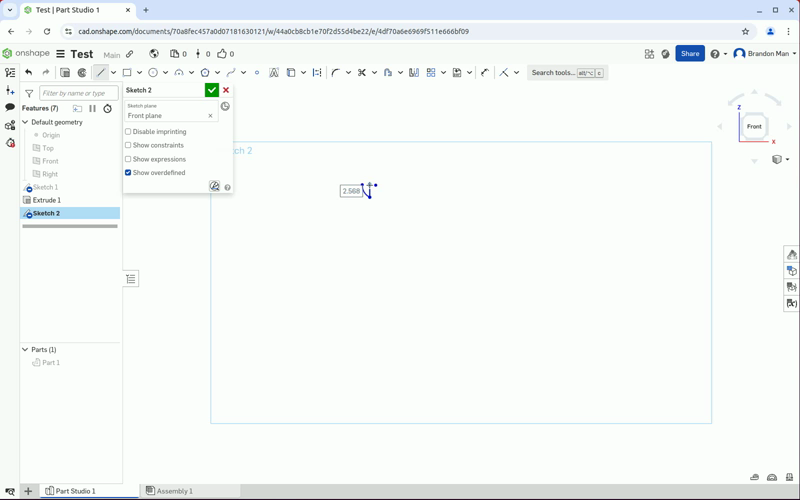
mouse_move(399, 184)
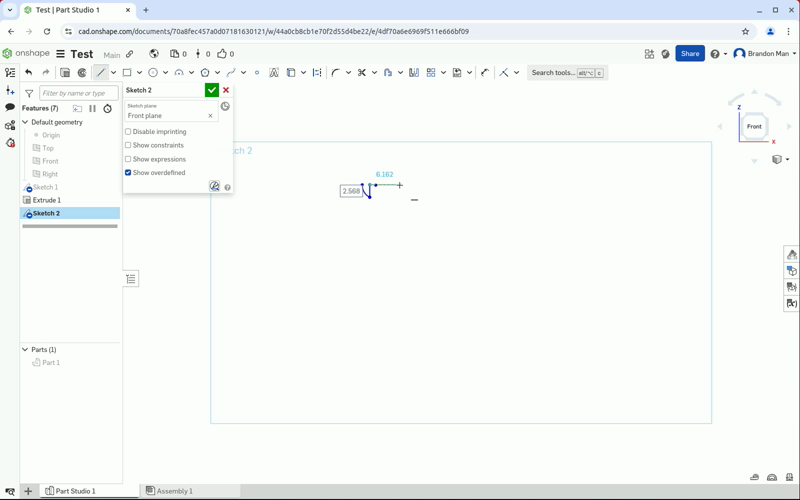
key_down(shift)
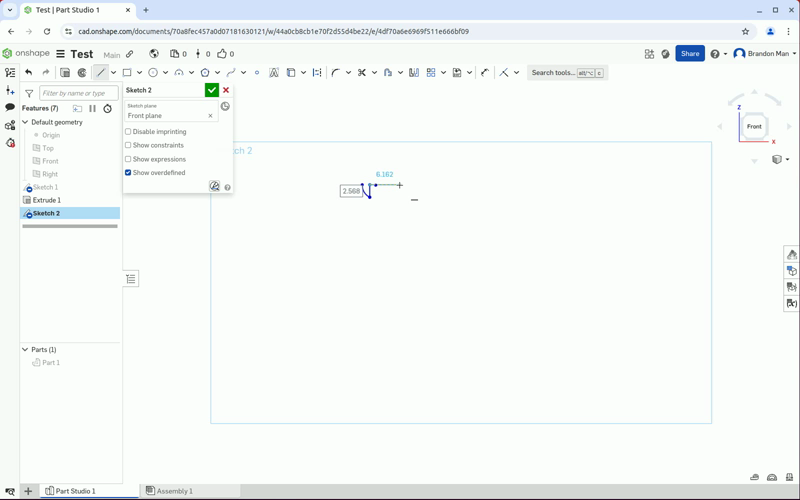
mouse_move(362, 184)
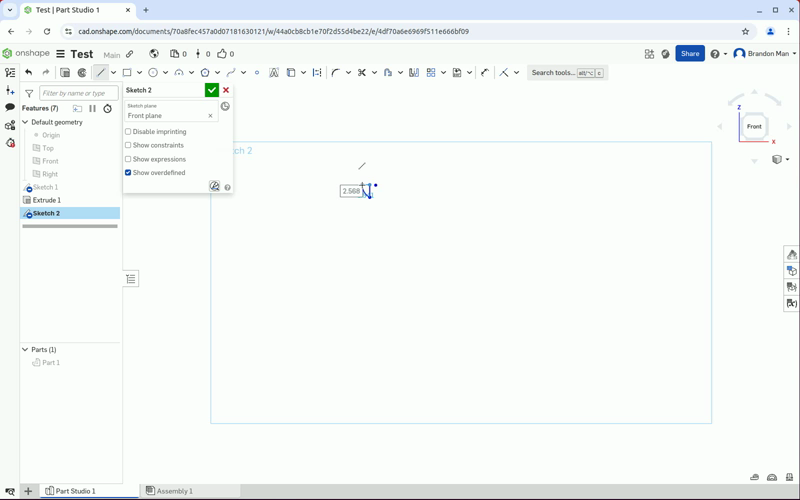
key_up(shift)
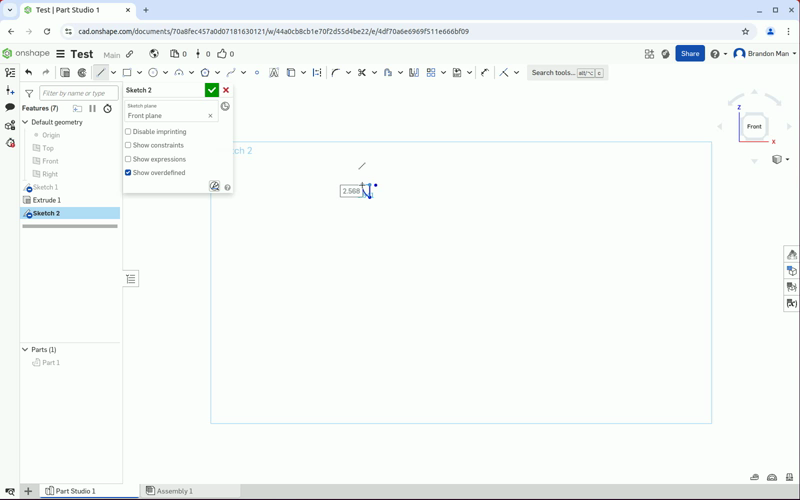
click(362, 184)
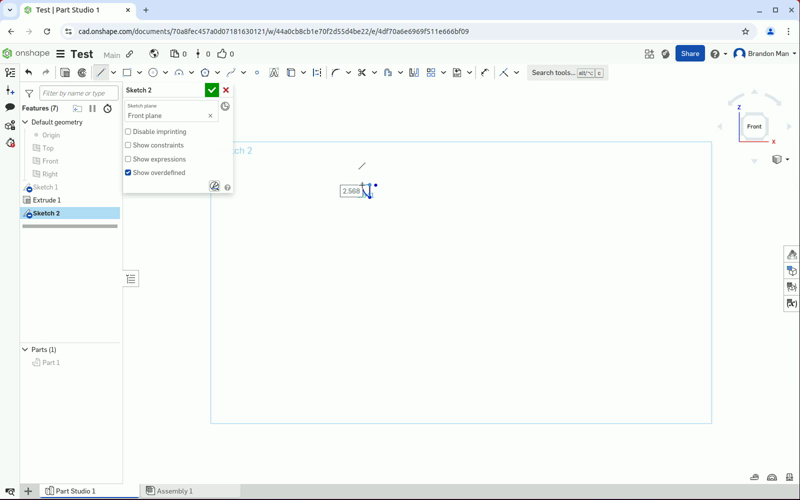
key(esc)
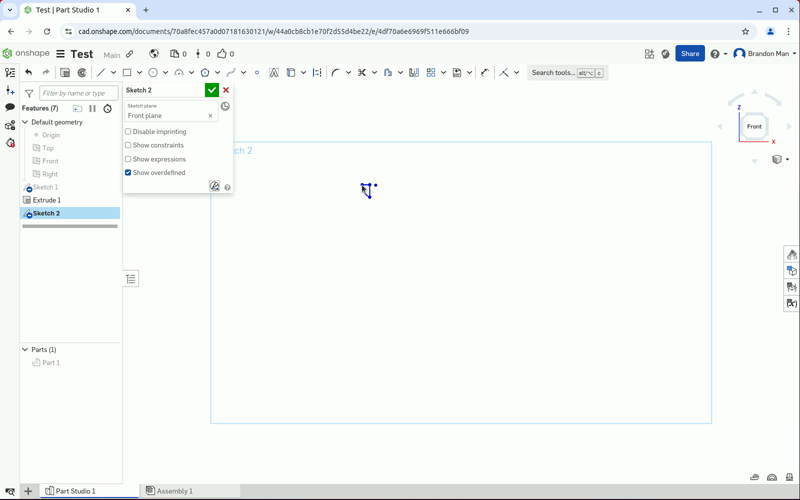
mouse_move(365, 184)
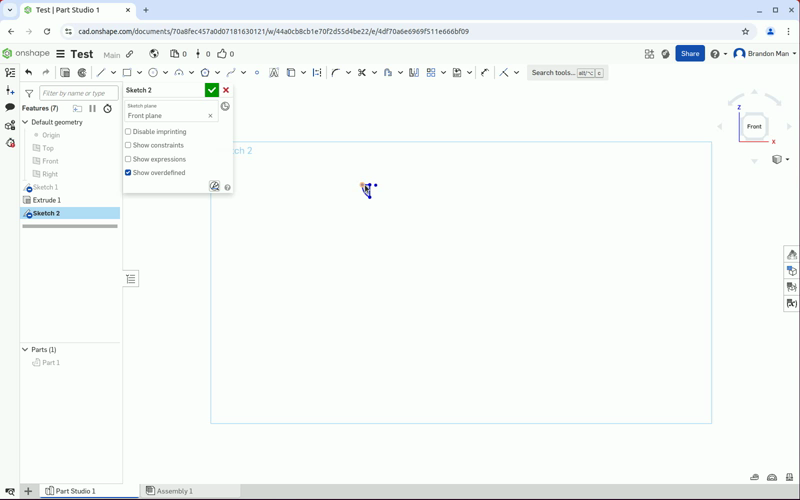
scroll(6)
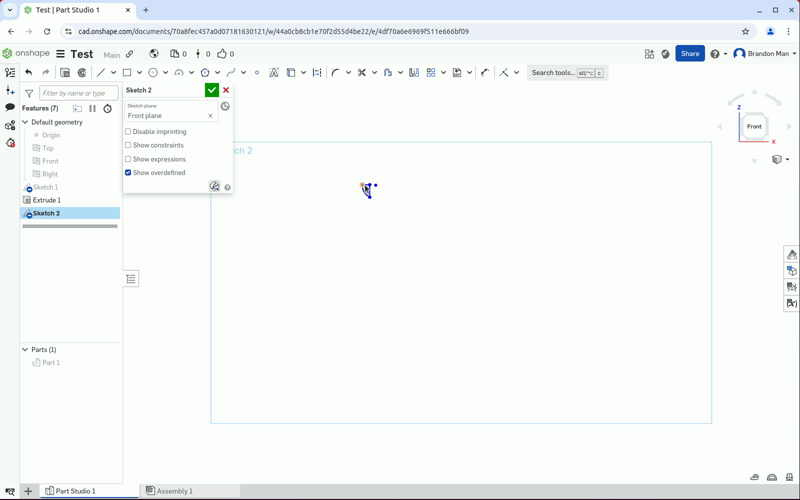
scroll(6)
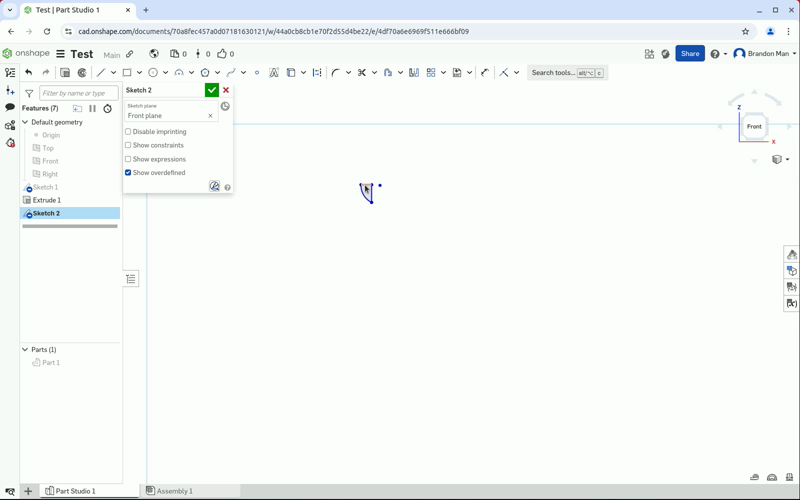
scroll(6)
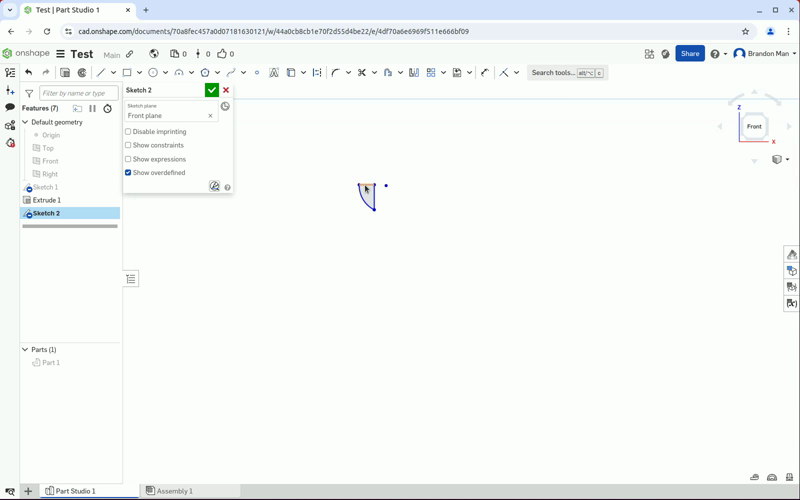
scroll(6)
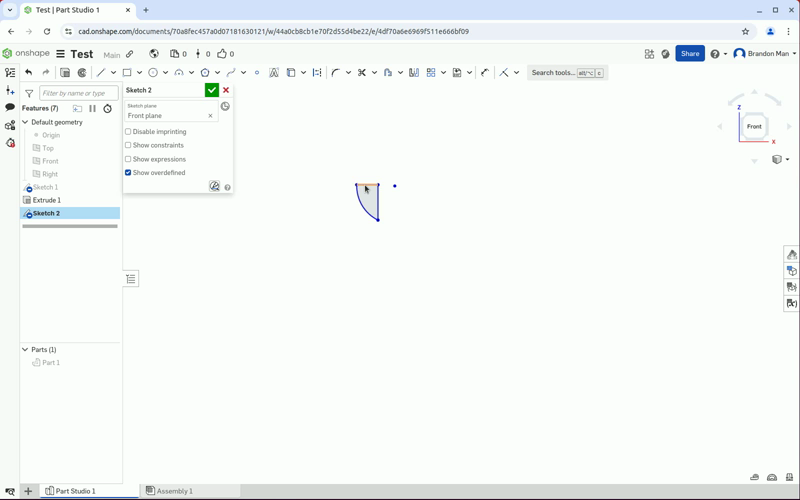
scroll(6)
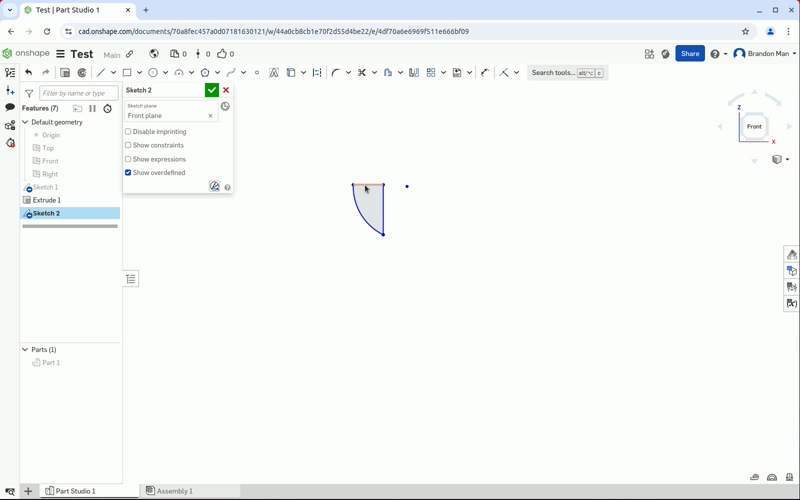
scroll(6)
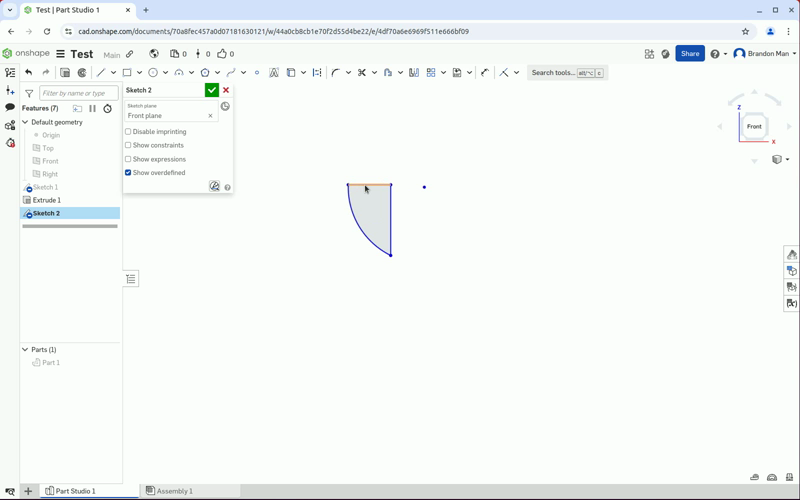
scroll(6)
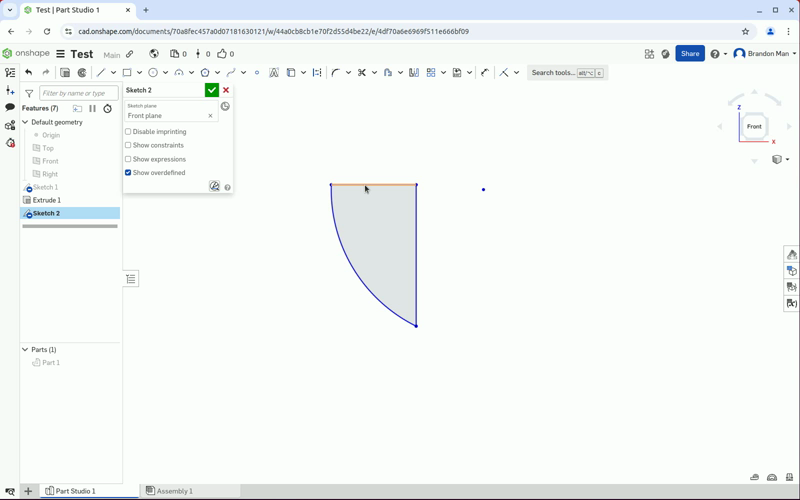
click(365, 184)
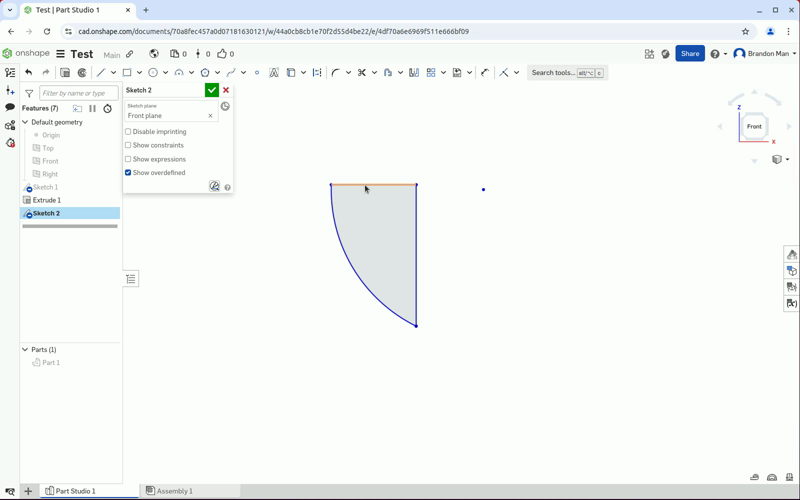
scroll(-6)
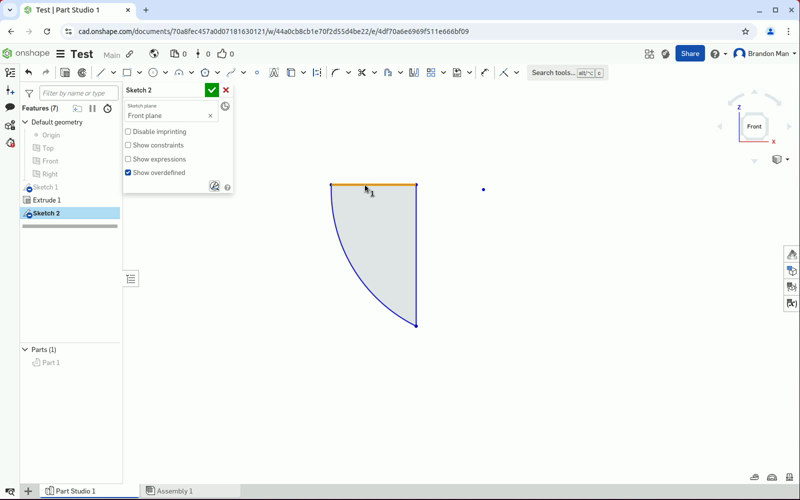
scroll(-6)
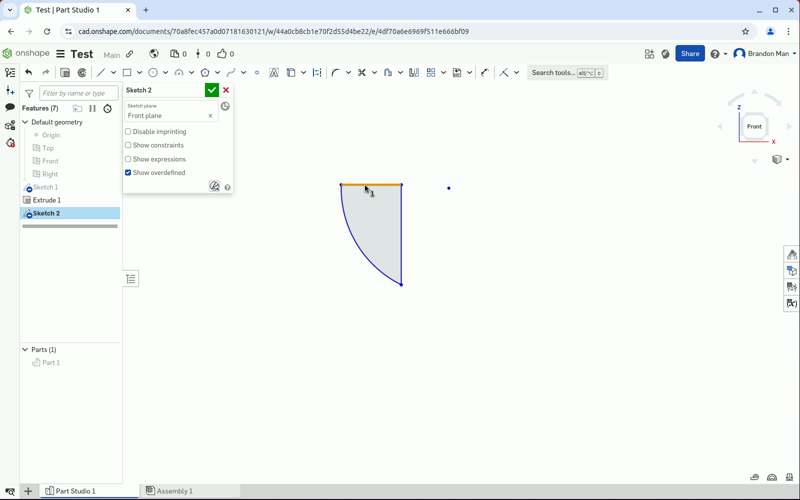
scroll(-6)
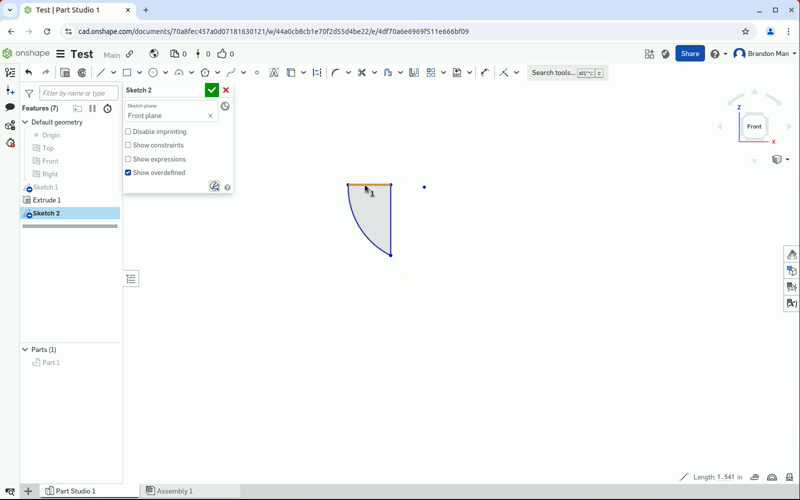
scroll(-6)
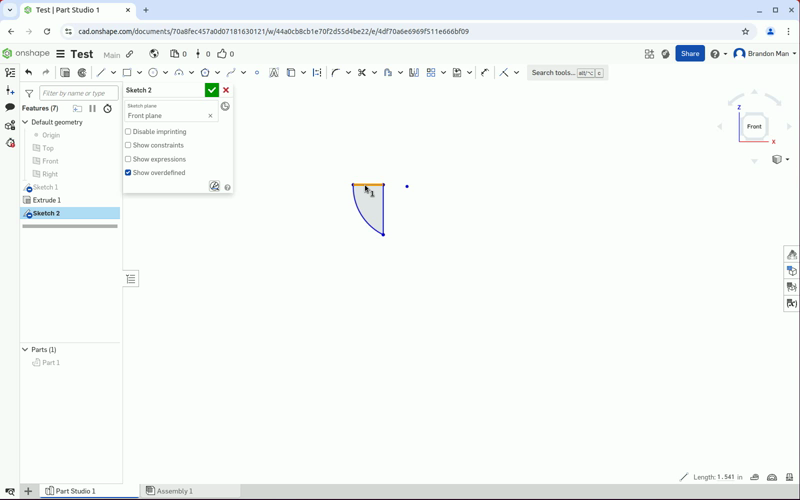
scroll(-6)
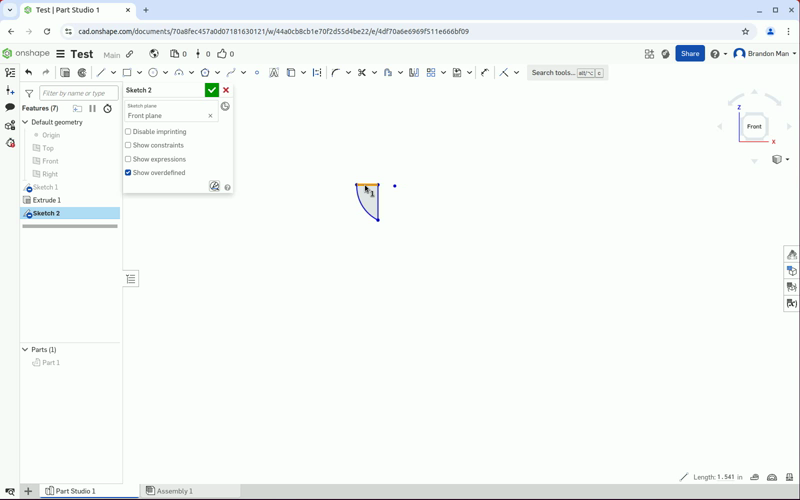
scroll(-6)
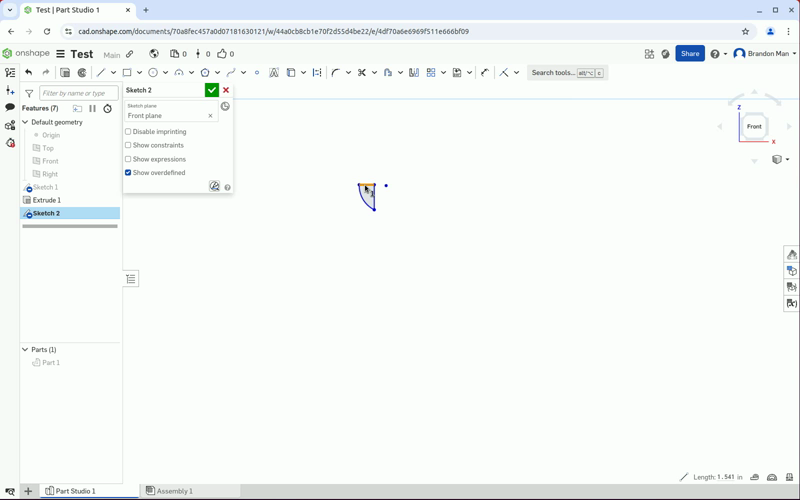
scroll(-6)
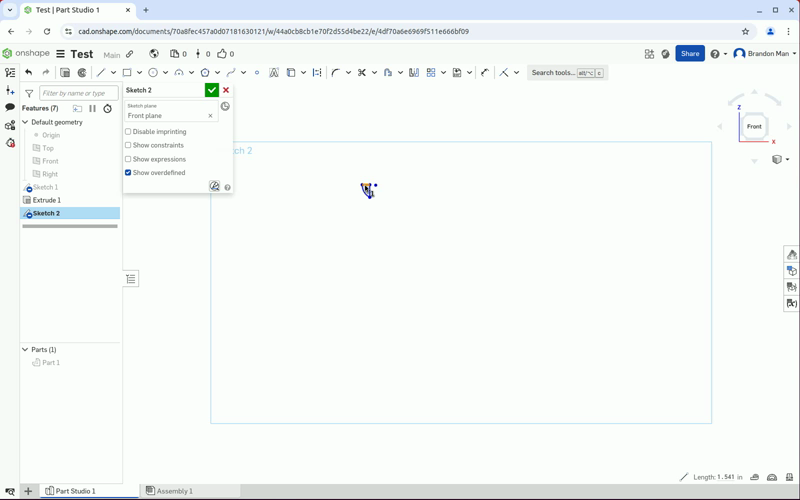
mouse_move(73, 352)
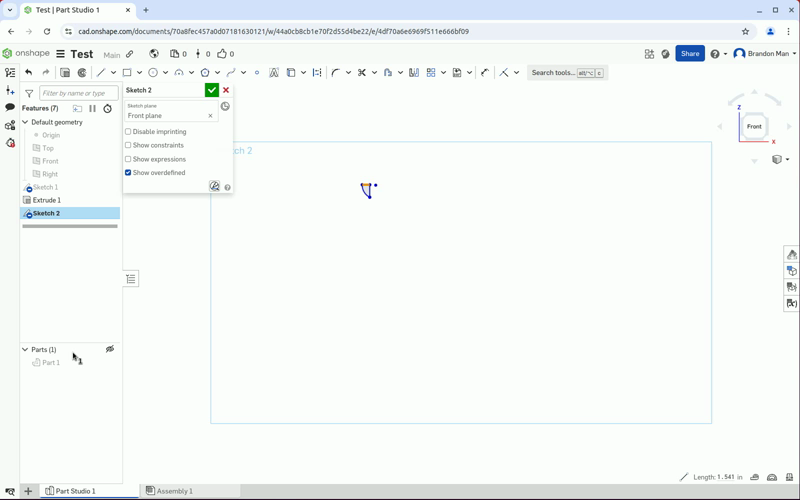
key(shift+y)
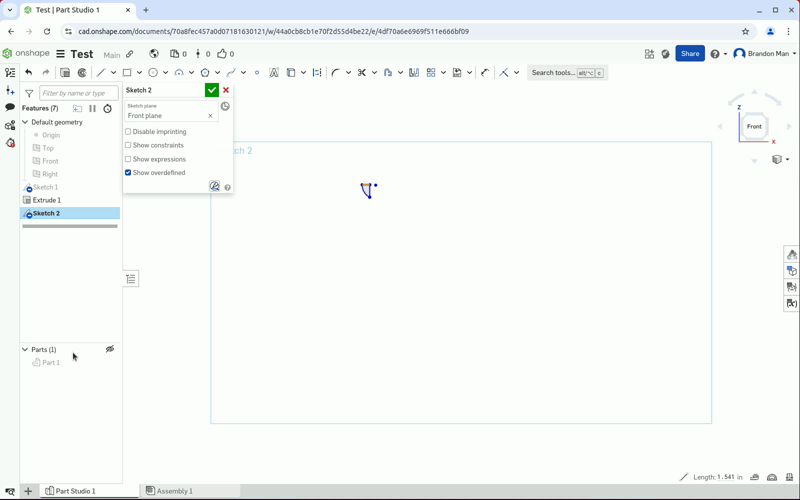
key(shift+e)
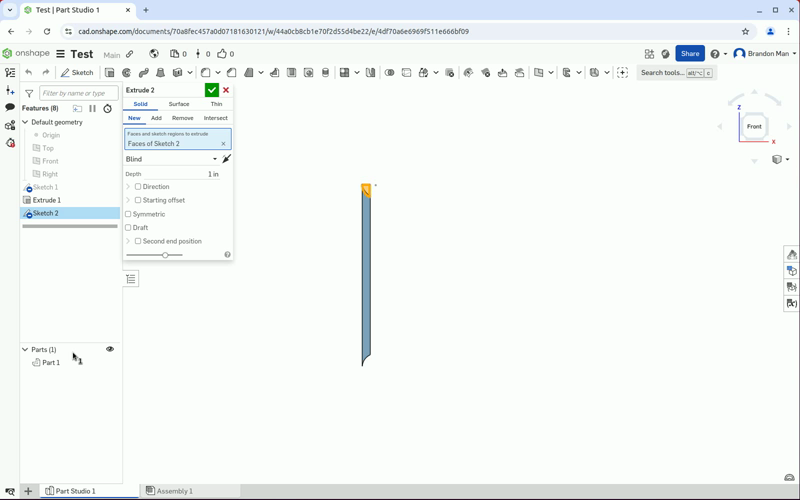
mouse_move(143, 106)
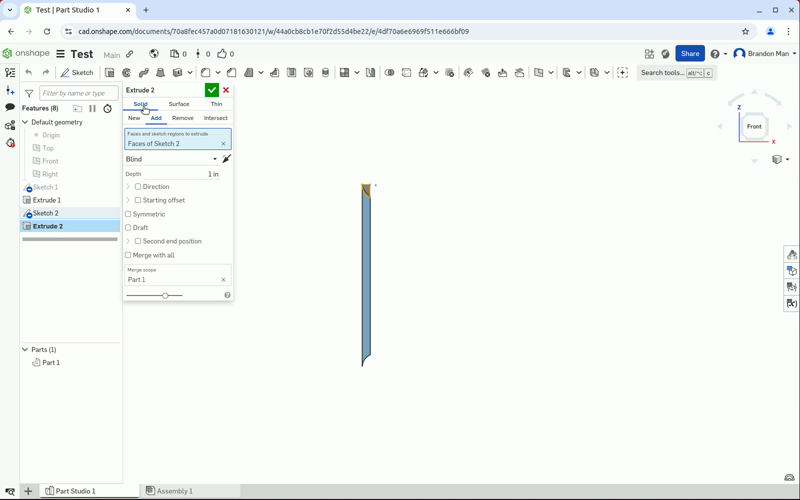
click(143, 106)
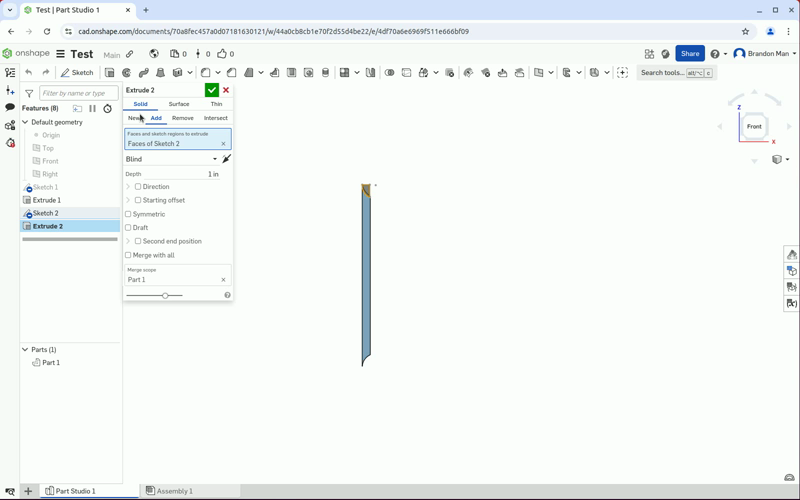
mouse_move(137, 120)
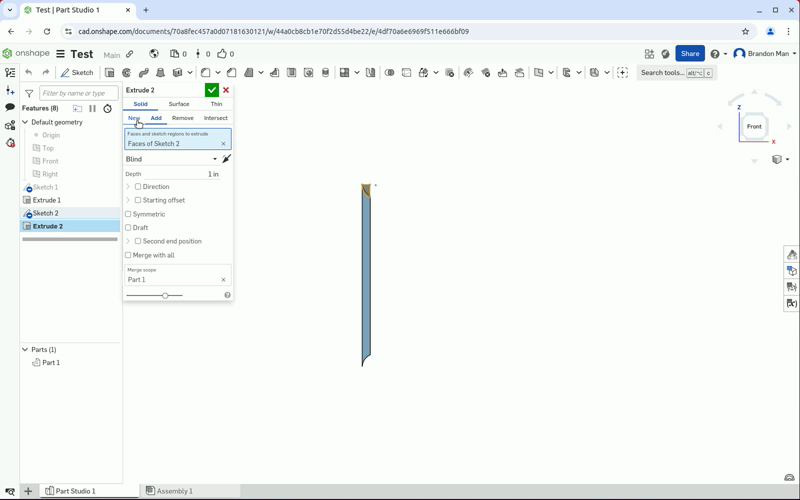
click(137, 120)
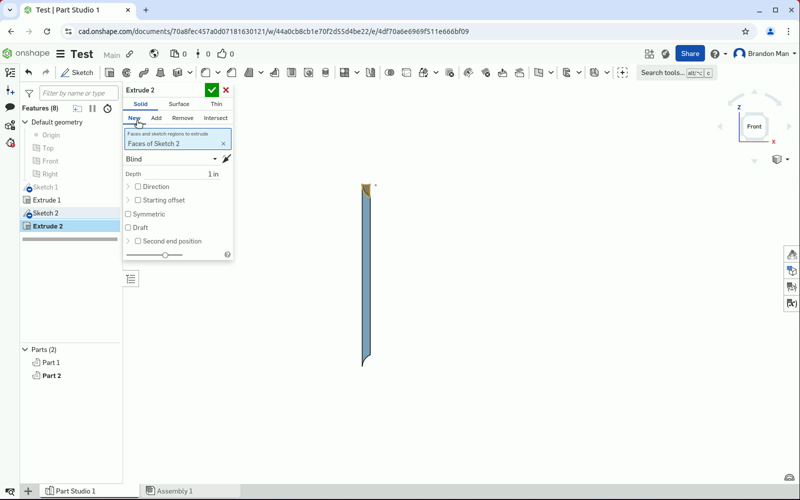
key(tab, 4)
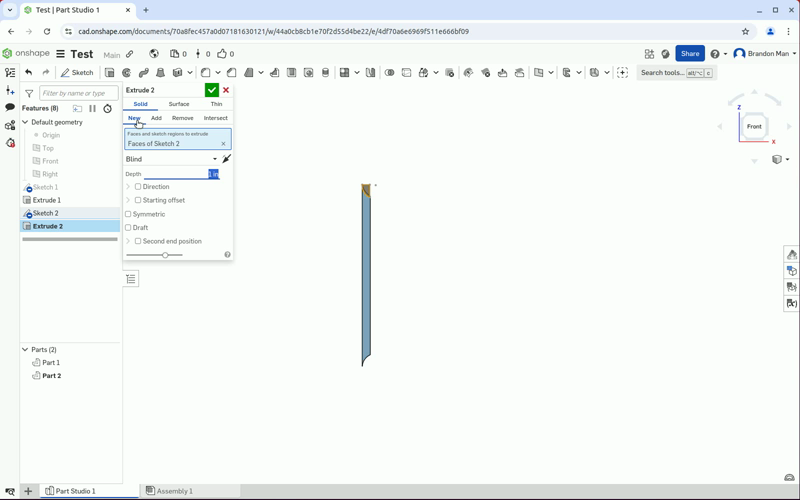
text(1.926)
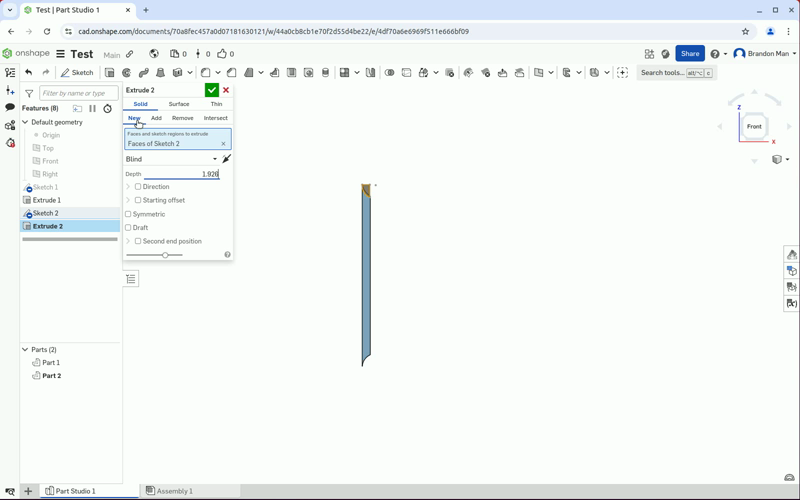
key(enter)
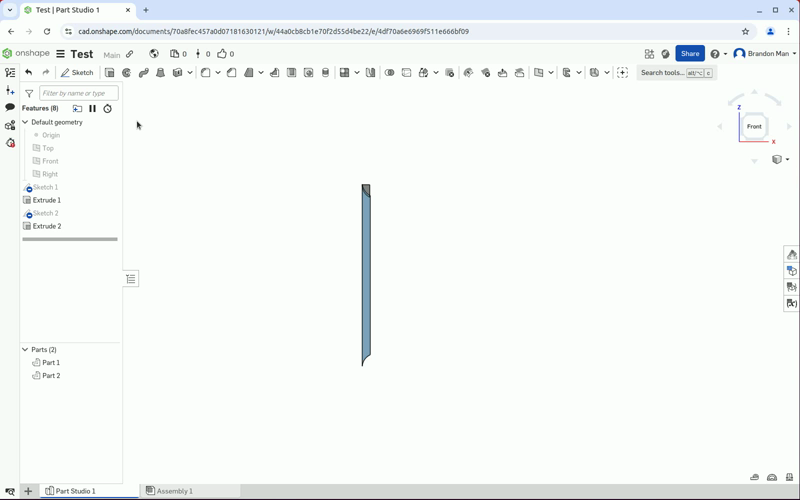
key(shift+h)
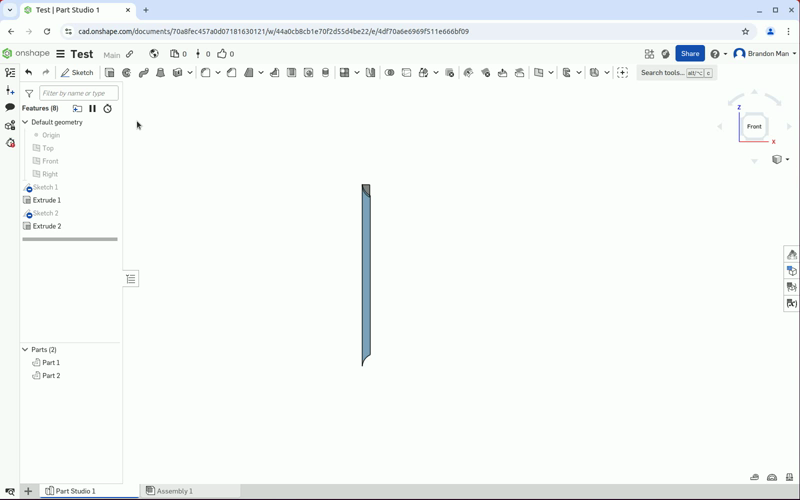
key(shift+h)
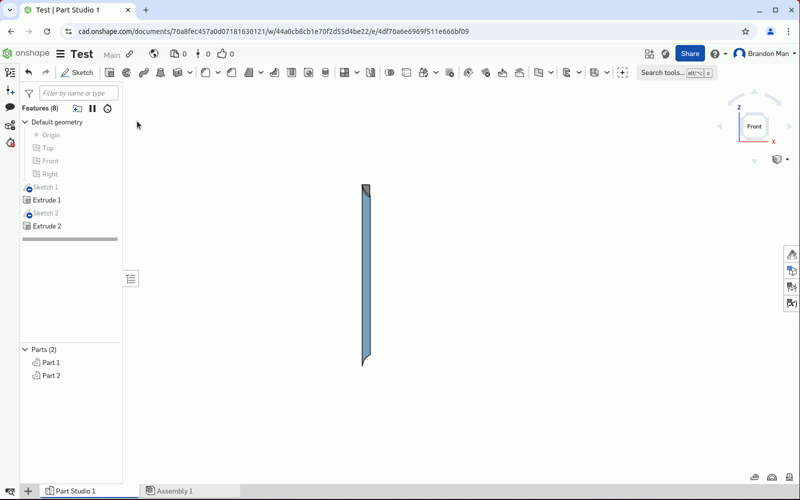
mouse_move(73, 189)
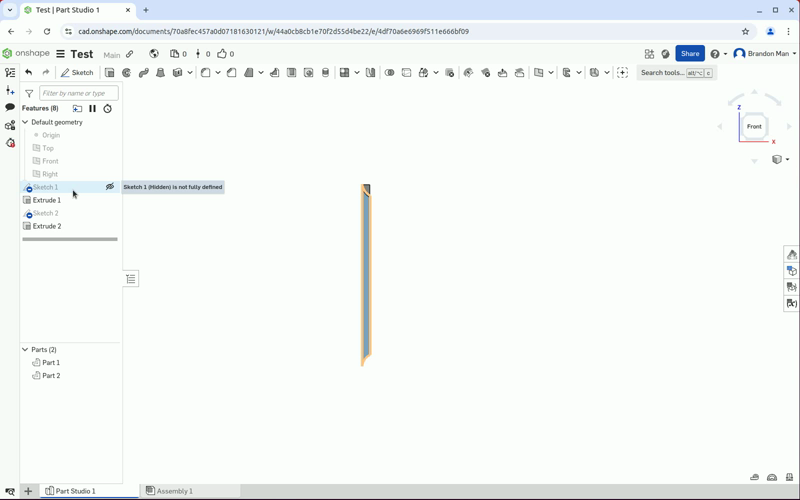
click(73, 189)
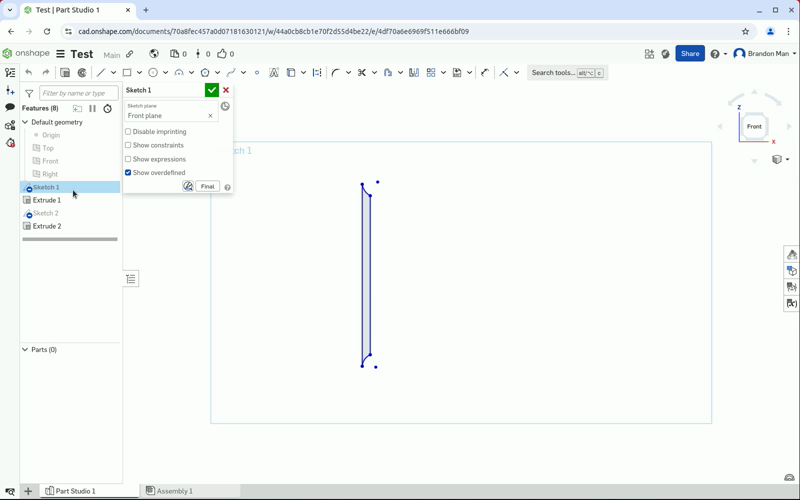
mouse_move(229, 92)
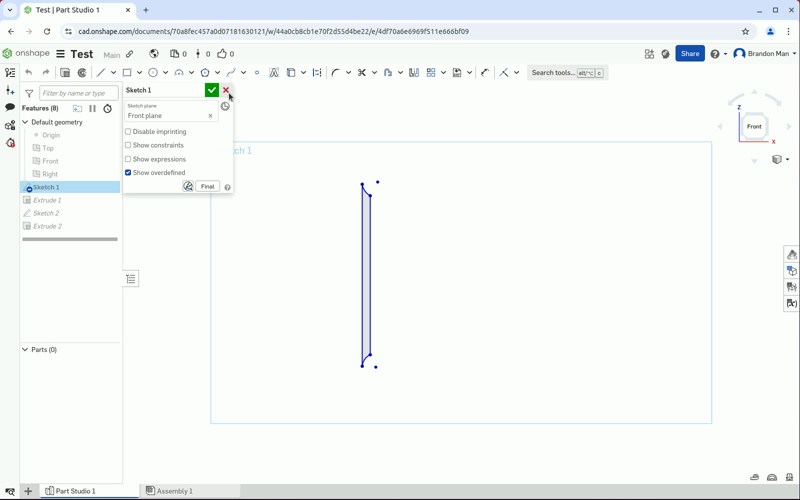
click(229, 92)
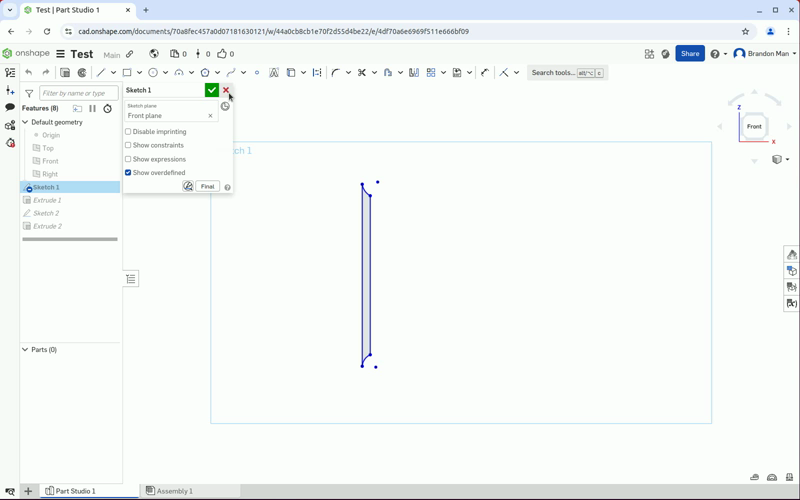
key(shift+s)
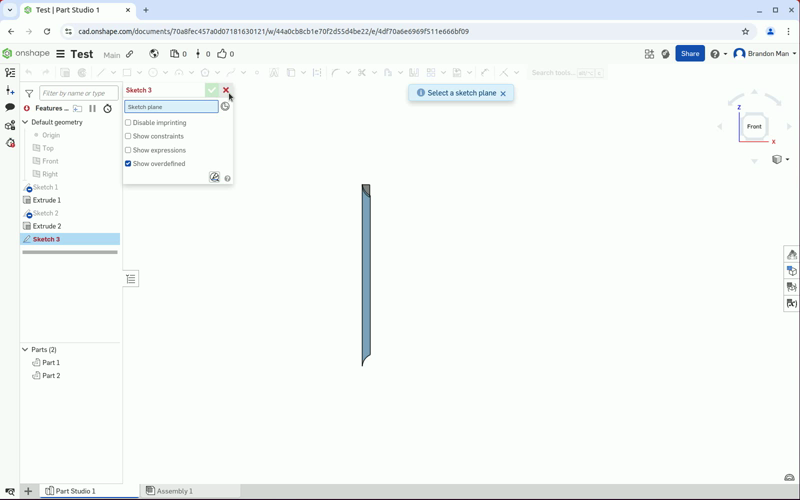
mouse_move(73, 163)
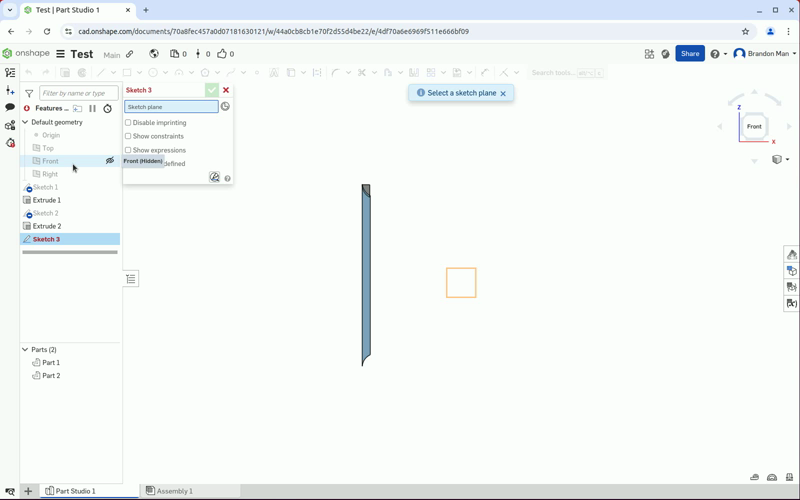
click(73, 163)
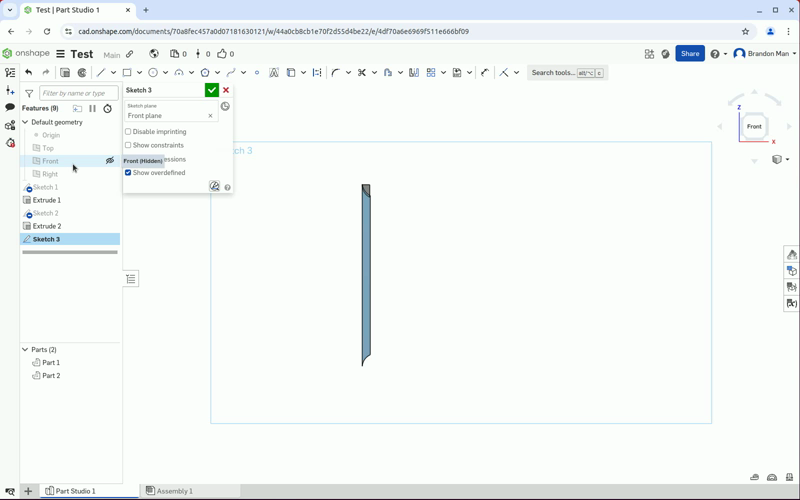
mouse_move(73, 352)
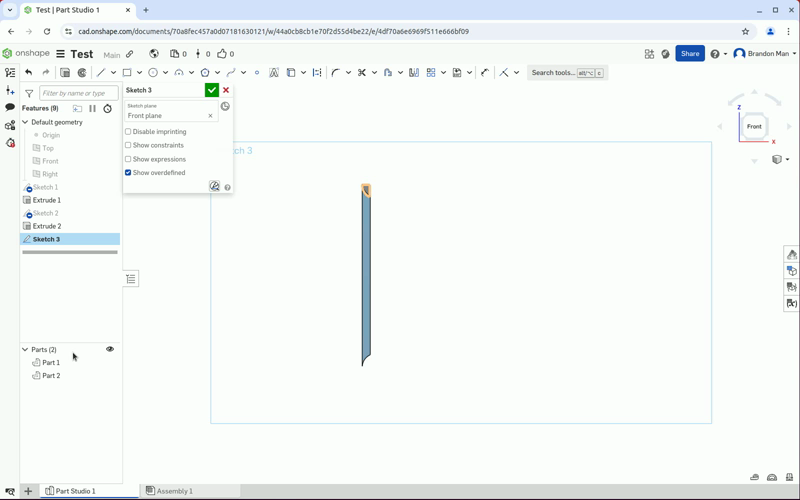
key(y)
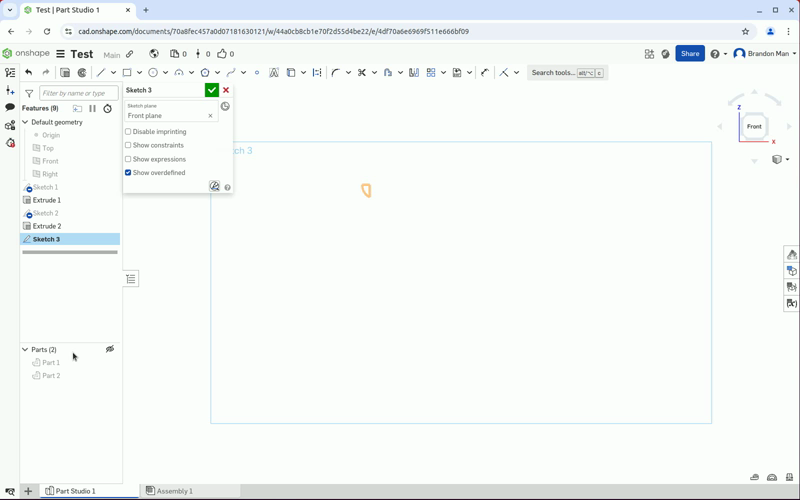
key(a)
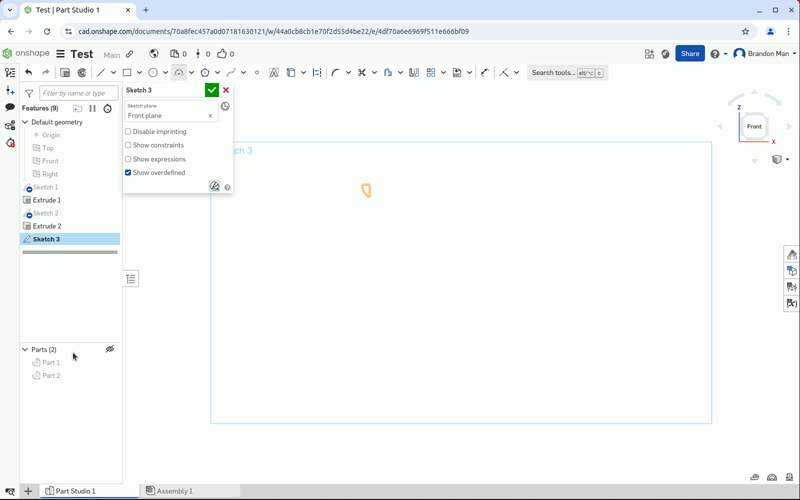
key_down(shift)
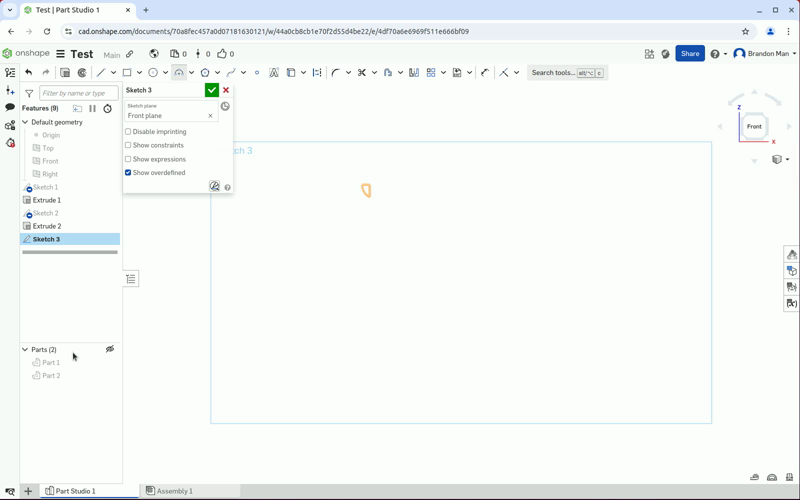
mouse_move(362, 184)
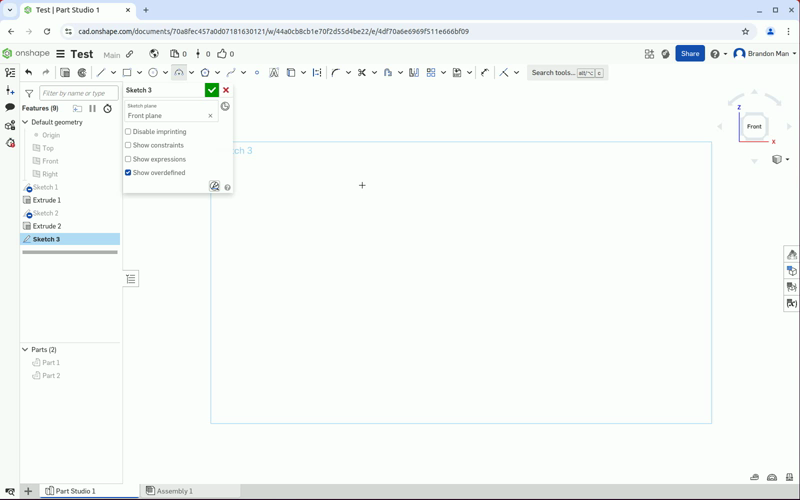
click(362, 184)
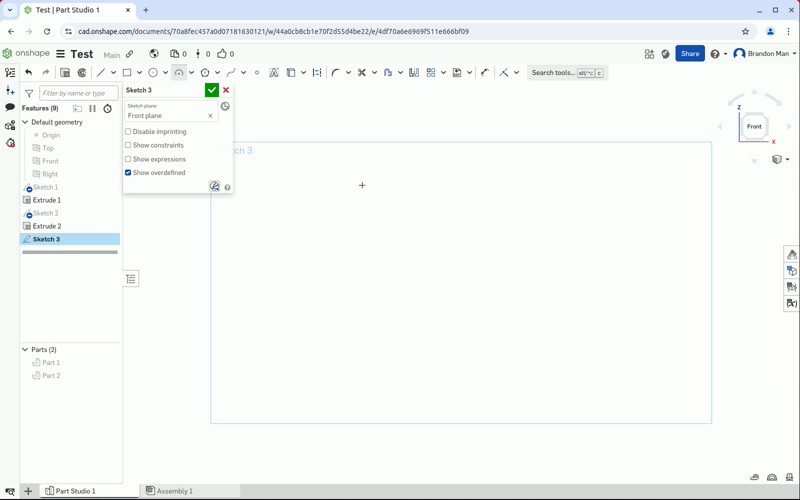
key_up(shift)
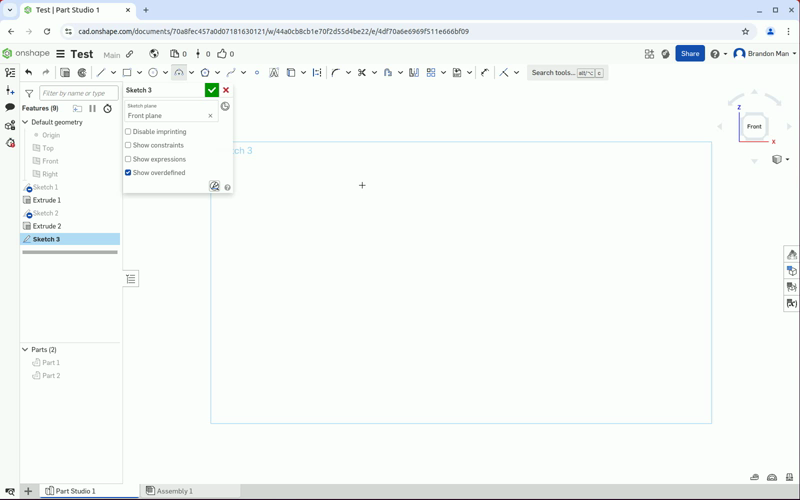
key_down(shift)
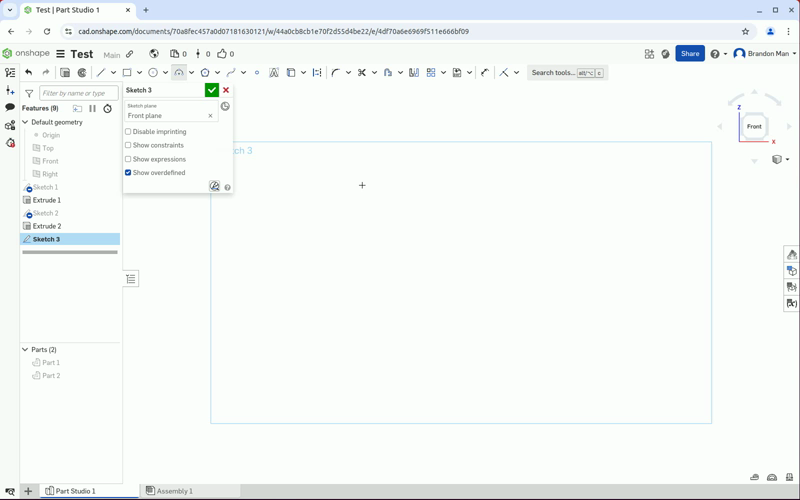
mouse_move(390, 184)
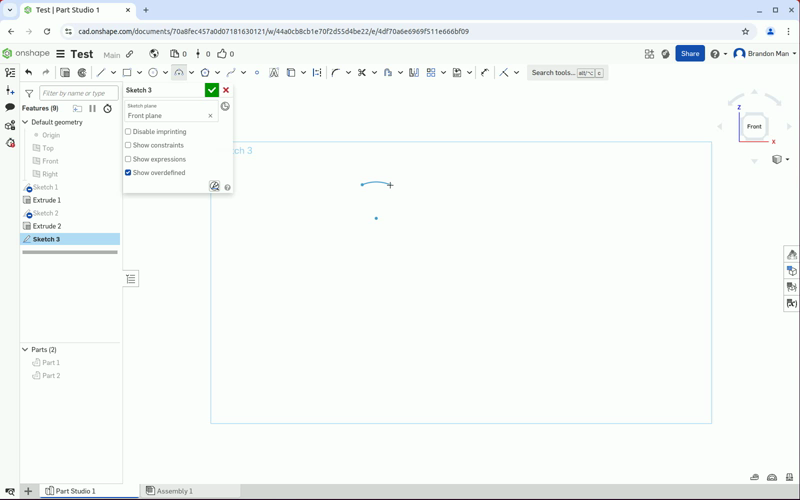
click(390, 184)
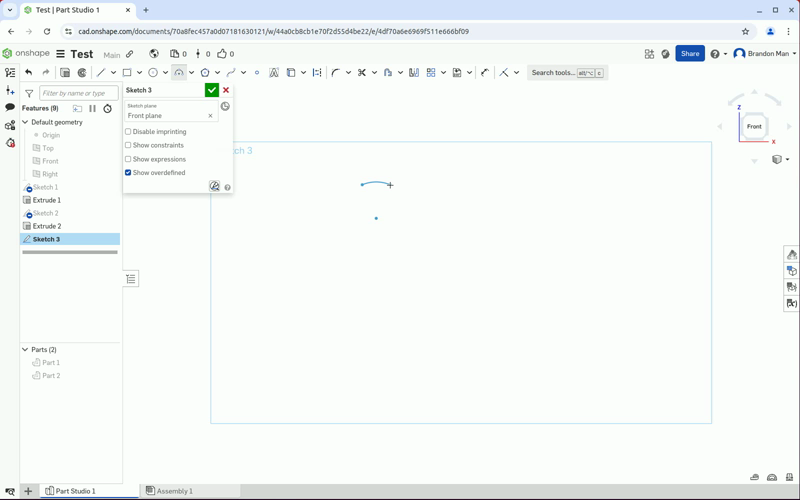
mouse_move(376, 198)
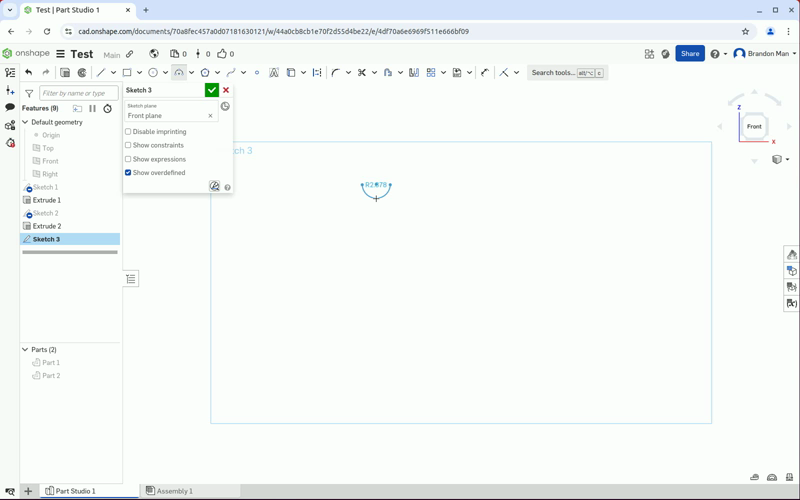
click(376, 198)
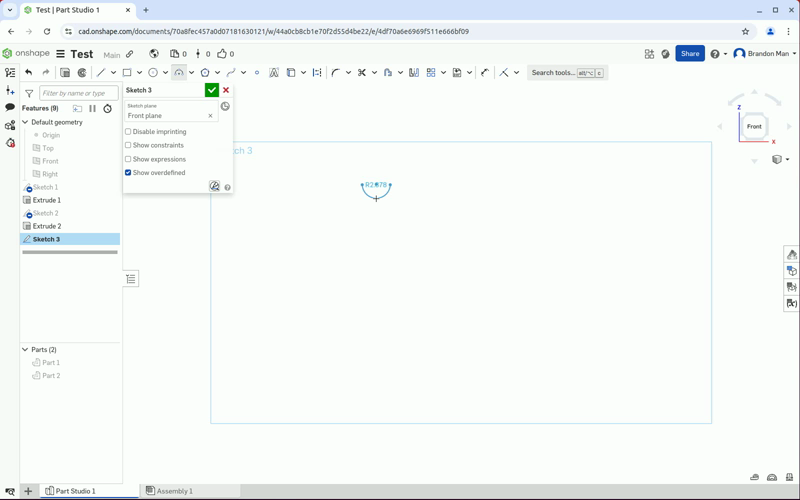
key_up(shift)
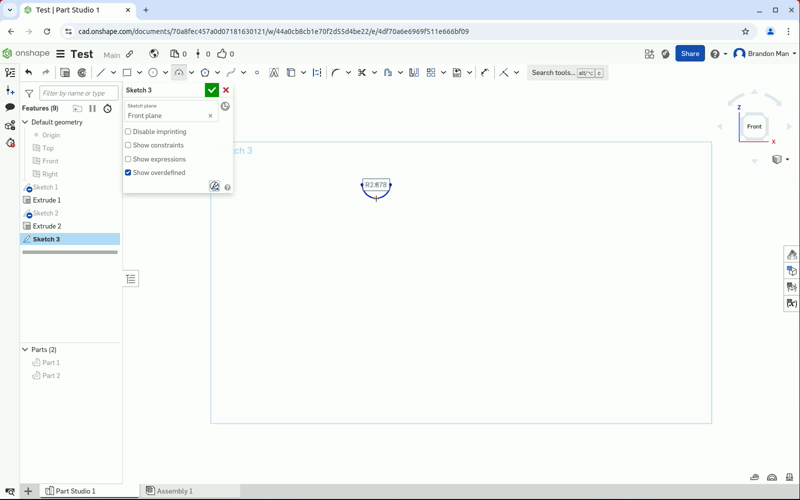
key(esc)
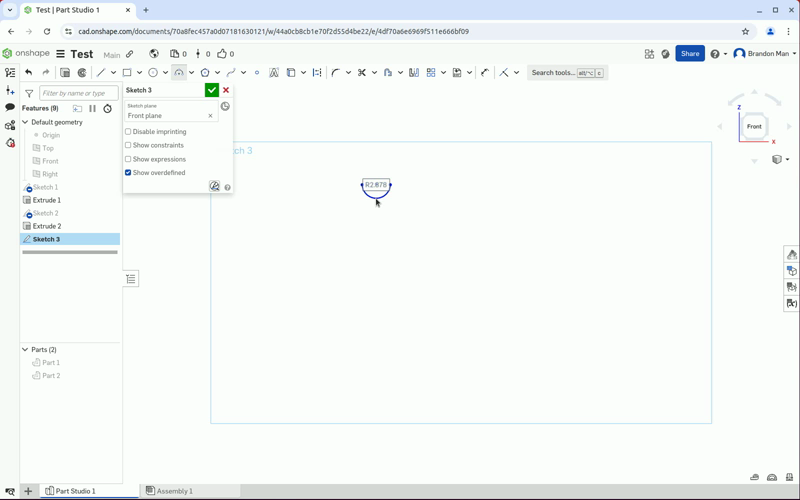
key(l)
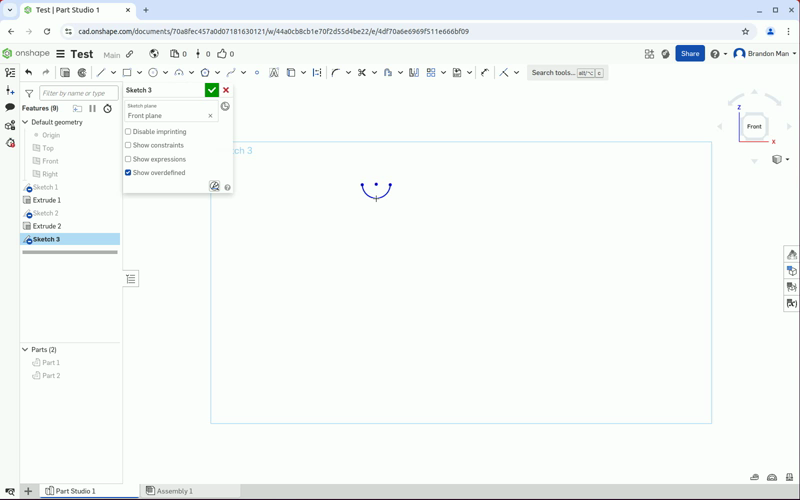
mouse_move(390, 184)
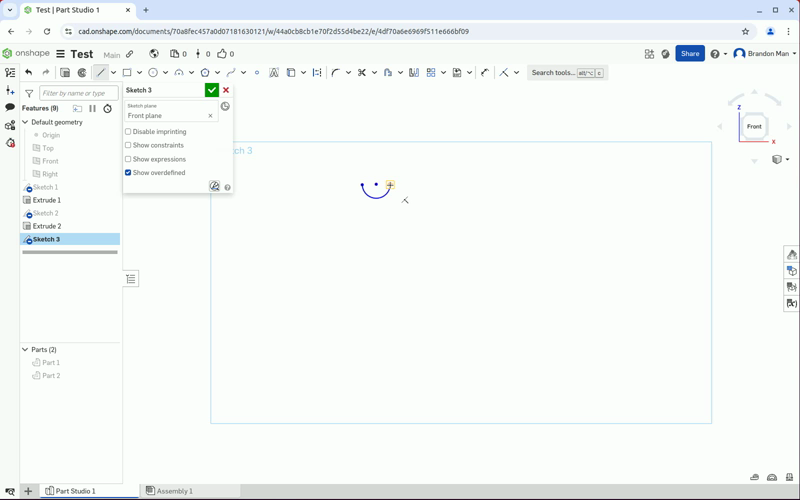
click(390, 184)
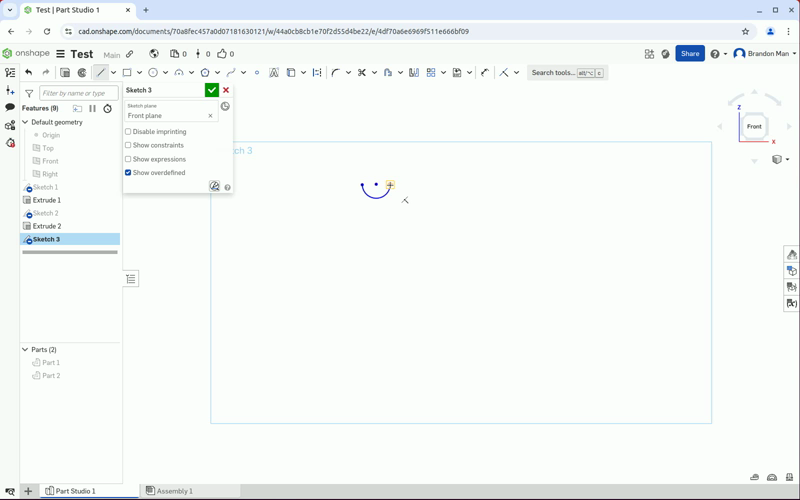
key_down(shift)
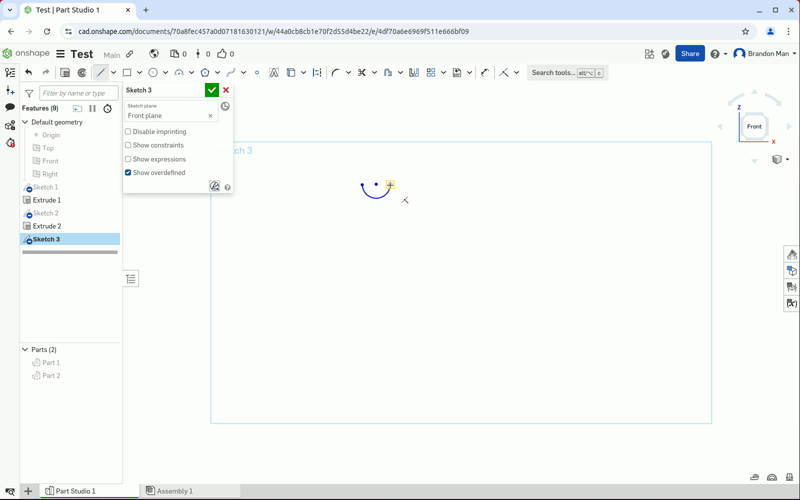
mouse_move(420, 184)
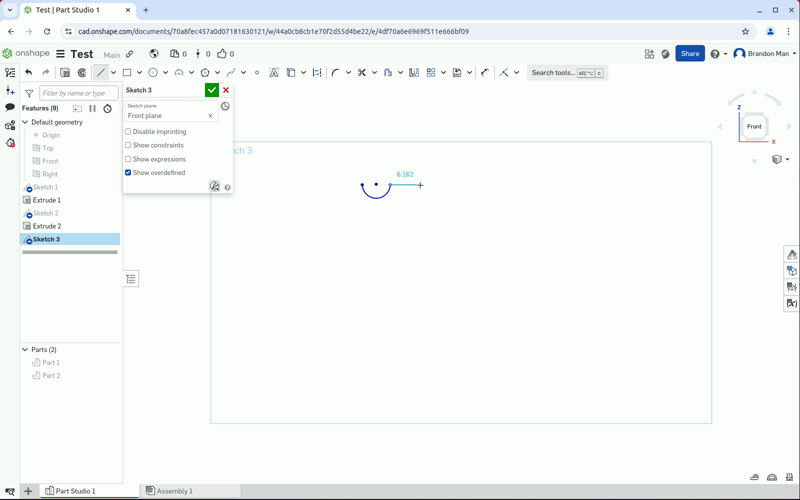
mouse_move(383, 184)
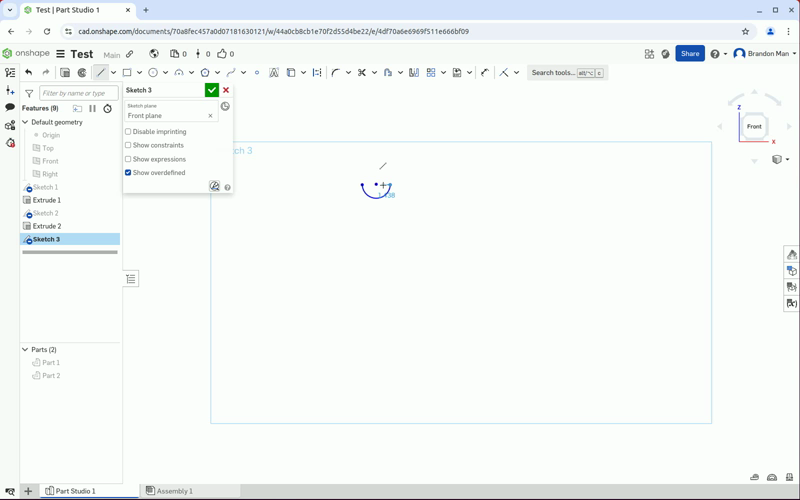
scroll(6)
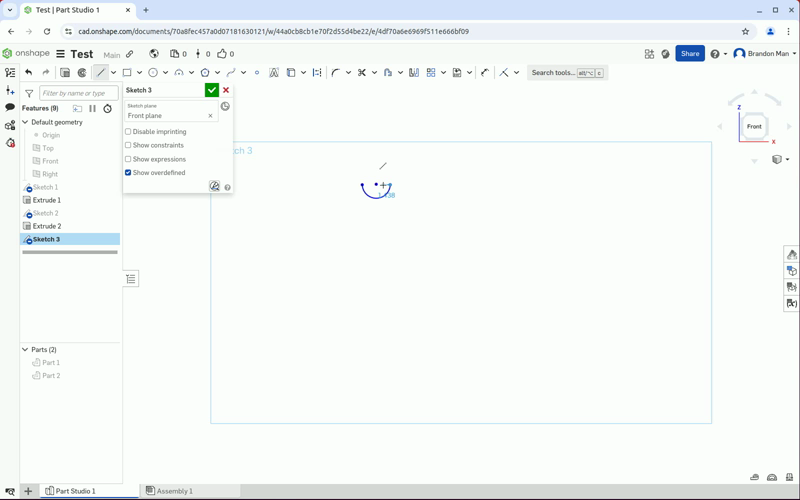
scroll(6)
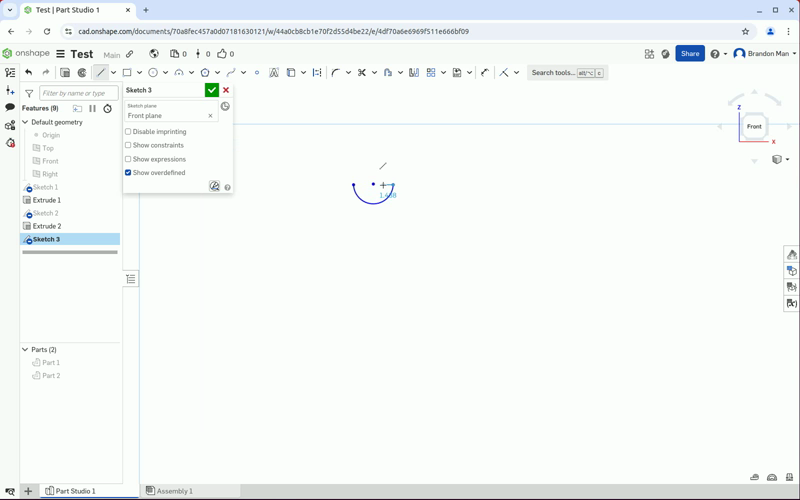
scroll(6)
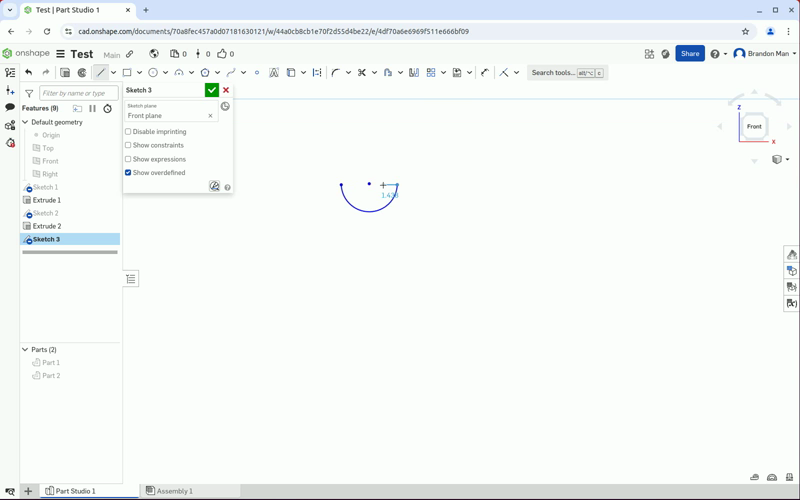
scroll(6)
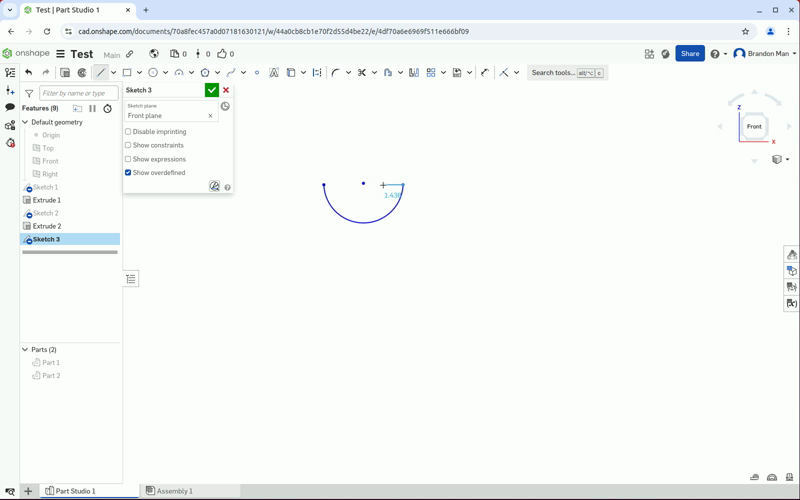
scroll(6)
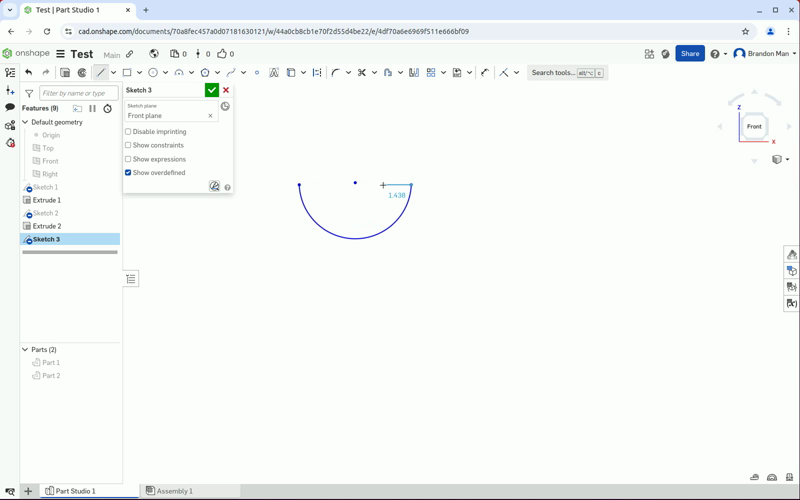
scroll(6)
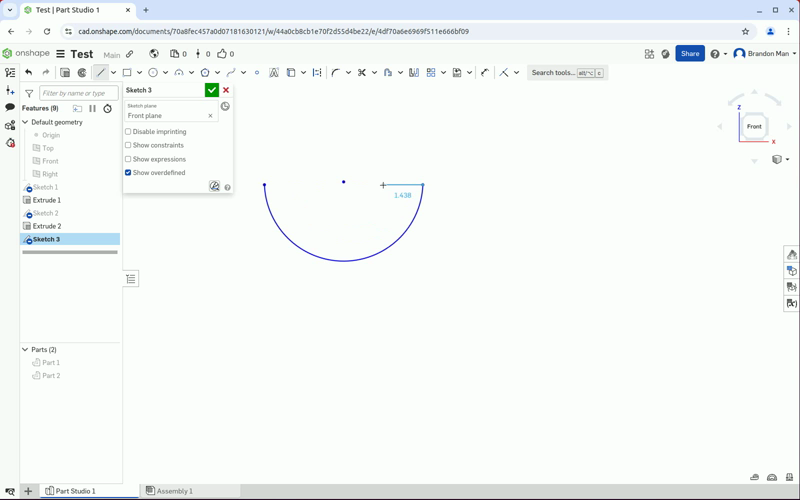
scroll(6)
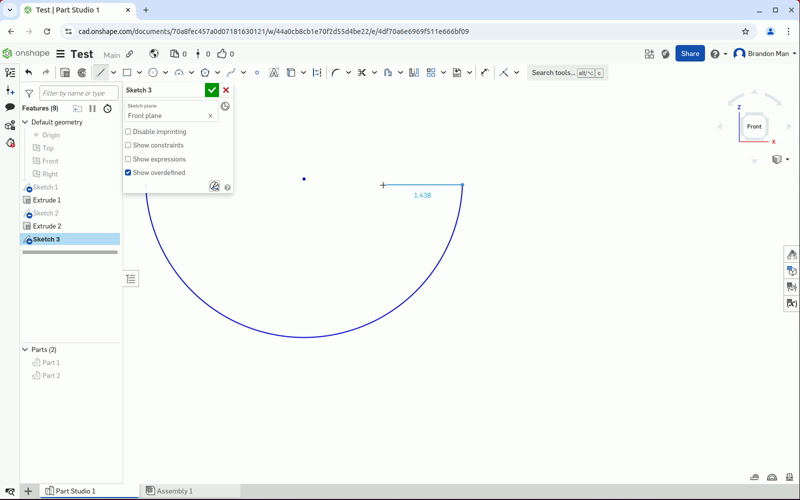
click(383, 184)
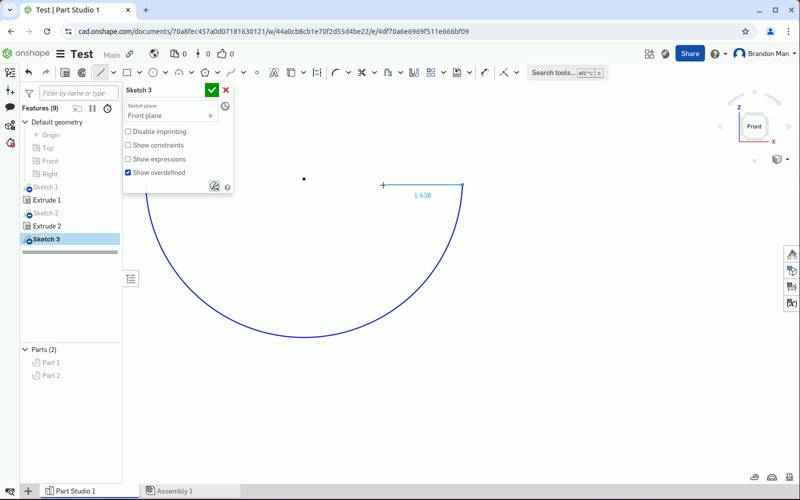
scroll(-6)
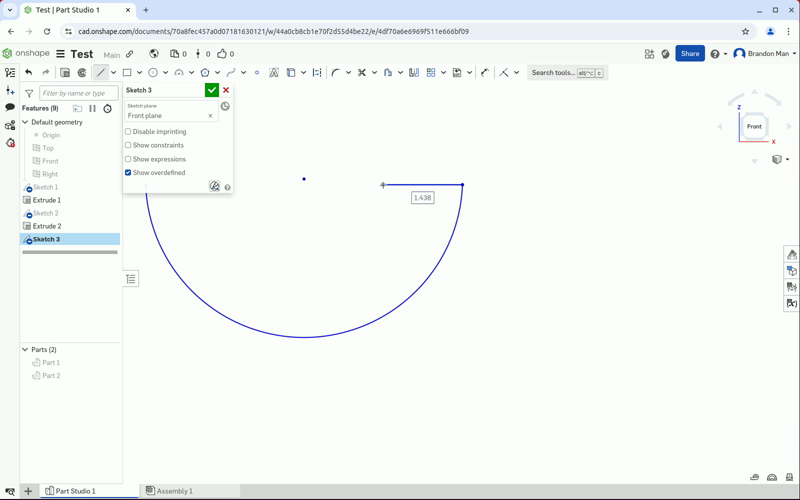
scroll(-6)
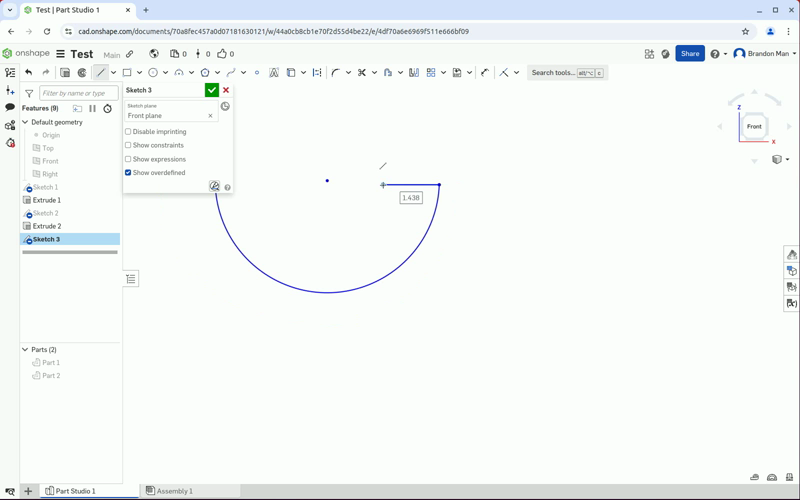
scroll(-6)
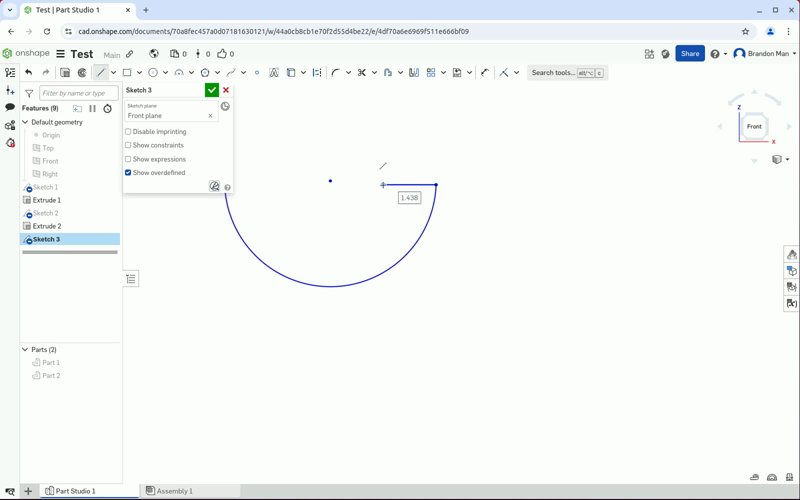
scroll(-6)
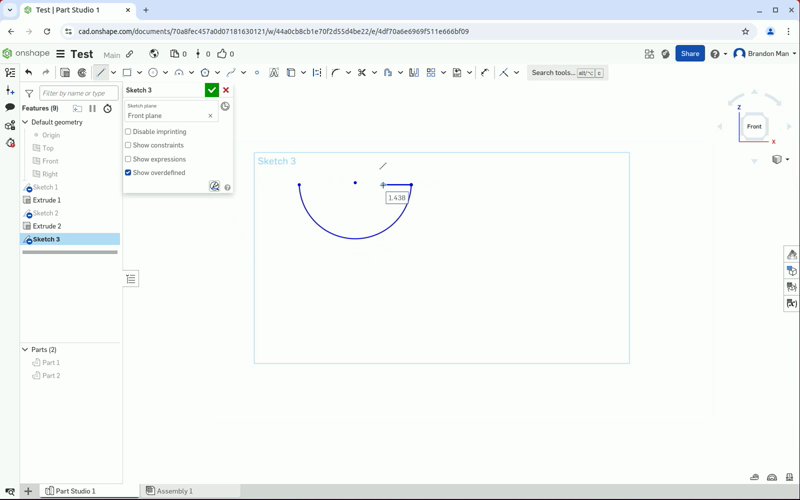
scroll(-6)
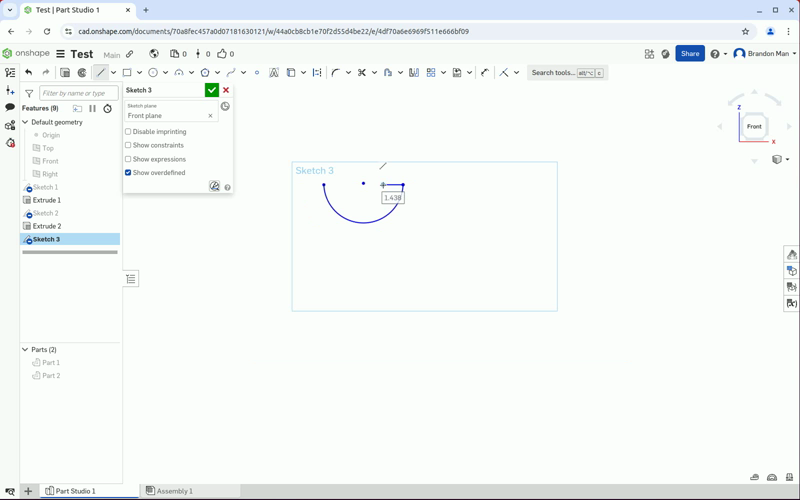
scroll(-6)
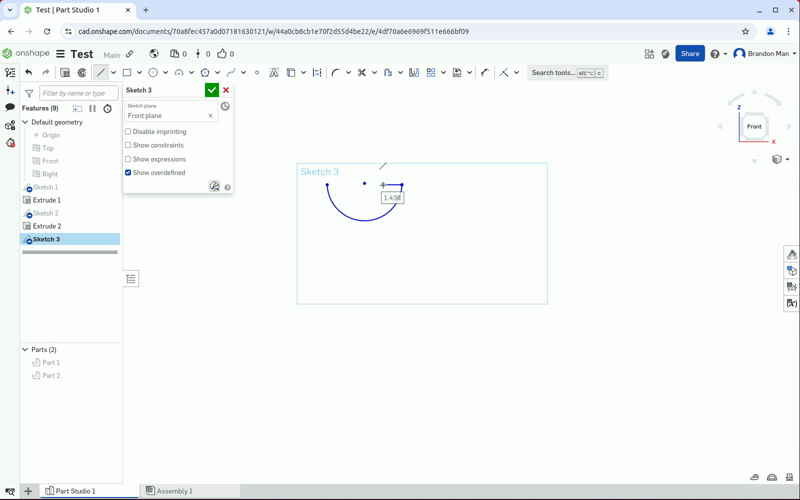
scroll(-6)
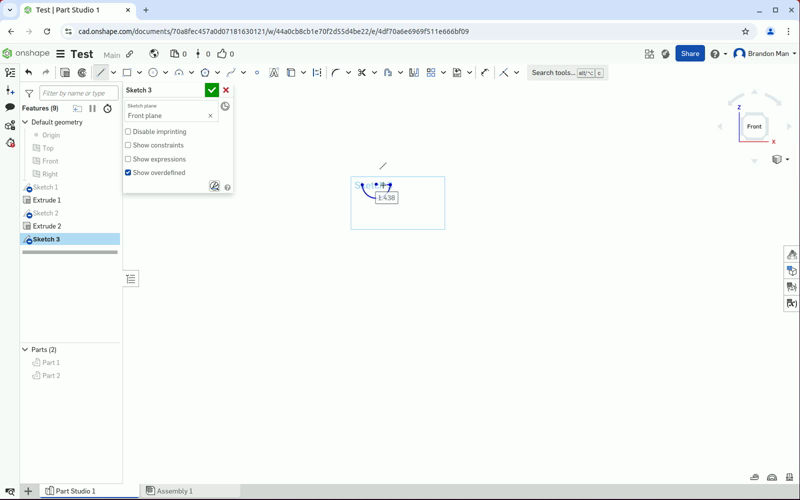
key_up(shift)
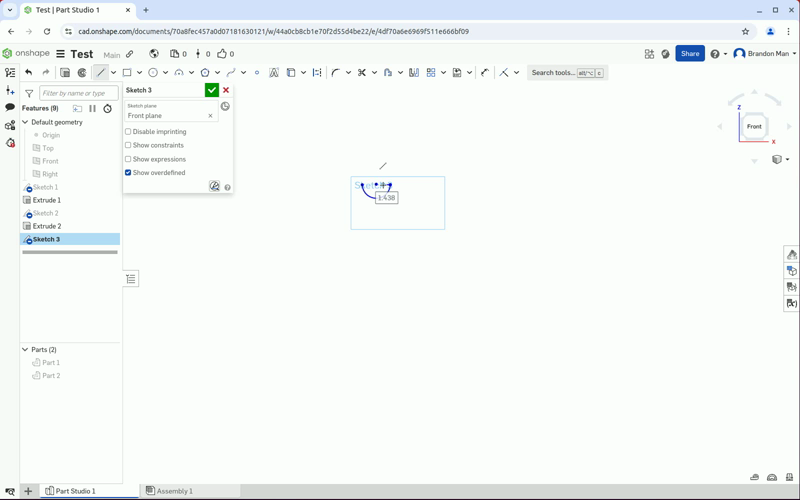
key(esc)
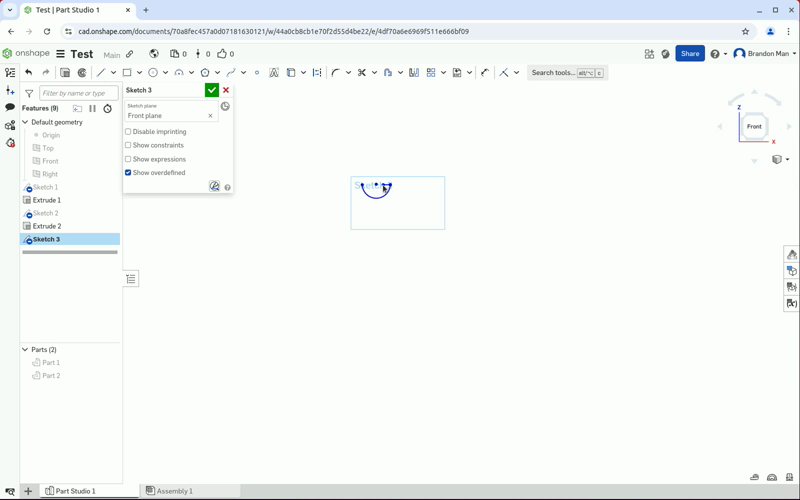
key(a)
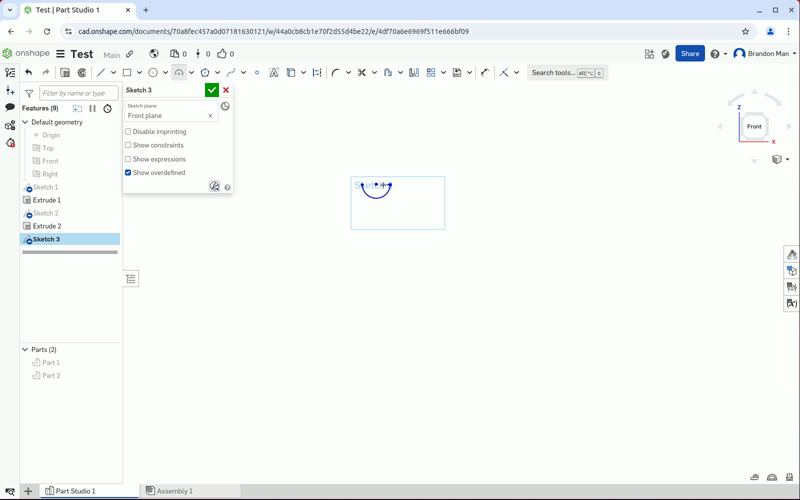
mouse_move(383, 184)
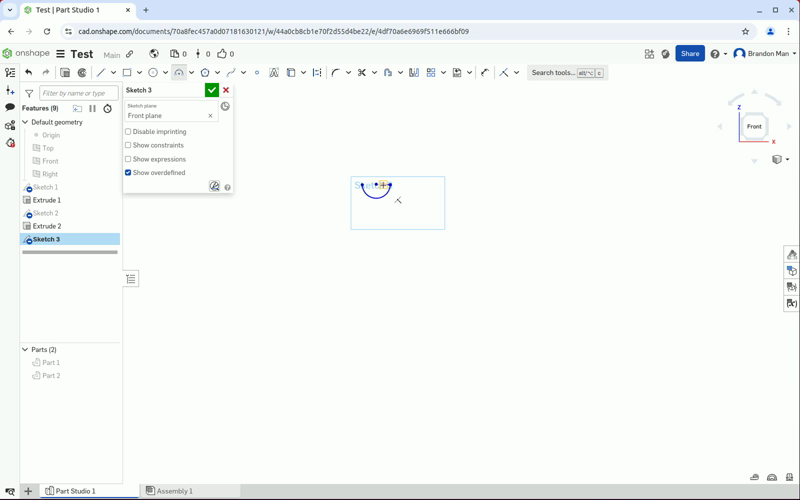
click(383, 184)
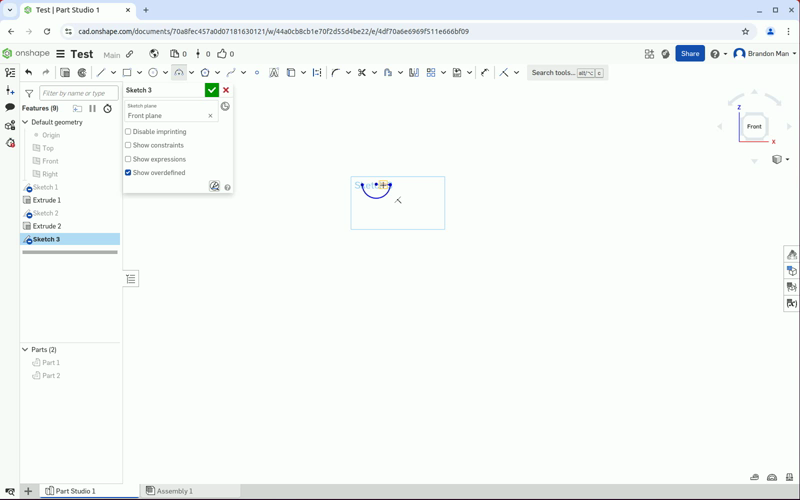
key_down(shift)
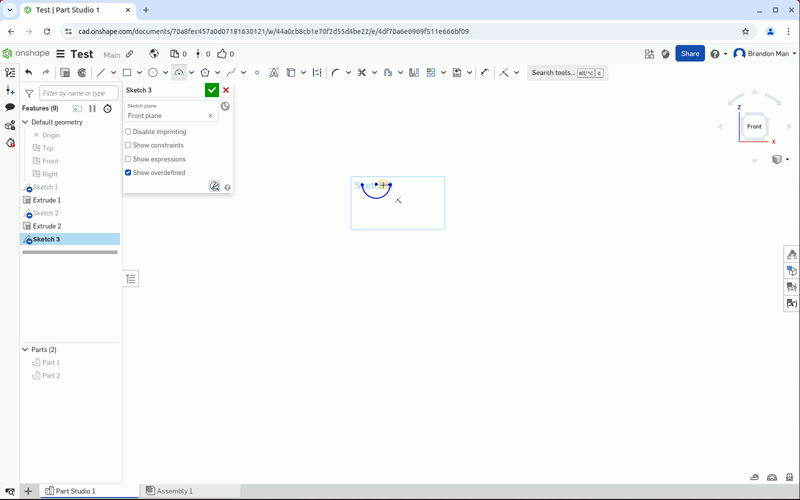
mouse_move(369, 184)
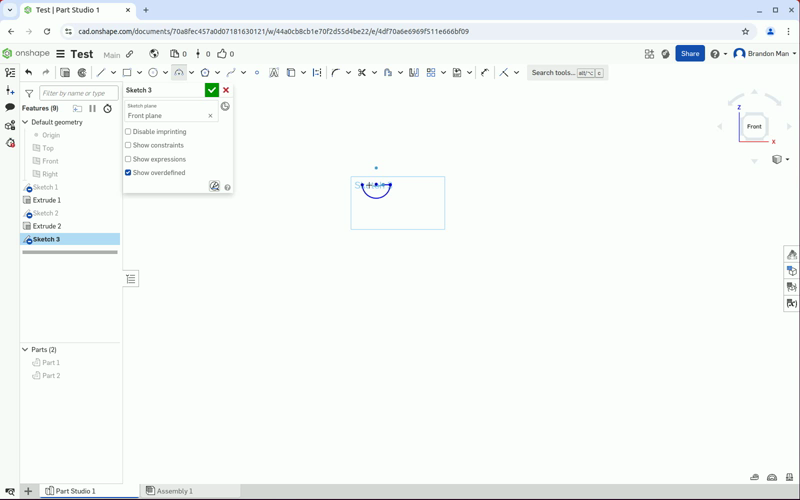
click(369, 184)
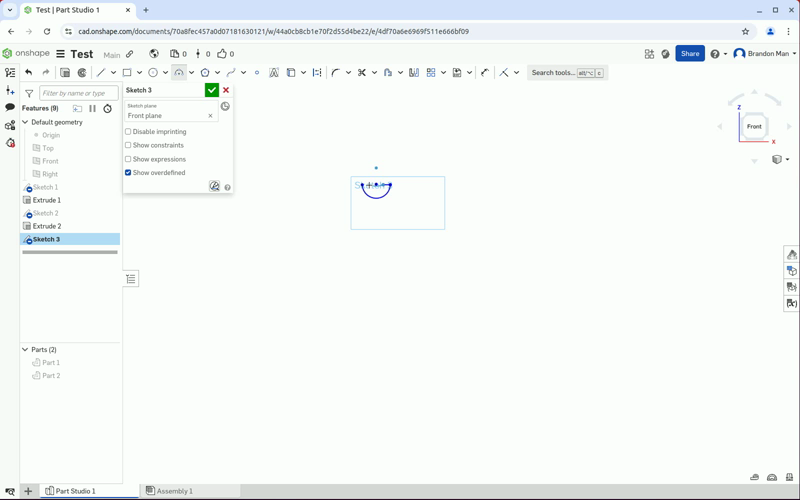
mouse_move(376, 191)
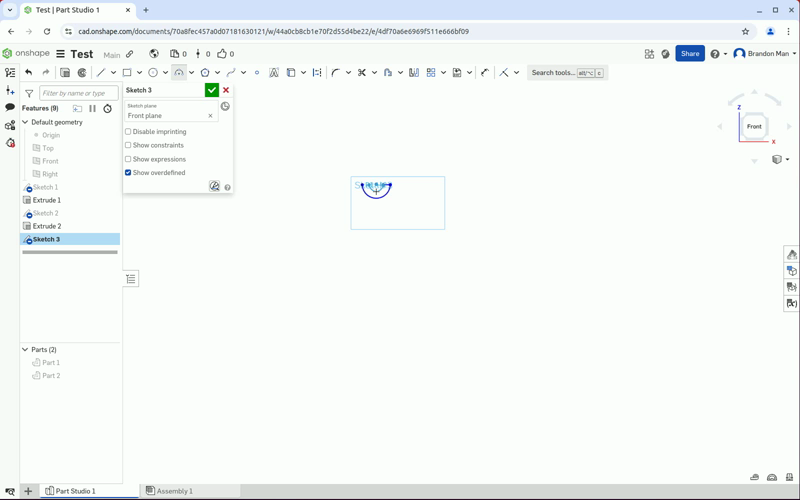
click(376, 191)
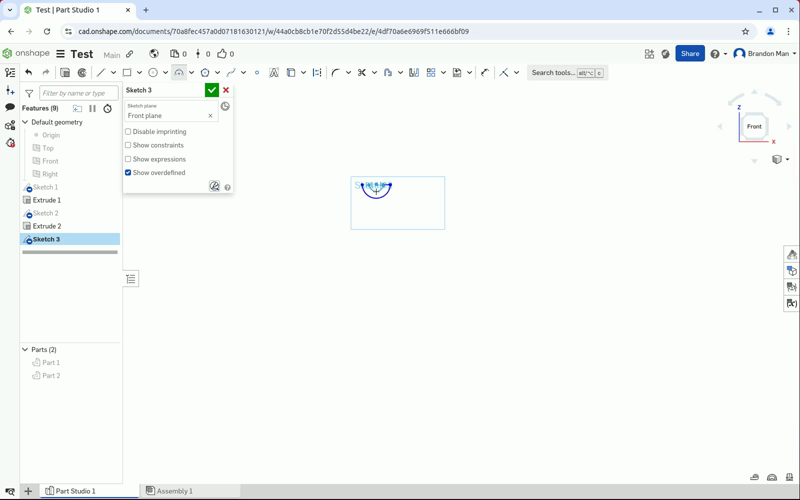
key_up(shift)
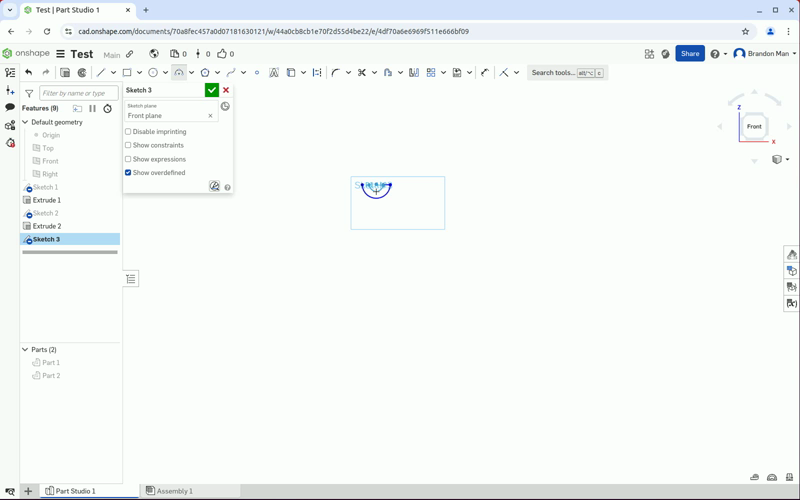
key(esc)
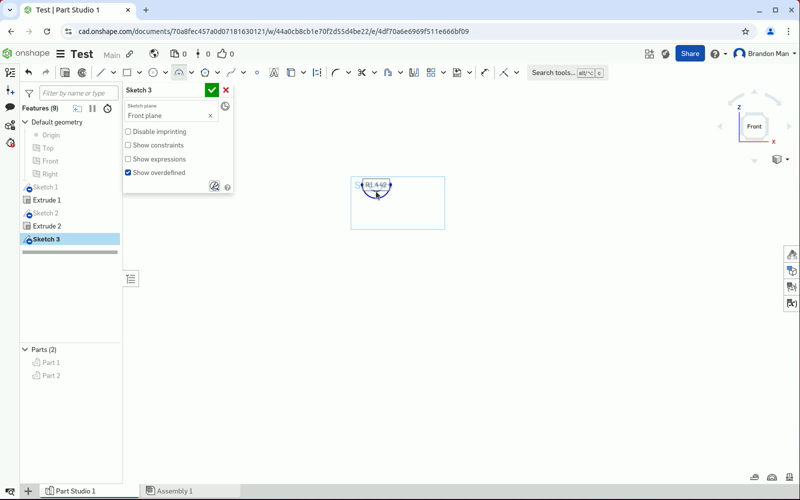
key(l)
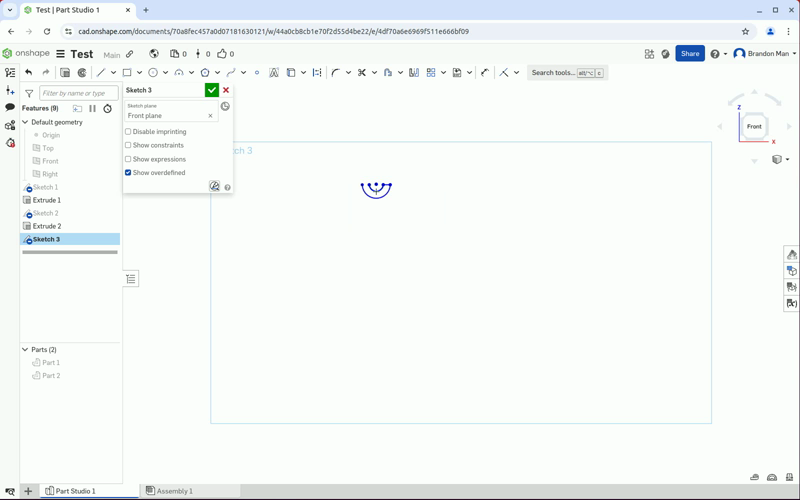
mouse_move(369, 184)
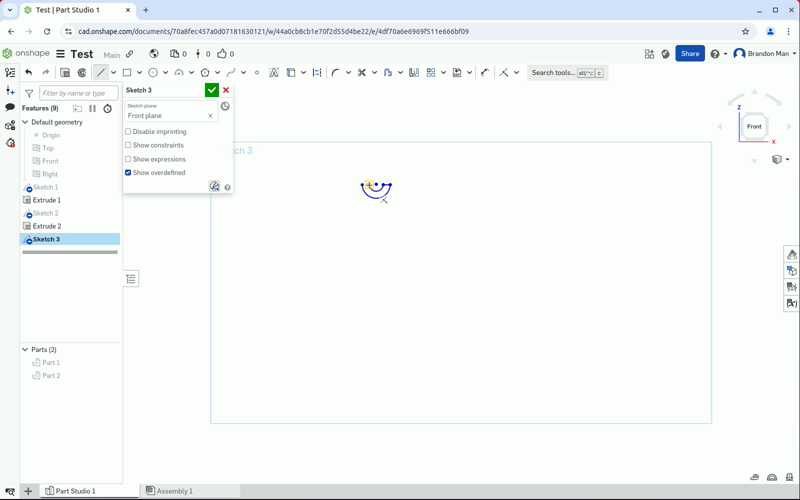
click(369, 184)
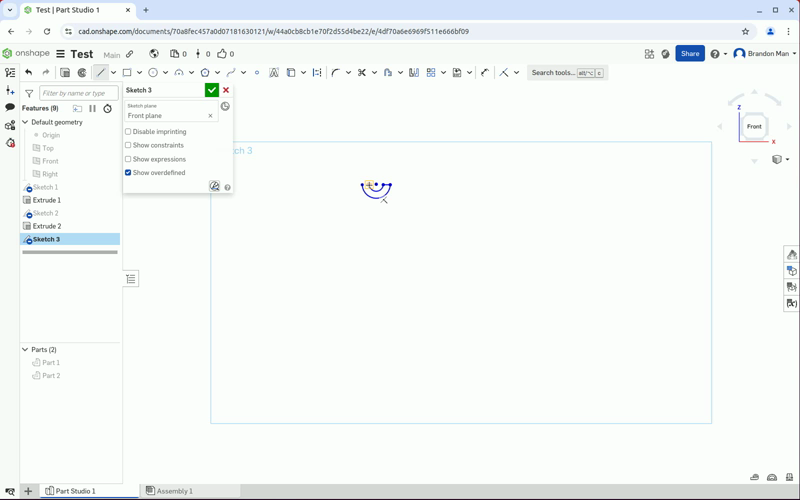
mouse_move(399, 184)
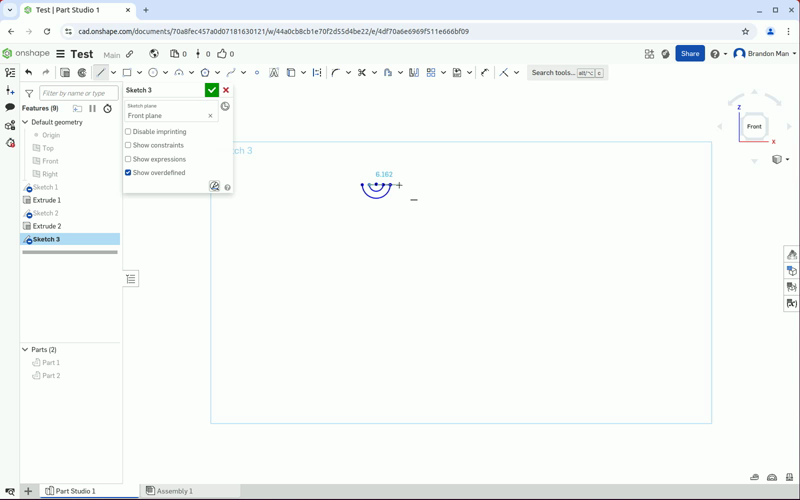
key_down(shift)
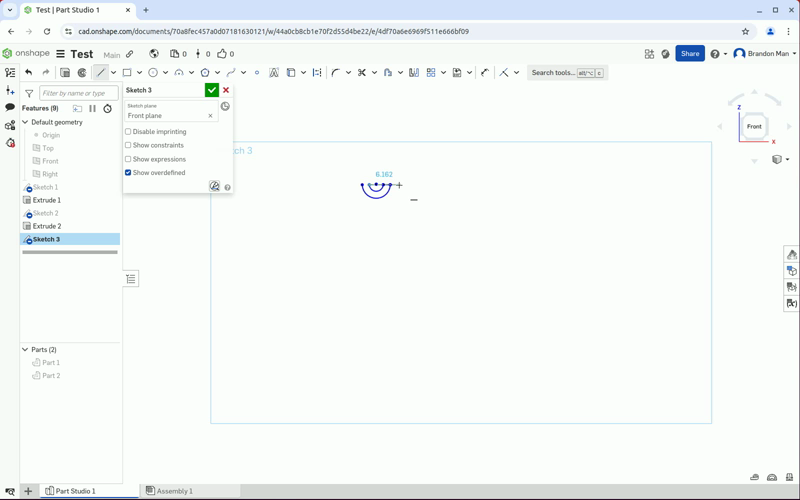
mouse_move(362, 184)
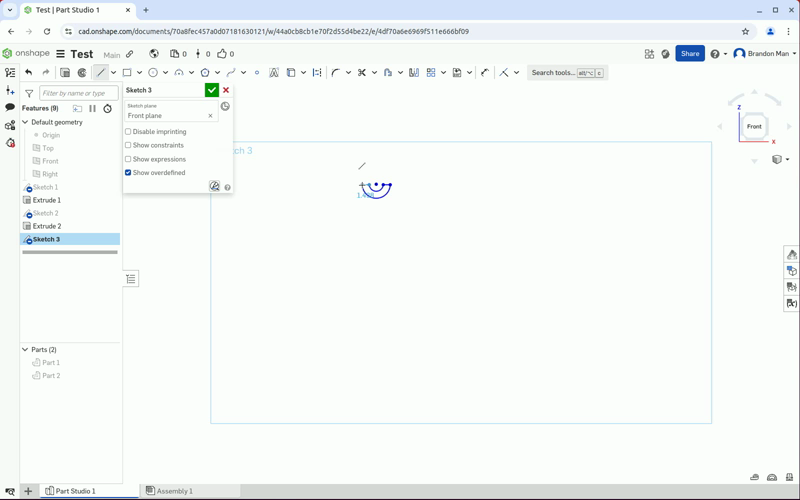
scroll(6)
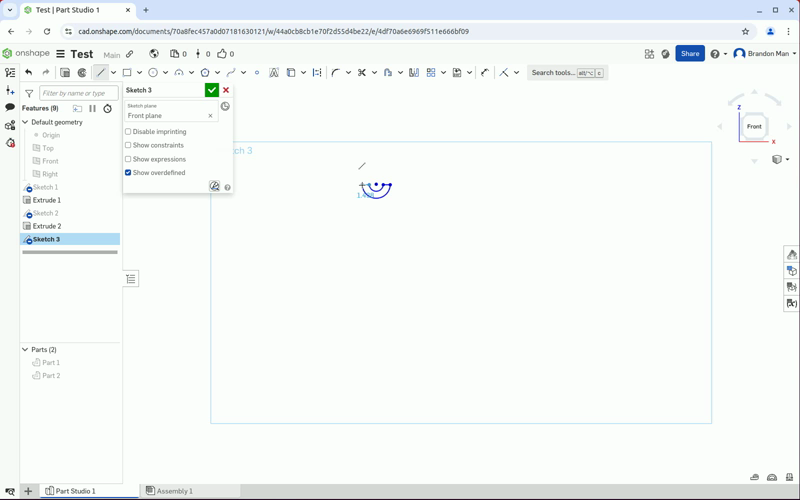
scroll(6)
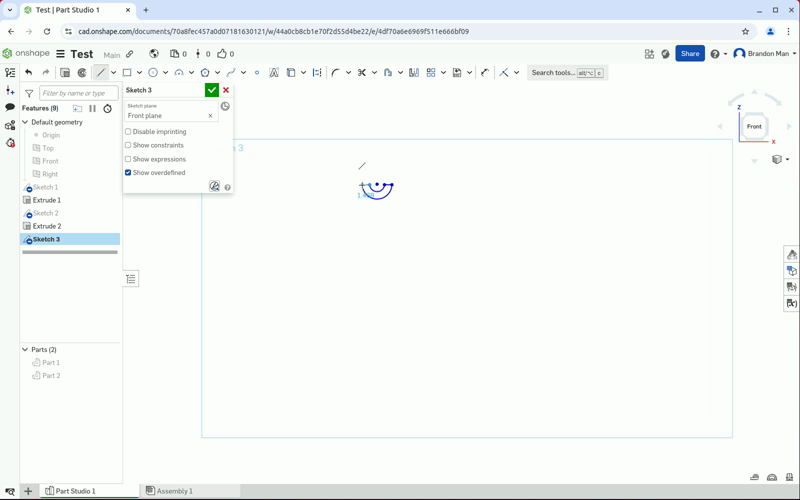
scroll(6)
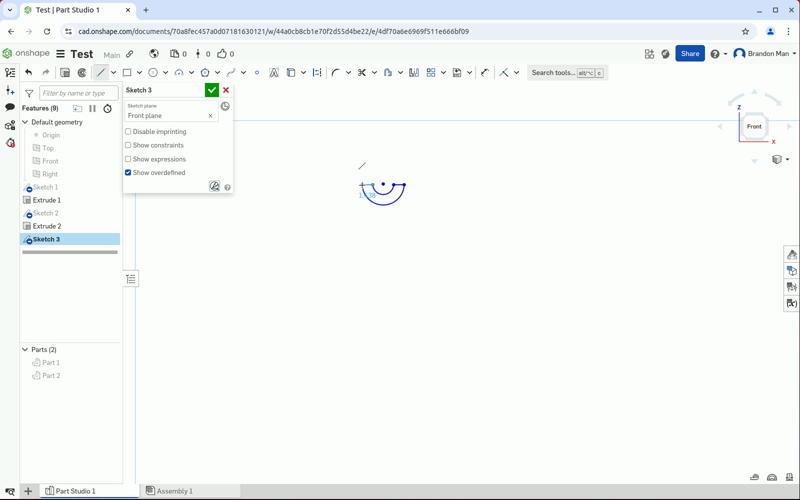
scroll(6)
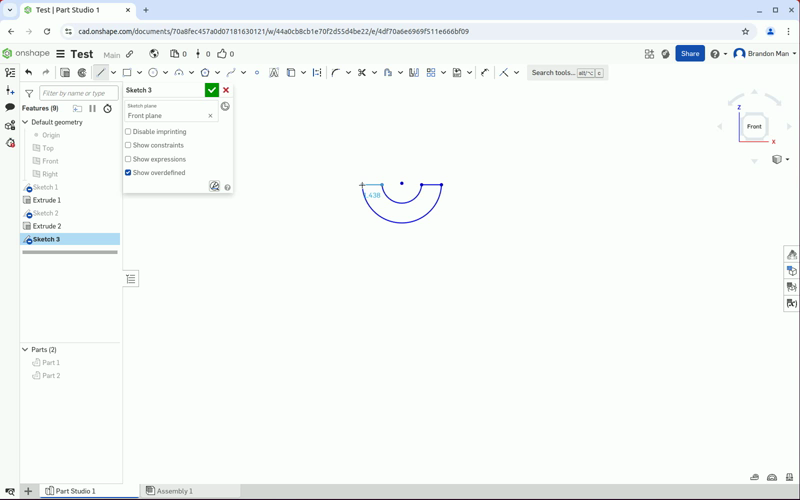
scroll(6)
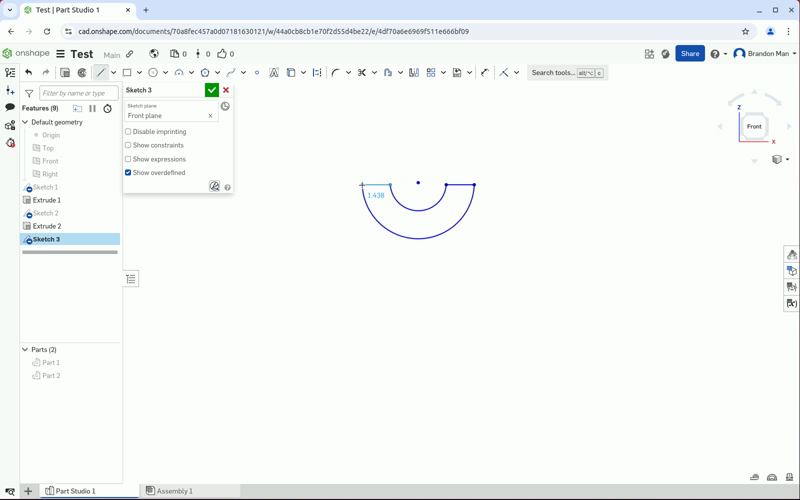
scroll(6)
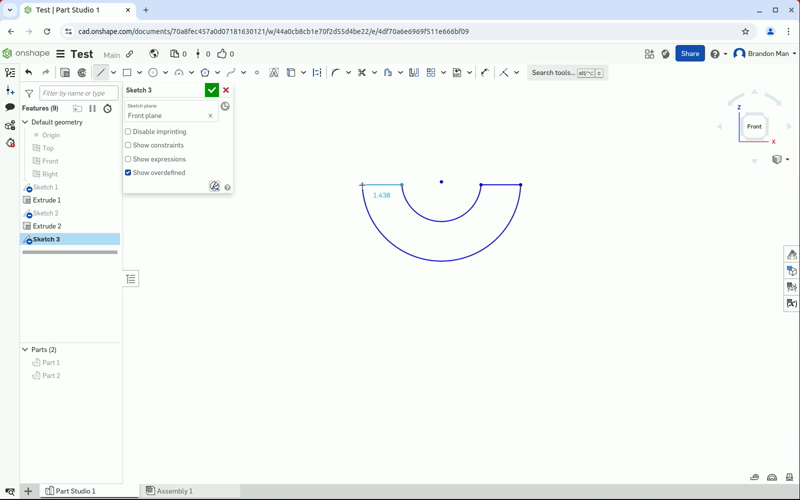
scroll(6)
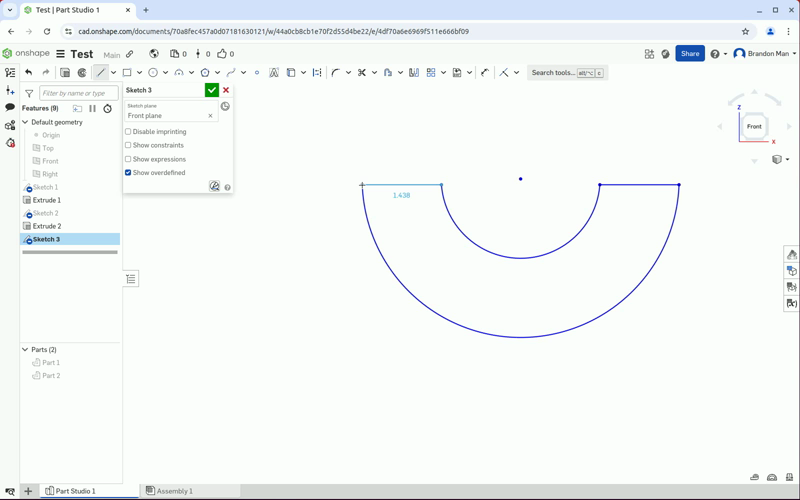
key_up(shift)
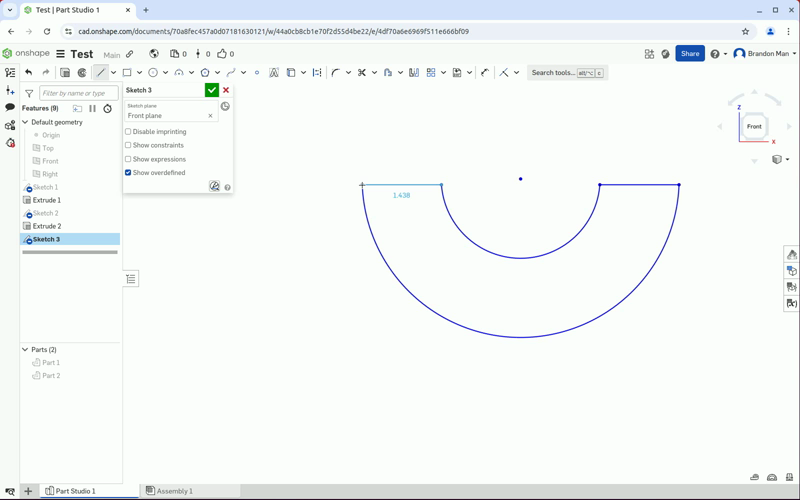
click(362, 184)
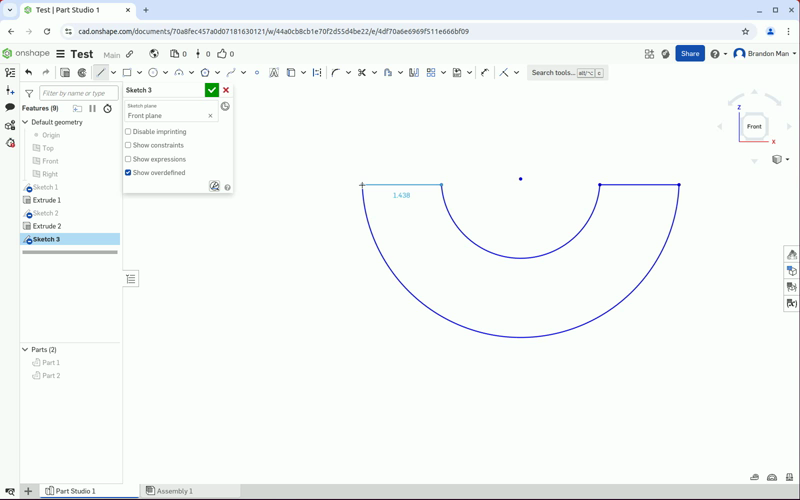
scroll(-6)
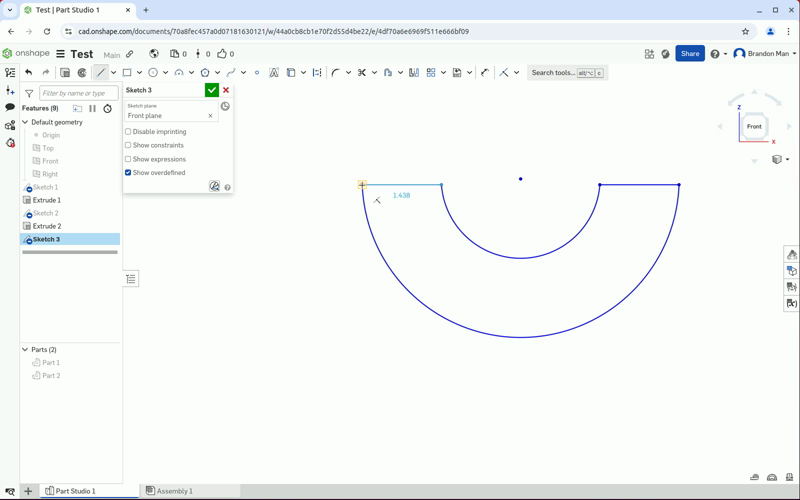
scroll(-6)
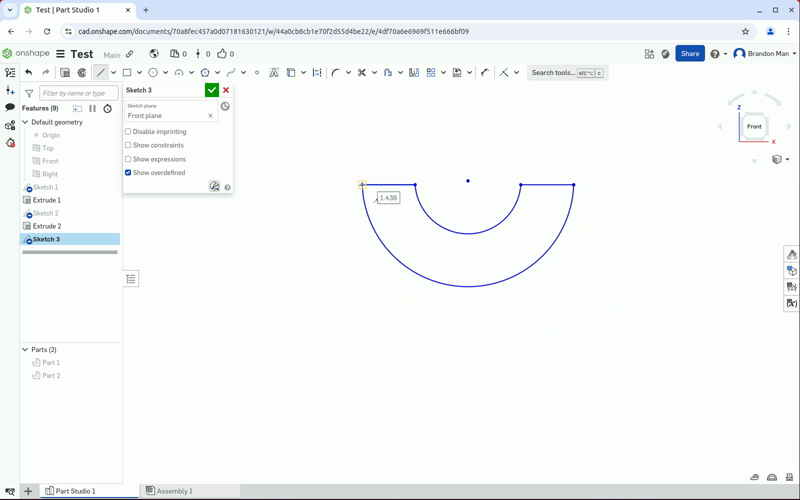
scroll(-6)
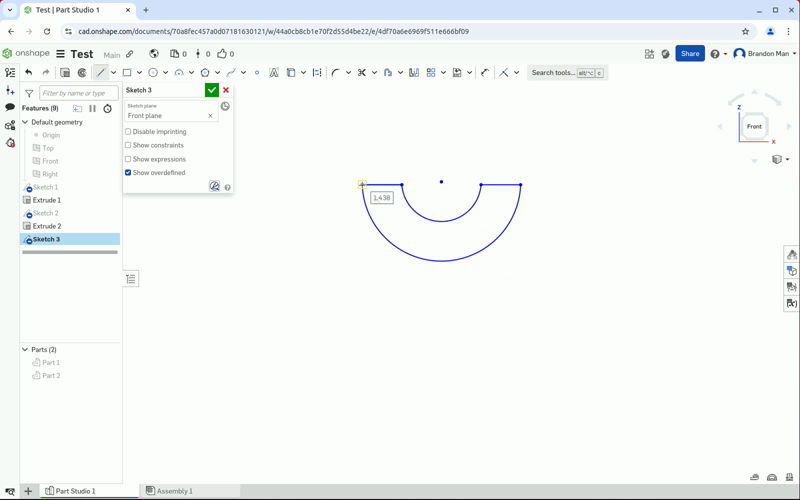
scroll(-6)
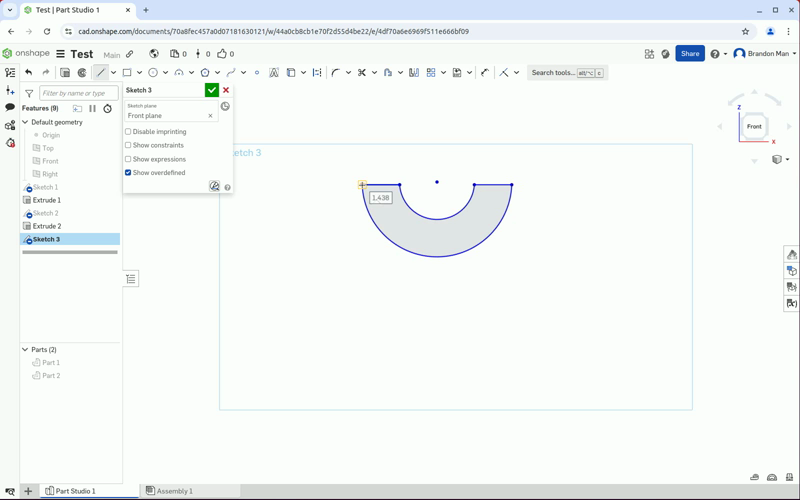
scroll(-6)
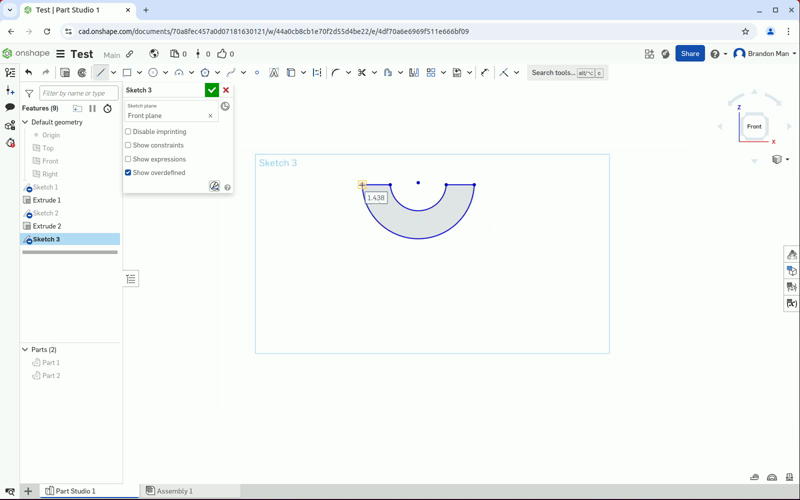
scroll(-6)
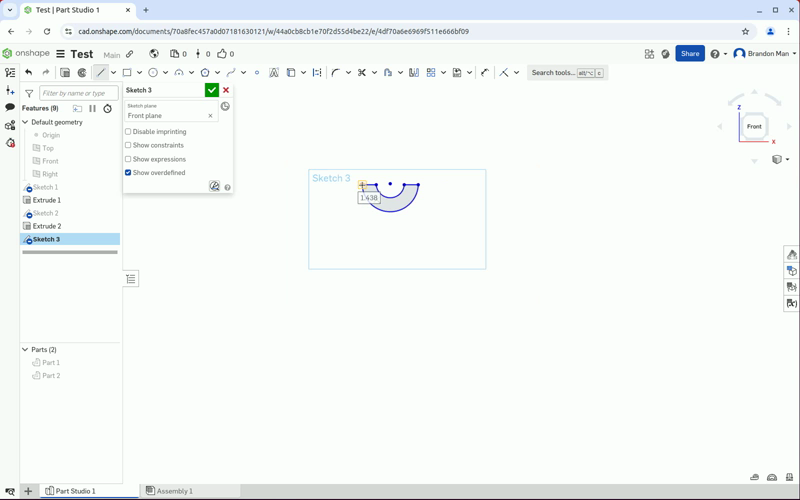
scroll(-6)
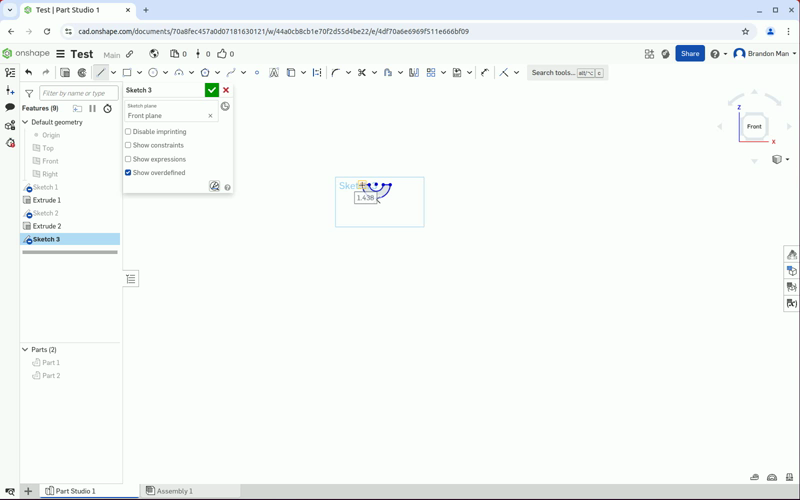
key(esc)
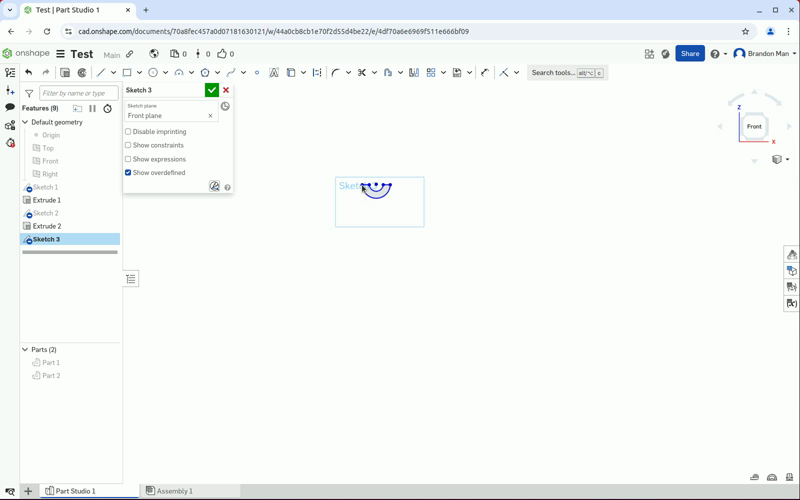
mouse_move(380, 195)
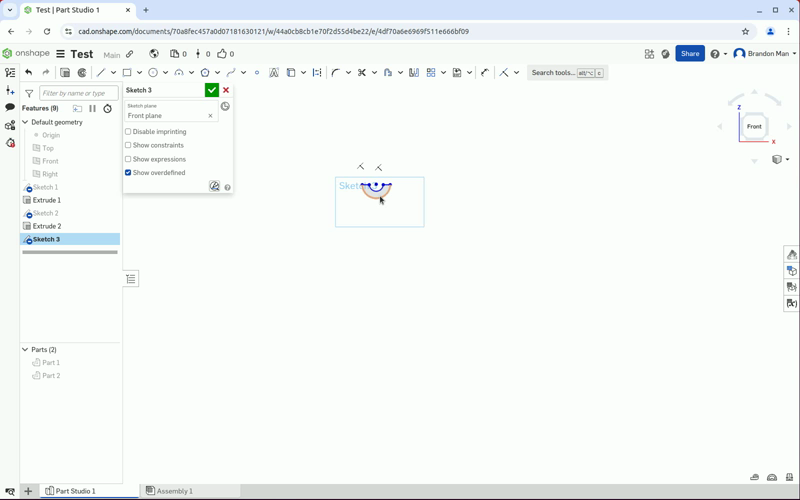
scroll(6)
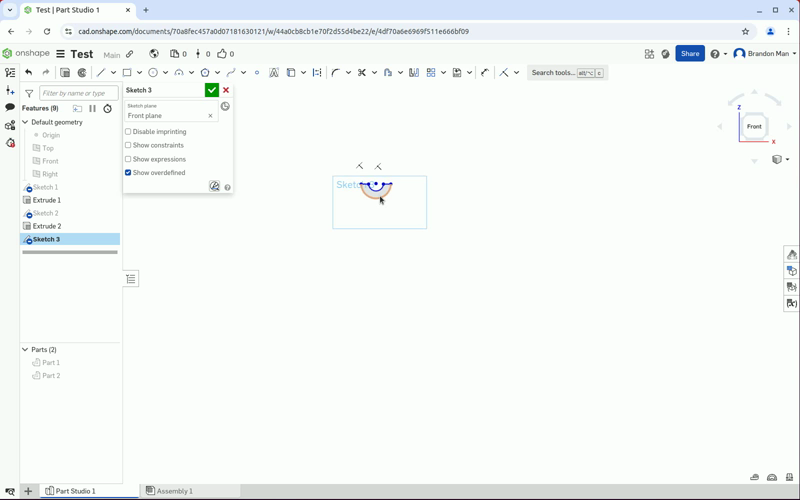
scroll(6)
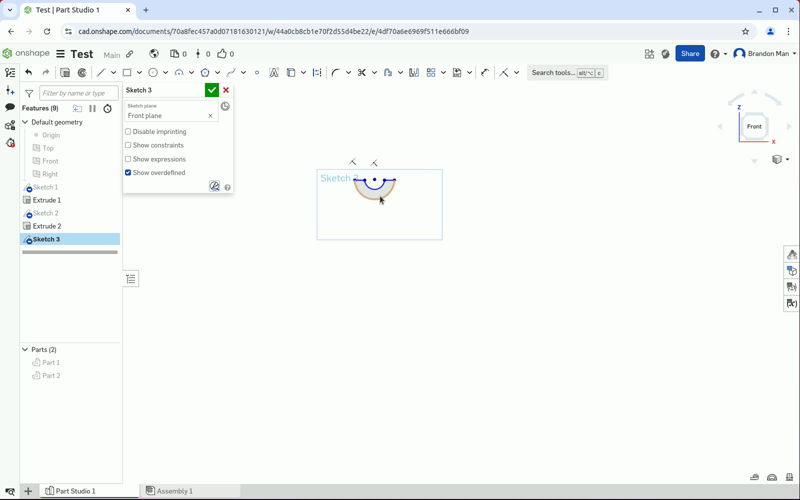
scroll(6)
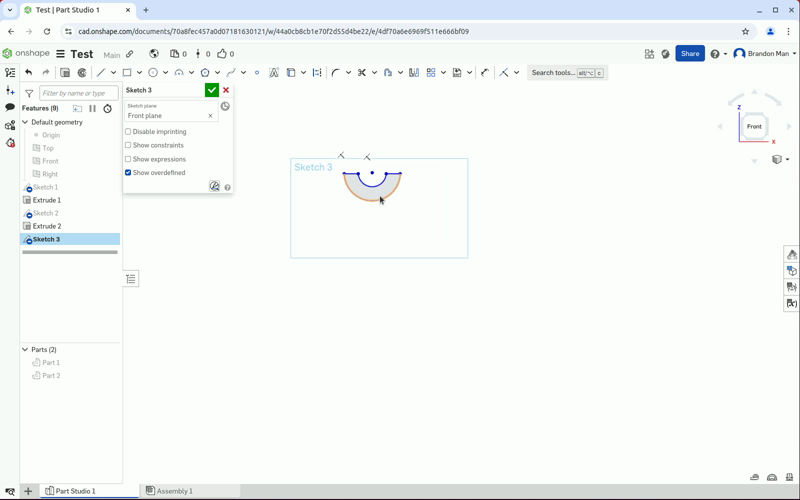
scroll(6)
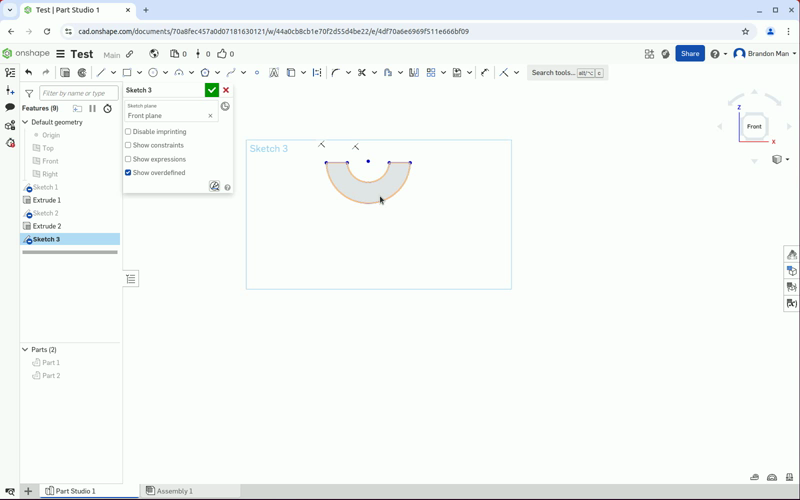
scroll(6)
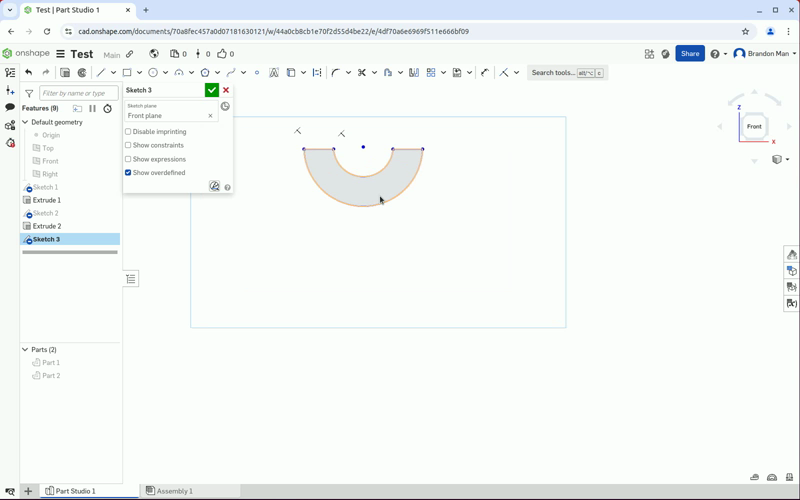
scroll(6)
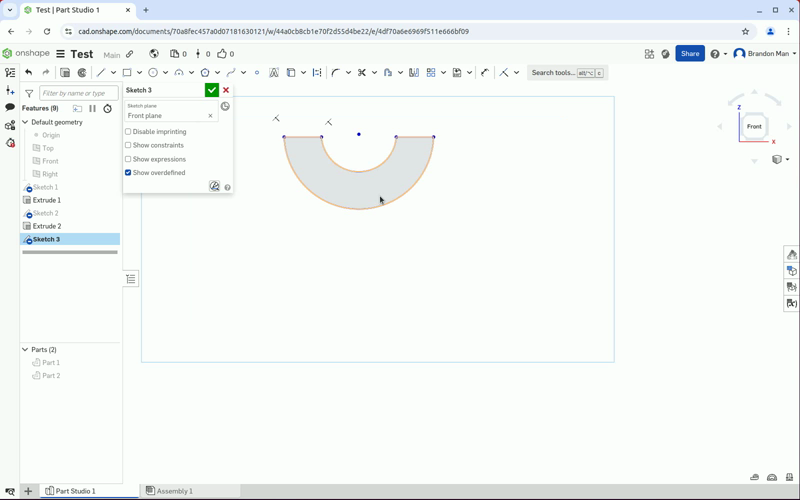
scroll(6)
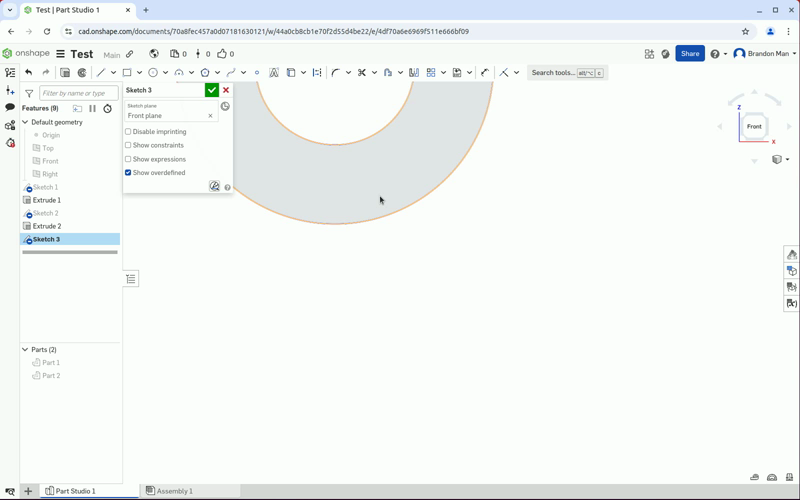
click(380, 195)
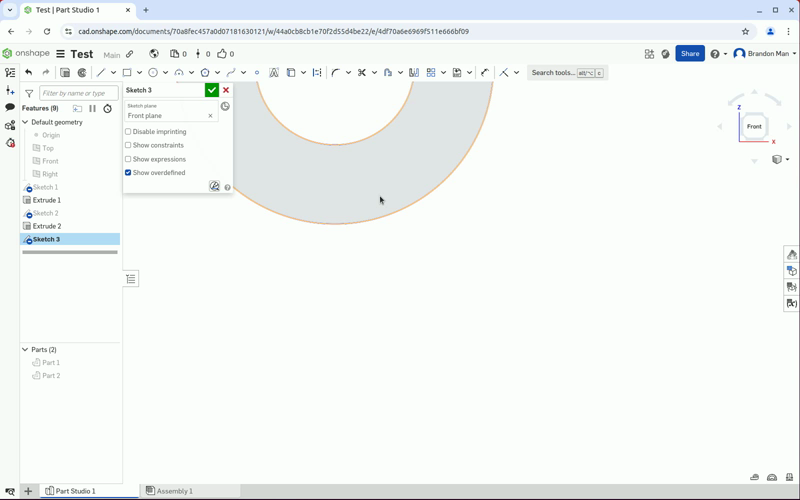
scroll(-6)
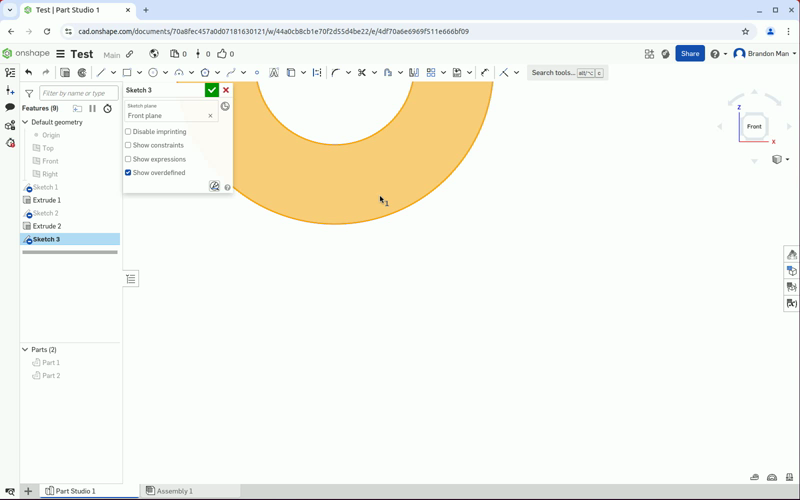
scroll(-6)
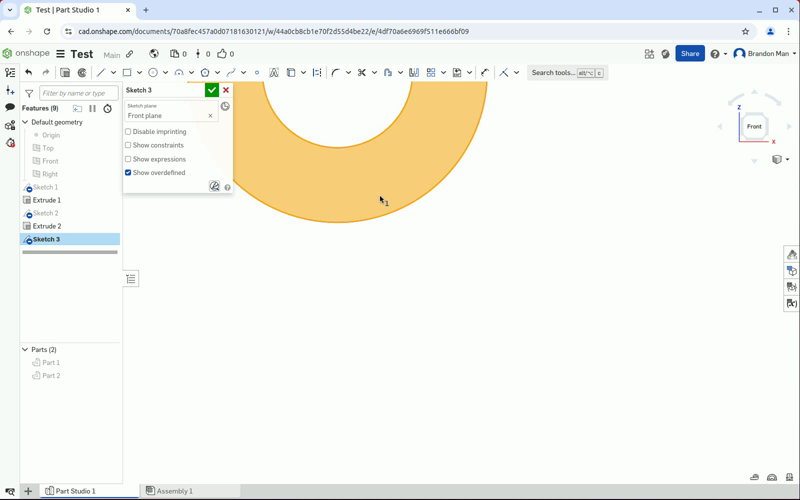
scroll(-6)
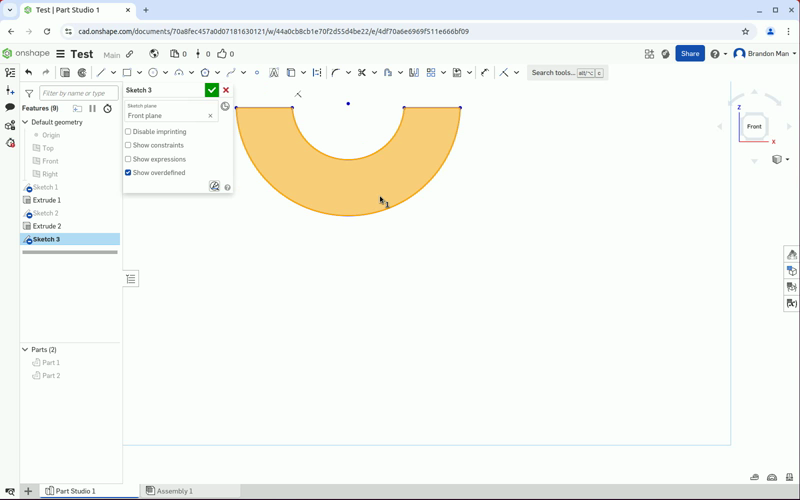
scroll(-6)
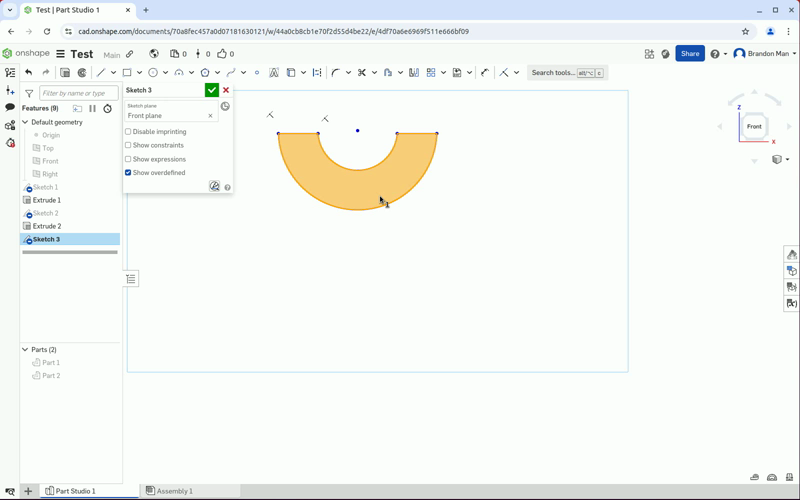
scroll(-6)
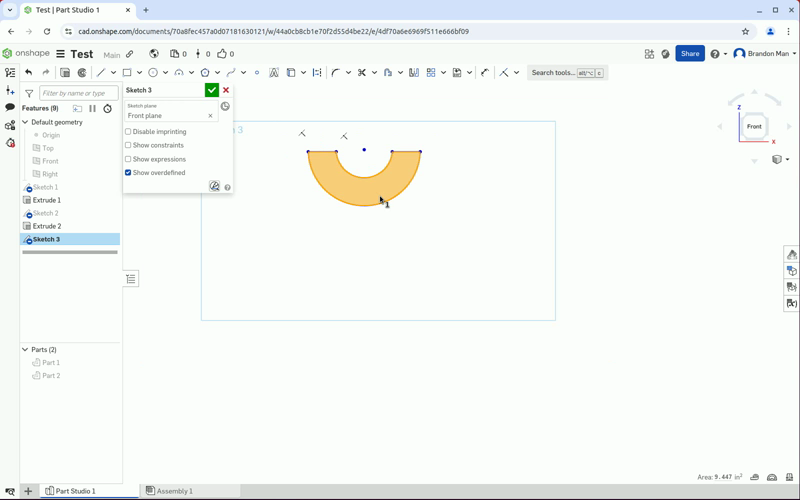
scroll(-6)
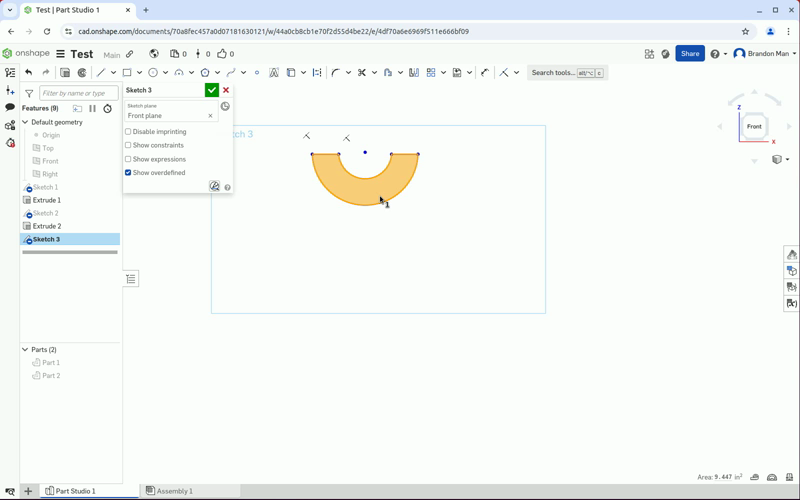
scroll(-6)
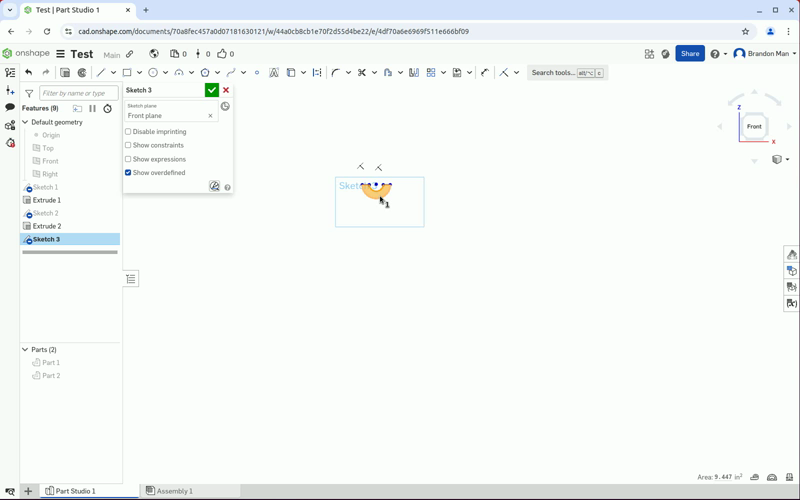
mouse_move(73, 352)
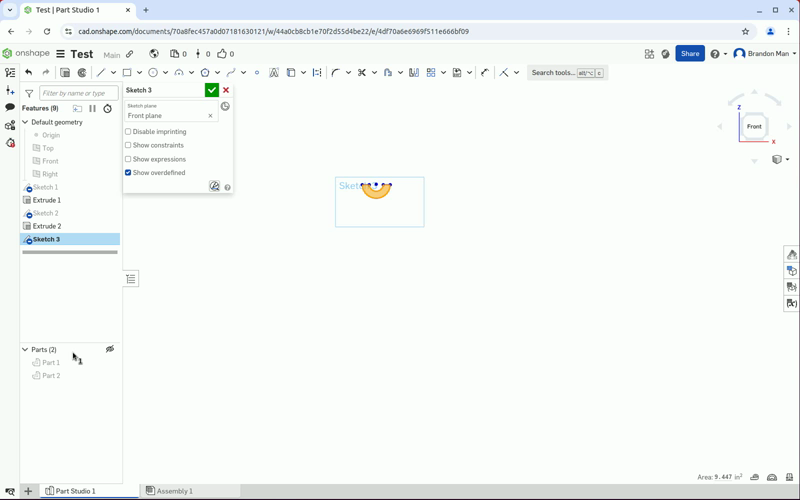
key(shift+y)
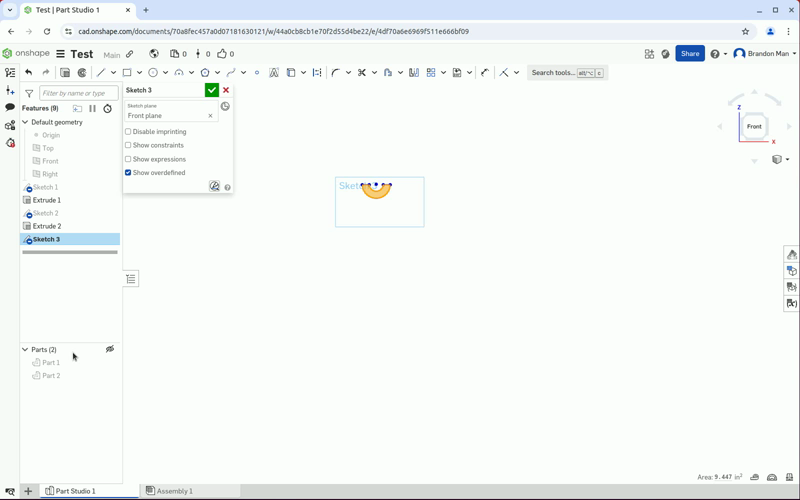
key(shift+e)
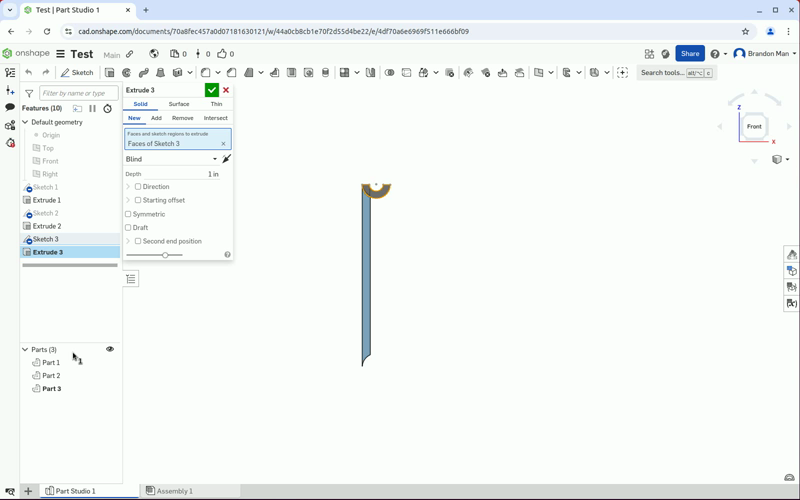
mouse_move(143, 106)
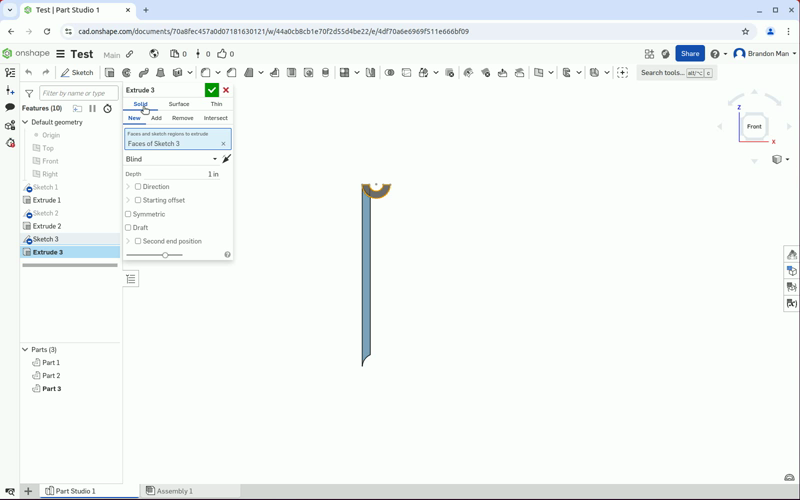
click(143, 106)
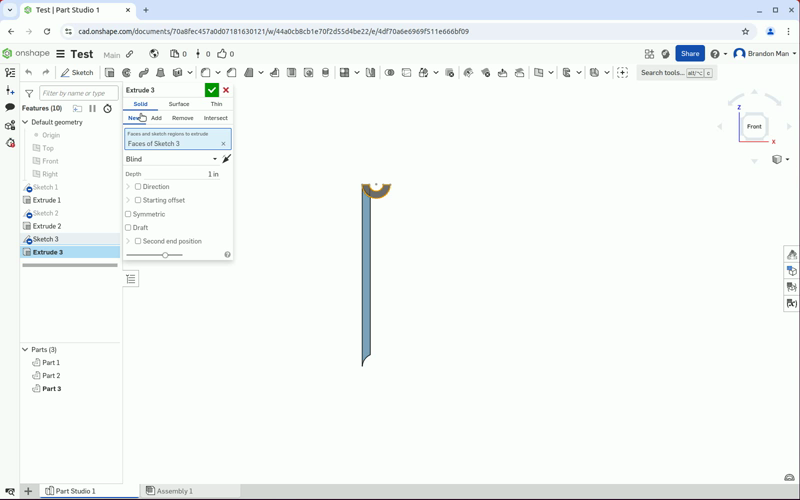
mouse_move(137, 120)
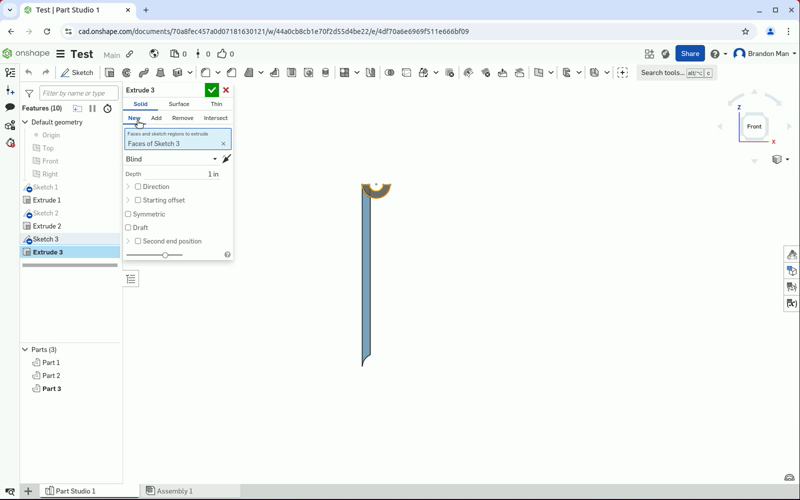
click(137, 120)
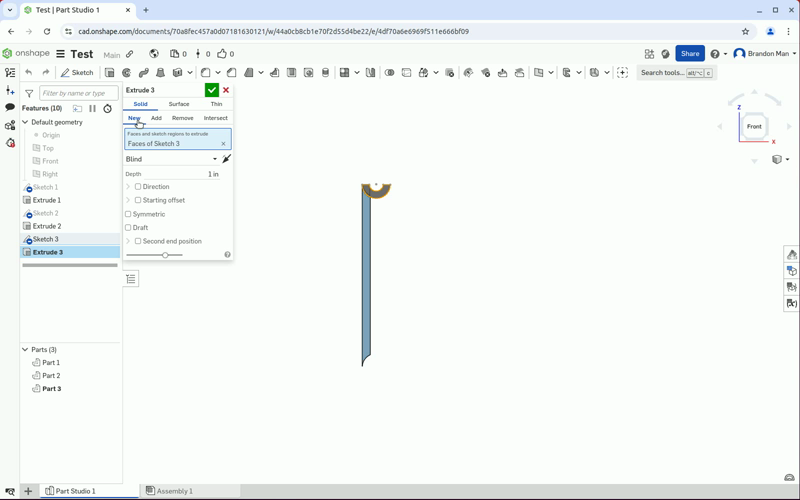
key(tab, 4)
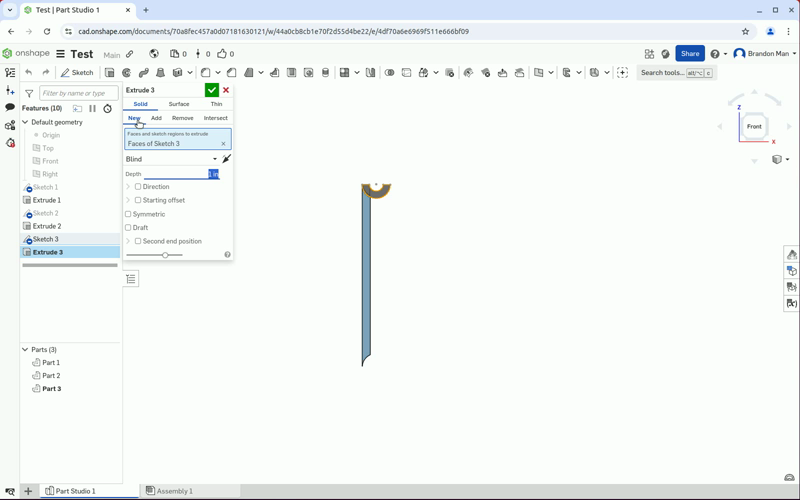
text(1.926)
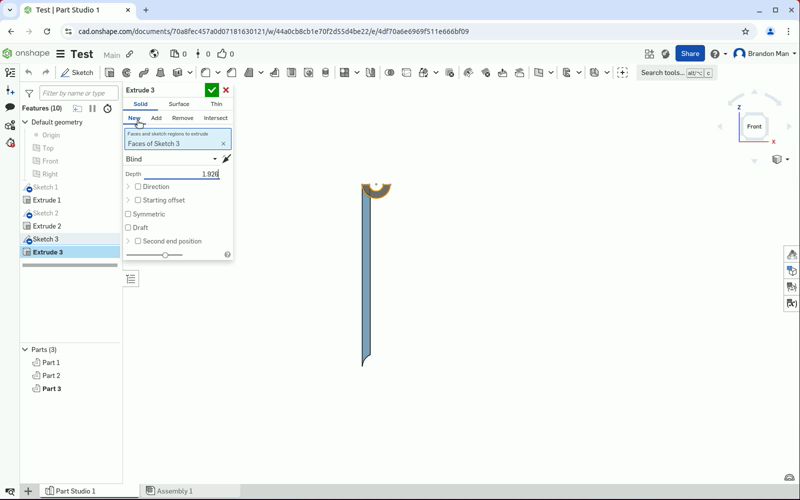
key(enter)
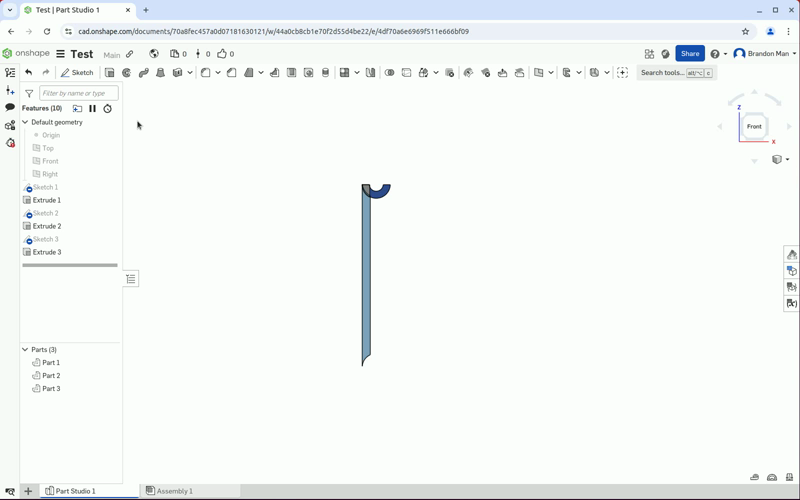
key(shift+h)
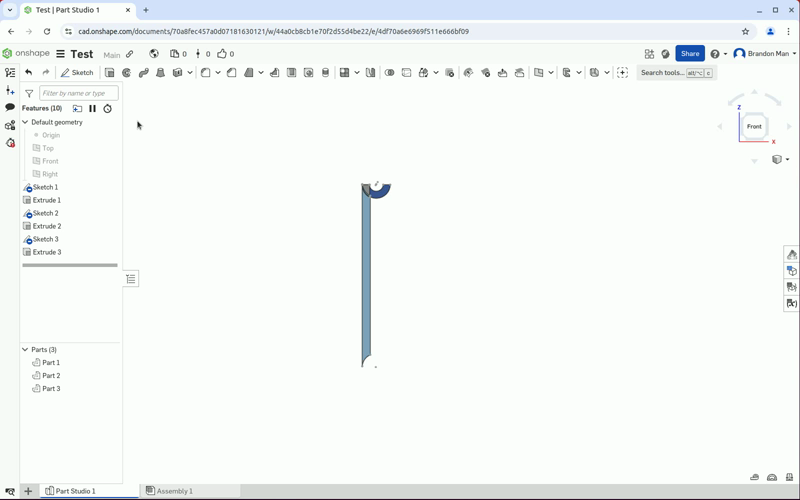
key(shift+h)
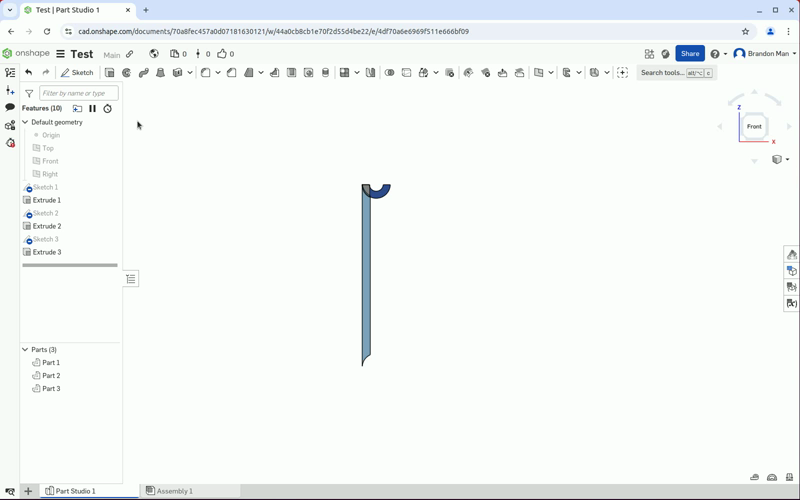
mouse_move(73, 189)
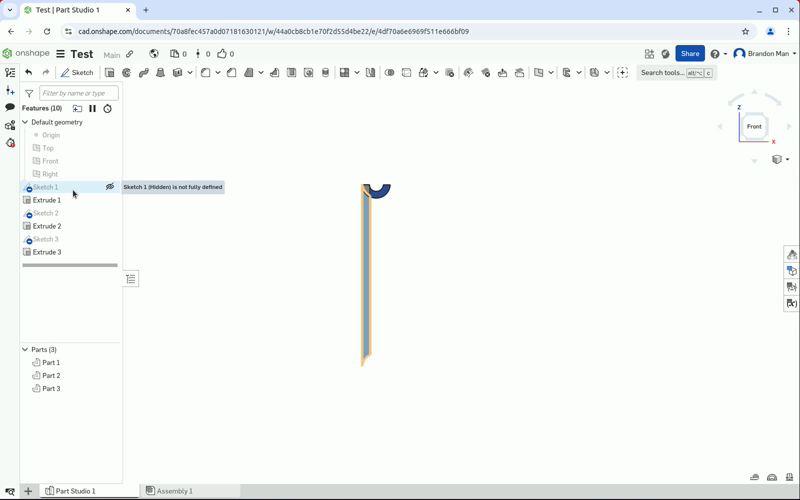
click(73, 189)
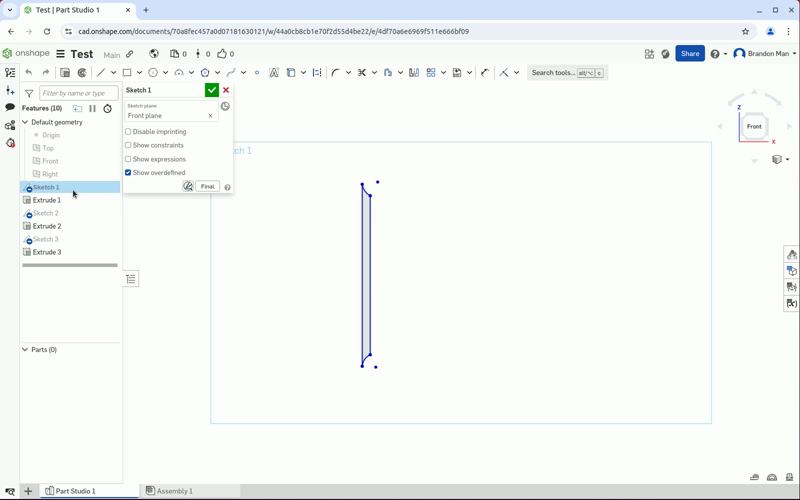
mouse_move(229, 92)
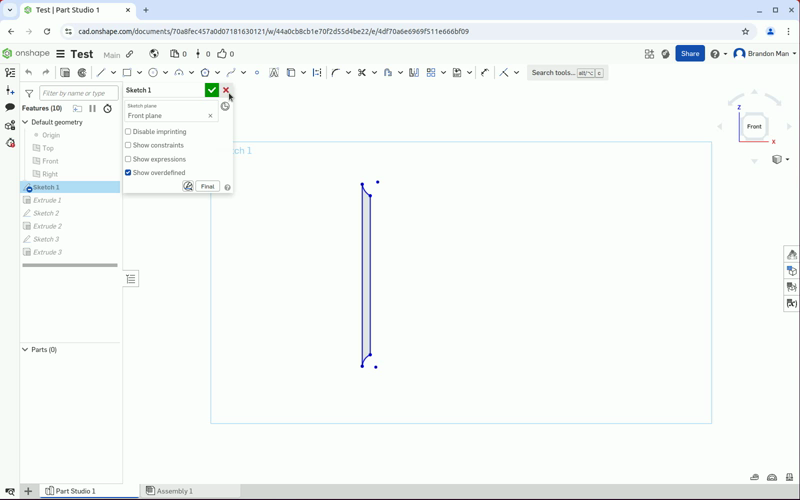
click(229, 92)
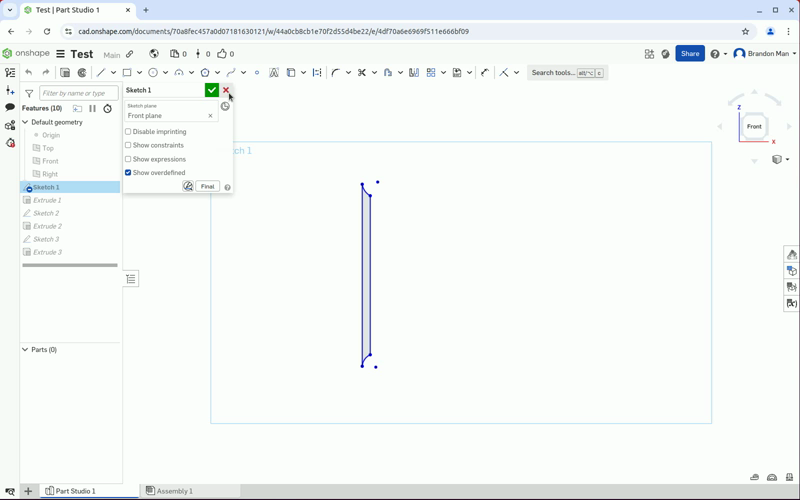
key(shift+s)
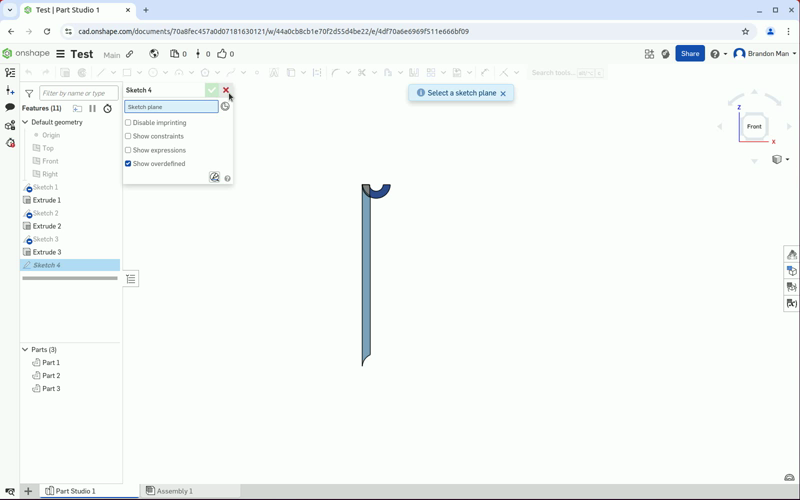
mouse_move(73, 163)
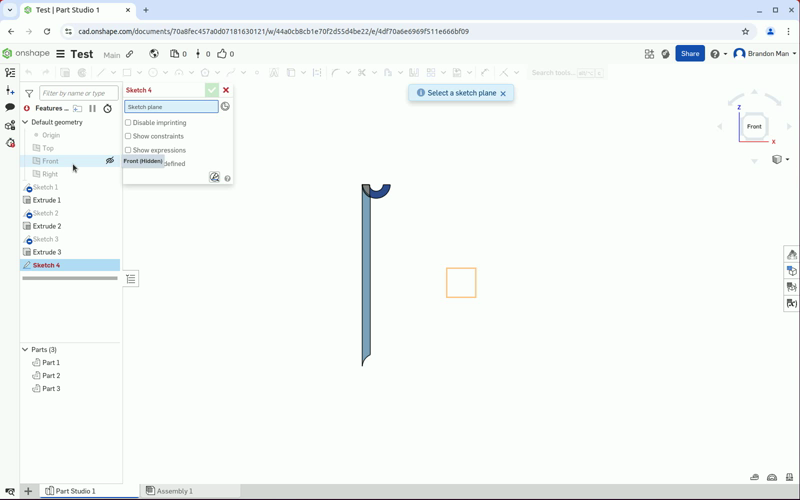
click(73, 163)
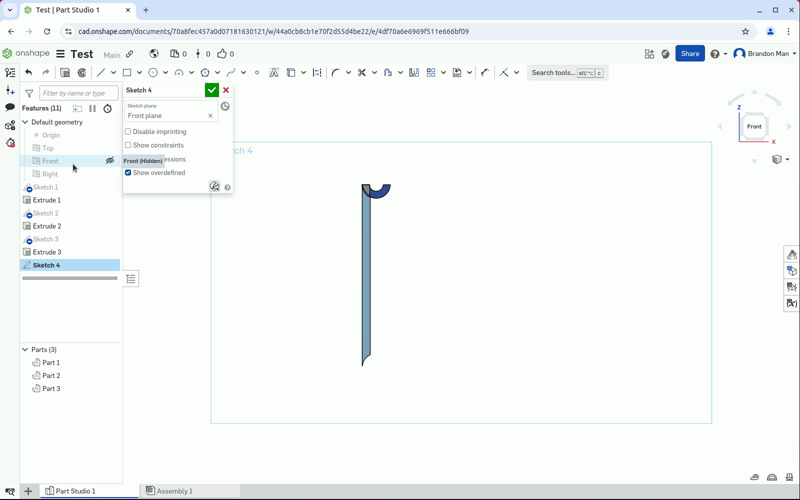
mouse_move(73, 352)
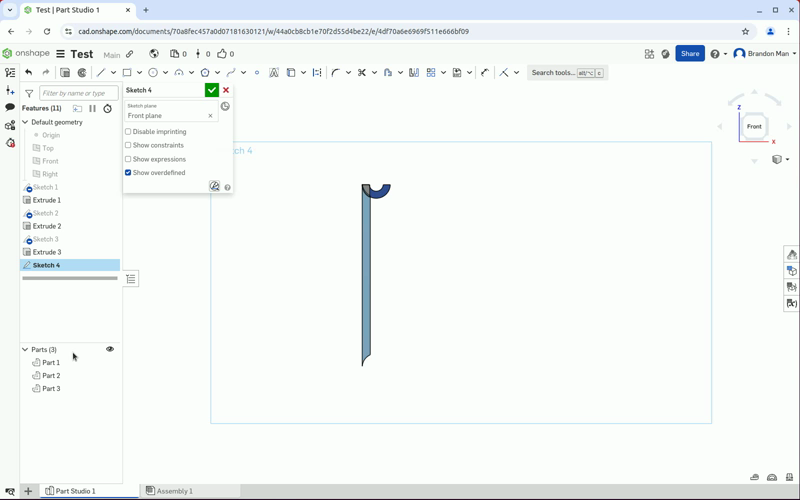
key(y)
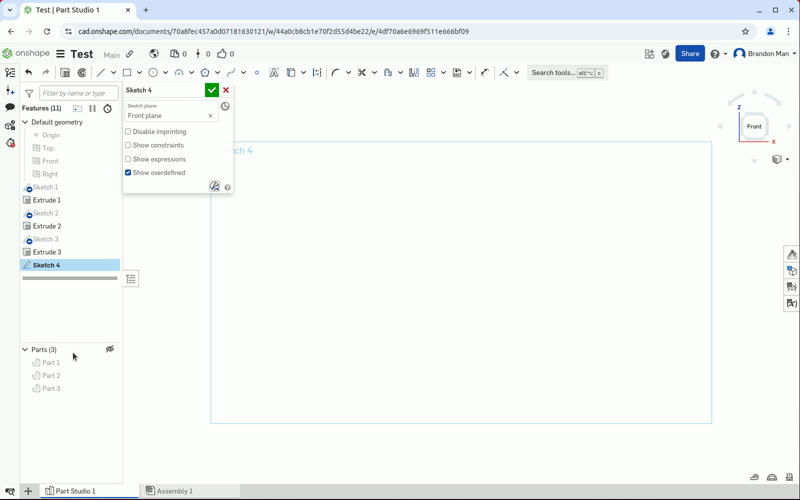
key(a)
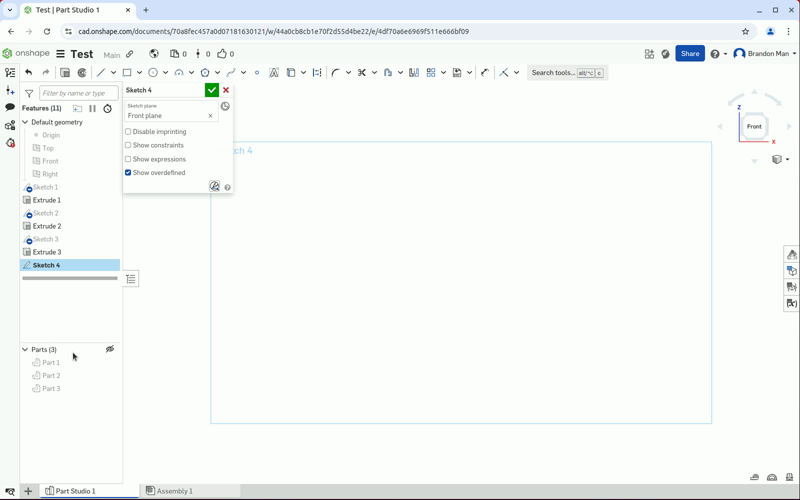
key_down(shift)
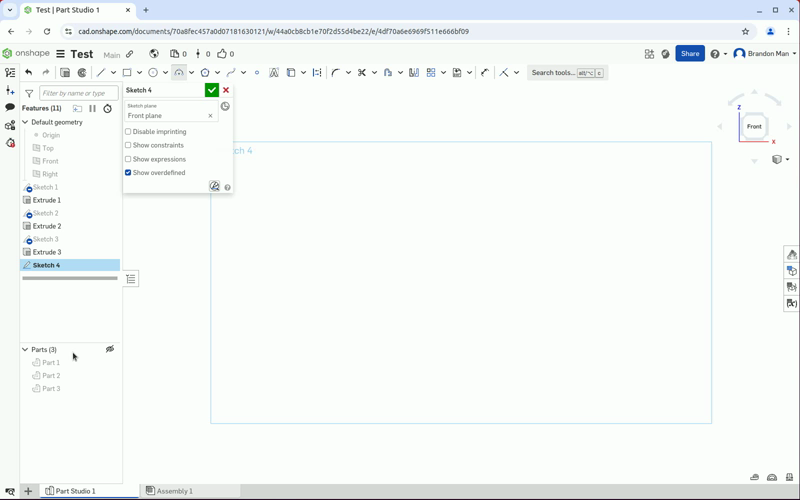
mouse_move(383, 196)
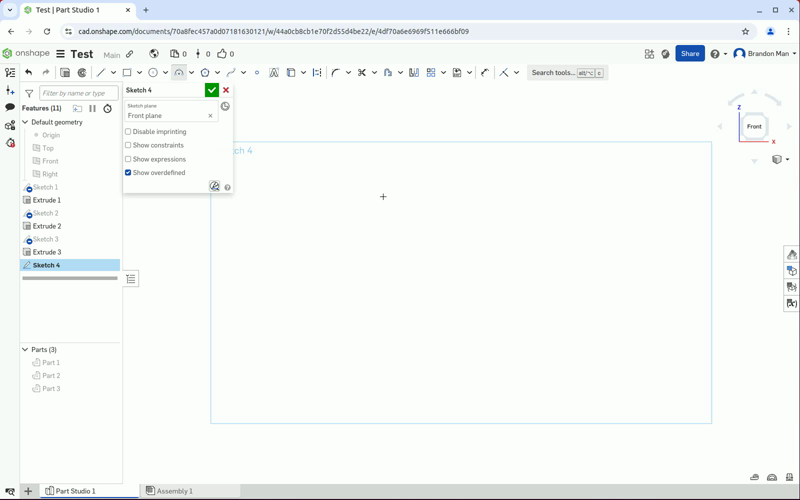
click(383, 196)
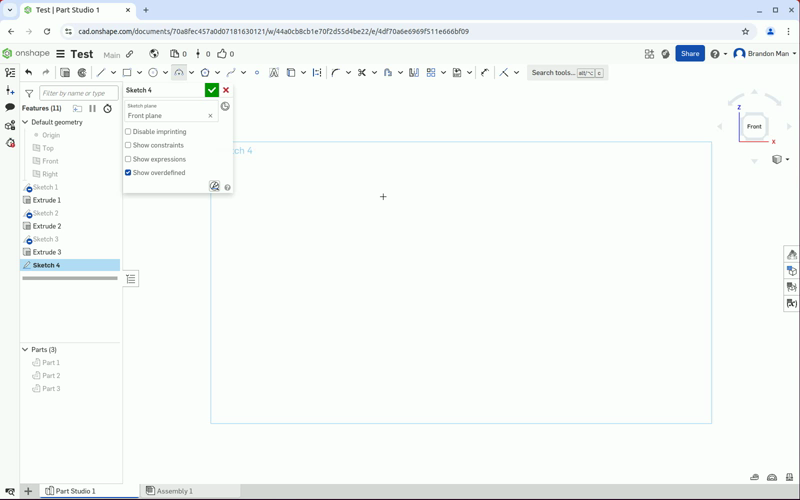
key_up(shift)
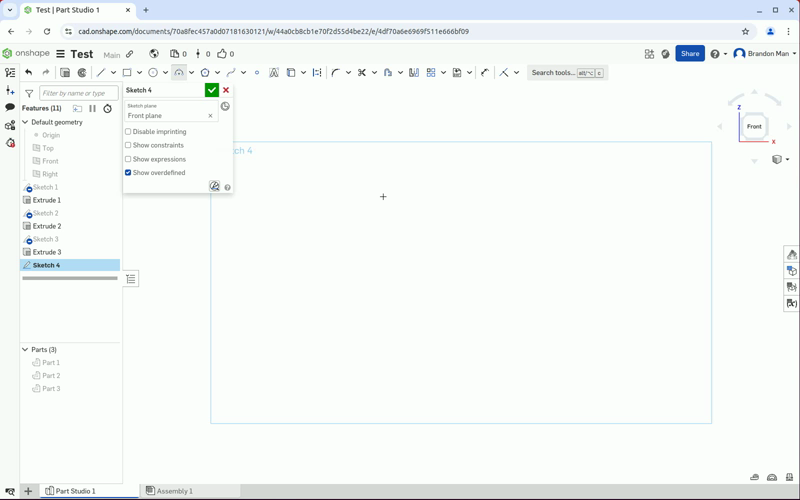
key_down(shift)
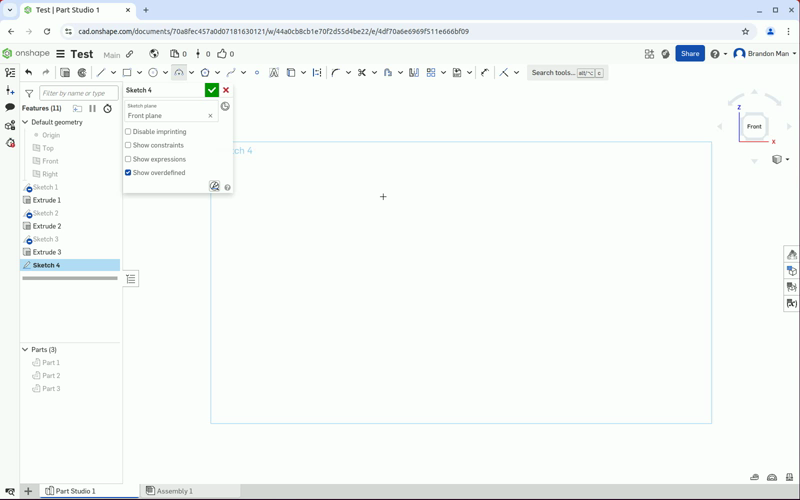
mouse_move(390, 183)
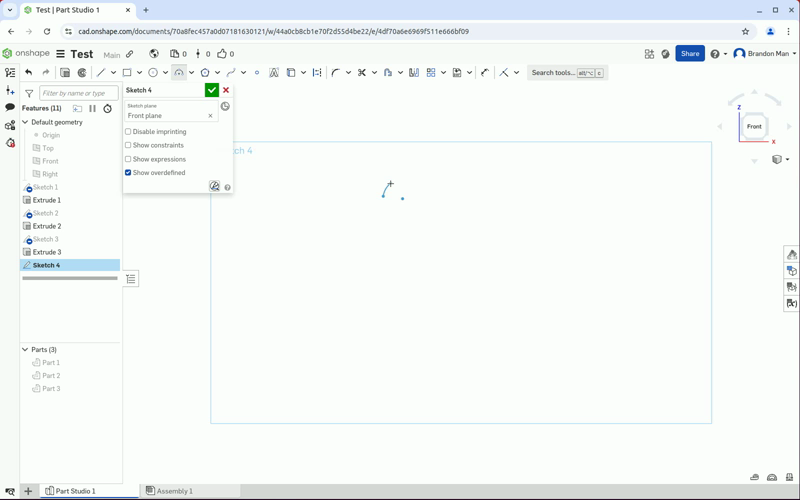
click(390, 183)
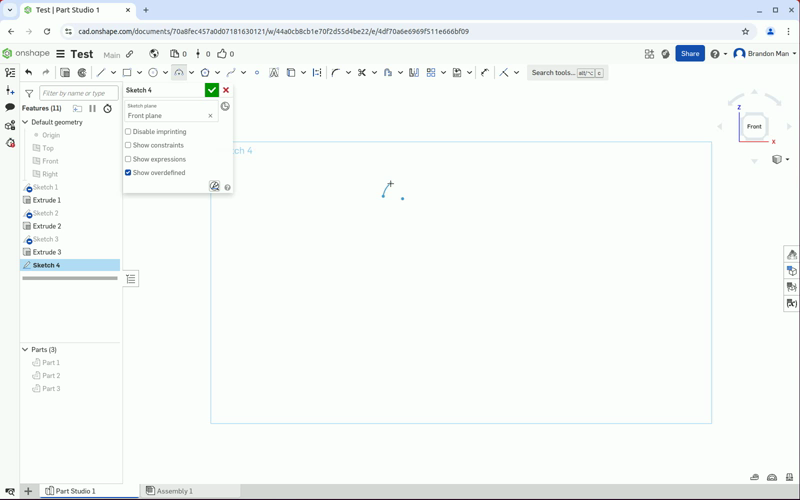
mouse_move(388, 190)
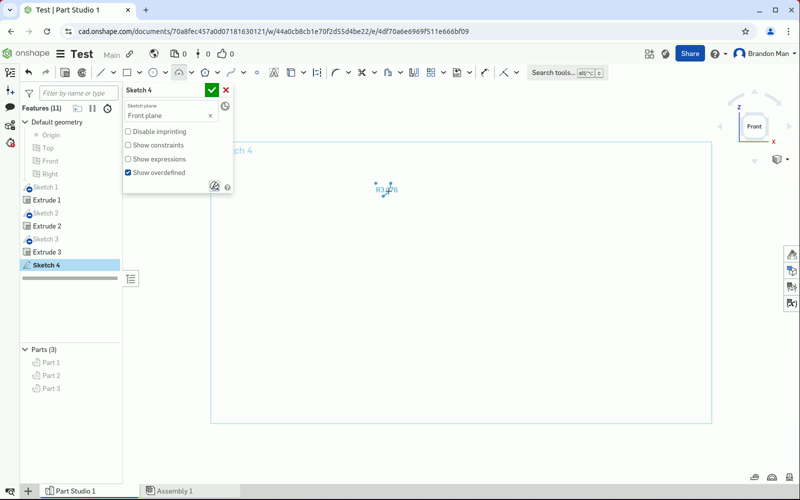
click(388, 190)
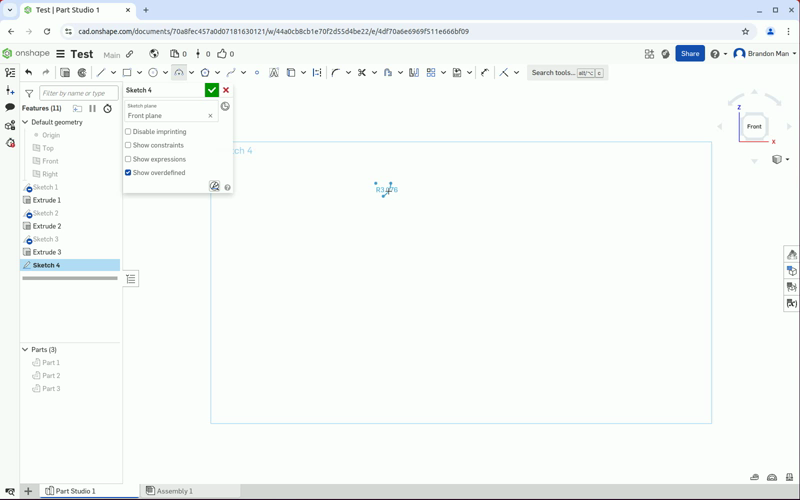
key_up(shift)
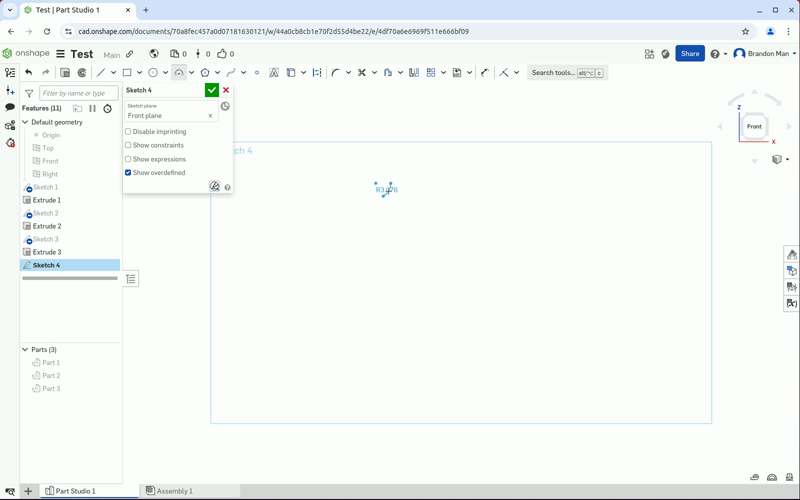
key(esc)
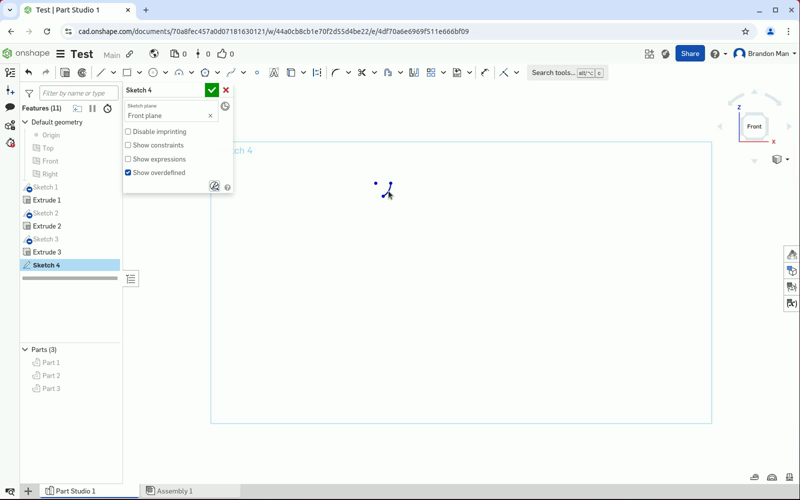
key(l)
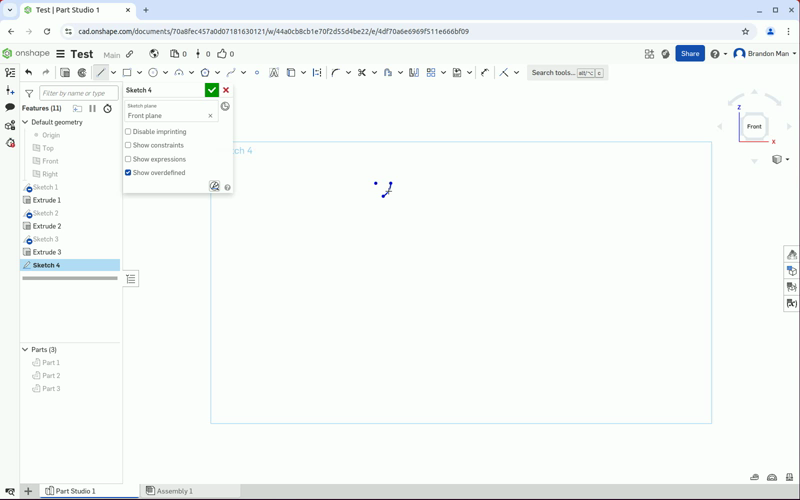
mouse_move(390, 183)
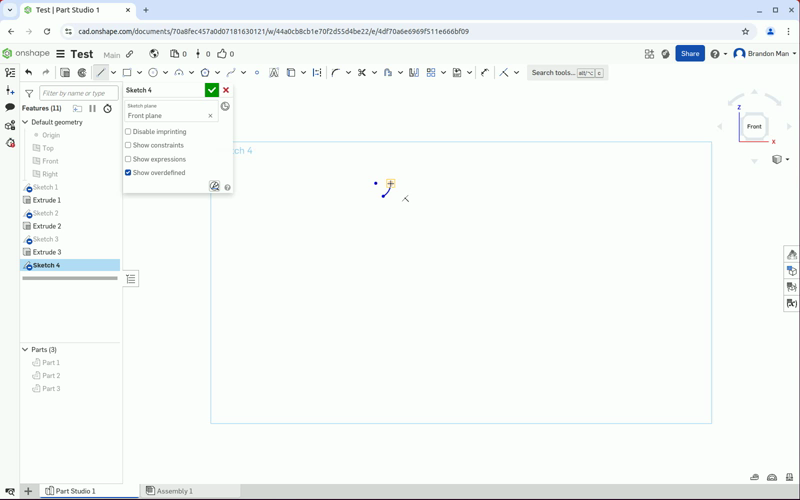
click(390, 183)
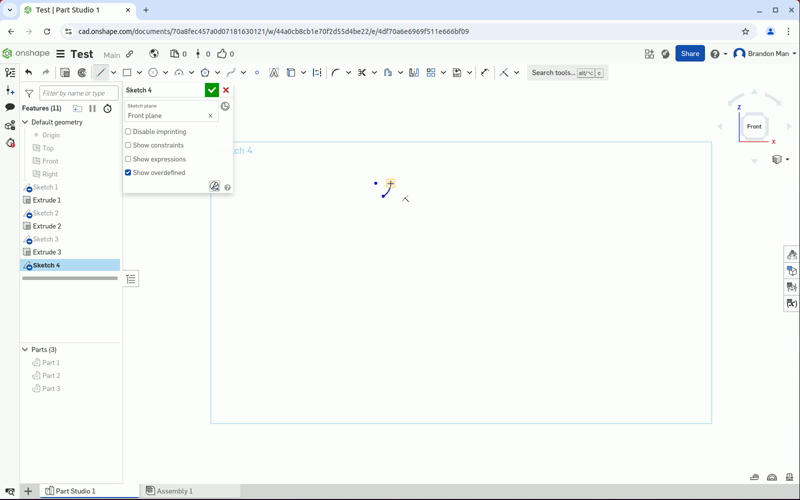
key_down(shift)
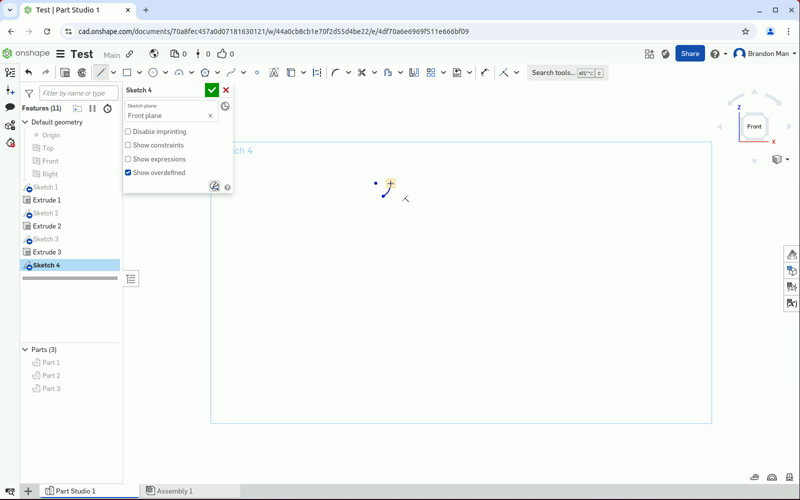
mouse_move(420, 183)
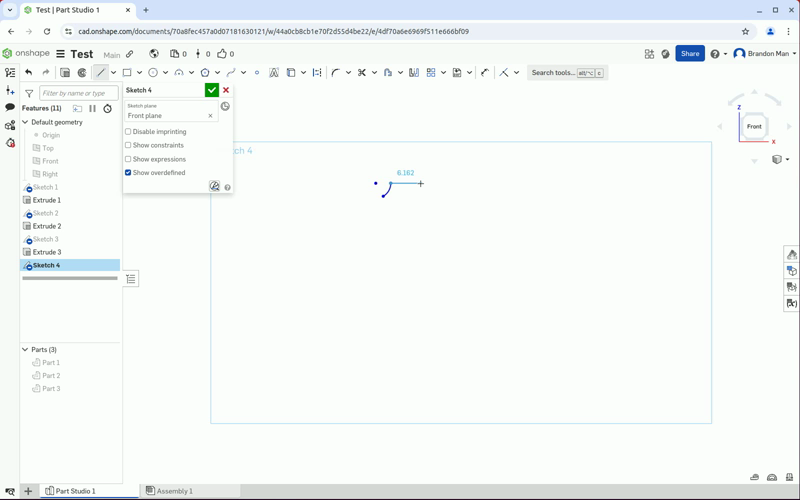
mouse_move(383, 183)
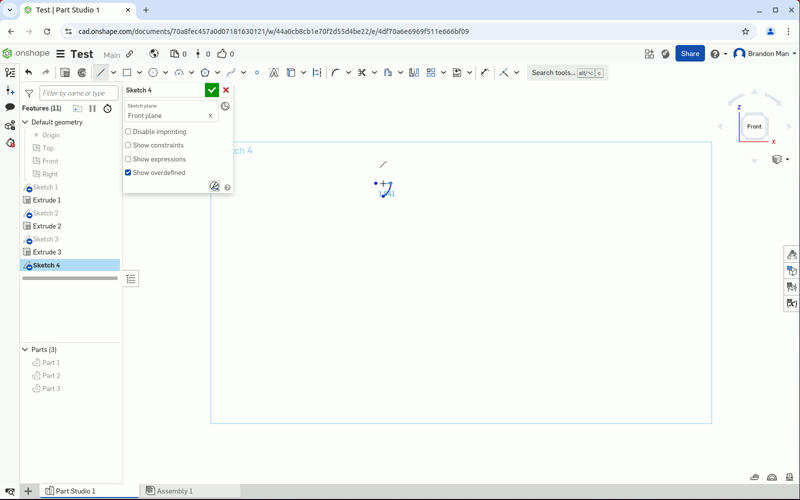
click(383, 183)
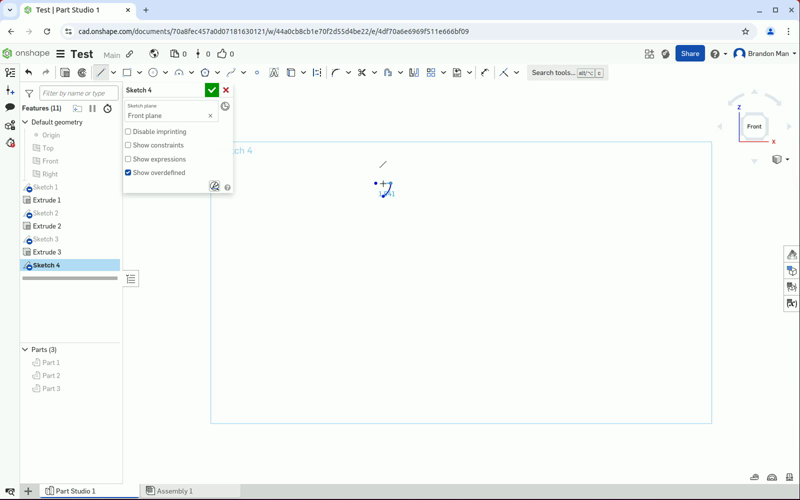
key_up(shift)
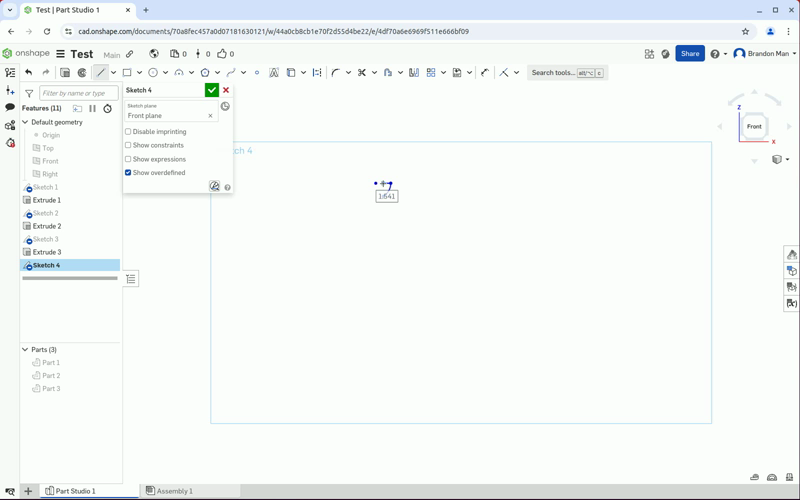
mouse_move(413, 183)
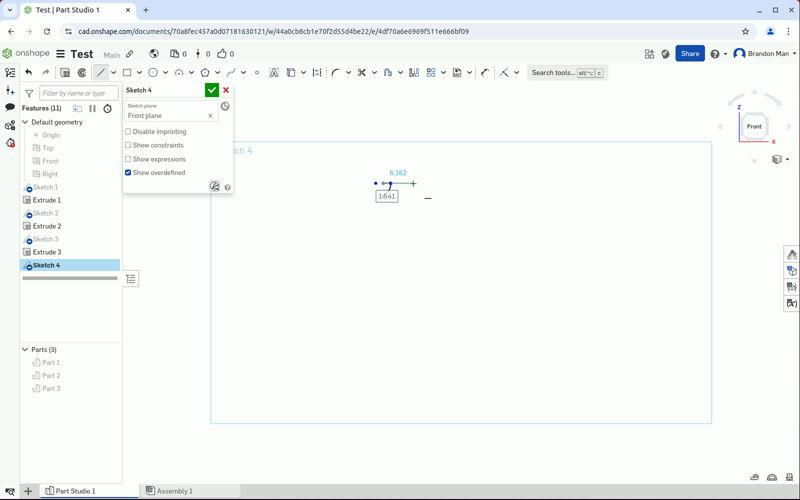
key_down(shift)
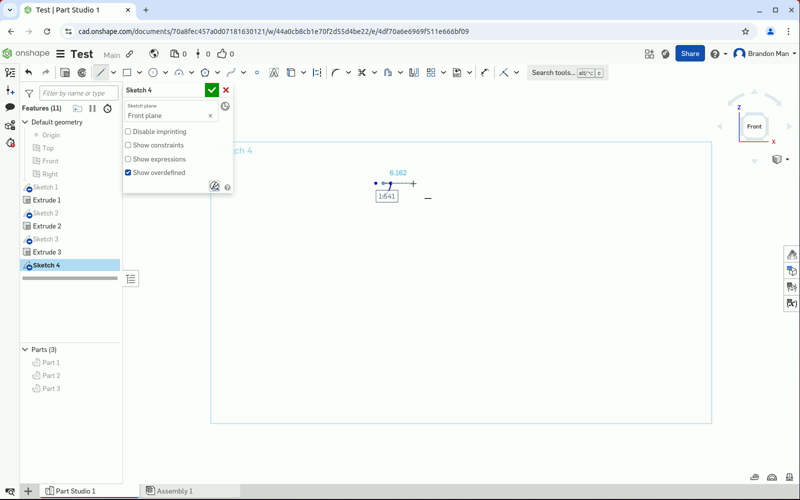
mouse_move(383, 196)
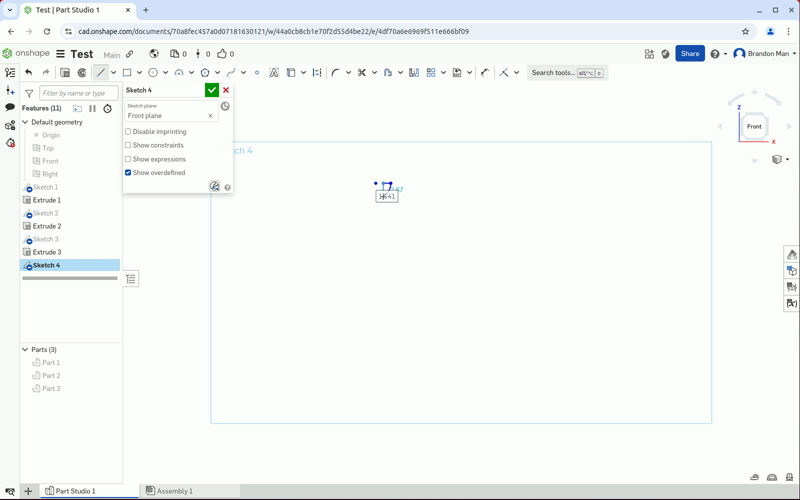
key_up(shift)
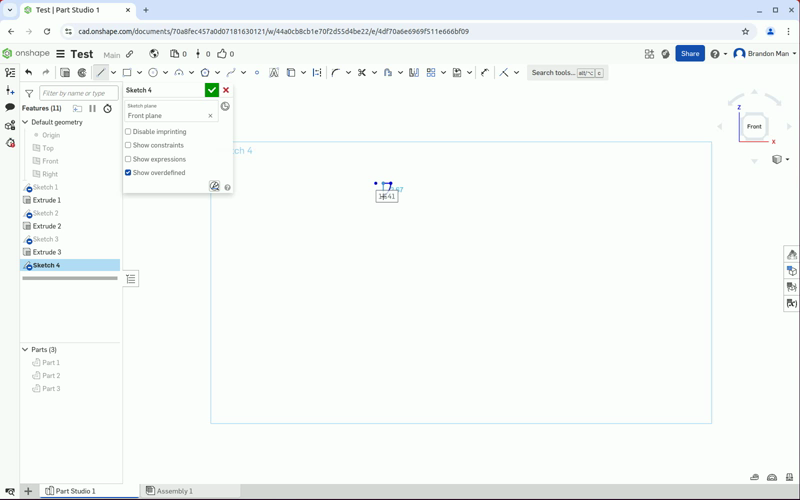
click(383, 196)
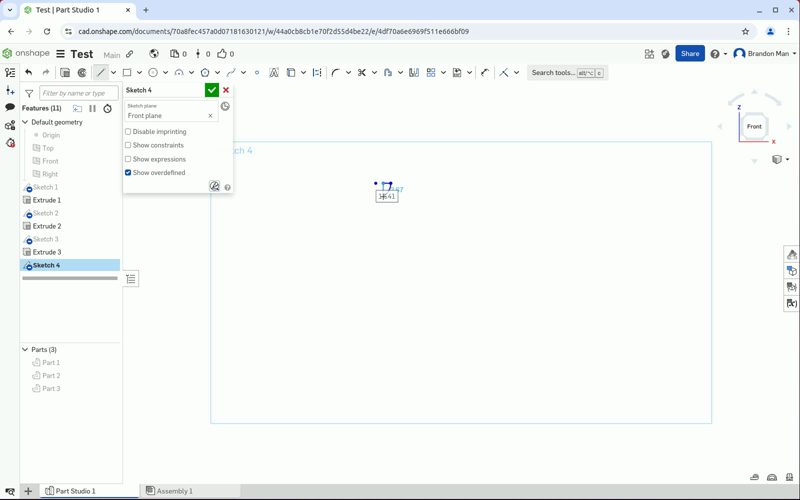
key(esc)
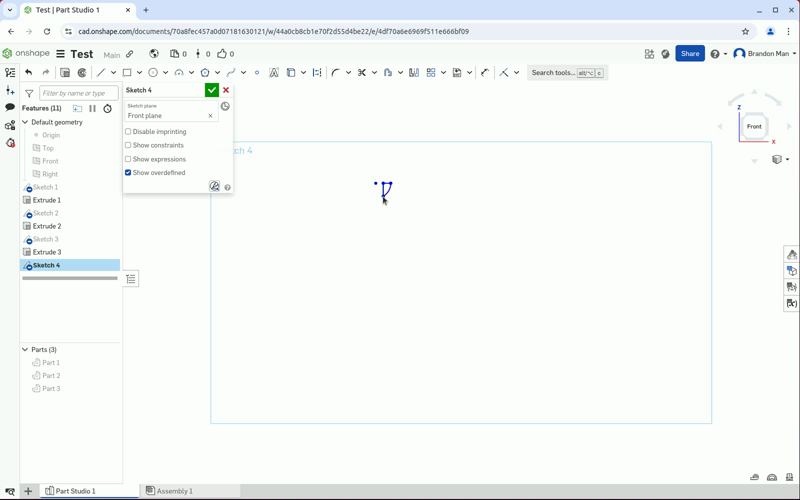
mouse_move(389, 183)
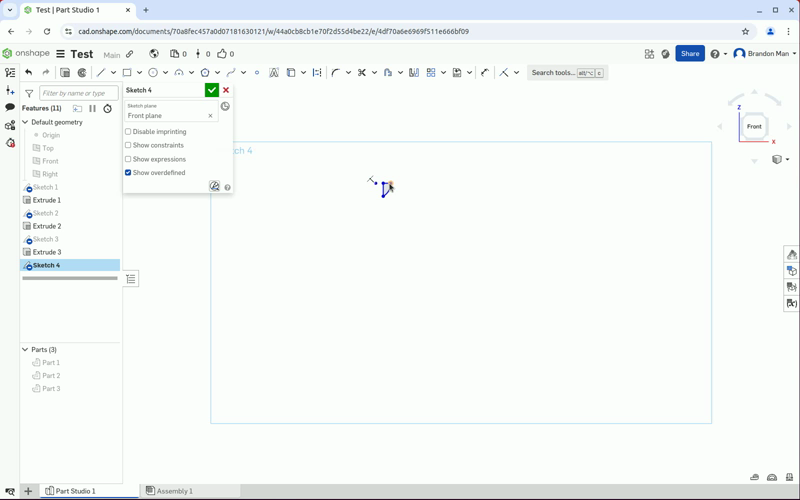
scroll(6)
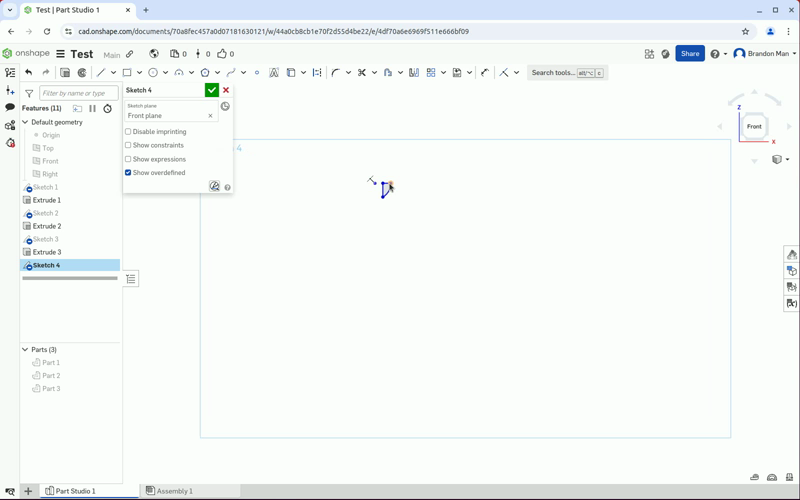
scroll(6)
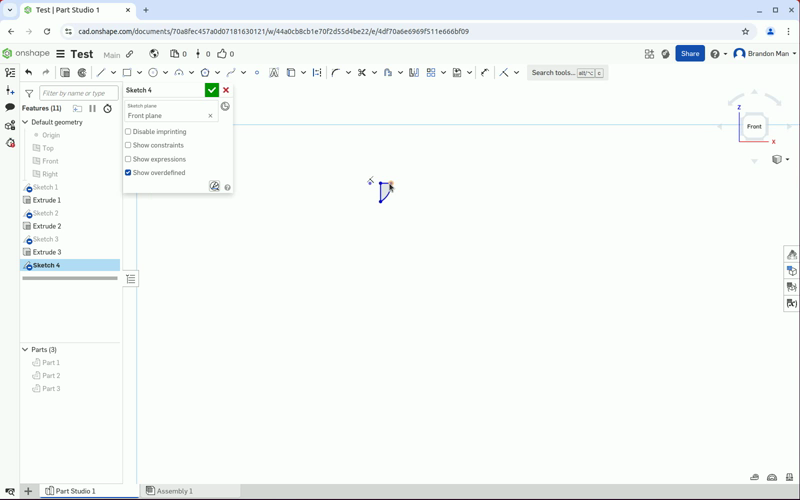
scroll(6)
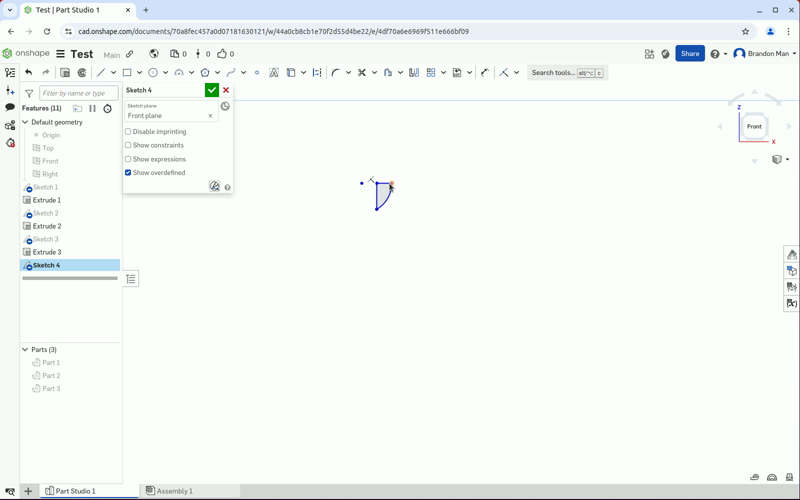
scroll(6)
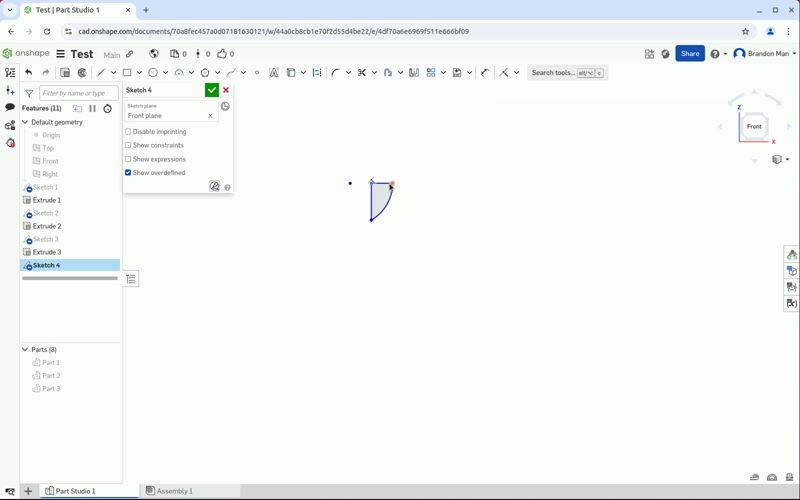
scroll(6)
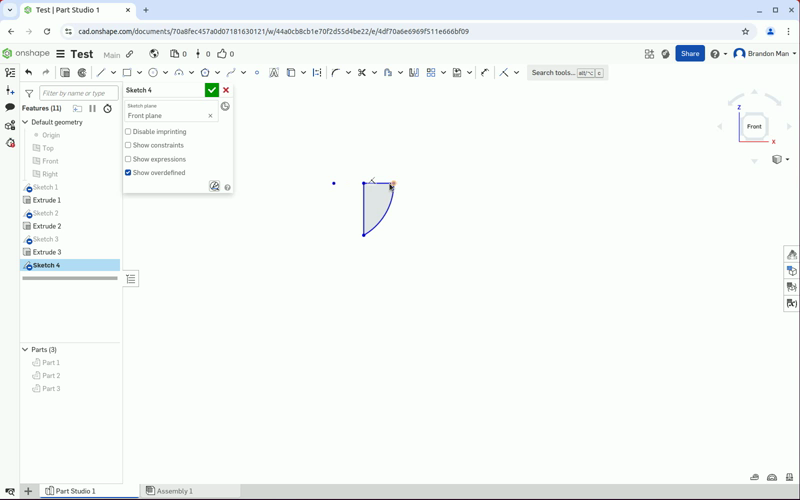
scroll(6)
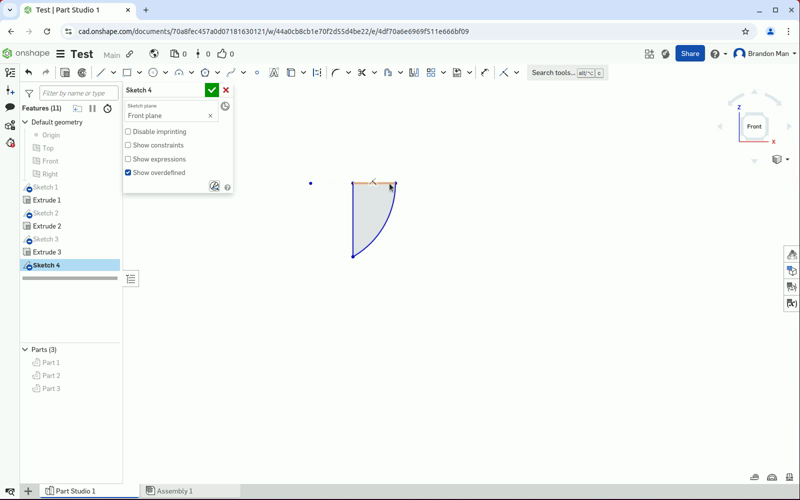
scroll(6)
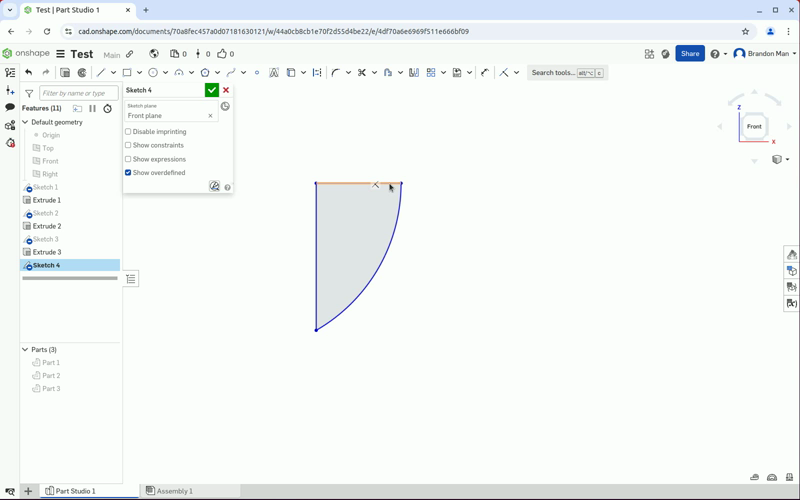
click(389, 183)
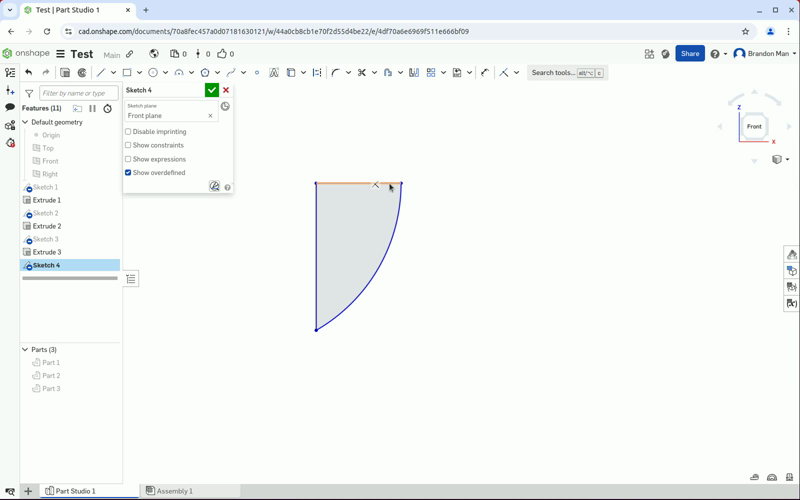
scroll(-6)
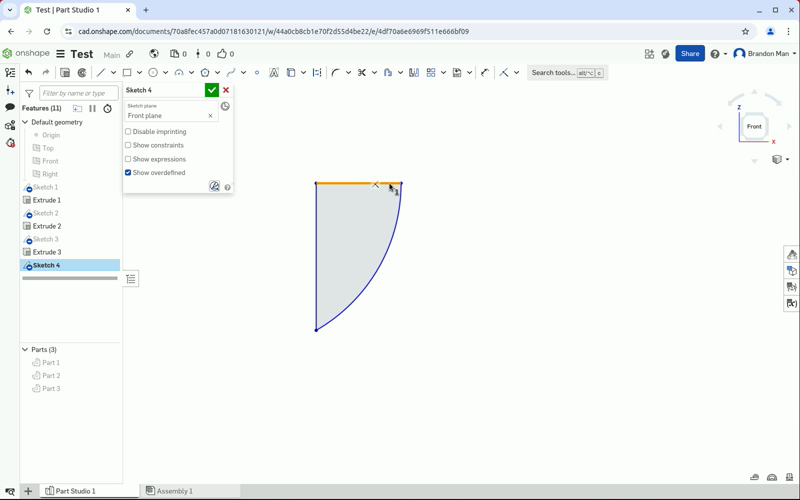
scroll(-6)
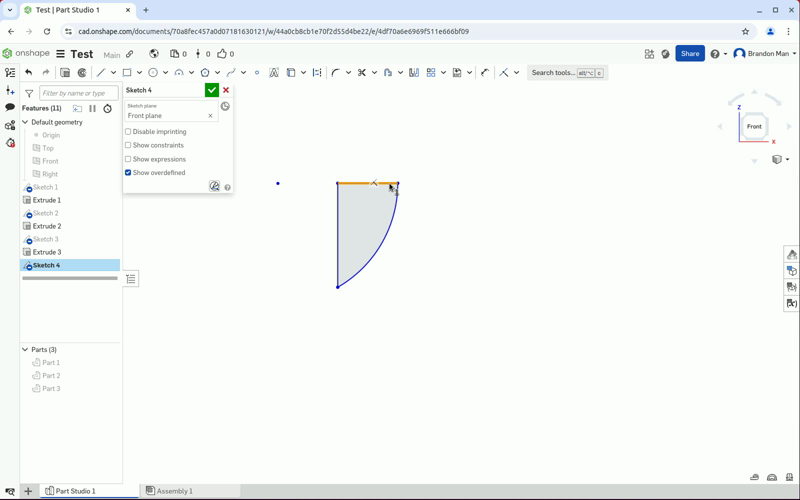
scroll(-6)
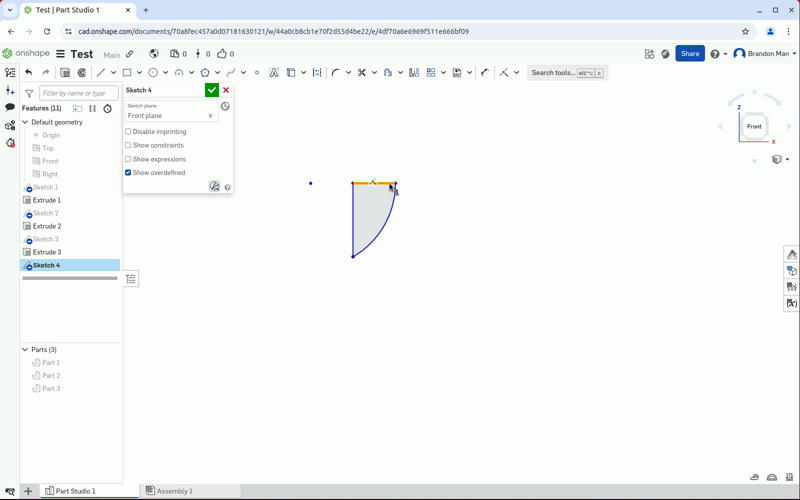
scroll(-6)
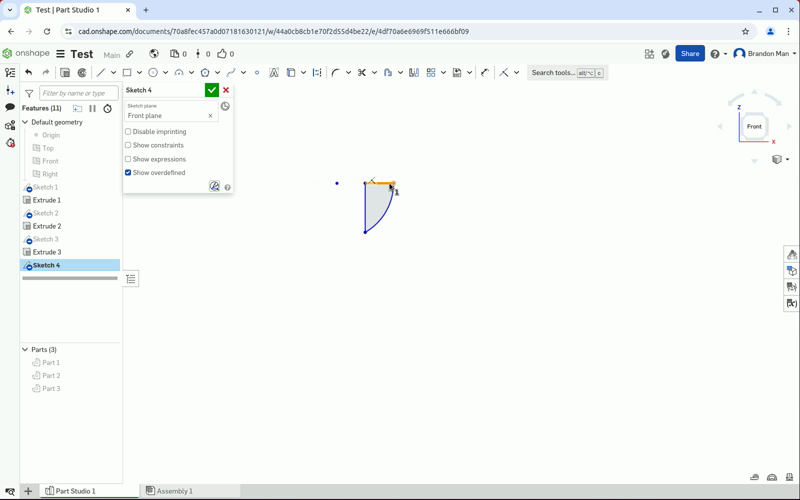
scroll(-6)
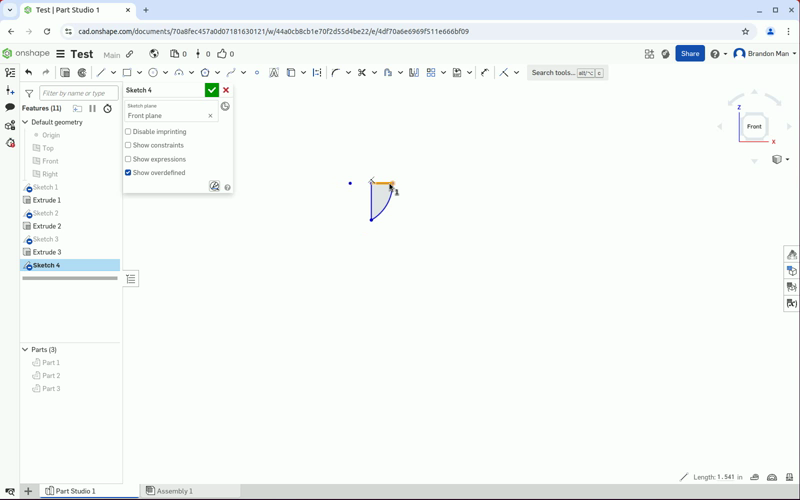
scroll(-6)
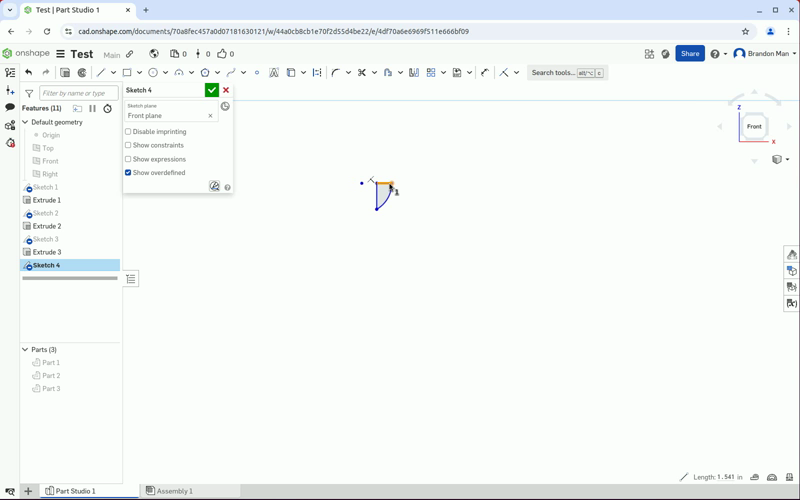
scroll(-6)
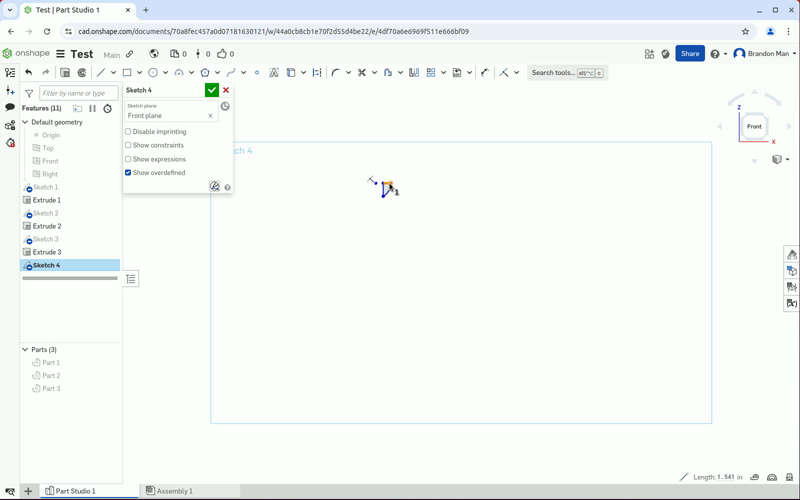
mouse_move(73, 352)
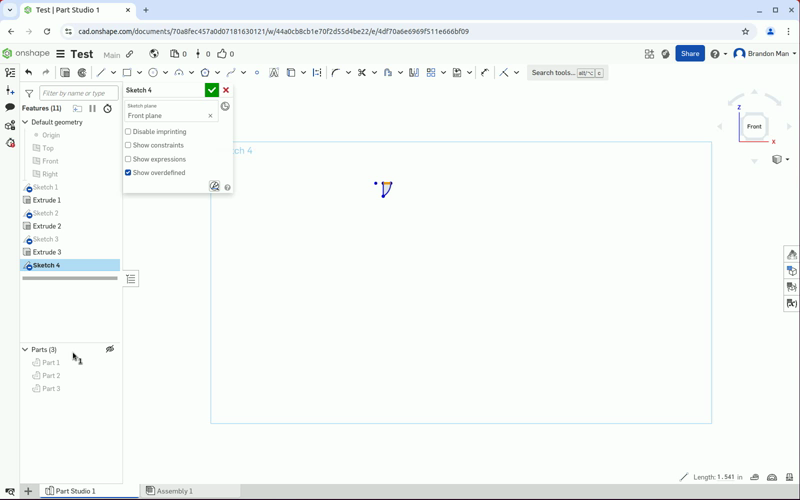
key(shift+y)
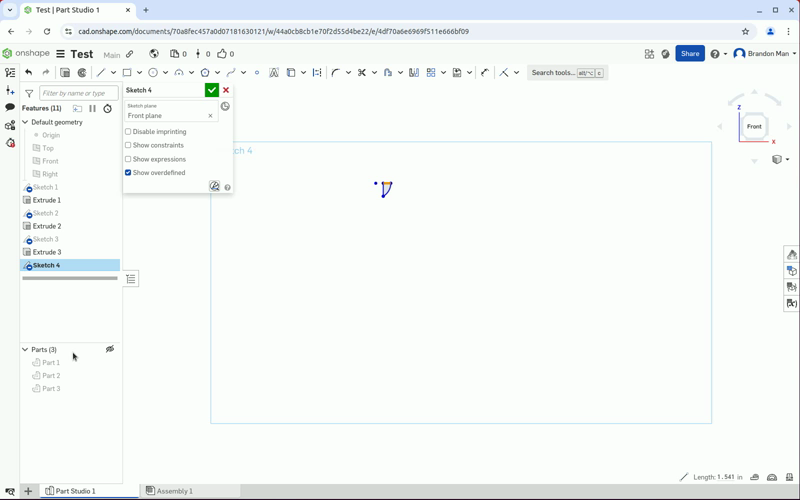
key(shift+e)
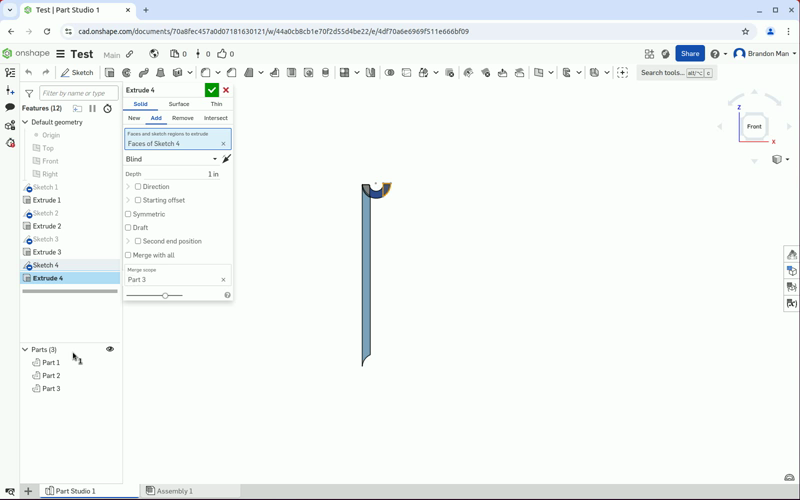
mouse_move(143, 106)
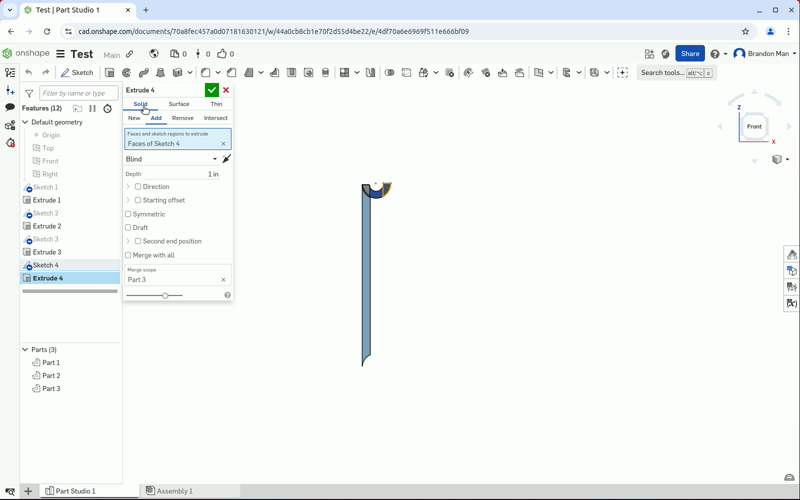
click(143, 106)
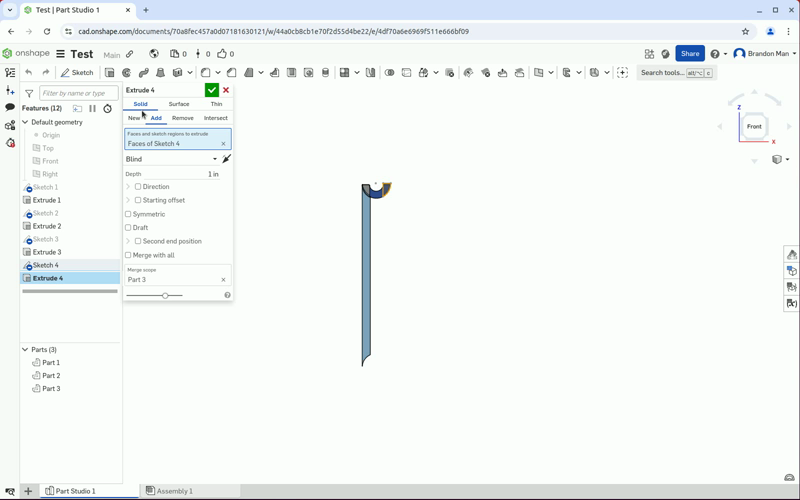
mouse_move(137, 120)
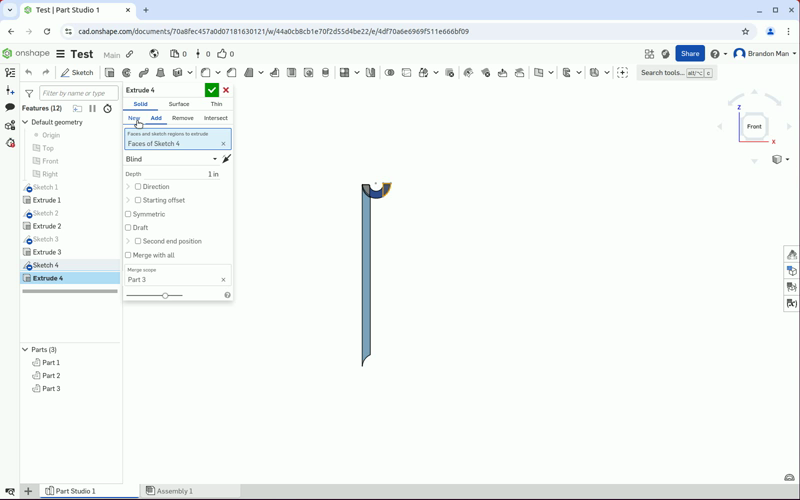
click(137, 120)
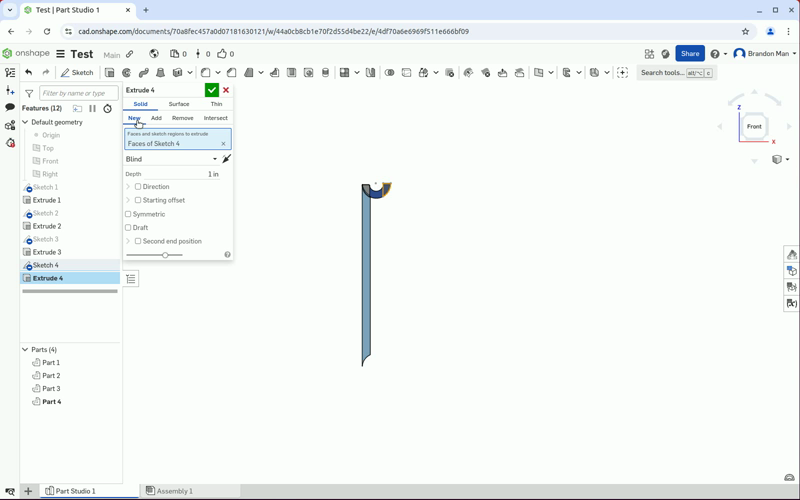
key(tab, 4)
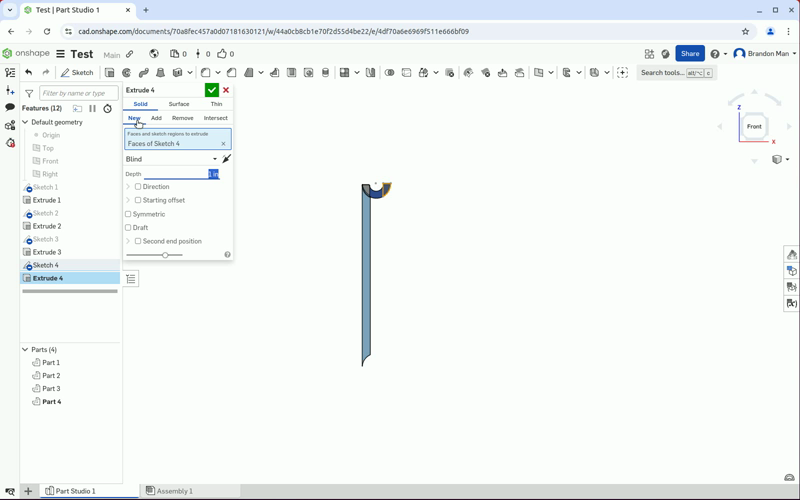
text(1.926)
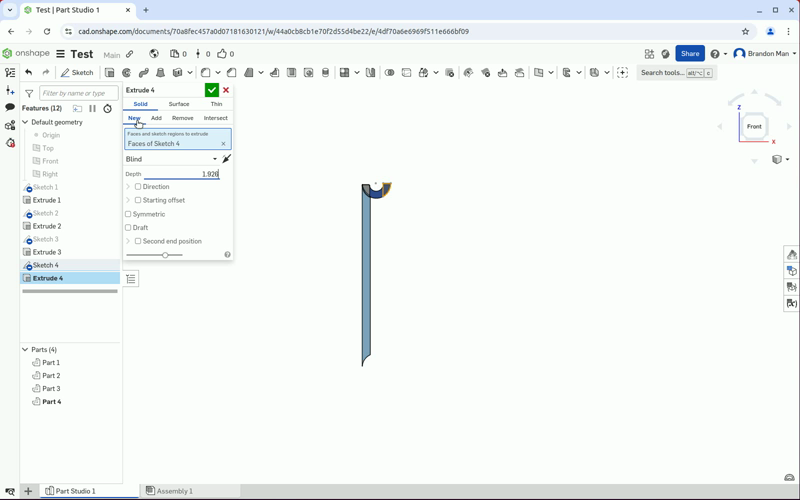
key(enter)
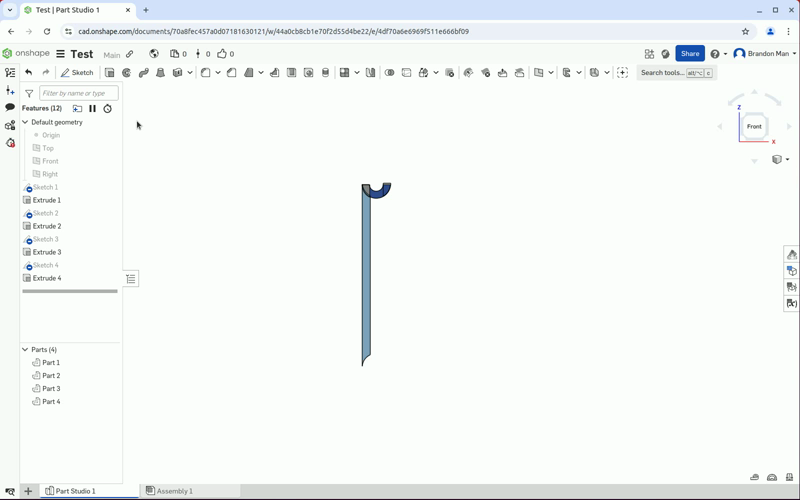
key(shift+h)
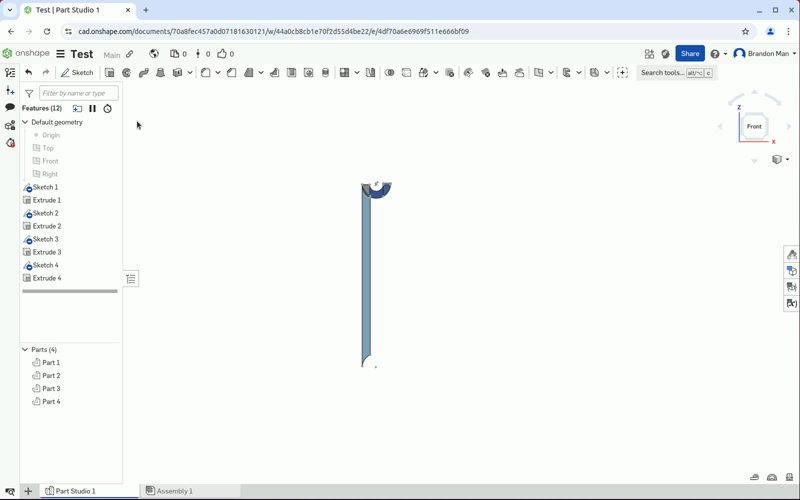
key(shift+h)
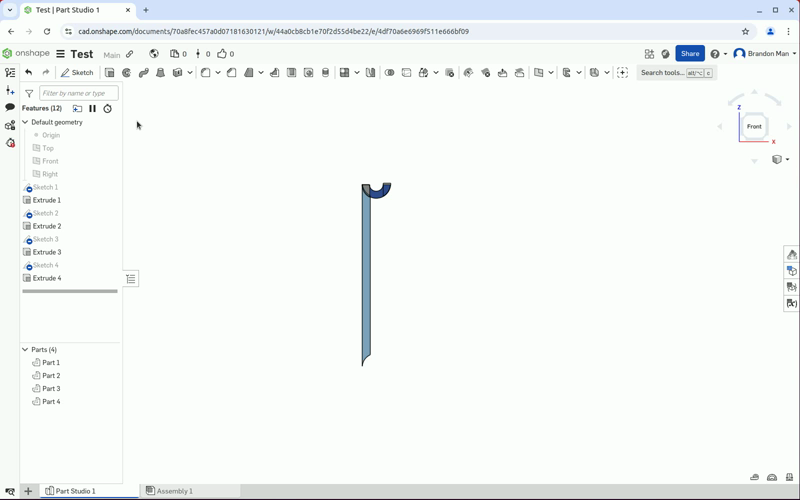
mouse_move(73, 189)
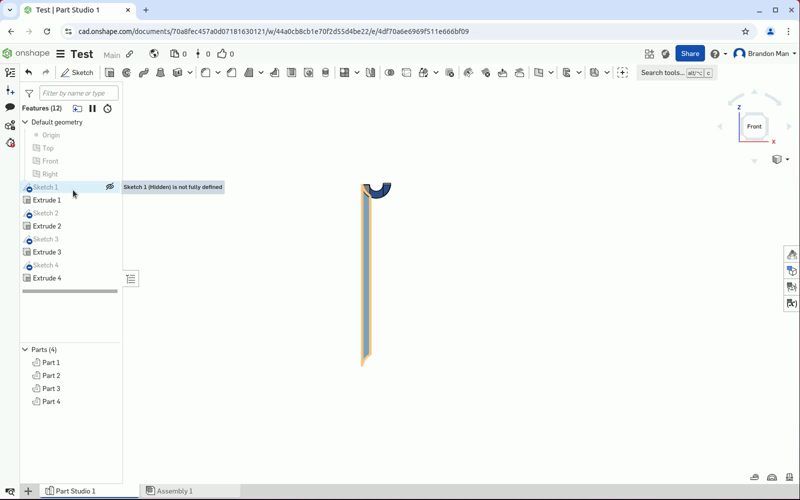
click(73, 189)
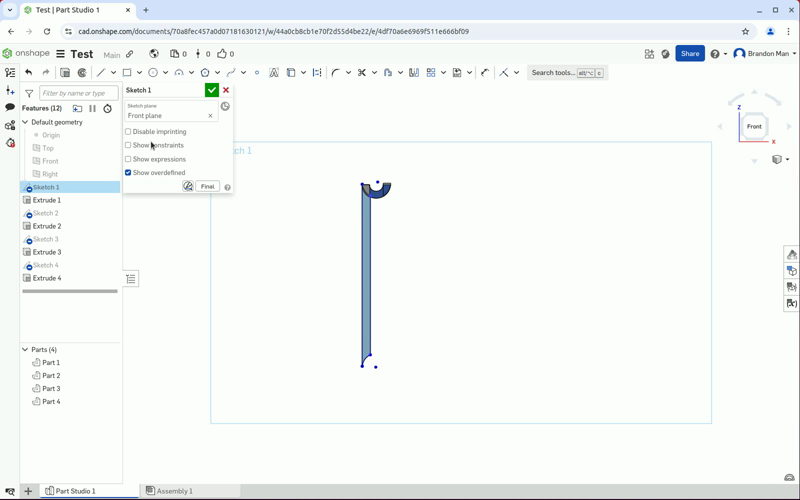
mouse_move(229, 92)
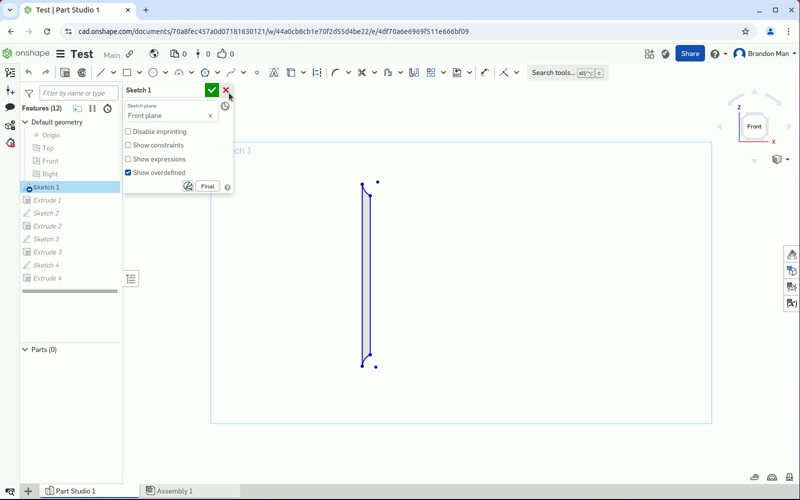
click(229, 92)
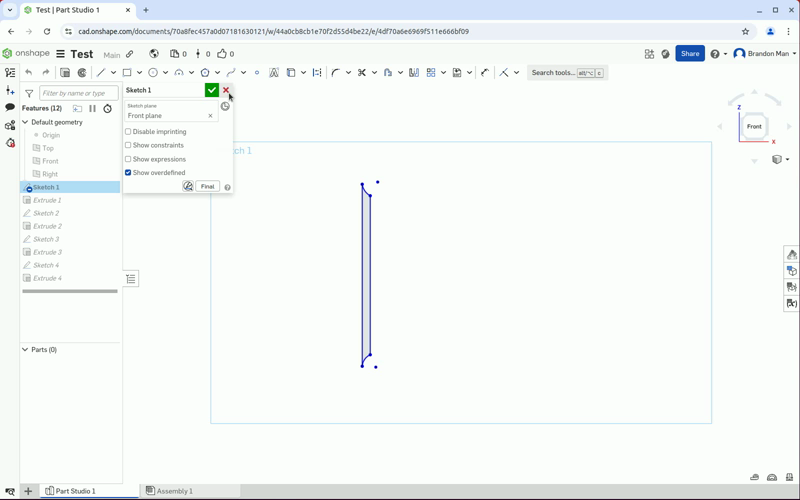
key(shift+s)
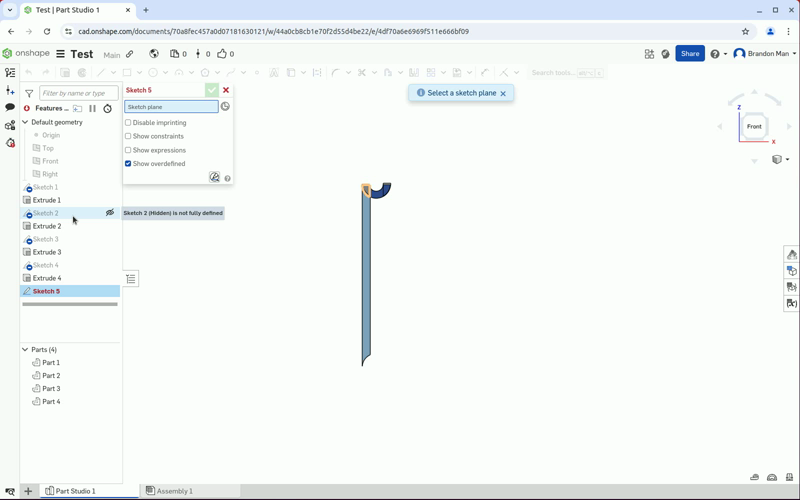
scroll(3)
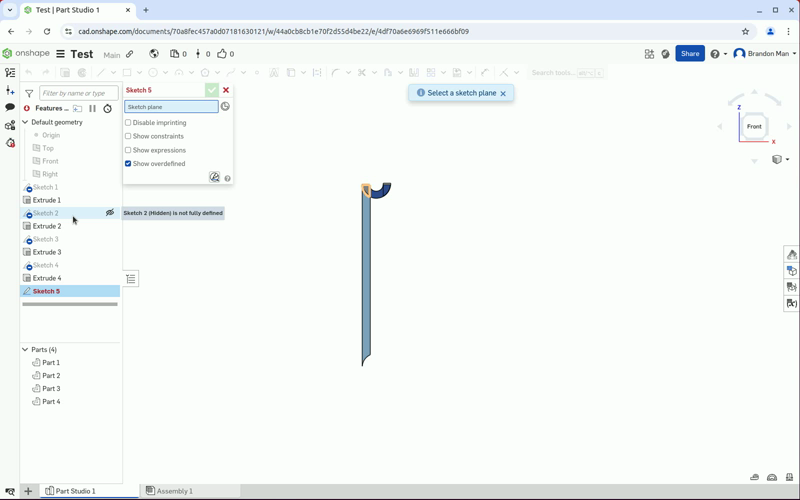
mouse_move(73, 163)
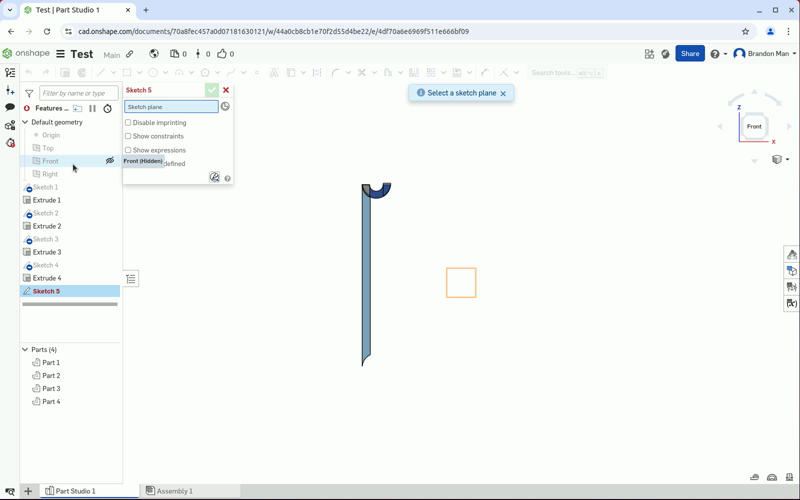
click(73, 163)
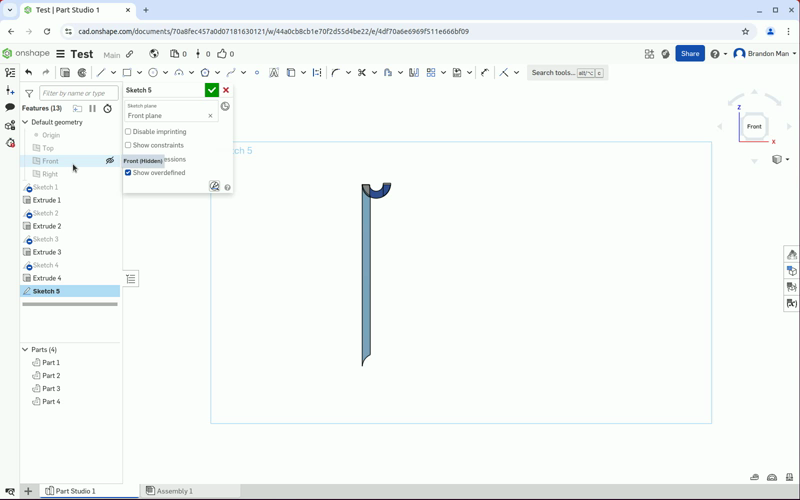
mouse_move(73, 352)
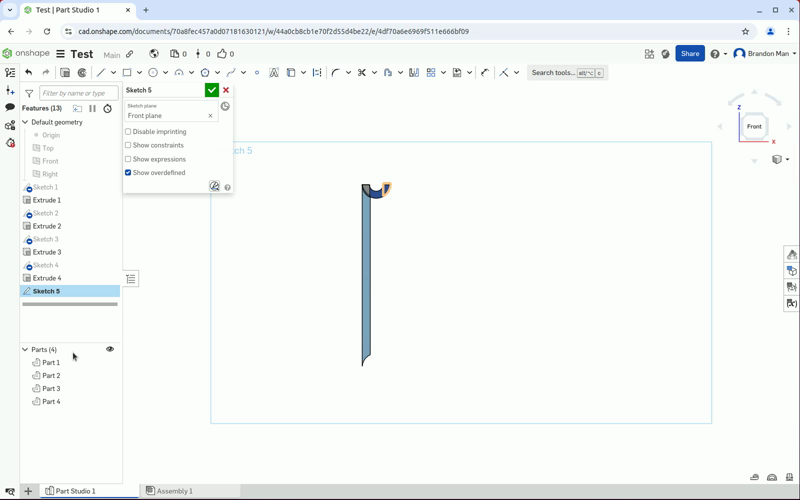
key(y)
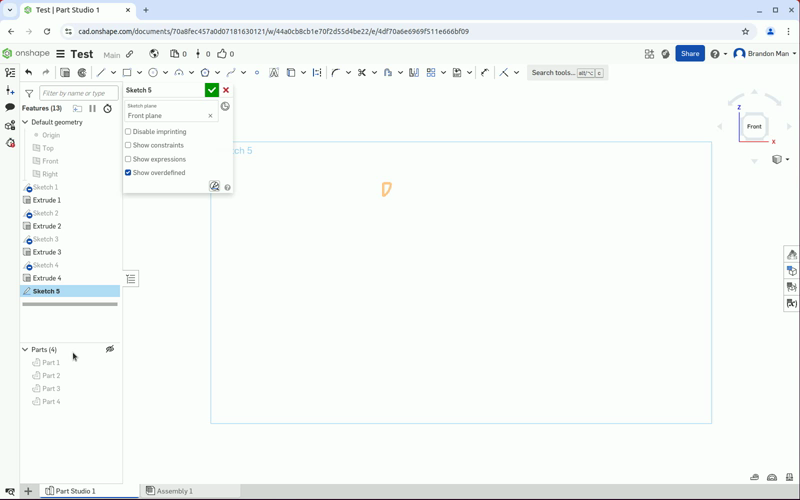
key(a)
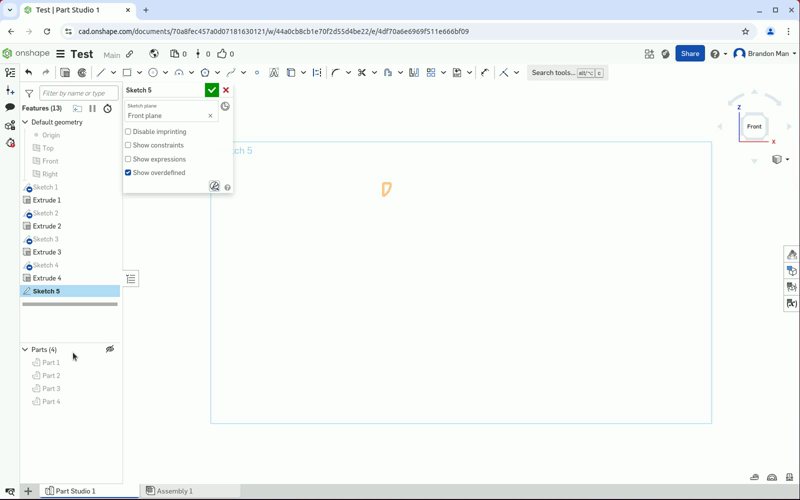
key_down(shift)
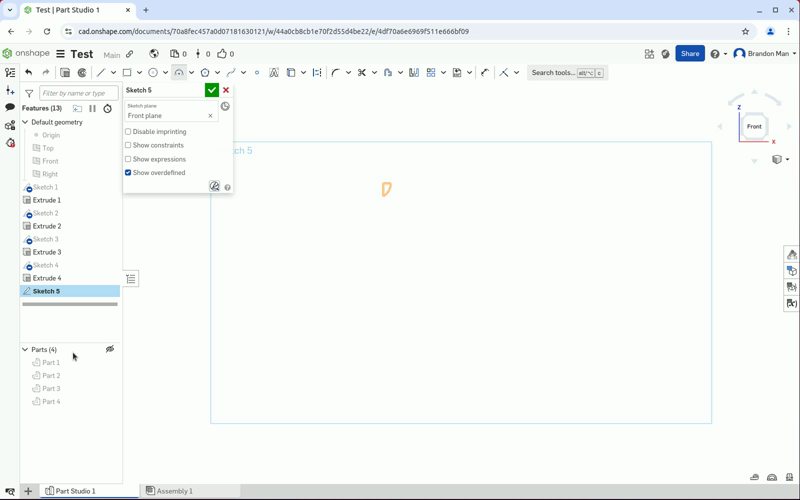
mouse_move(383, 354)
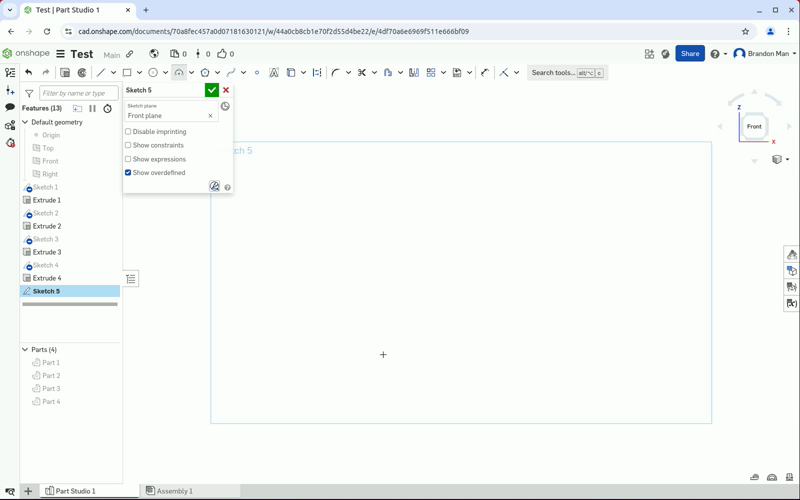
click(383, 354)
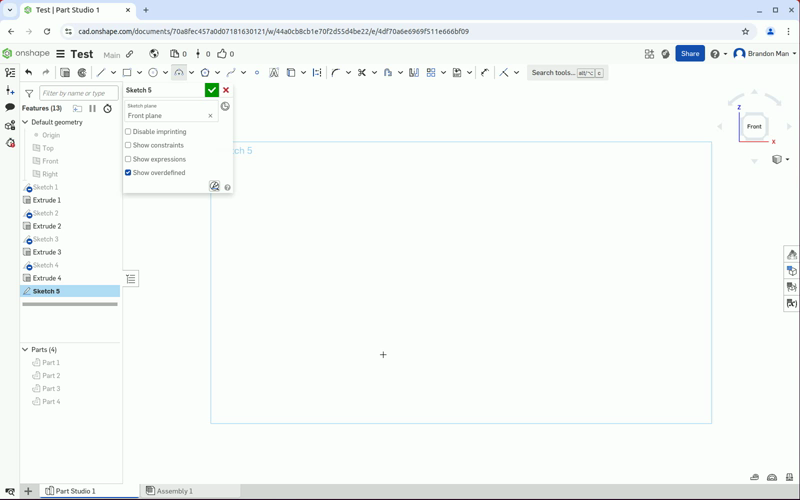
key_up(shift)
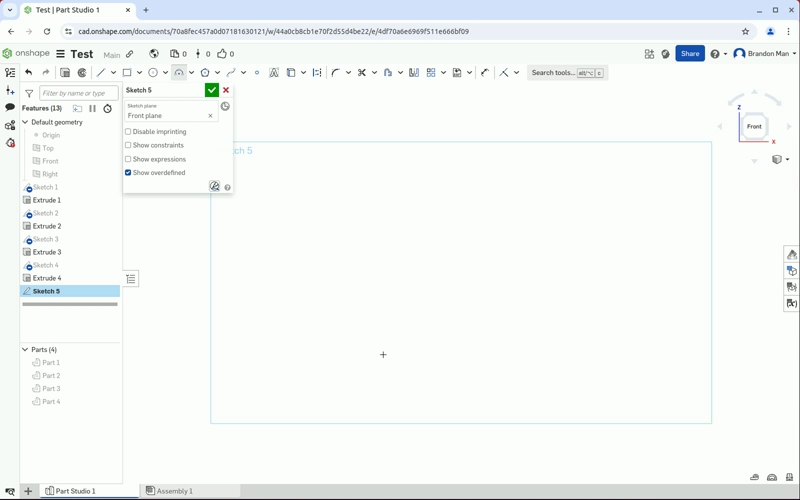
key_down(shift)
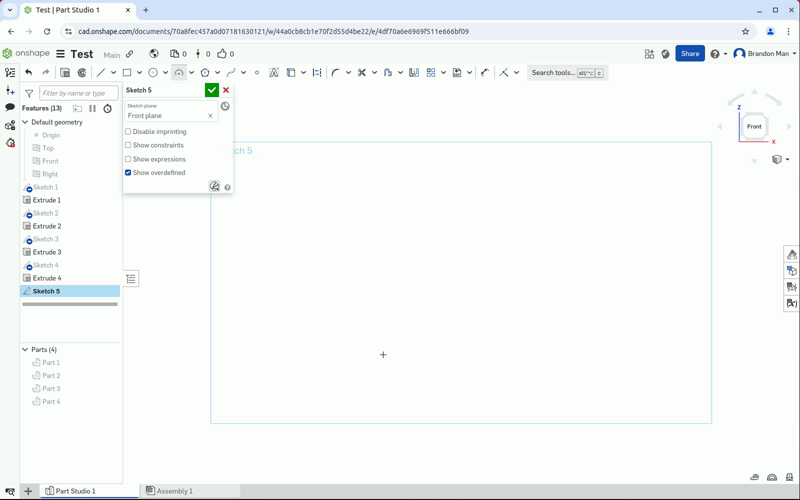
mouse_move(390, 366)
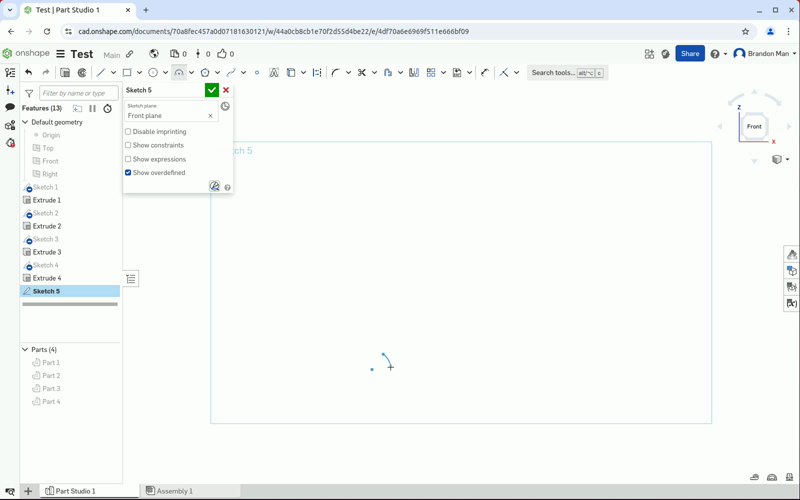
click(390, 366)
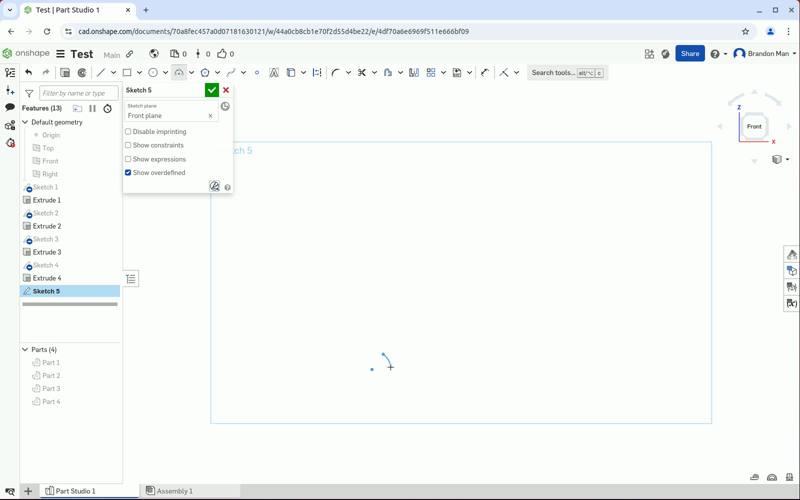
mouse_move(388, 359)
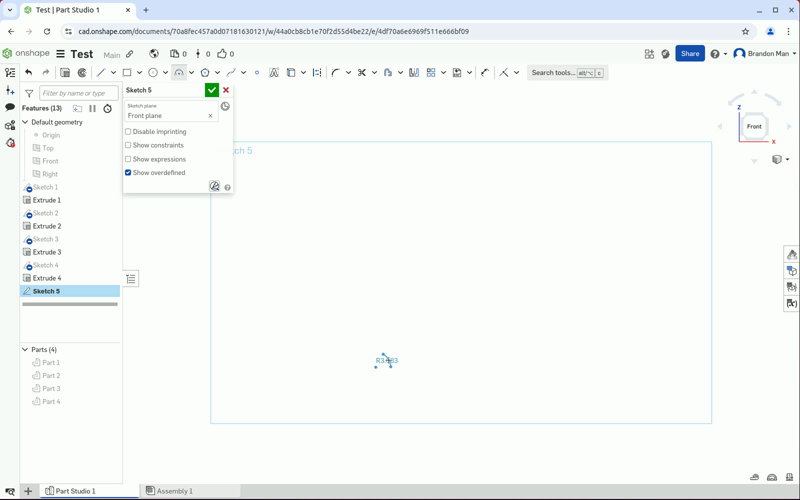
click(388, 359)
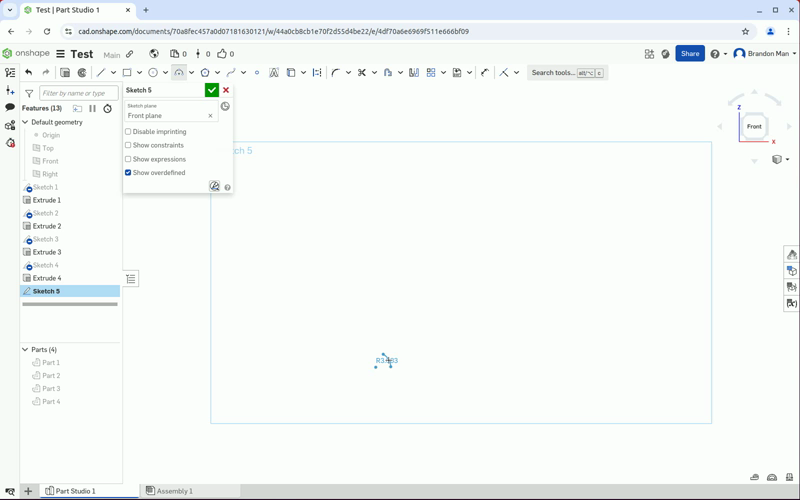
key_up(shift)
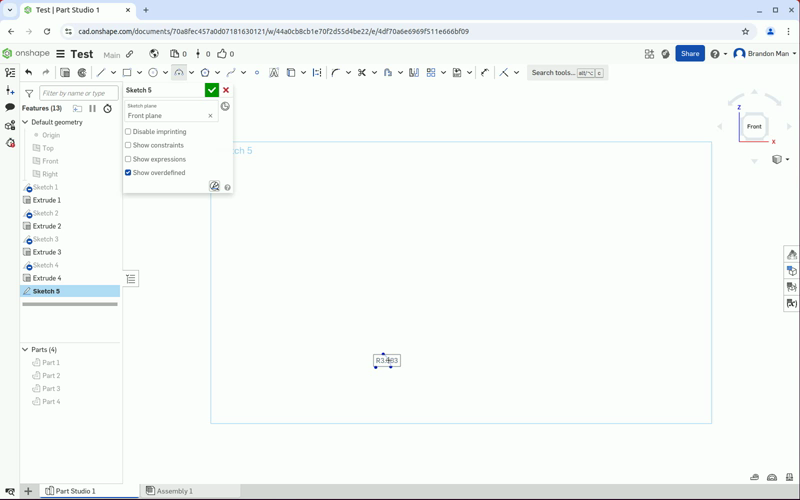
key(esc)
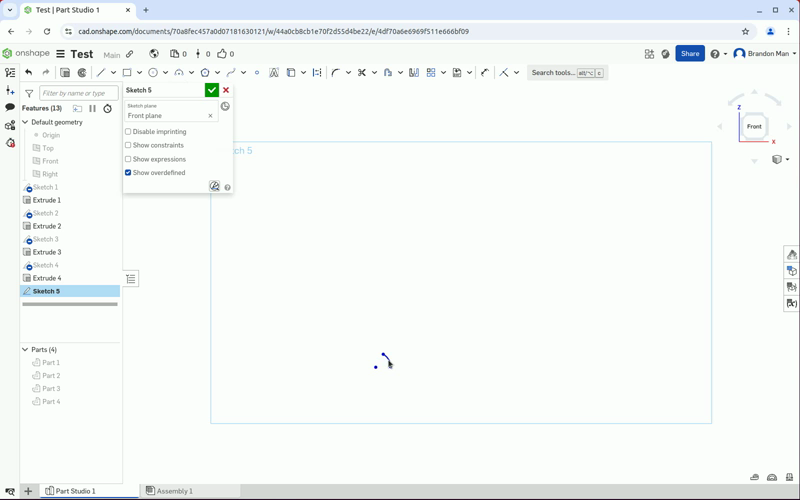
key(l)
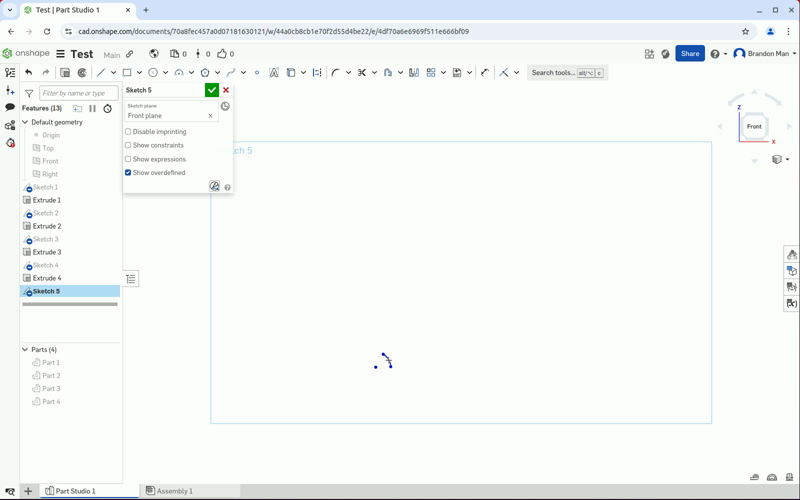
mouse_move(390, 366)
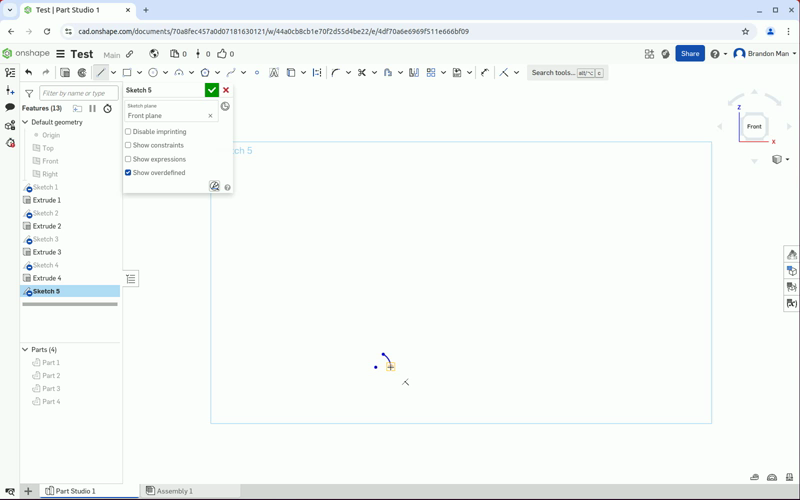
click(390, 366)
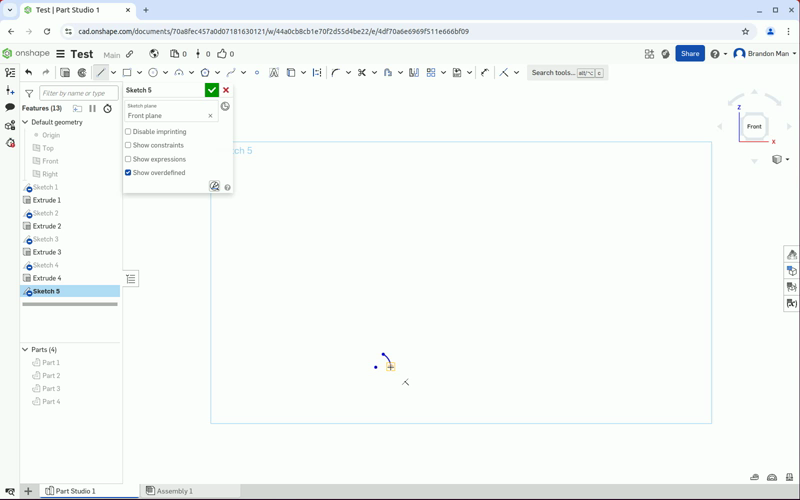
key_down(shift)
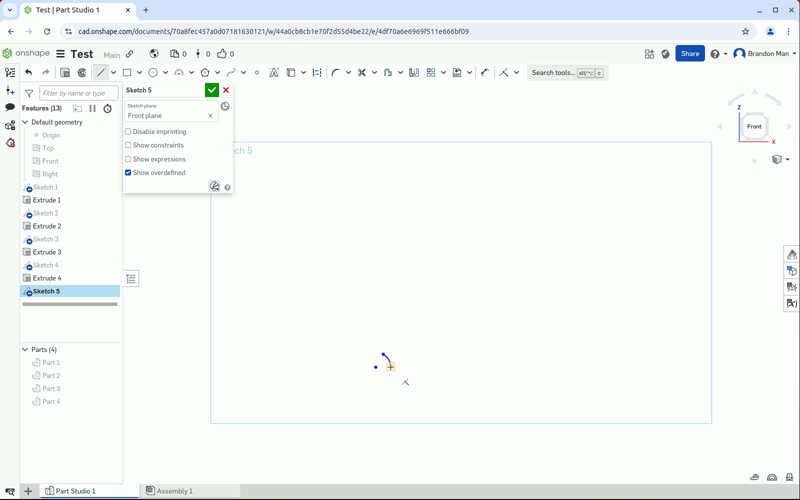
mouse_move(390, 183)
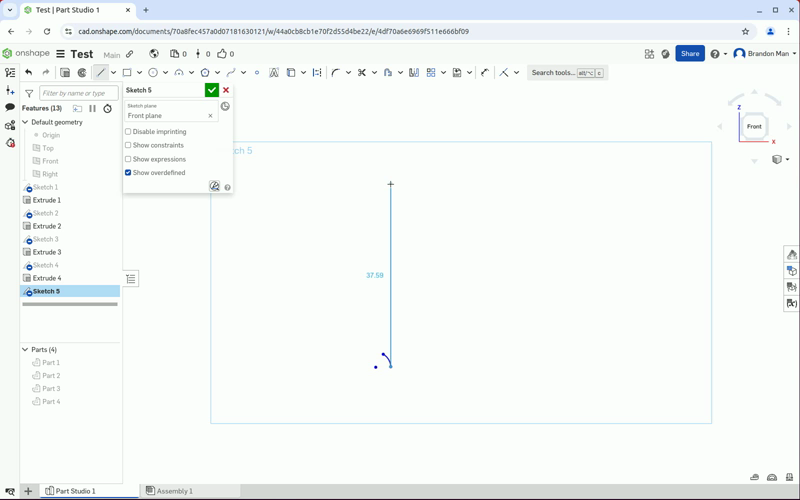
click(390, 183)
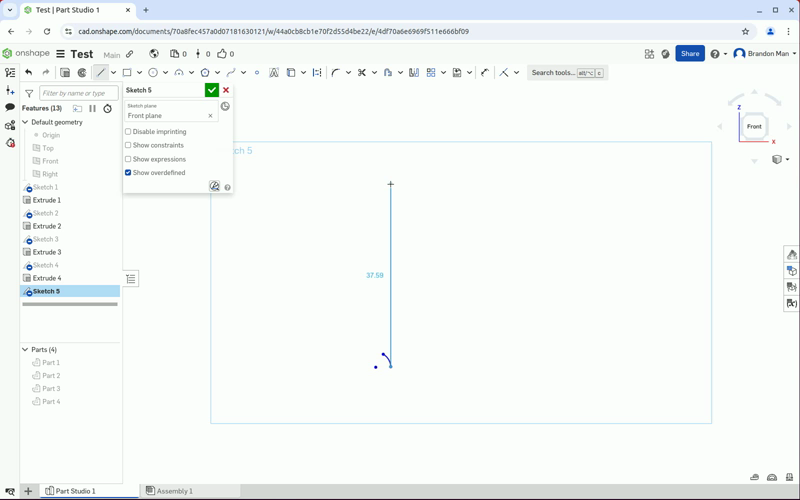
key_up(shift)
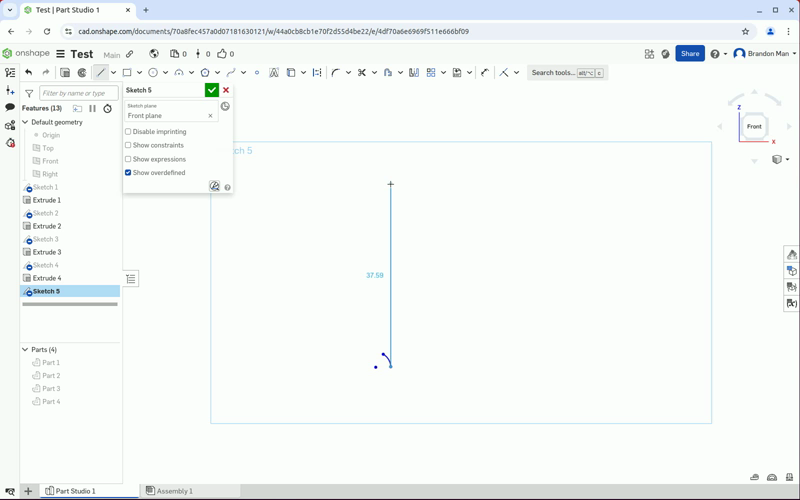
key(esc)
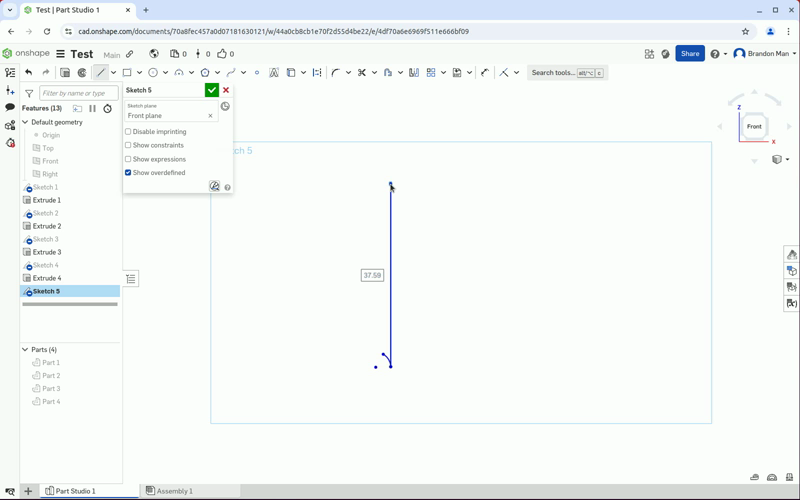
key(a)
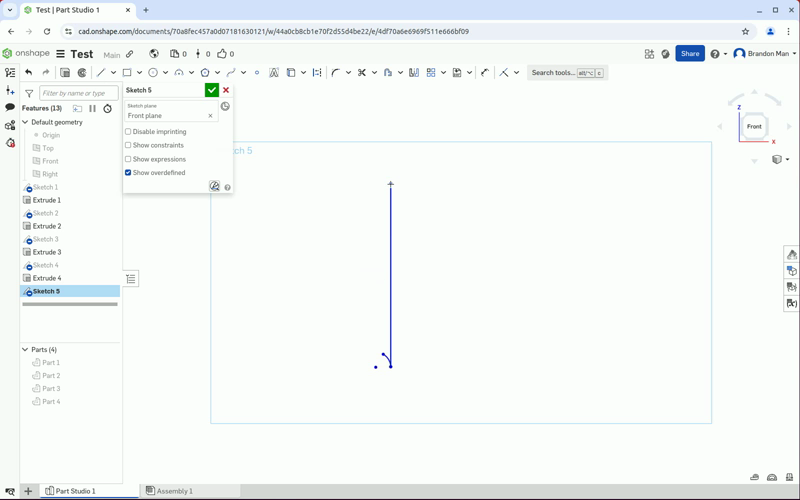
mouse_move(390, 183)
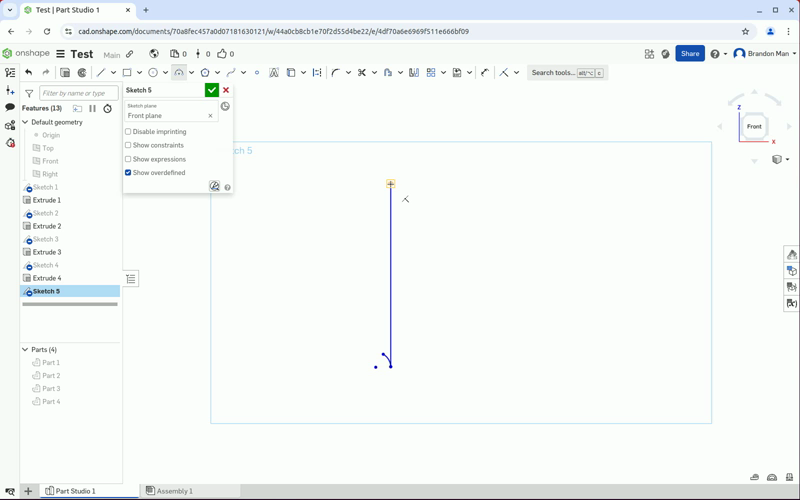
click(390, 183)
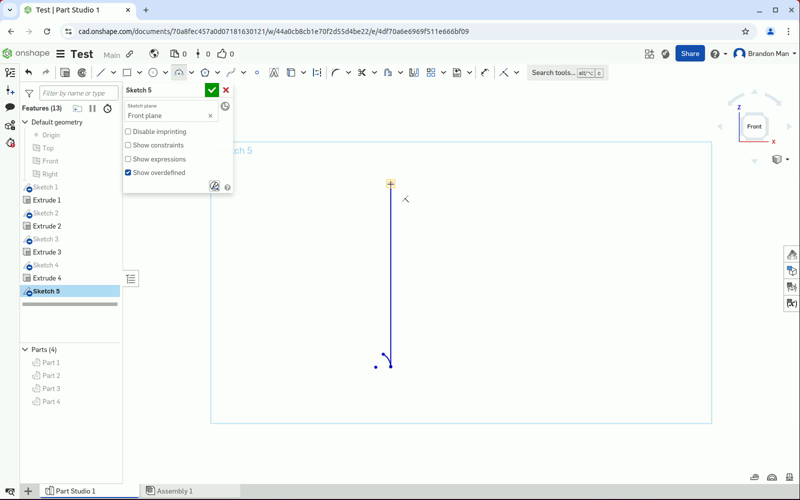
key_down(shift)
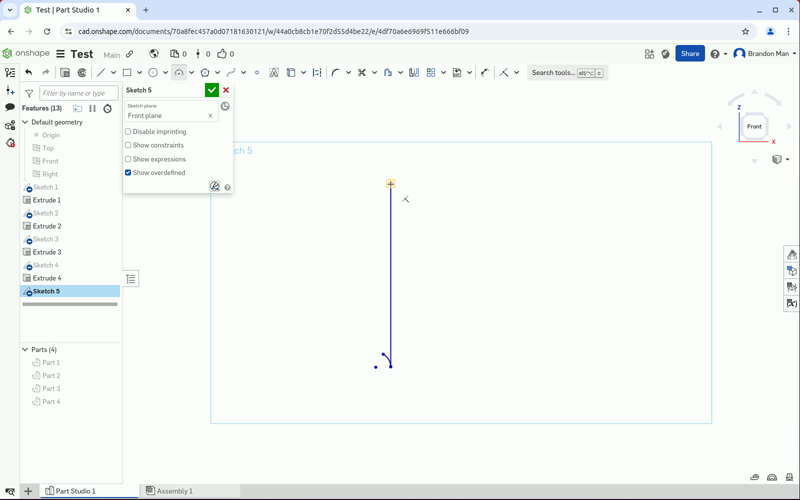
mouse_move(383, 196)
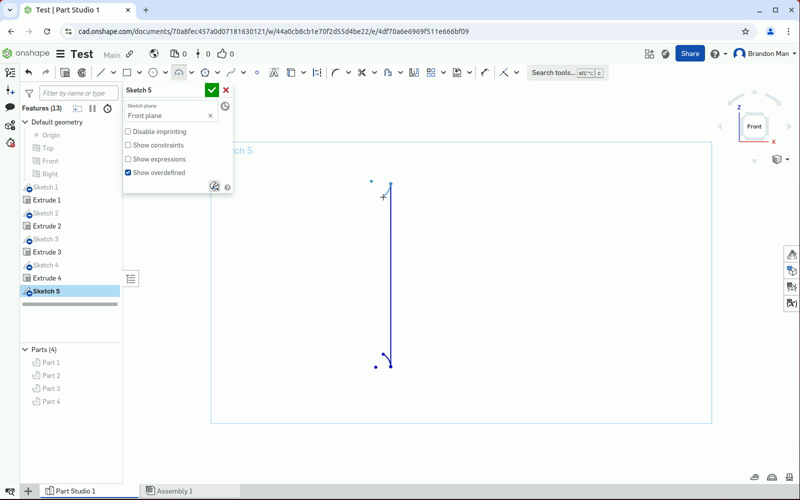
click(383, 196)
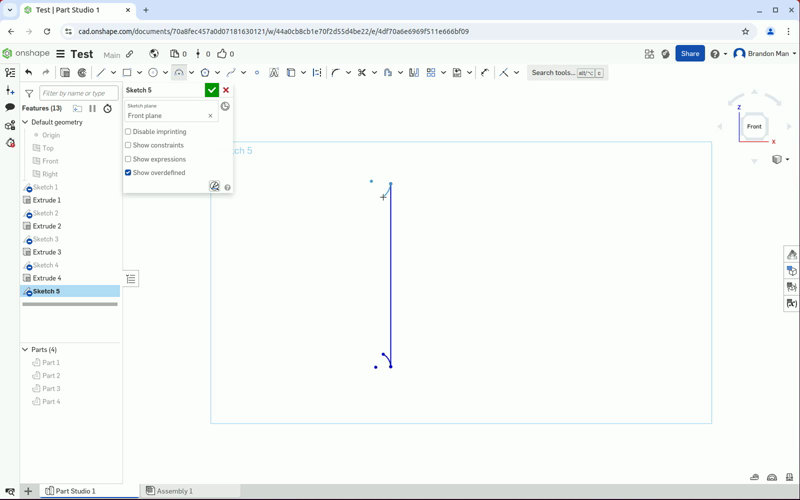
mouse_move(388, 191)
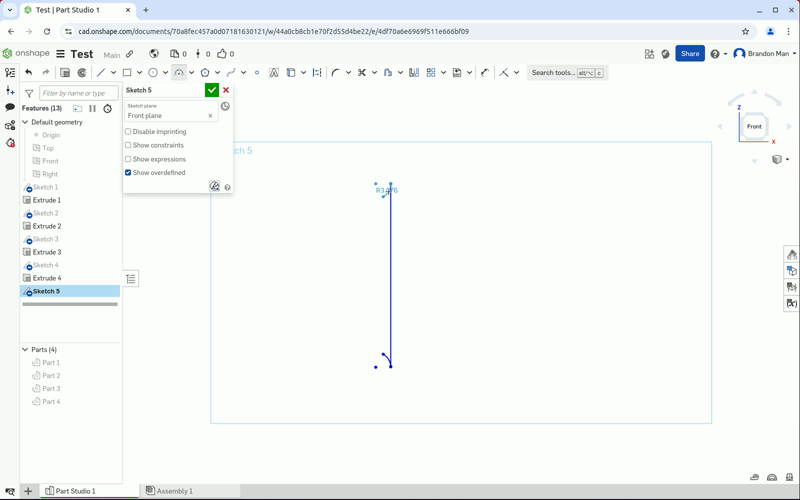
click(388, 191)
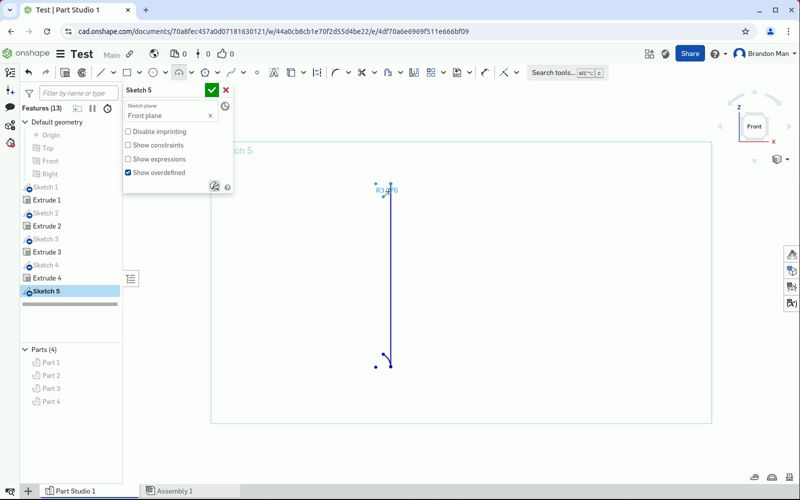
key_up(shift)
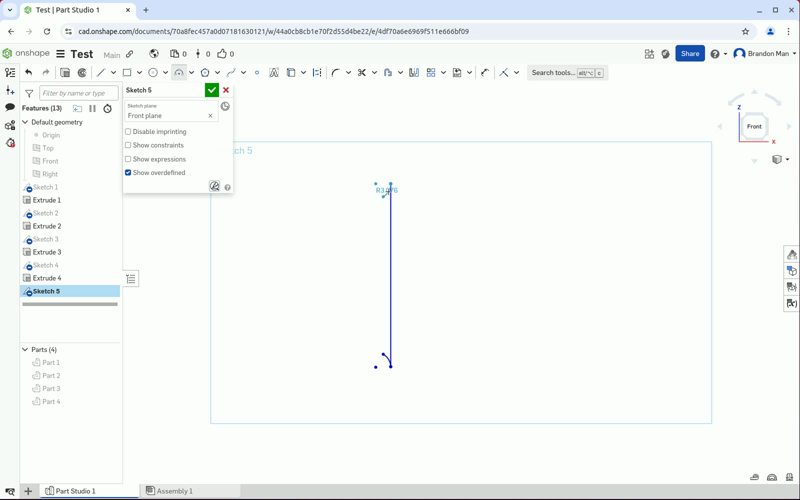
key(esc)
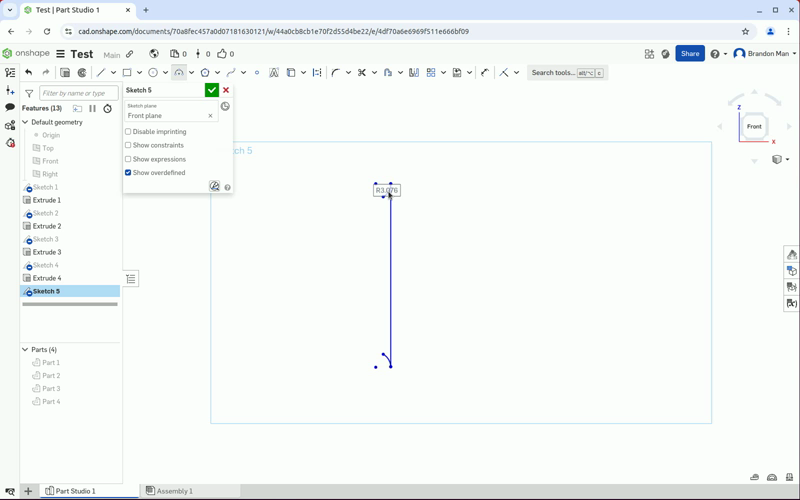
key(l)
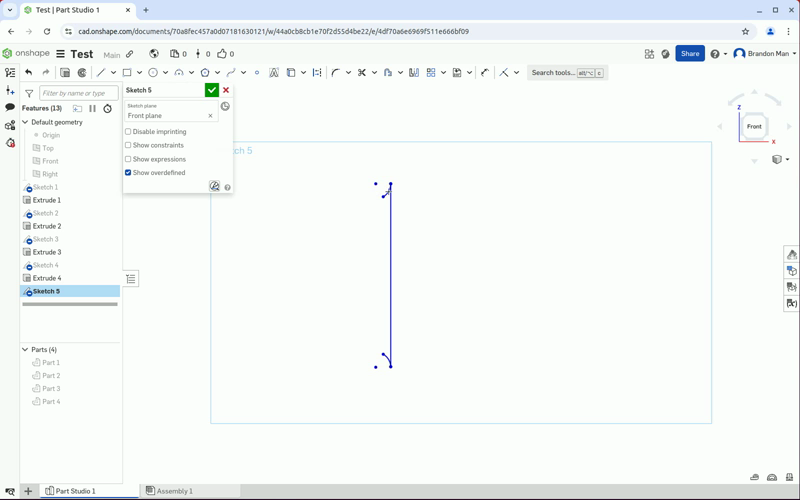
mouse_move(383, 196)
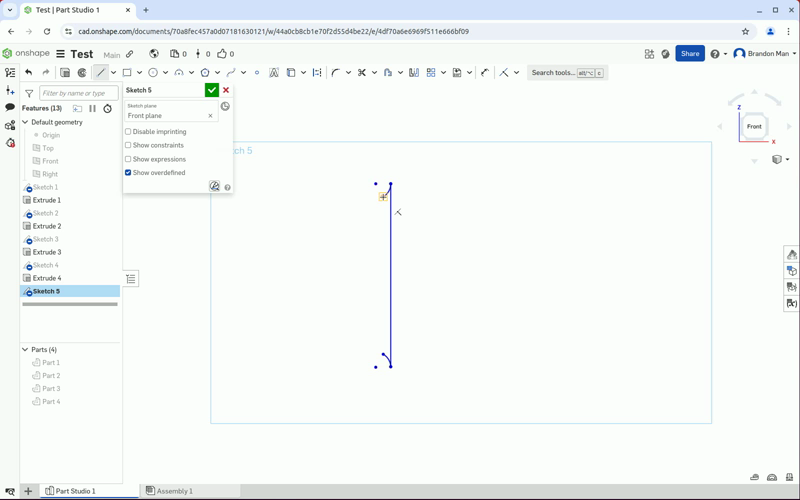
click(383, 196)
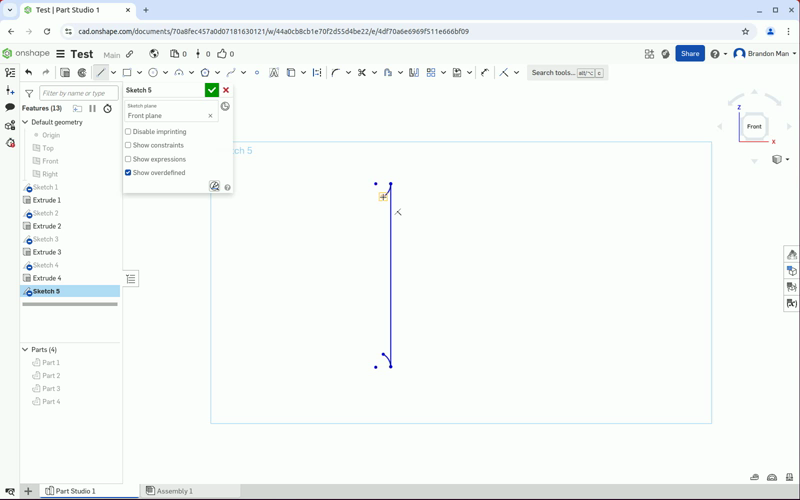
key_down(shift)
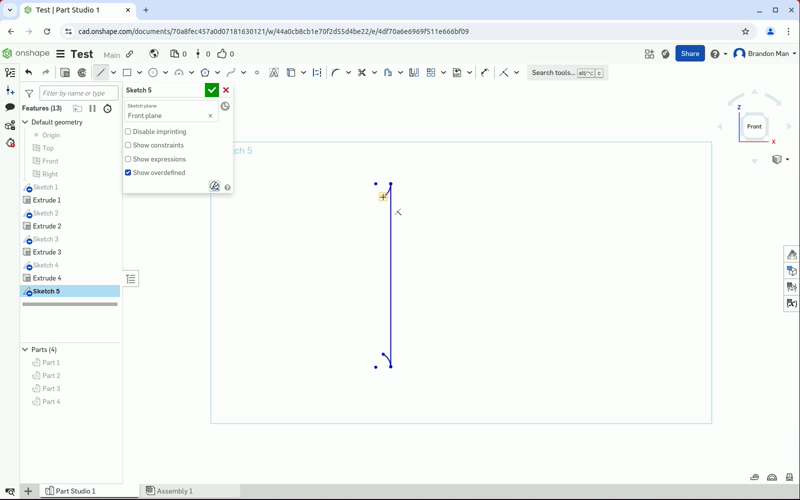
mouse_move(383, 354)
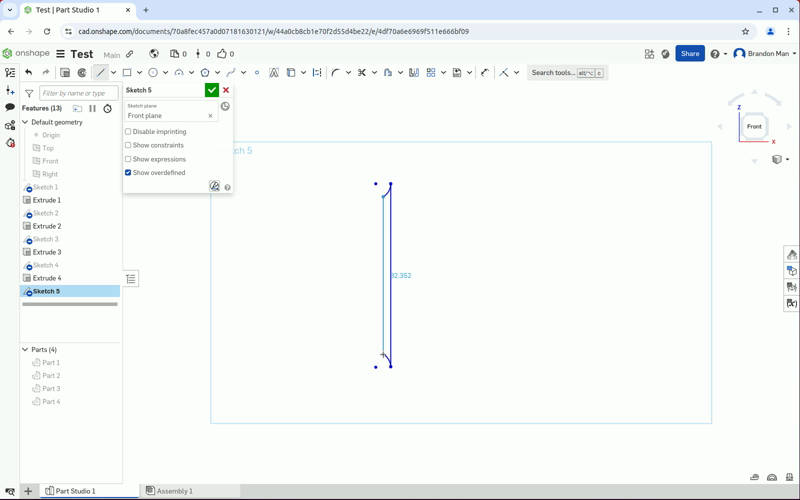
key_up(shift)
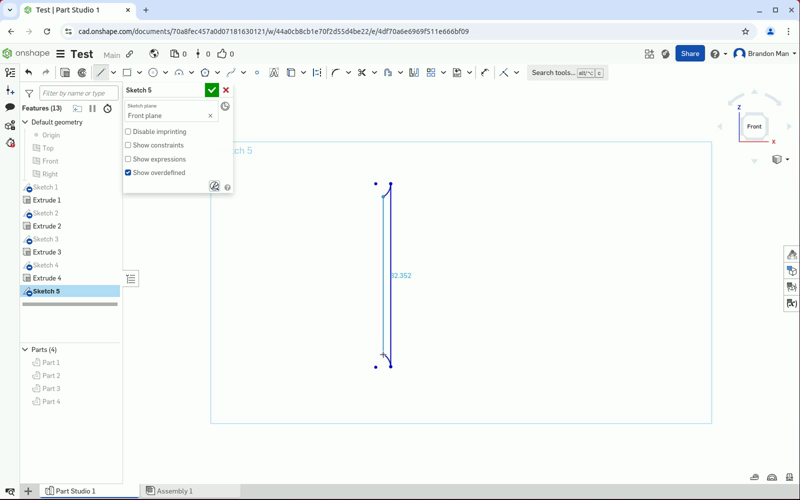
click(383, 354)
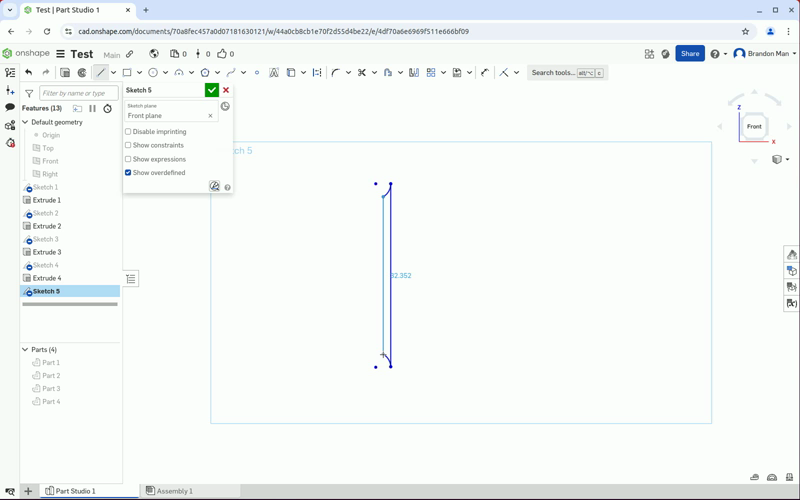
key(esc)
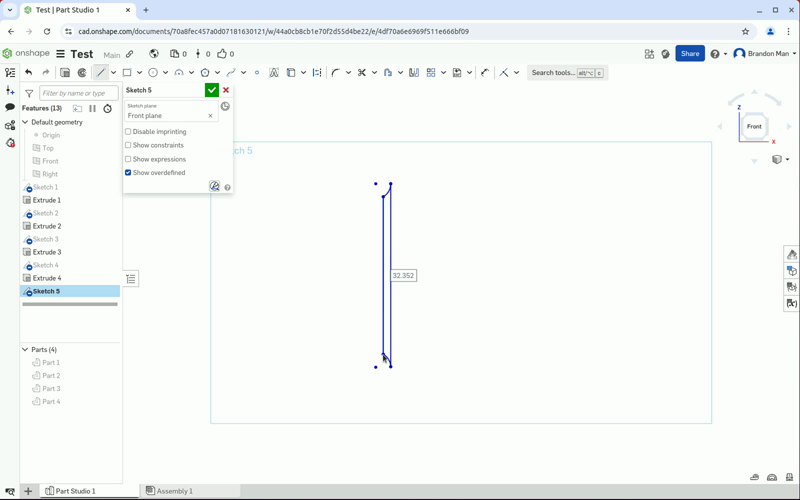
mouse_move(386, 199)
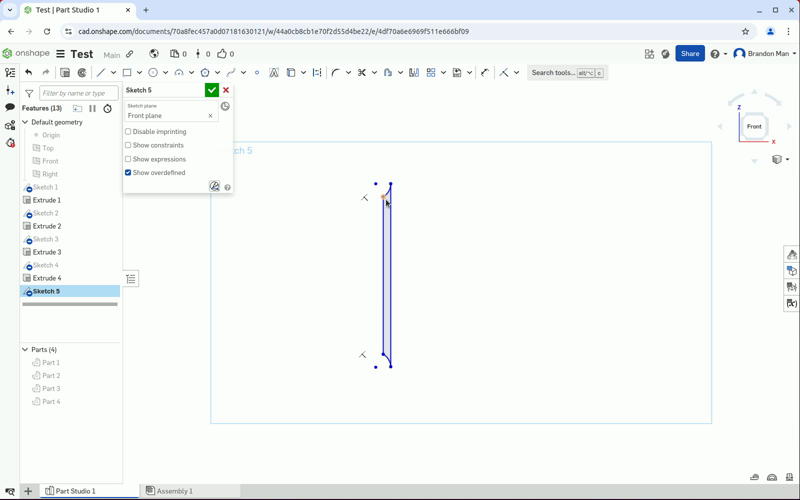
scroll(6)
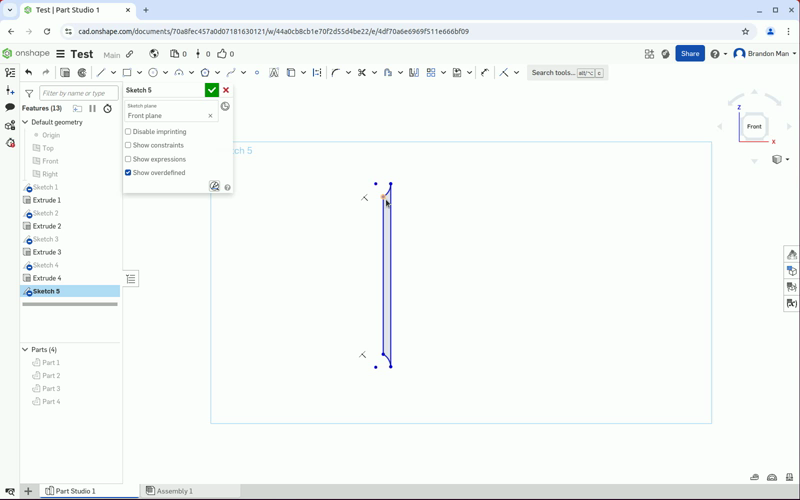
scroll(6)
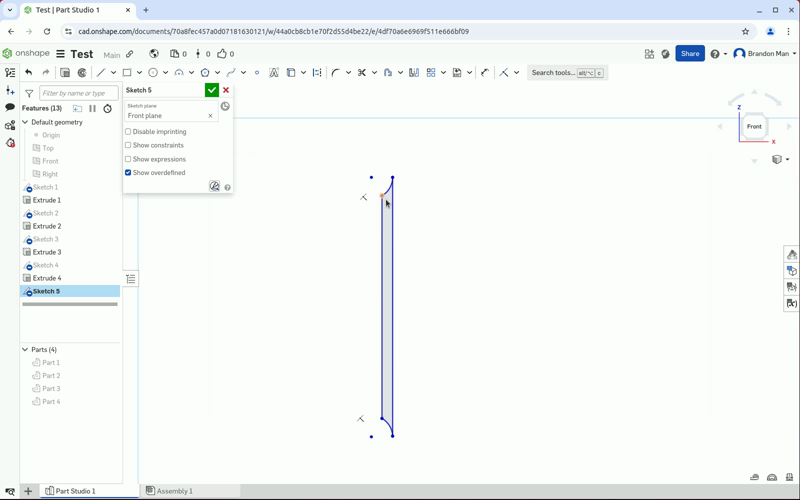
scroll(6)
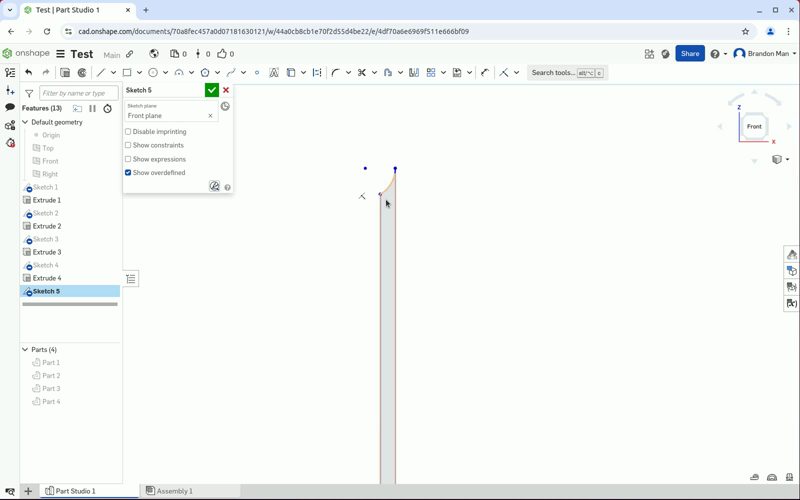
scroll(6)
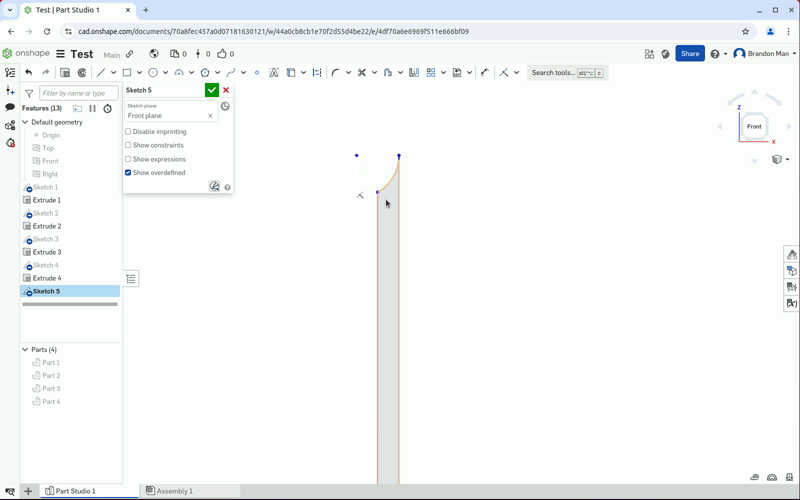
scroll(6)
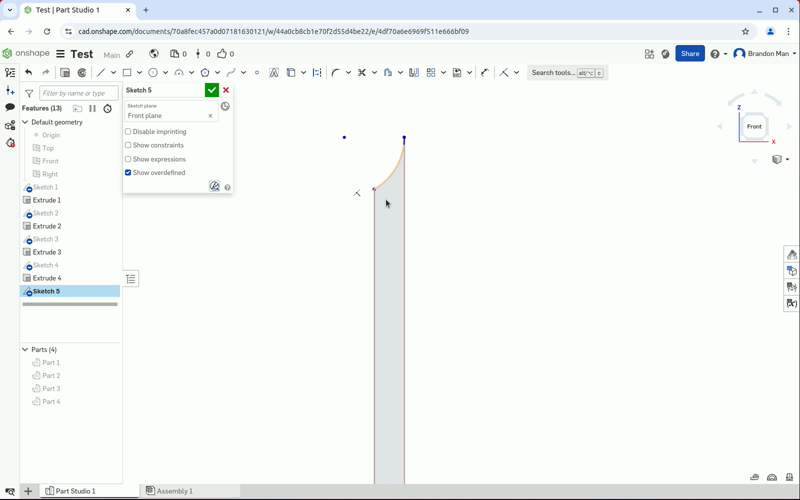
scroll(6)
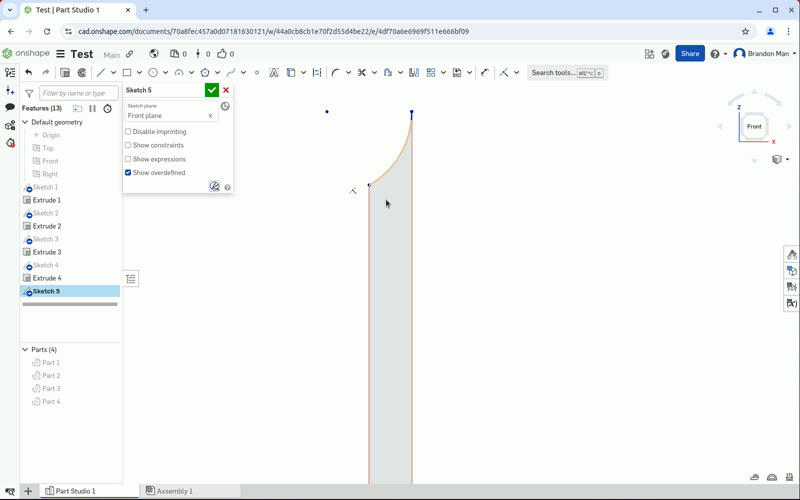
scroll(6)
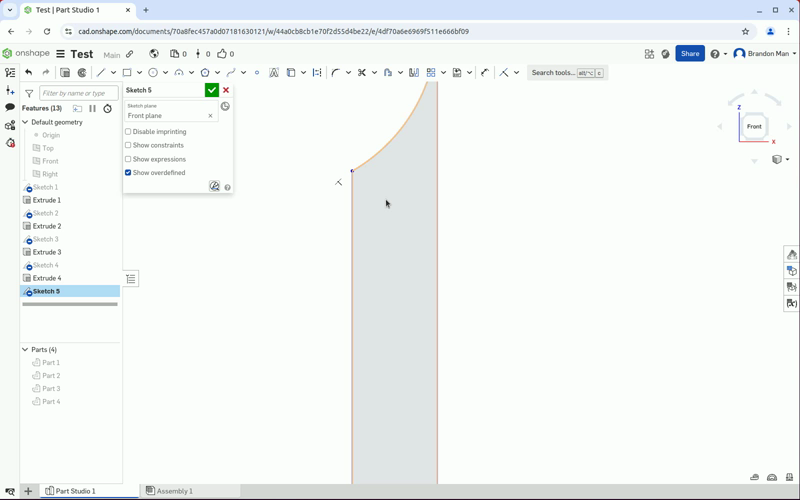
click(386, 199)
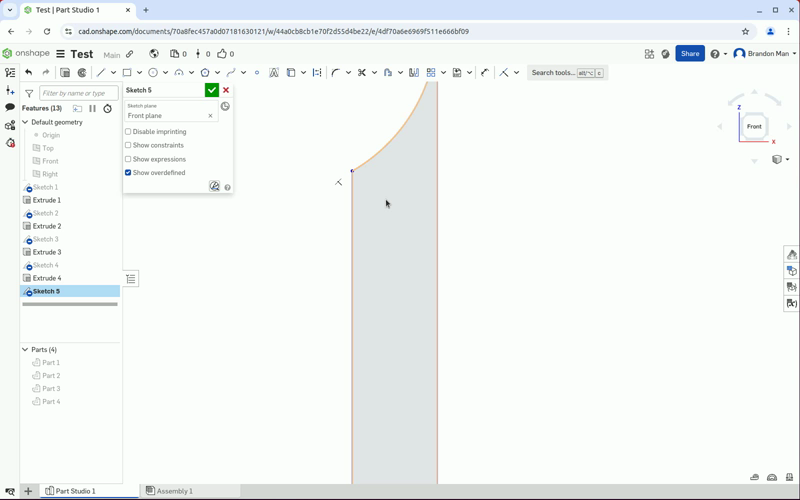
scroll(-6)
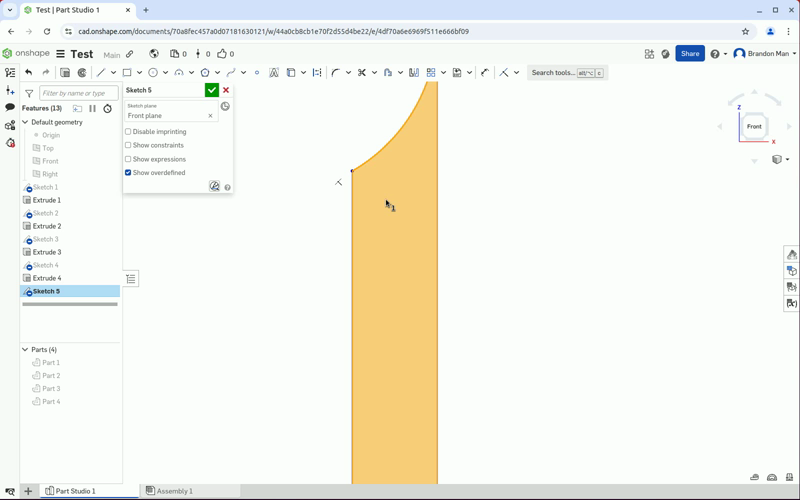
scroll(-6)
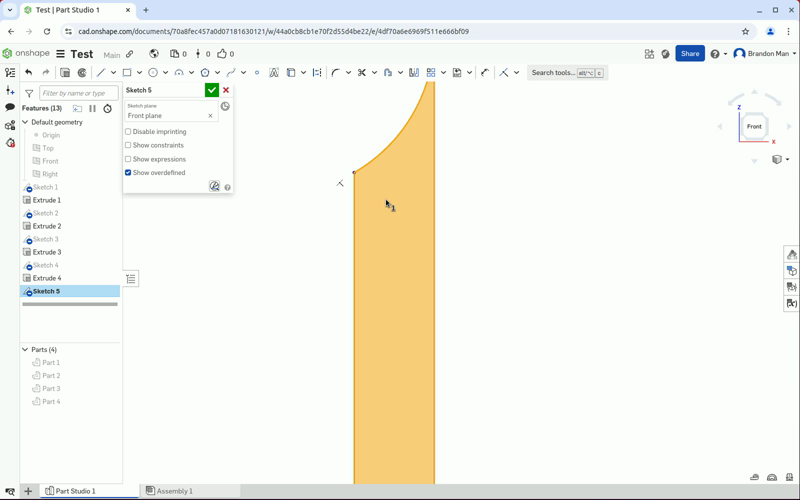
scroll(-6)
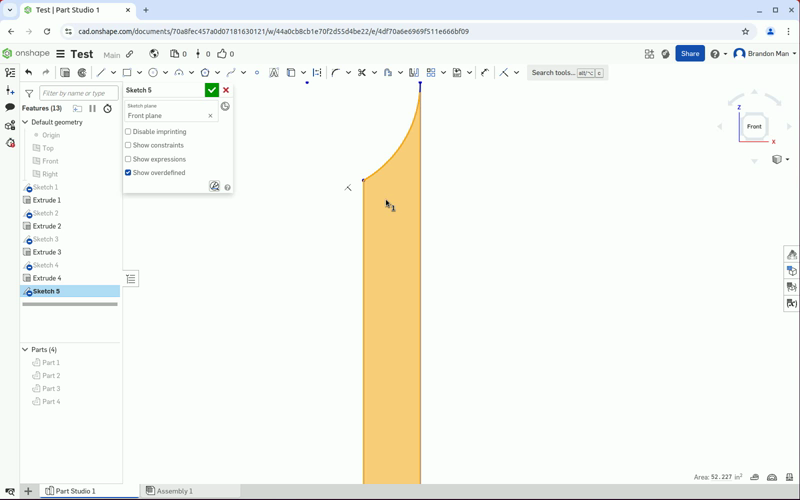
scroll(-6)
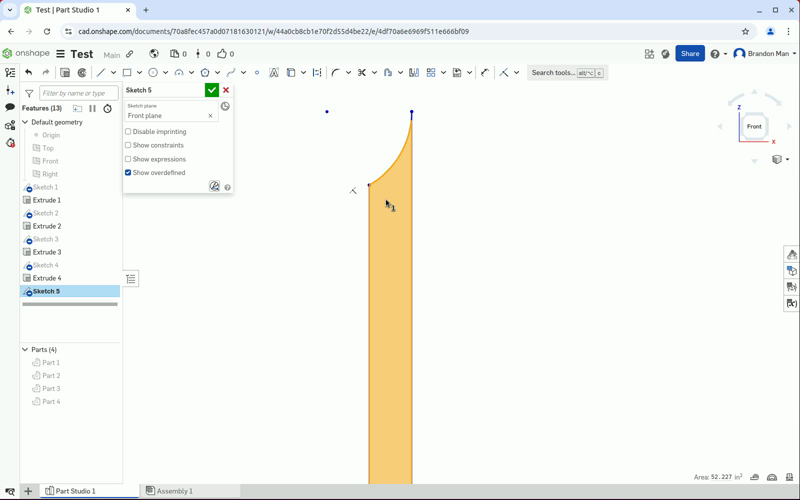
scroll(-6)
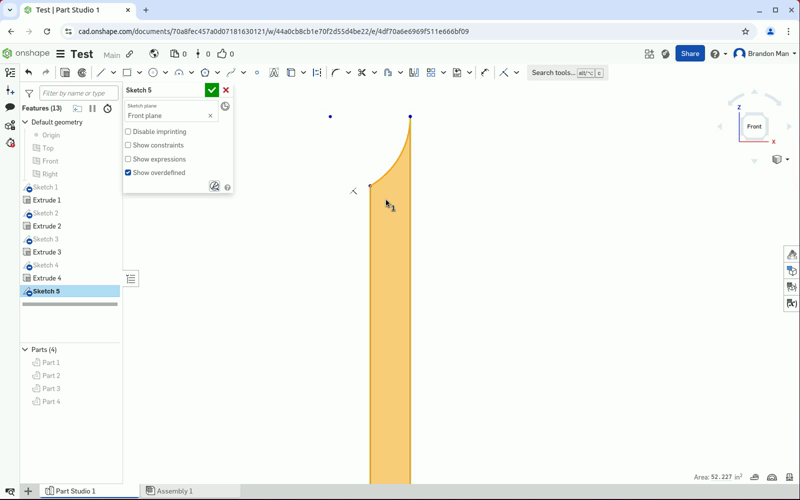
scroll(-6)
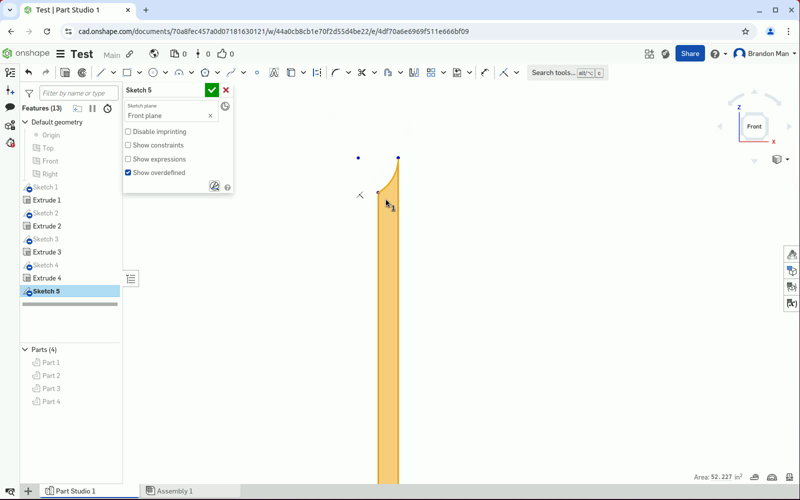
scroll(-6)
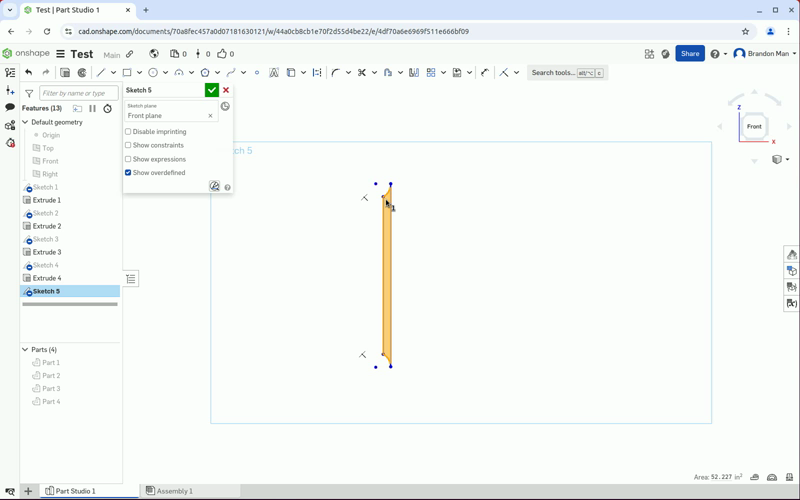
mouse_move(73, 352)
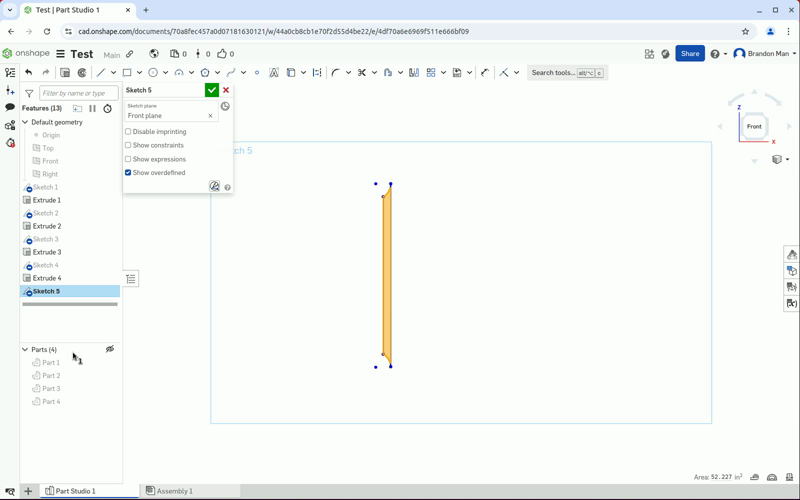
key(shift+y)
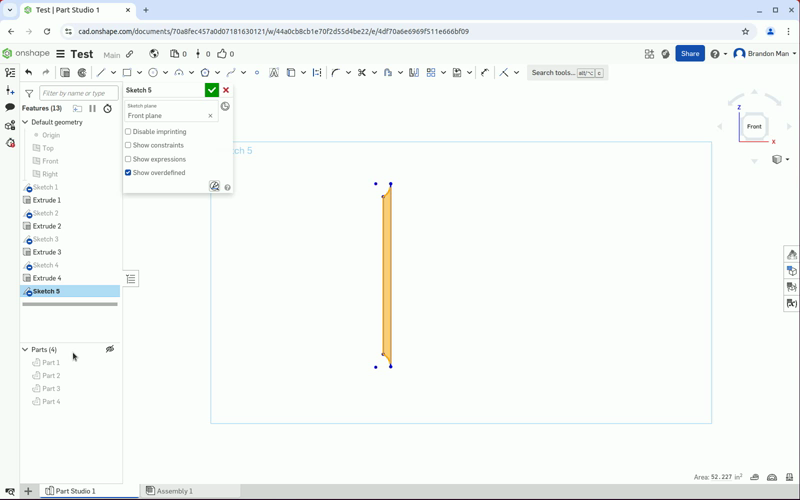
key(shift+e)
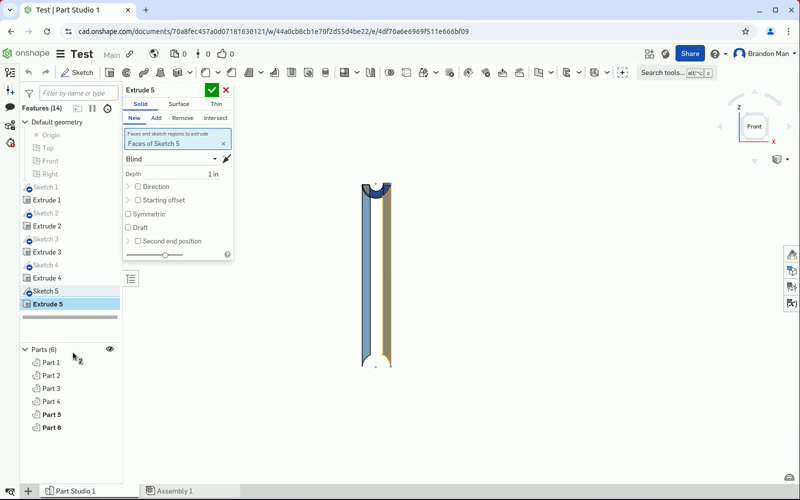
mouse_move(143, 106)
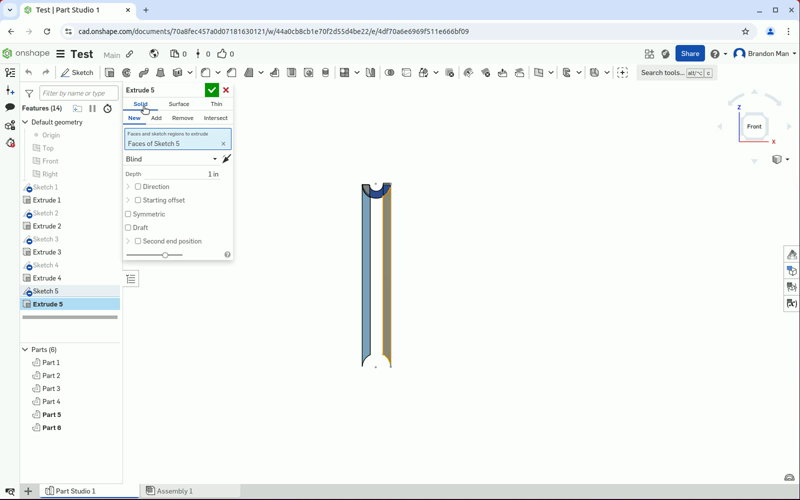
click(143, 106)
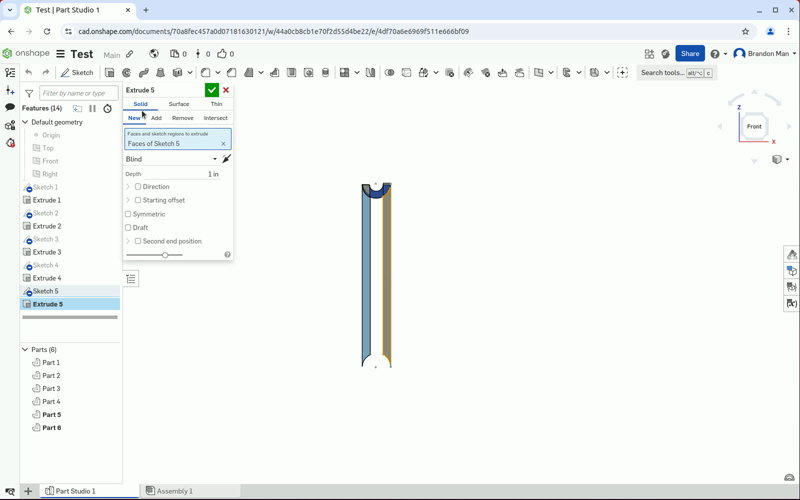
mouse_move(137, 120)
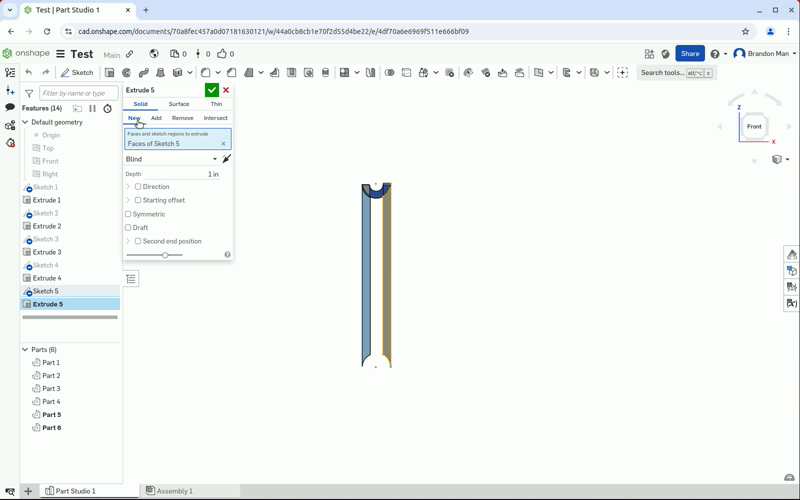
click(137, 120)
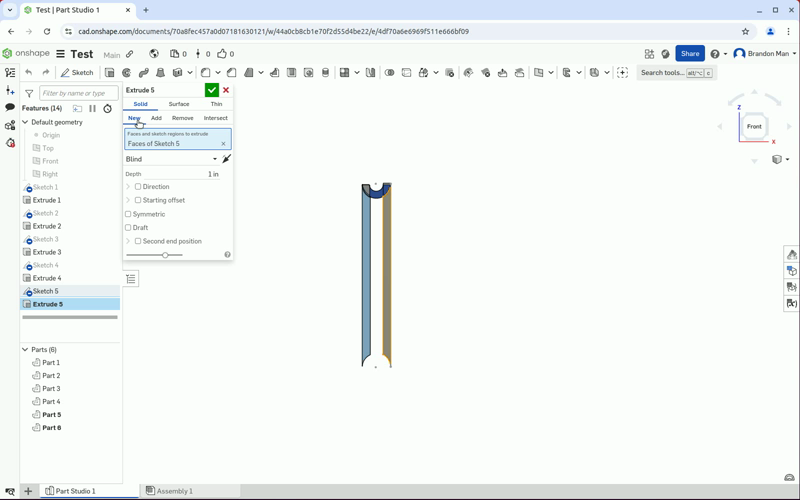
key(tab, 4)
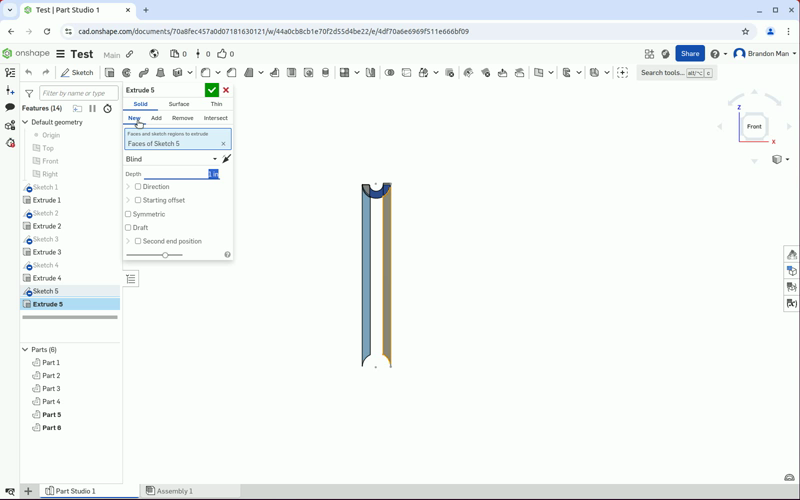
text(1.926)
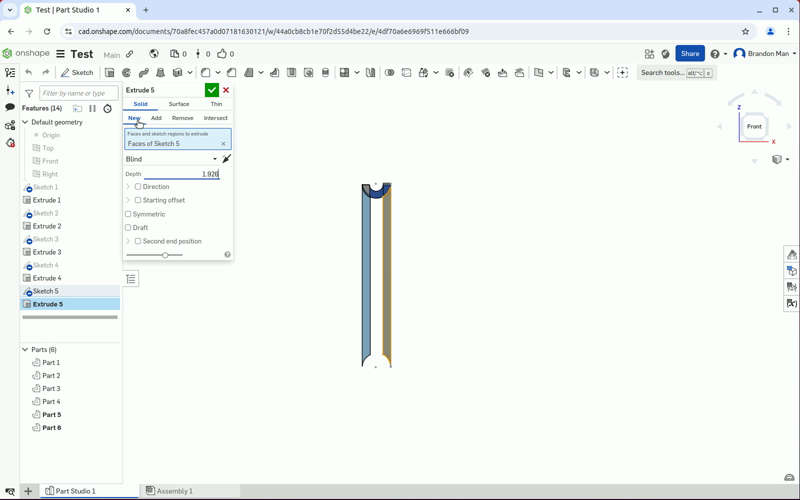
key(enter)
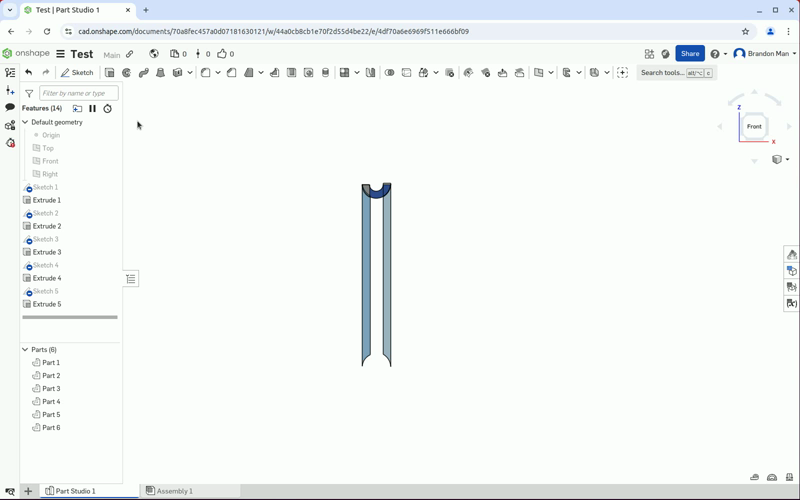
key(shift+h)
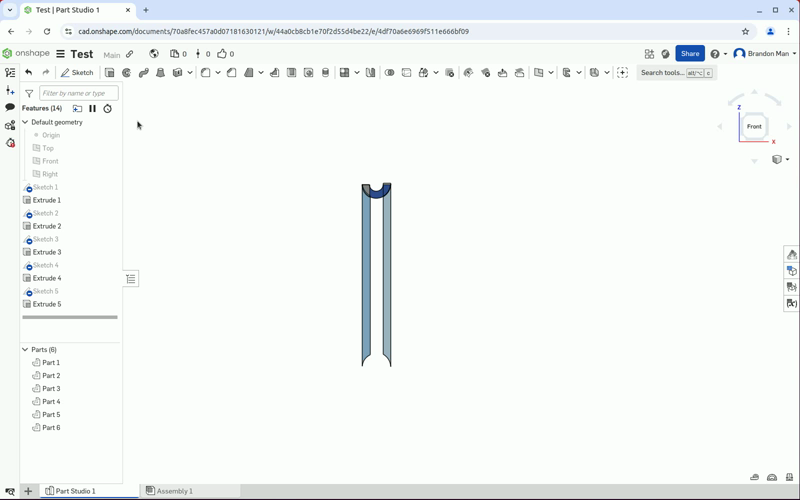
key(shift+h)
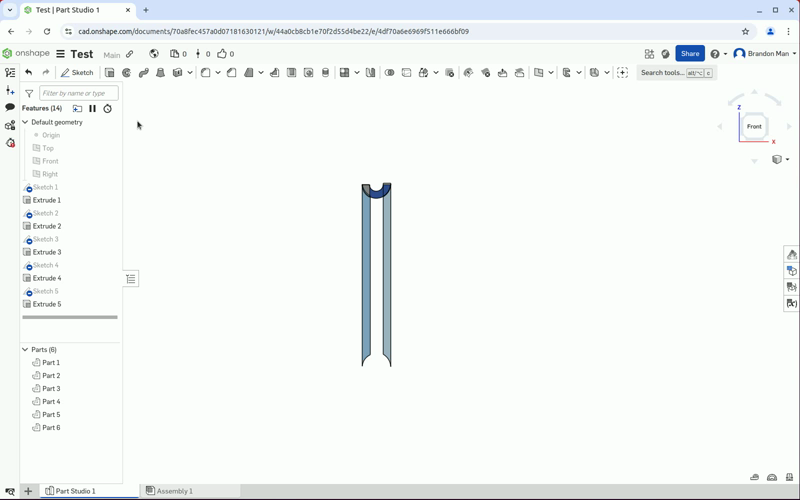
mouse_move(73, 189)
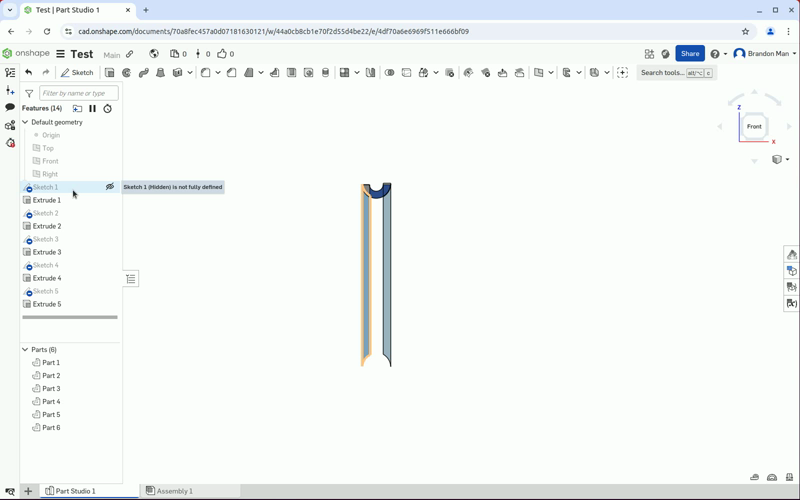
click(73, 189)
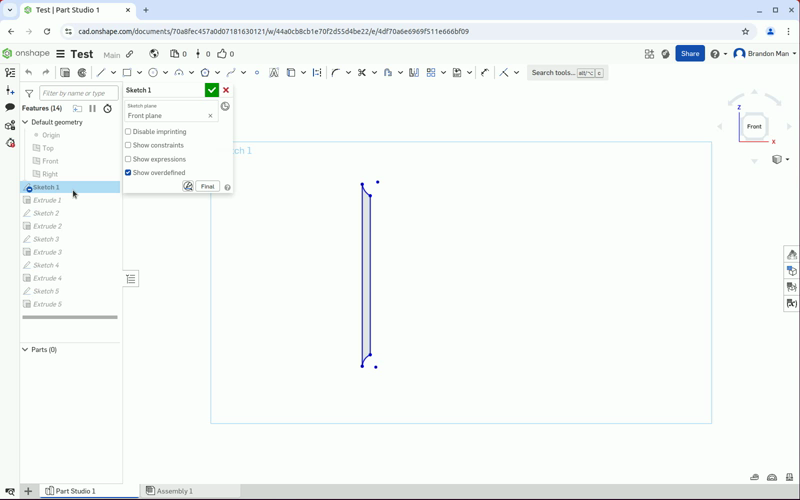
mouse_move(229, 92)
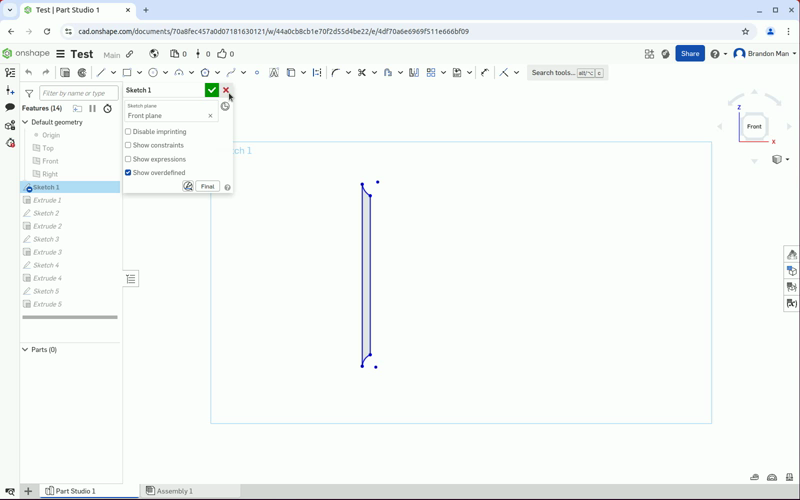
click(229, 92)
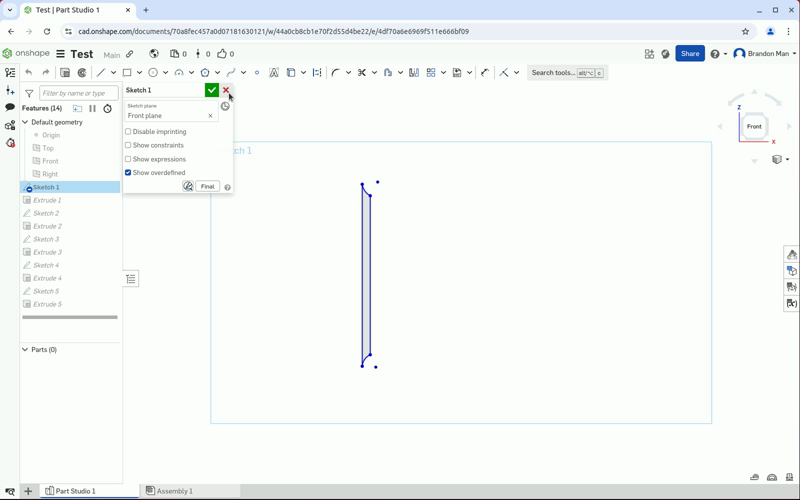
key(shift+s)
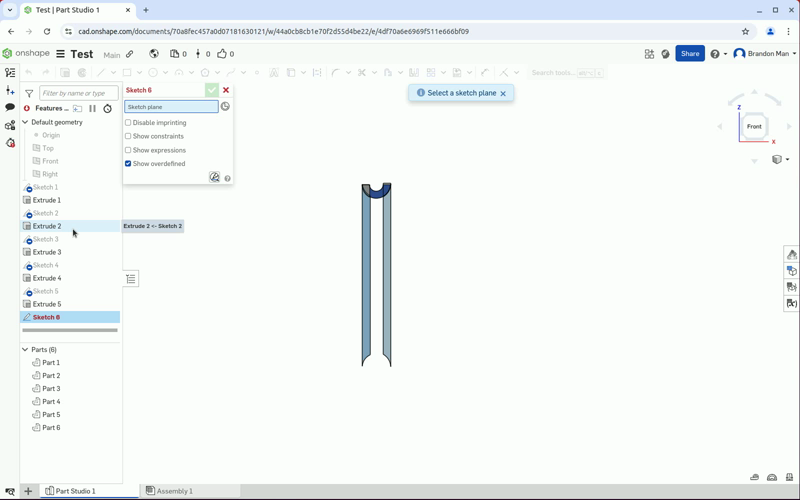
scroll(3)
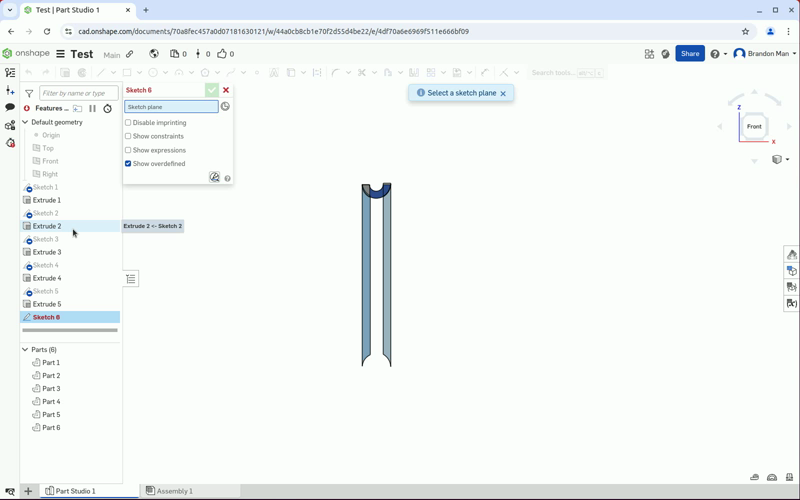
mouse_move(73, 163)
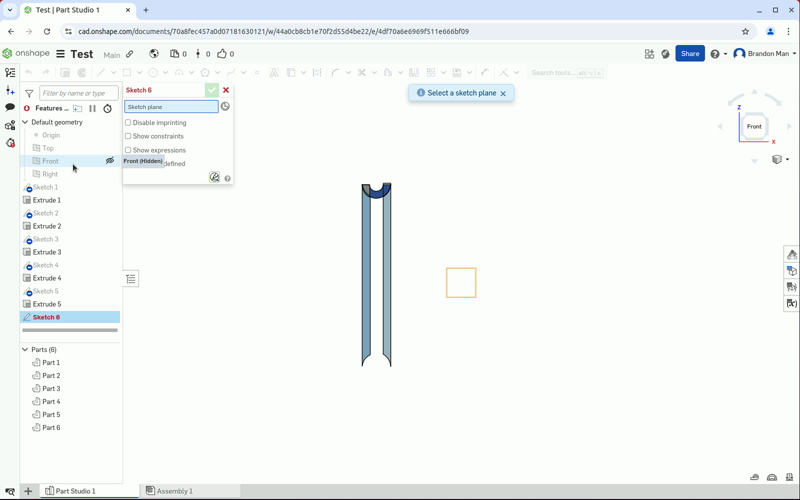
click(73, 163)
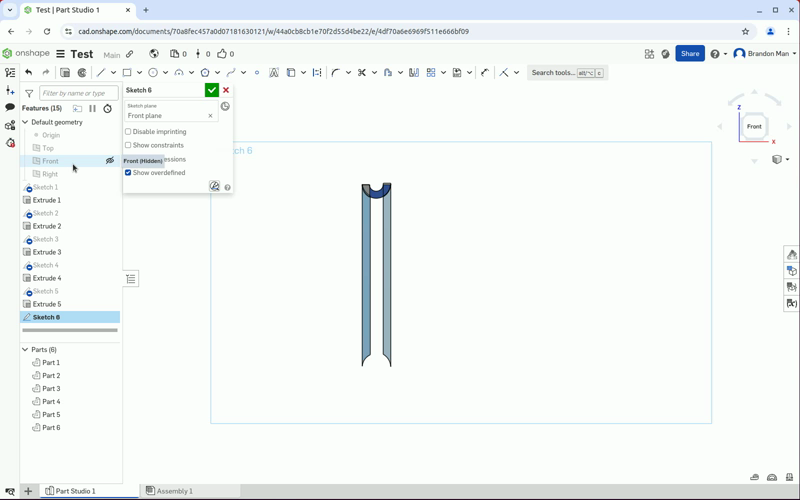
mouse_move(73, 352)
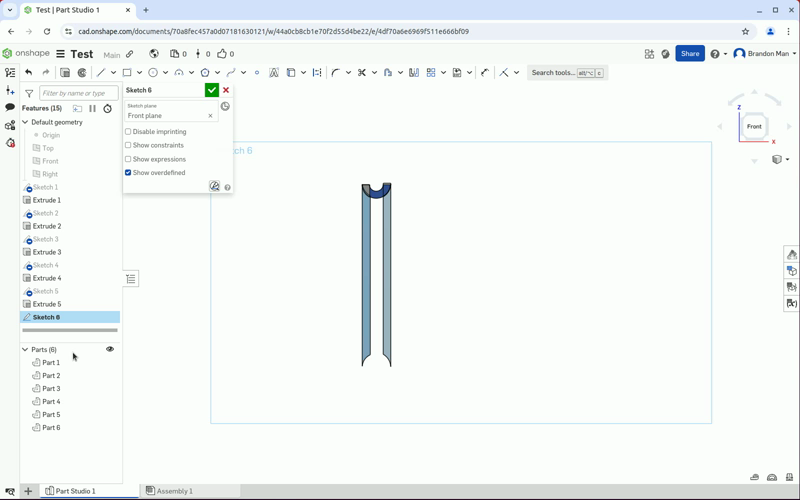
key(y)
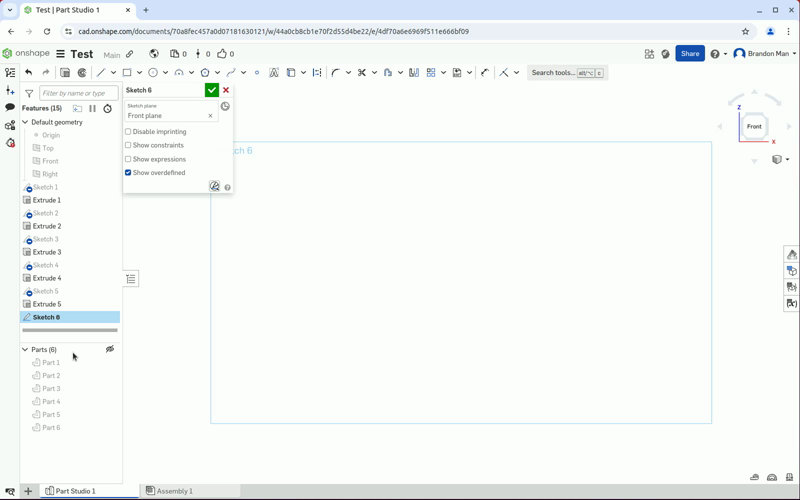
key(l)
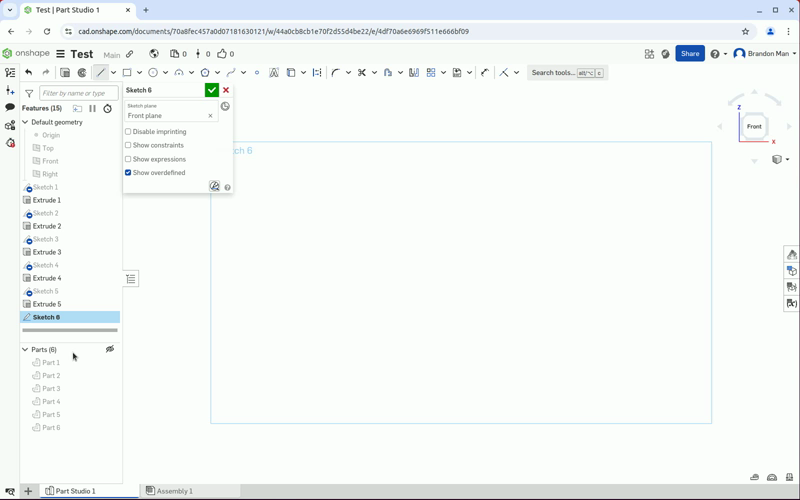
key_down(shift)
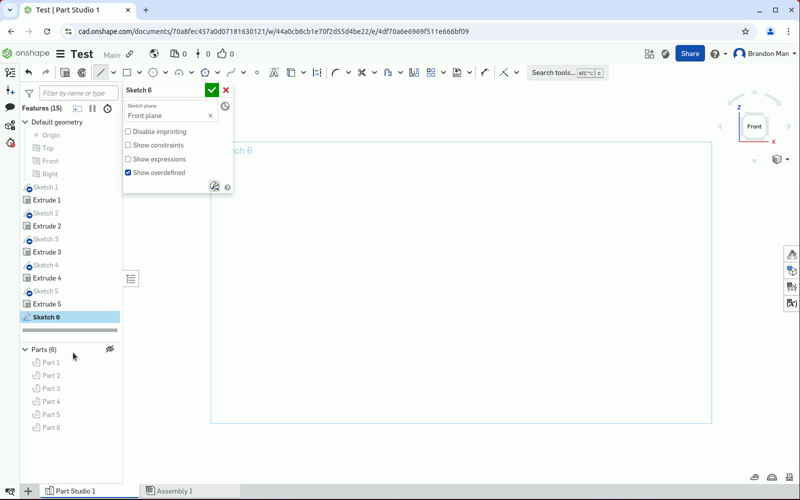
mouse_move(383, 366)
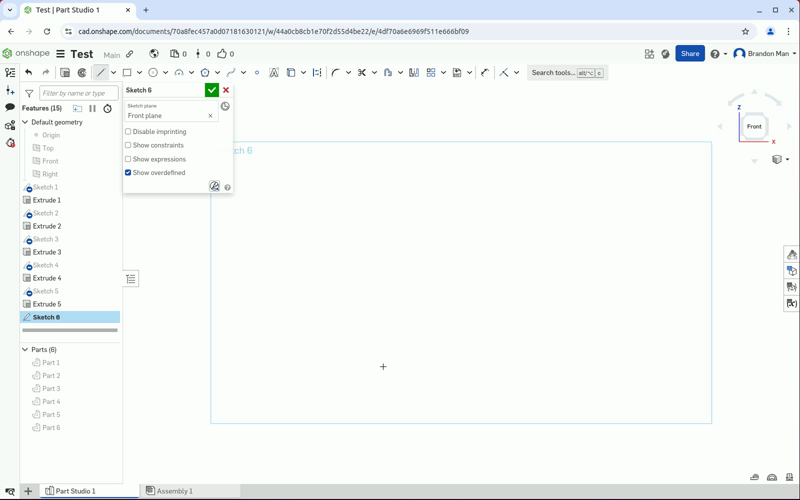
click(383, 366)
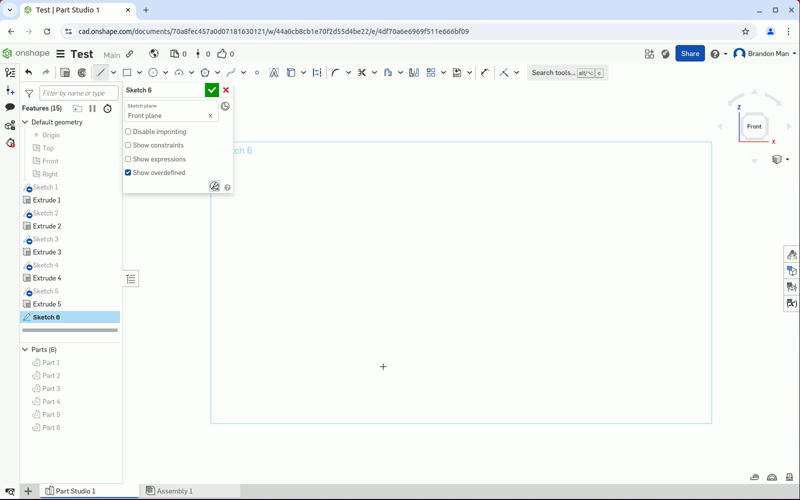
key_up(shift)
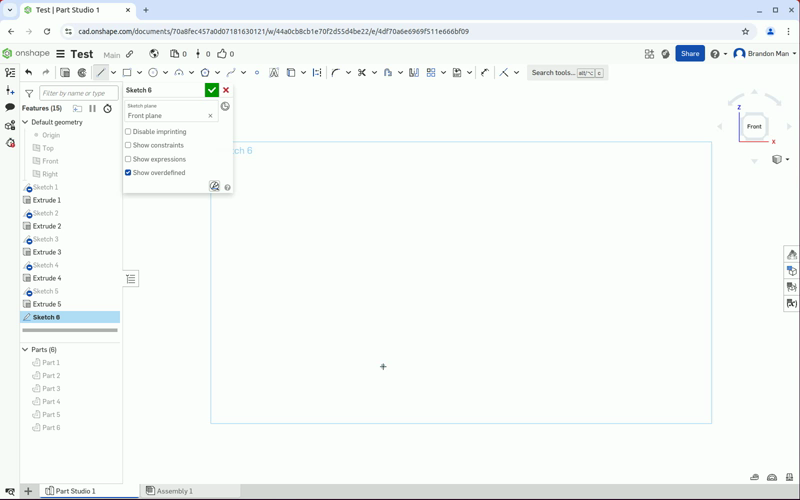
key_down(shift)
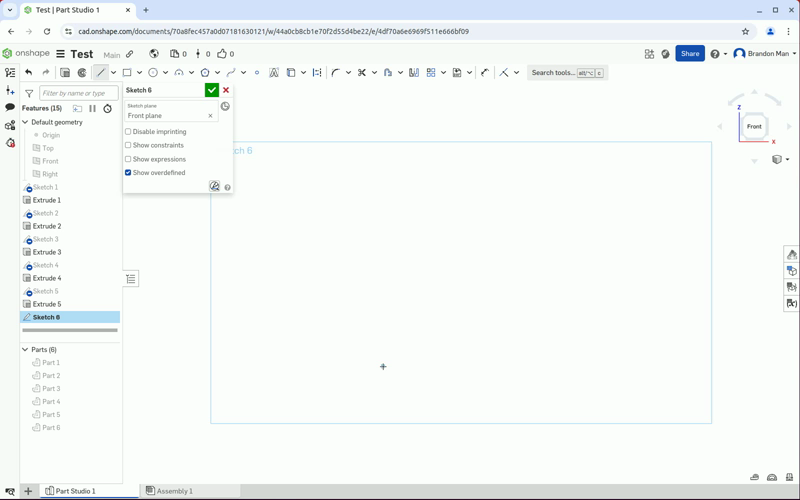
mouse_move(413, 366)
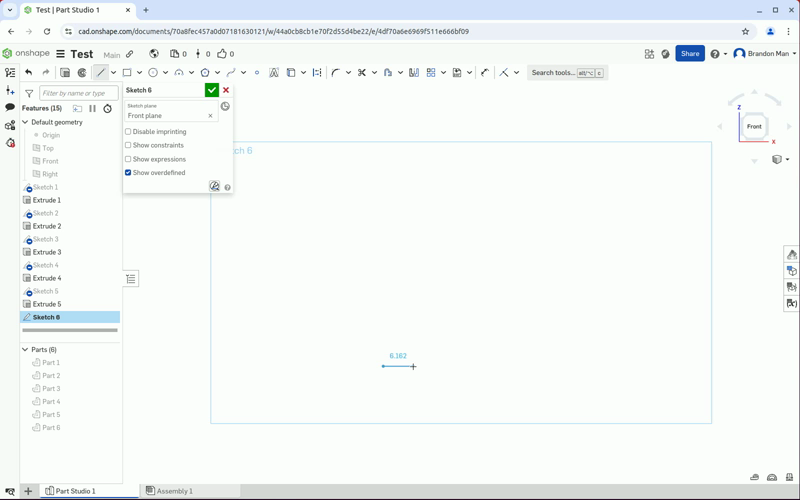
mouse_move(390, 366)
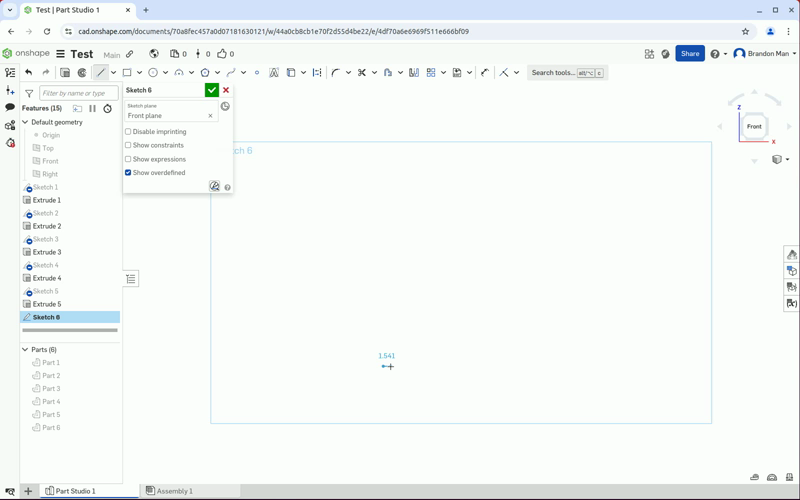
click(390, 366)
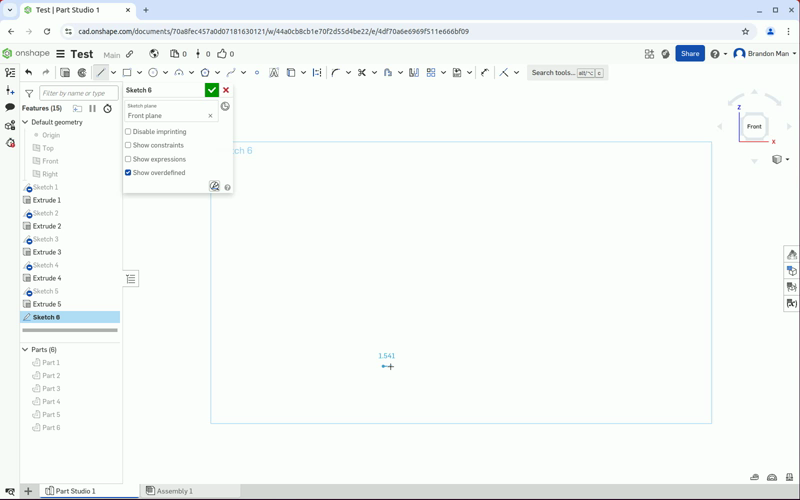
key_up(shift)
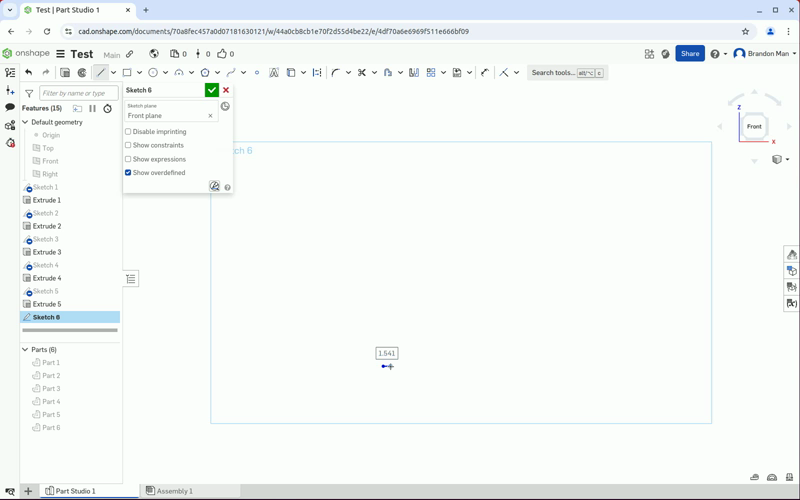
key(esc)
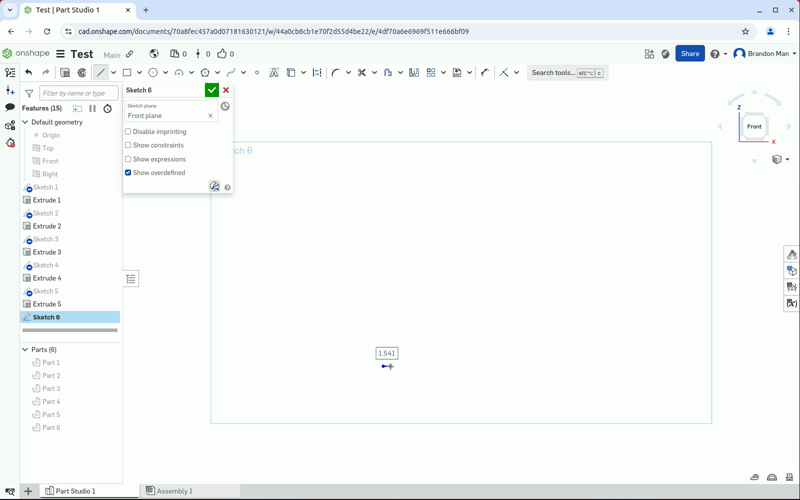
key(a)
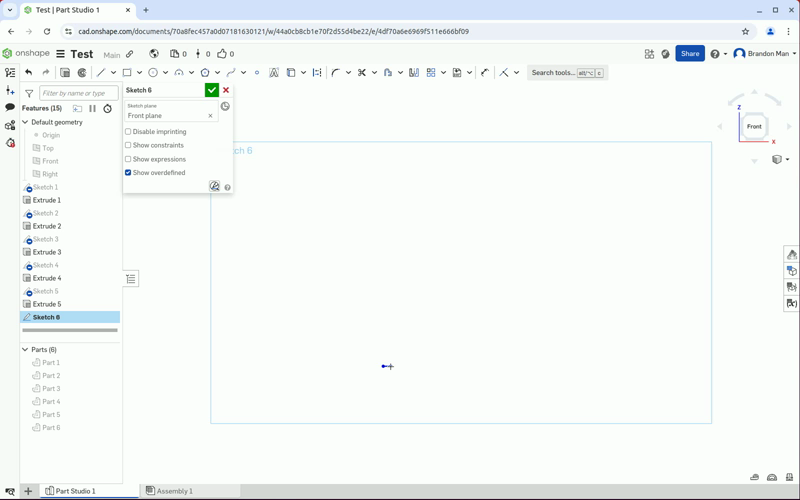
mouse_move(390, 366)
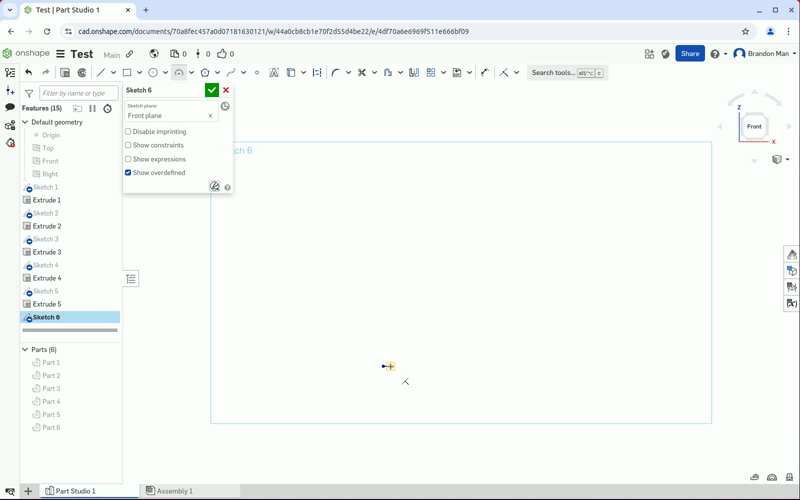
click(390, 366)
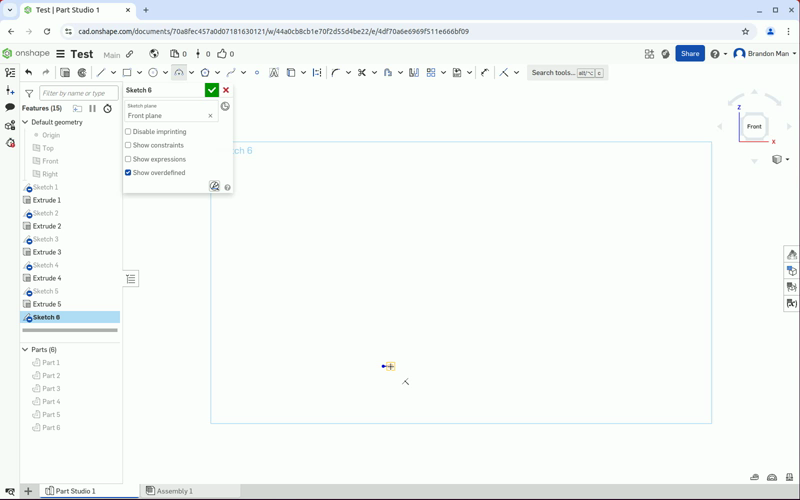
key_down(shift)
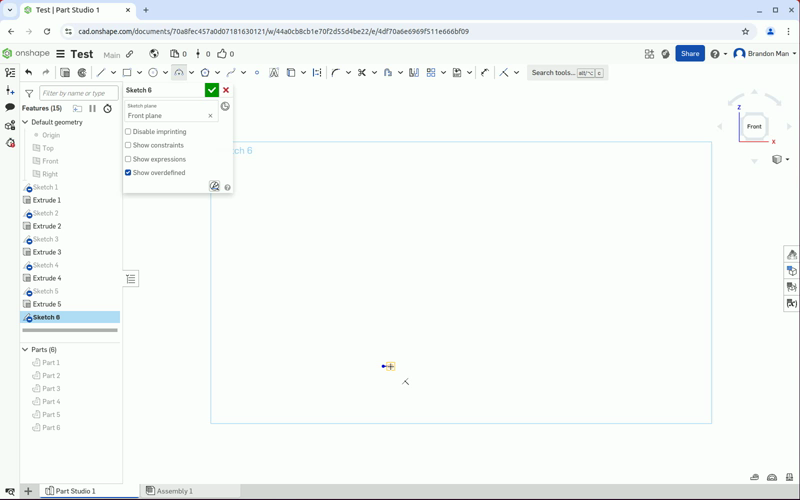
mouse_move(383, 353)
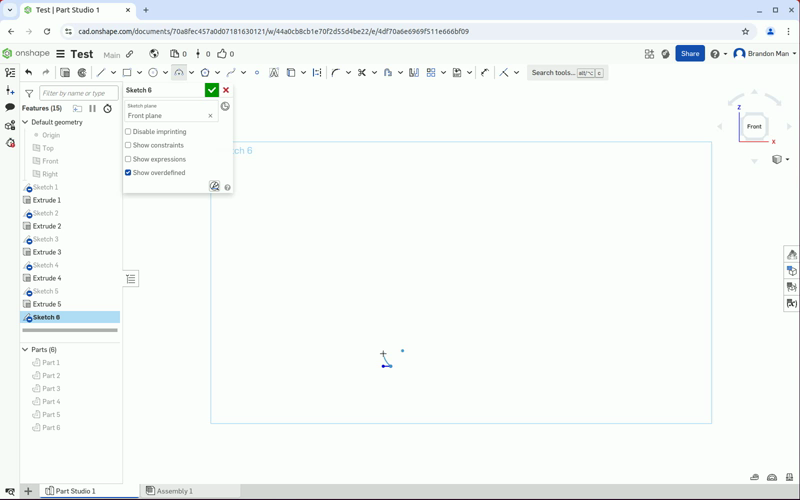
click(383, 353)
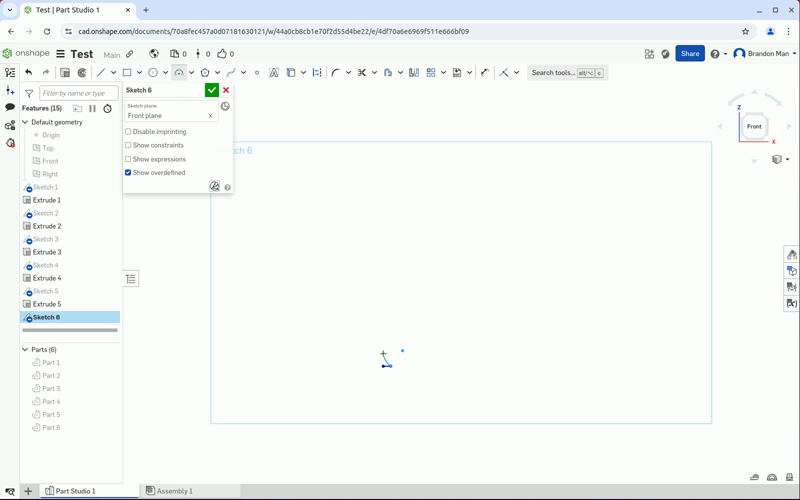
mouse_move(388, 358)
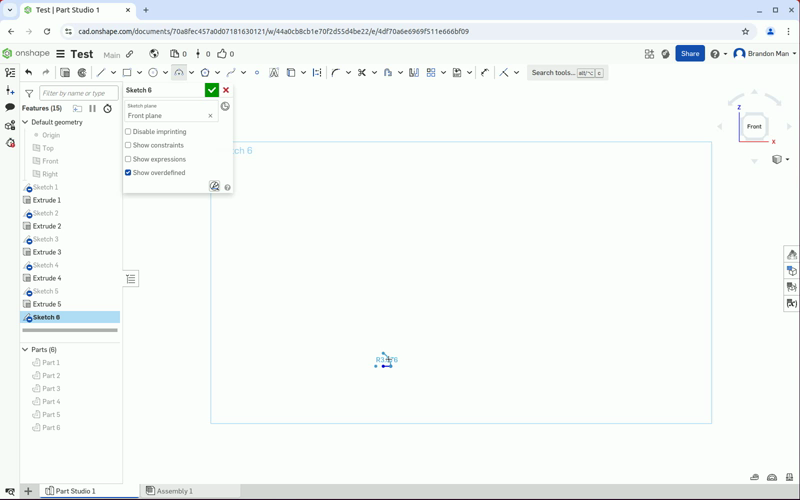
click(388, 358)
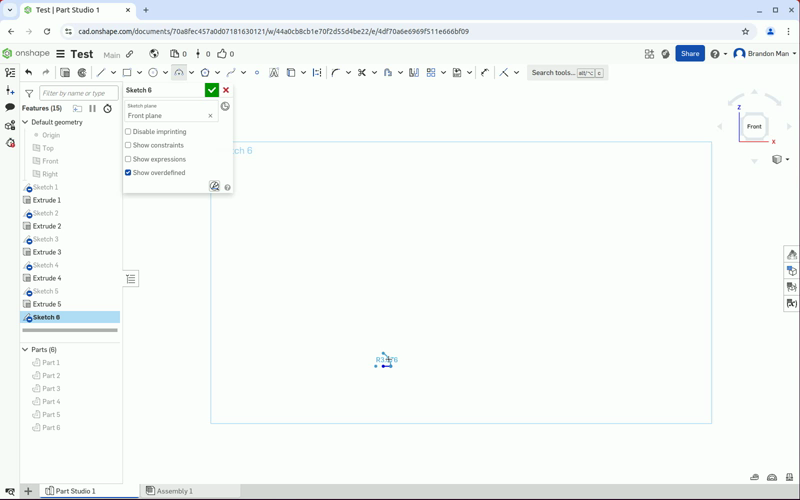
key_up(shift)
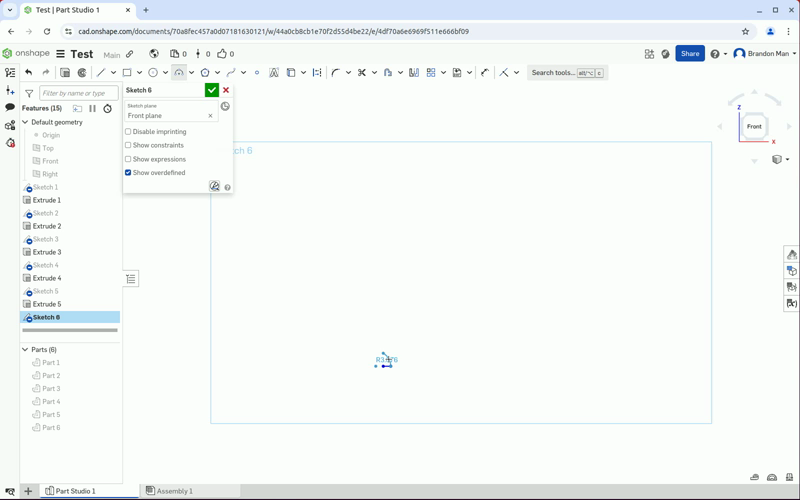
key(esc)
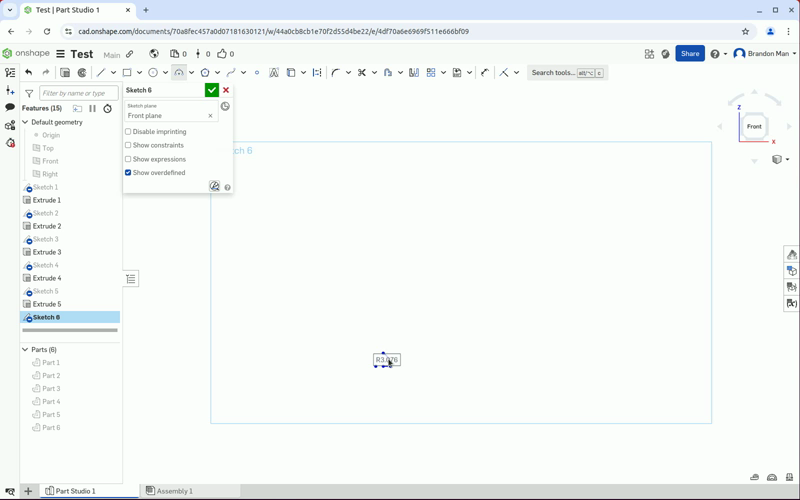
key(l)
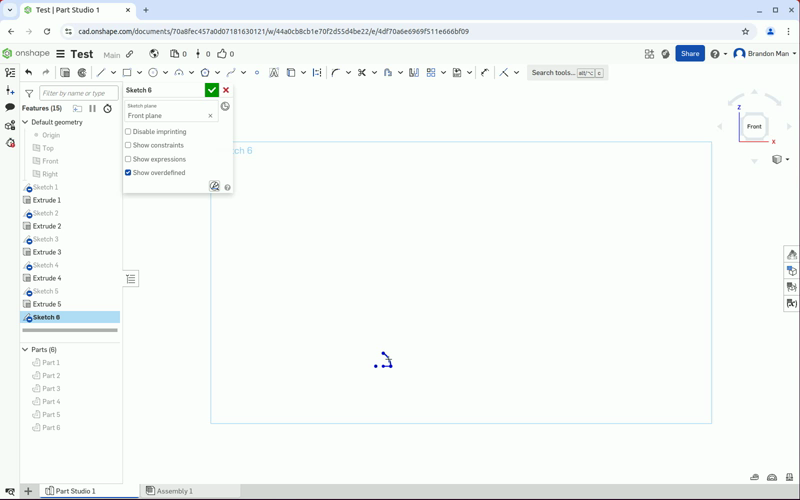
mouse_move(383, 353)
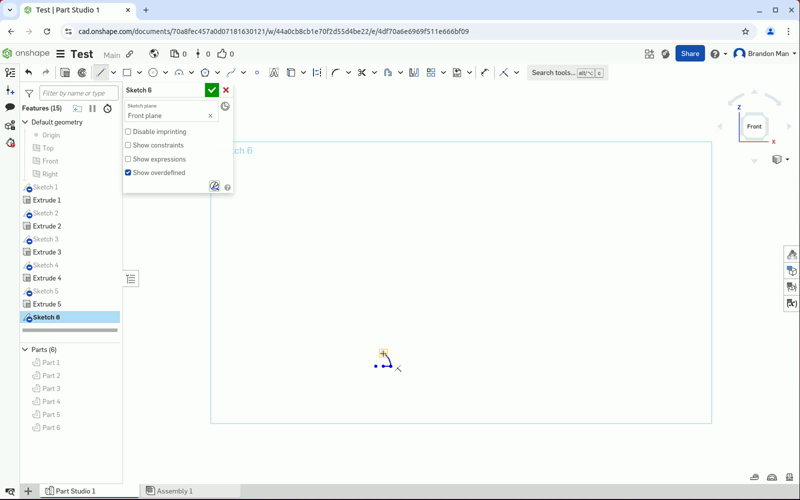
click(383, 353)
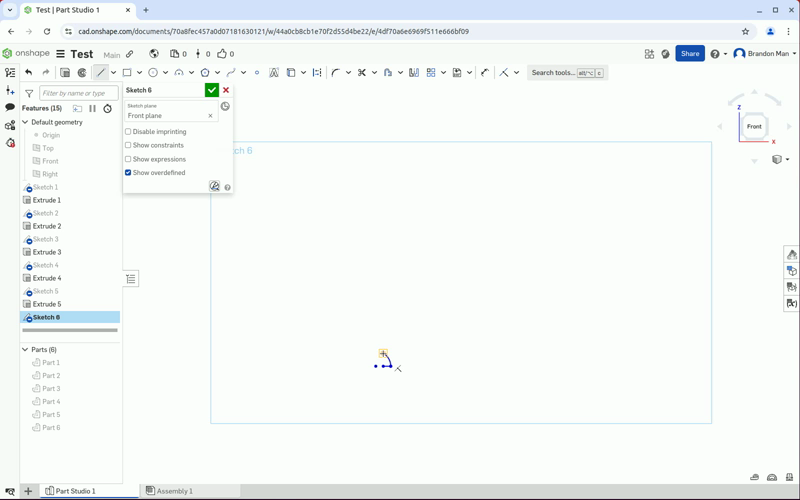
mouse_move(413, 353)
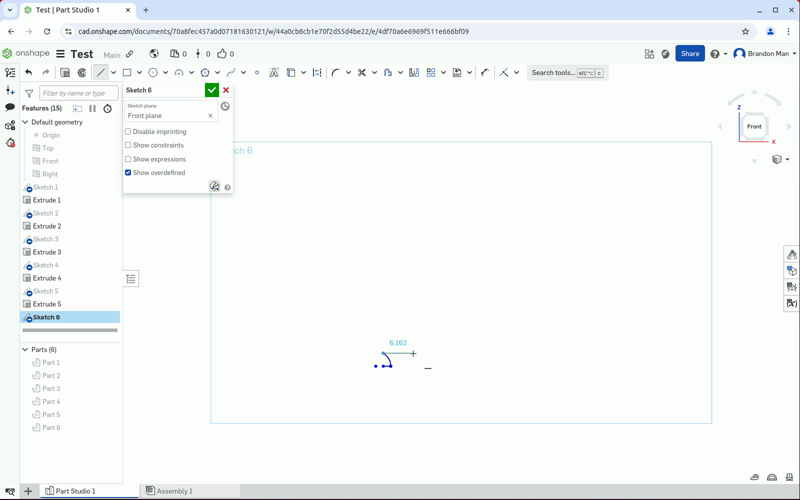
key_down(shift)
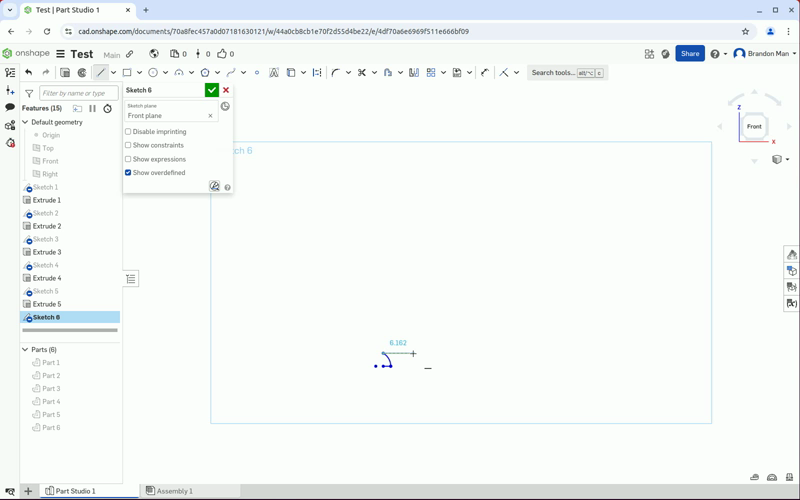
mouse_move(383, 366)
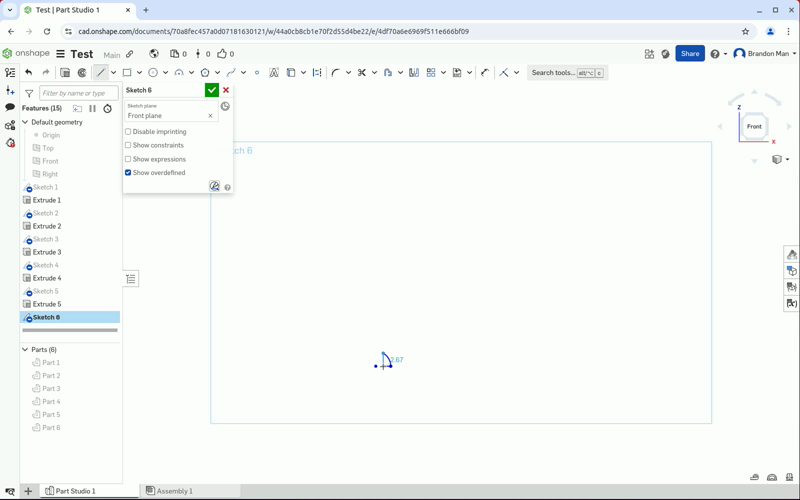
key_up(shift)
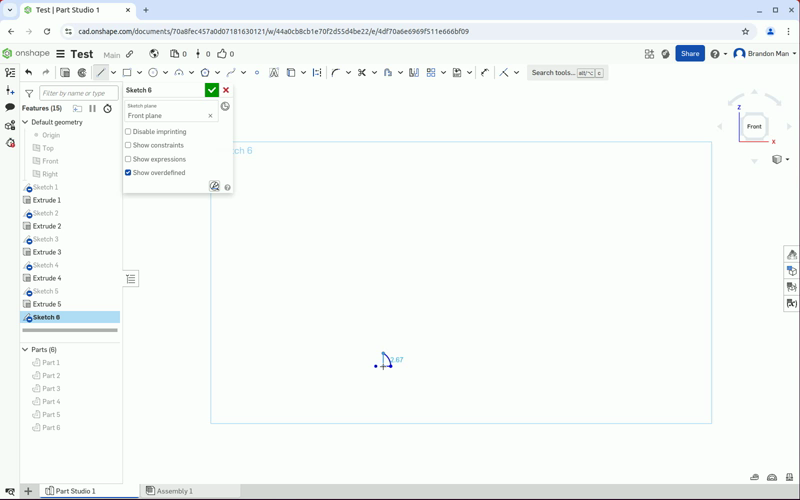
click(383, 366)
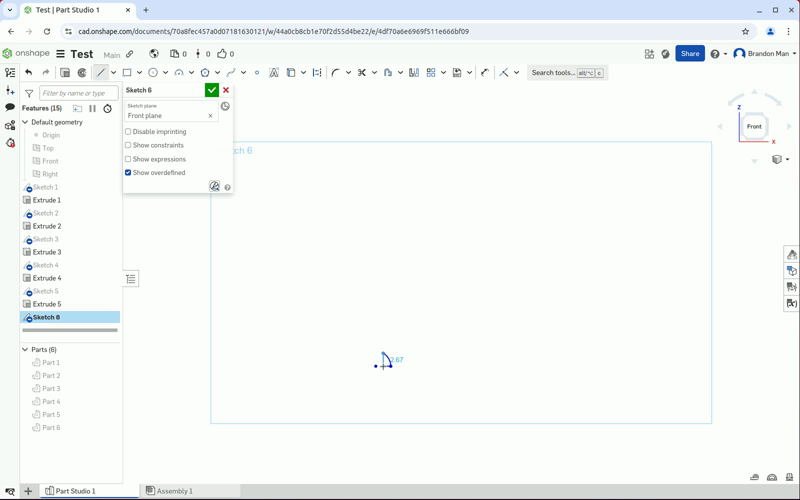
key(esc)
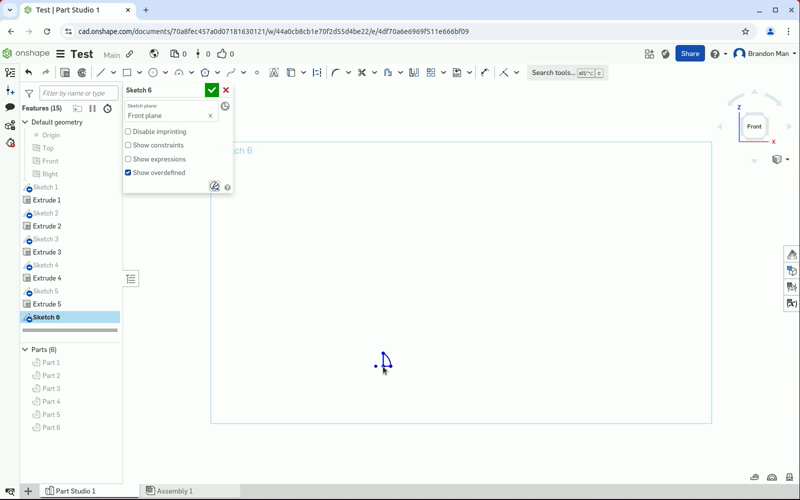
mouse_move(386, 364)
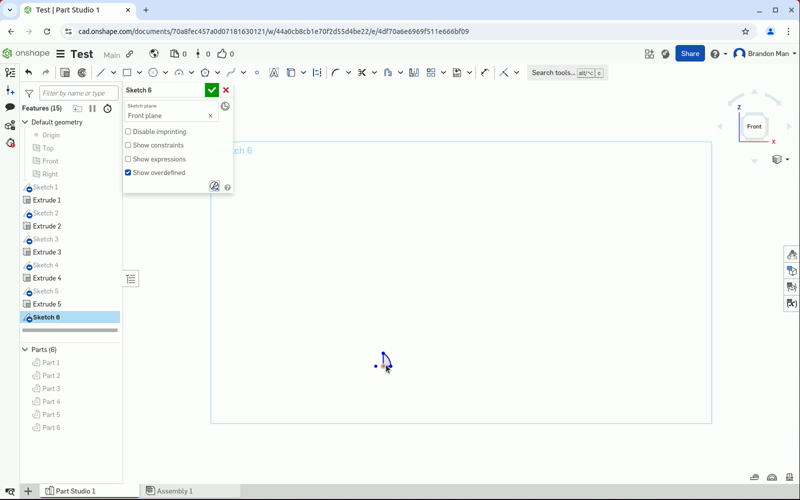
scroll(6)
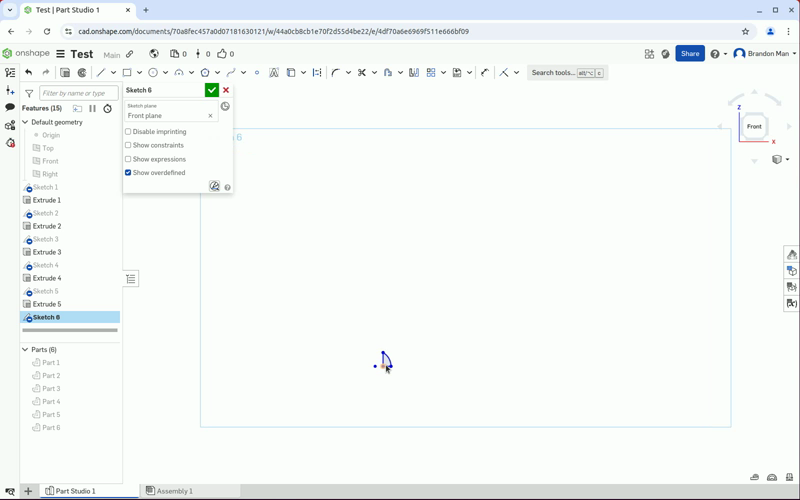
scroll(6)
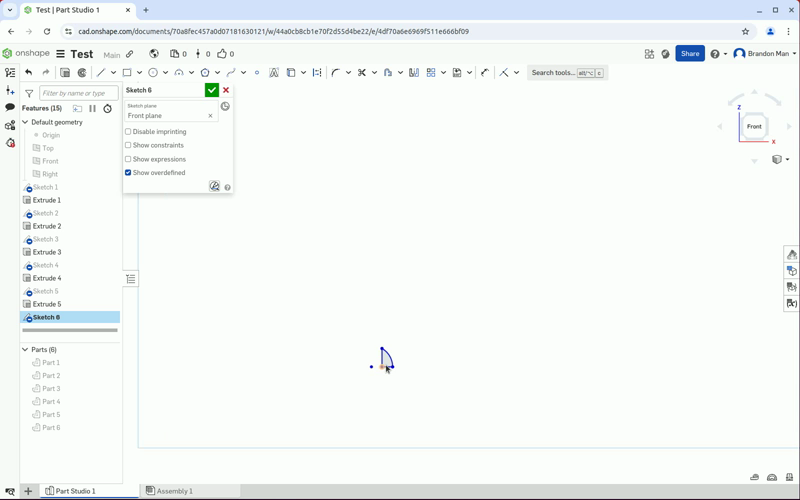
scroll(6)
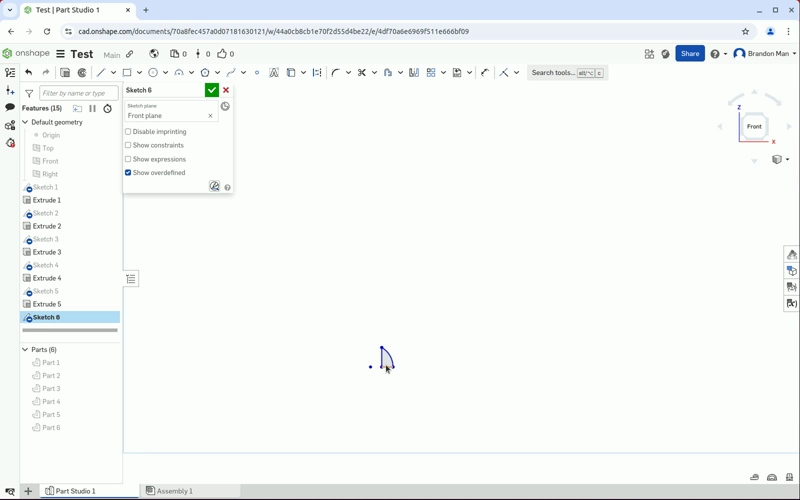
scroll(6)
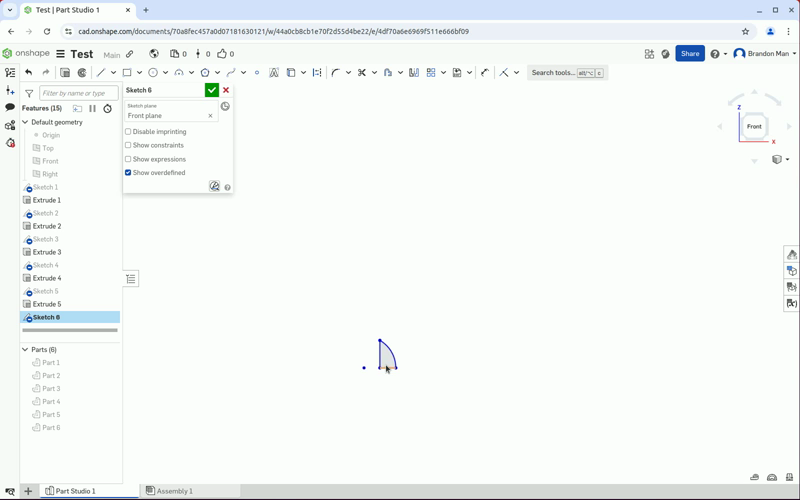
scroll(6)
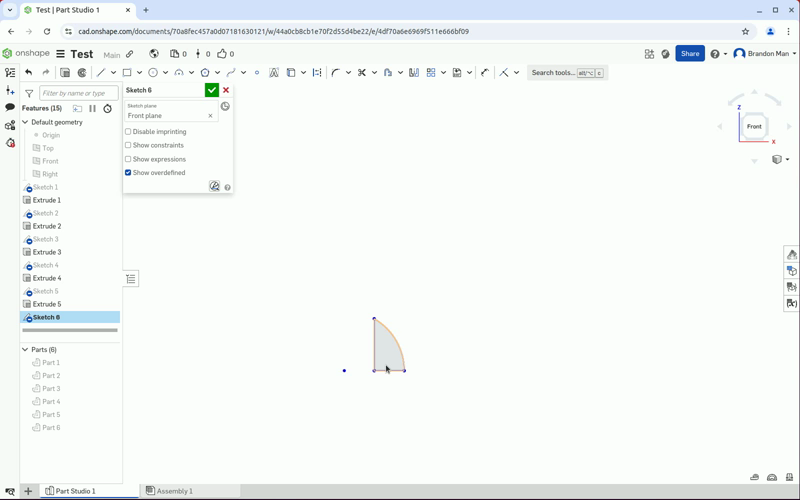
scroll(6)
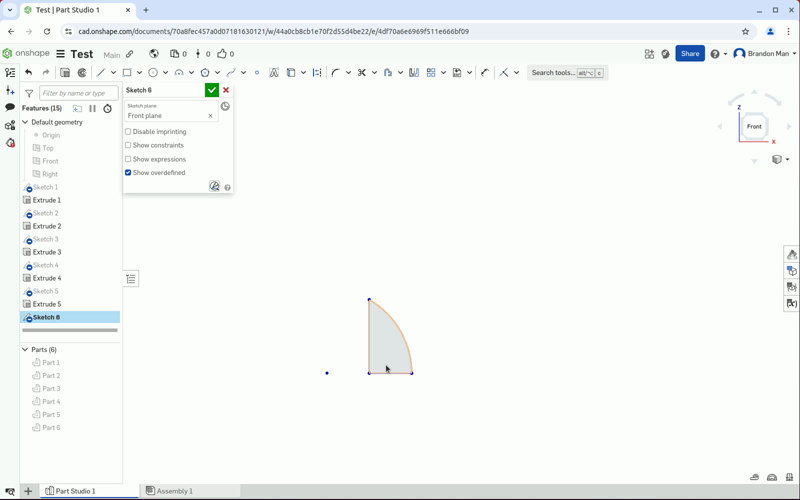
scroll(6)
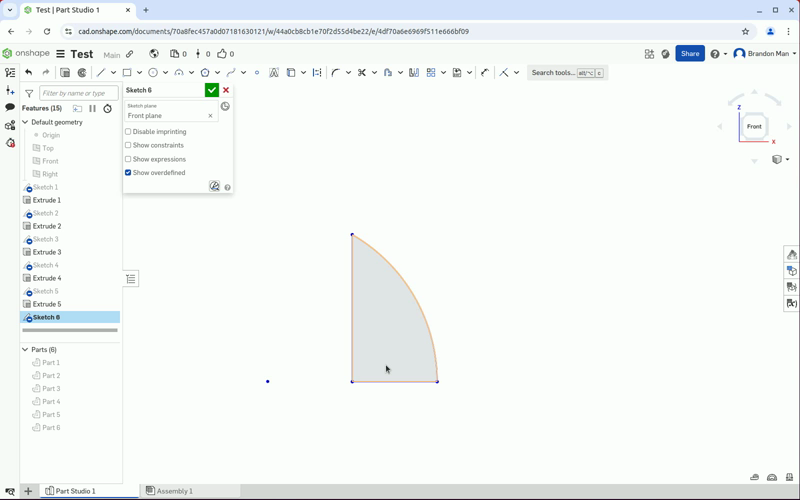
click(386, 364)
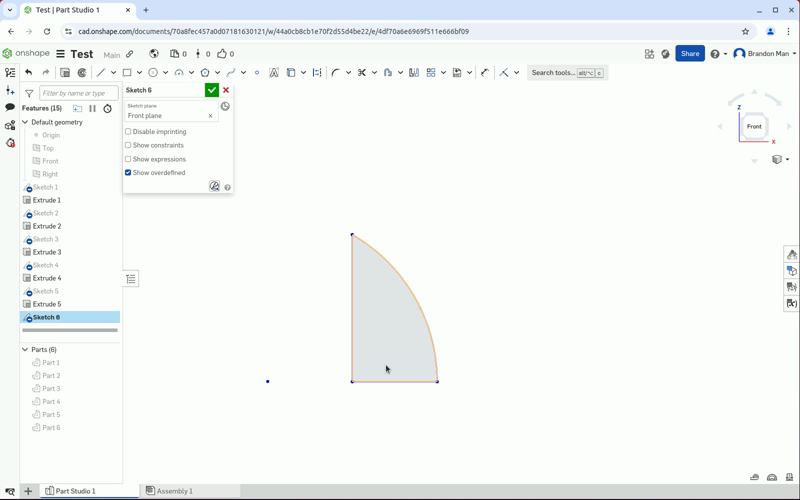
scroll(-6)
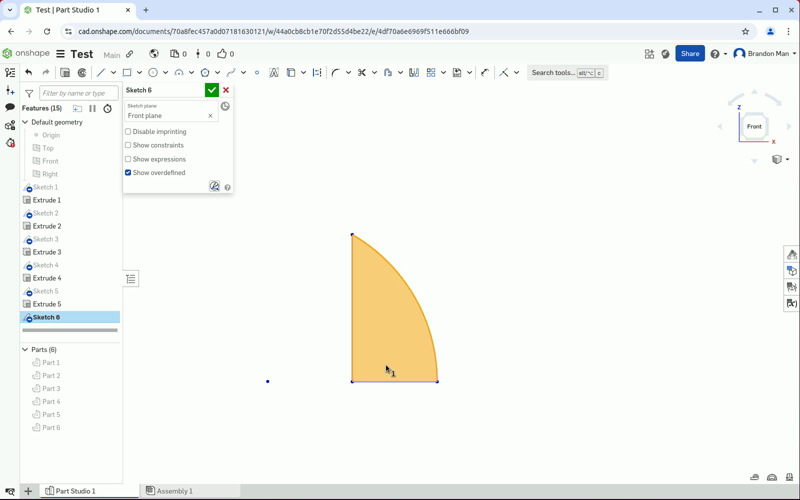
scroll(-6)
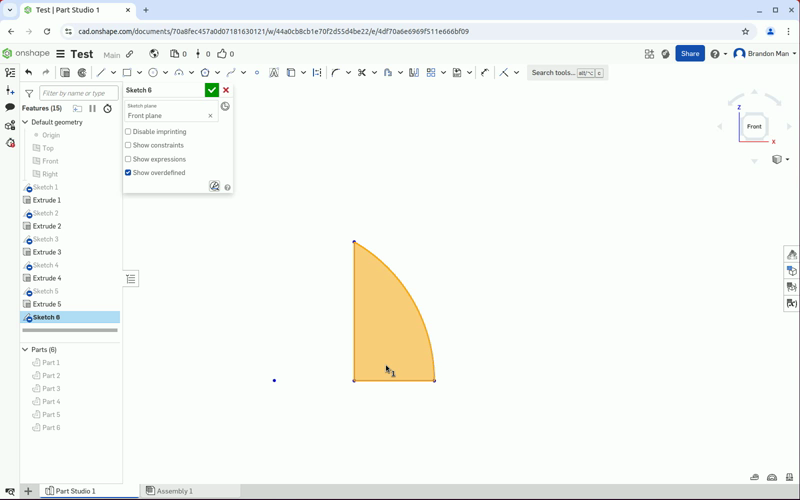
scroll(-6)
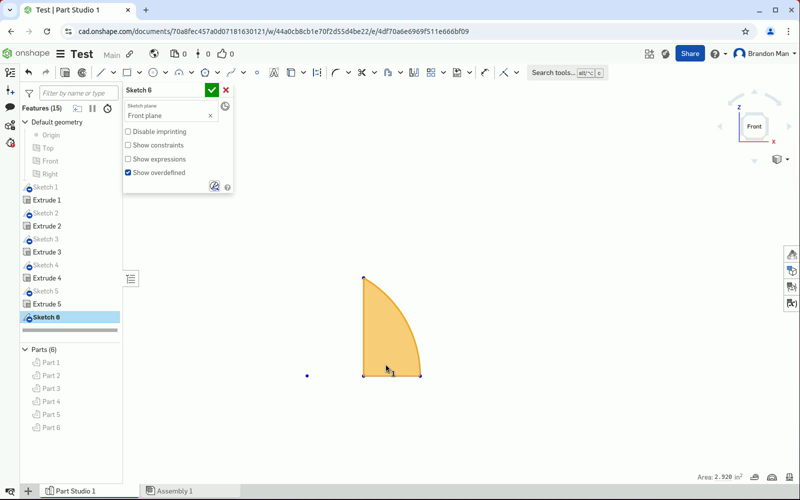
scroll(-6)
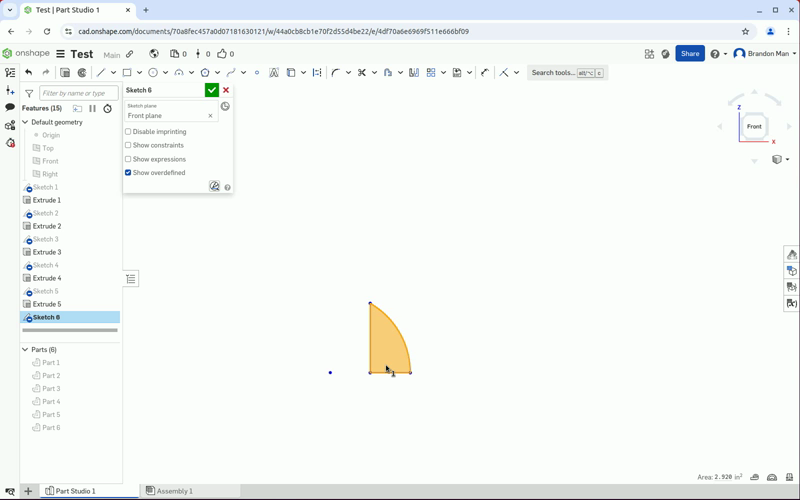
scroll(-6)
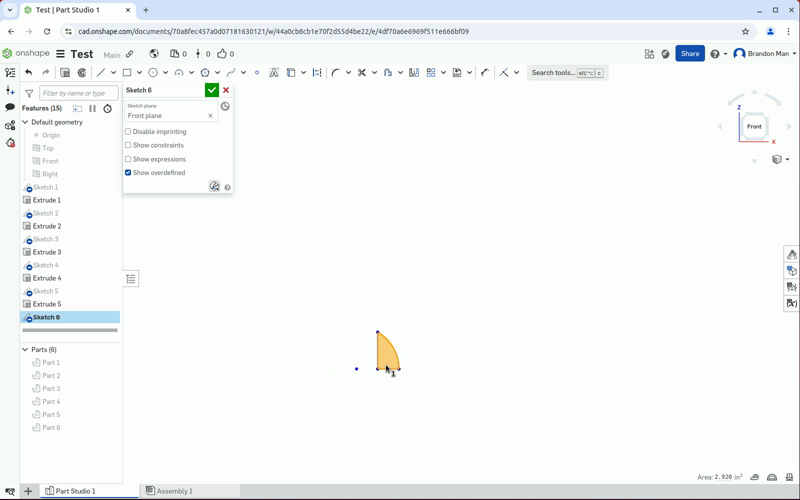
scroll(-6)
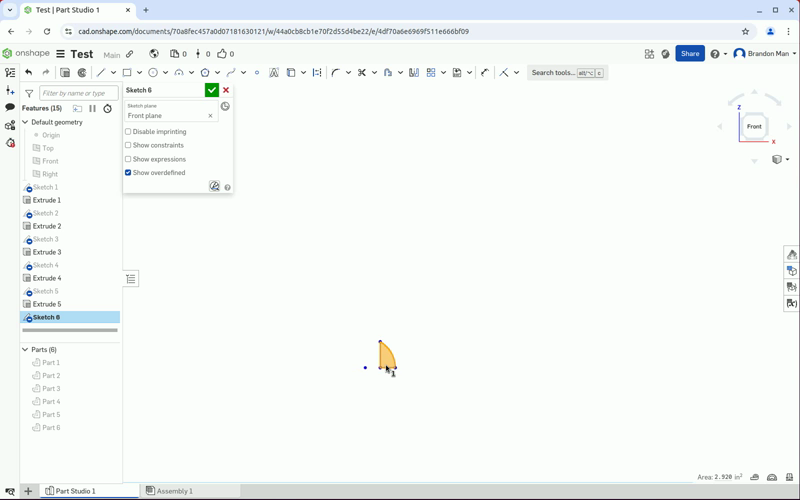
scroll(-6)
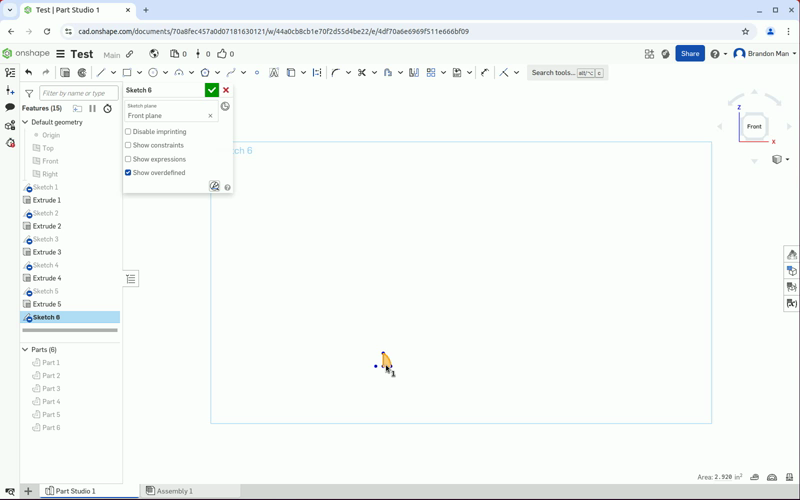
mouse_move(73, 352)
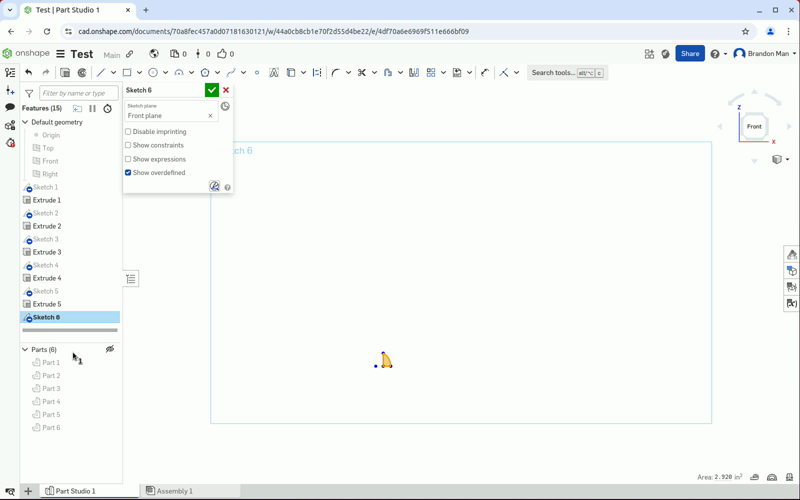
key(shift+y)
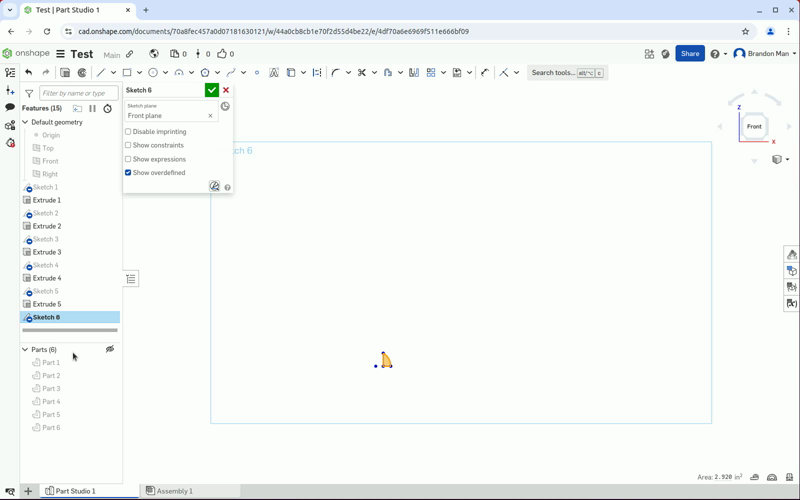
key(shift+e)
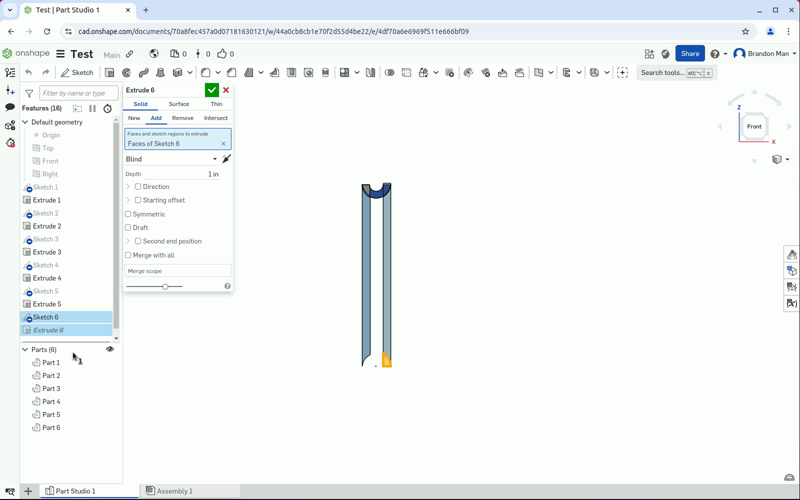
mouse_move(143, 106)
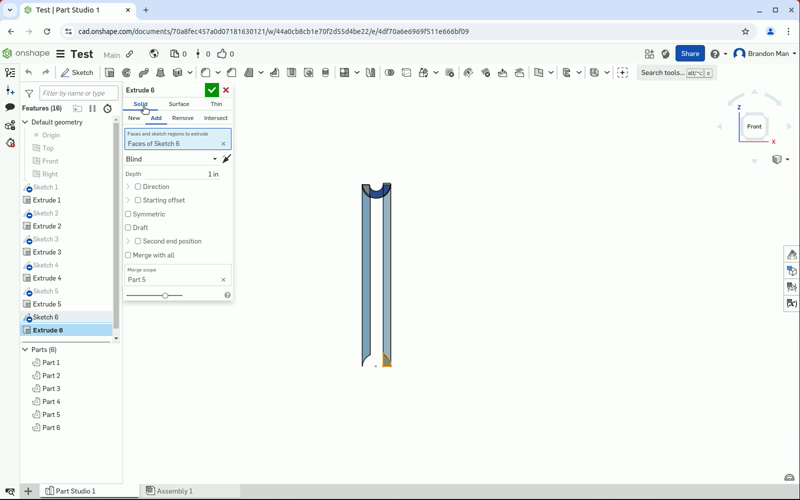
click(143, 106)
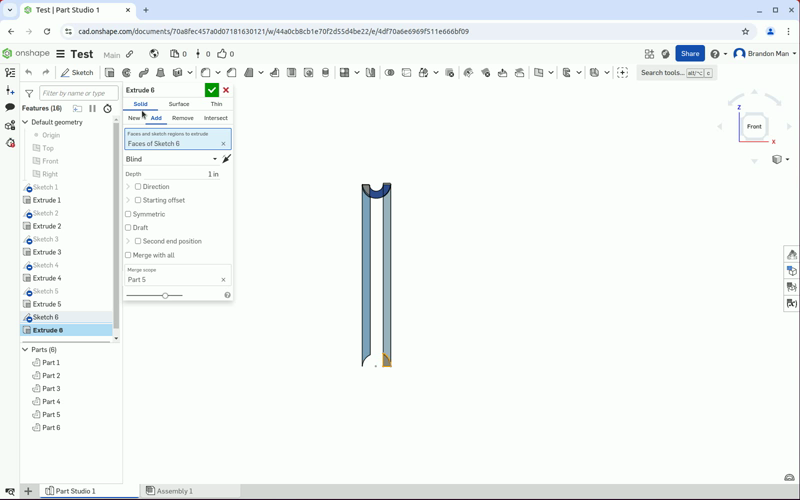
mouse_move(137, 120)
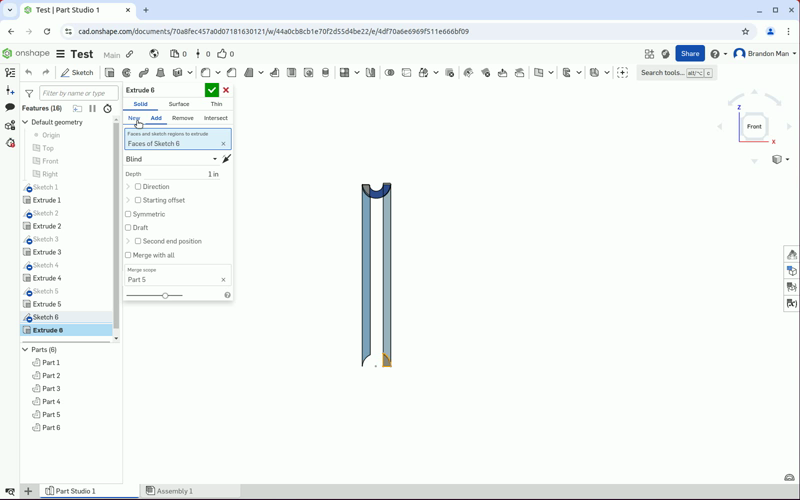
click(137, 120)
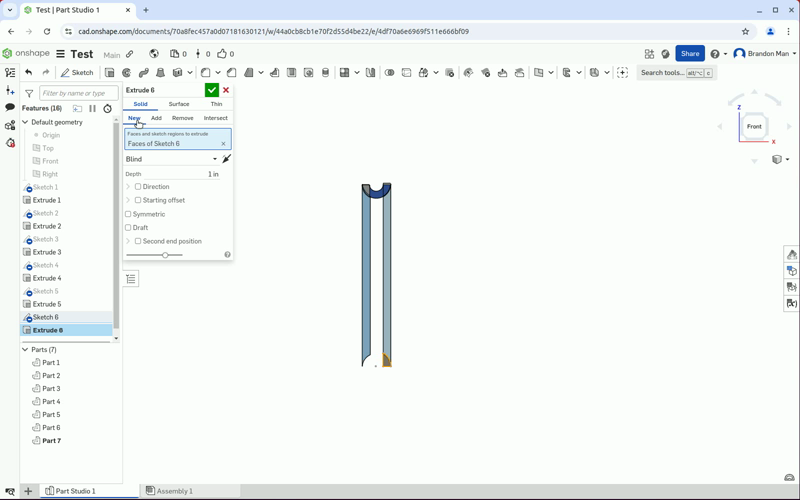
key(tab, 4)
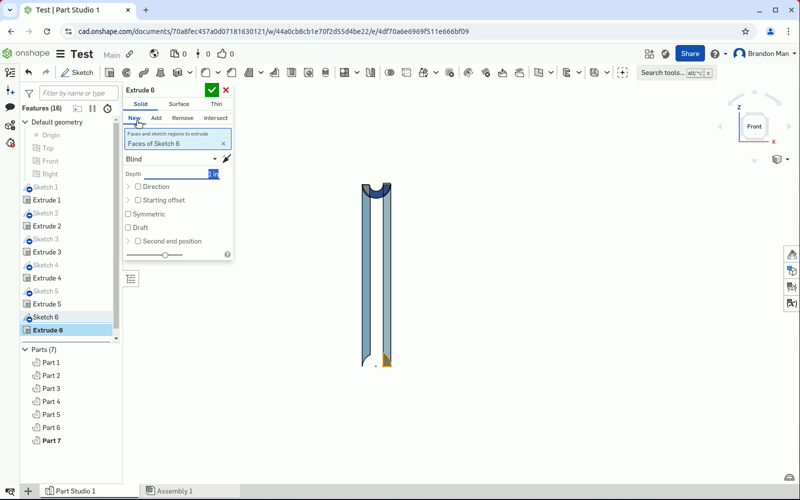
text(1.926)
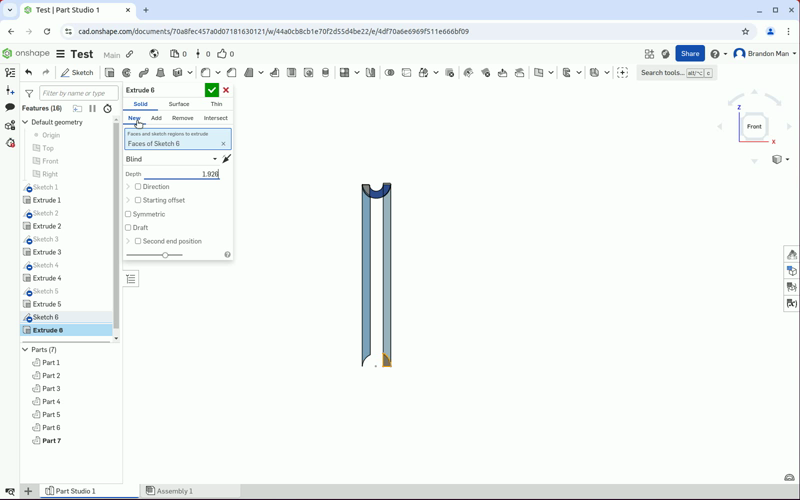
key(enter)
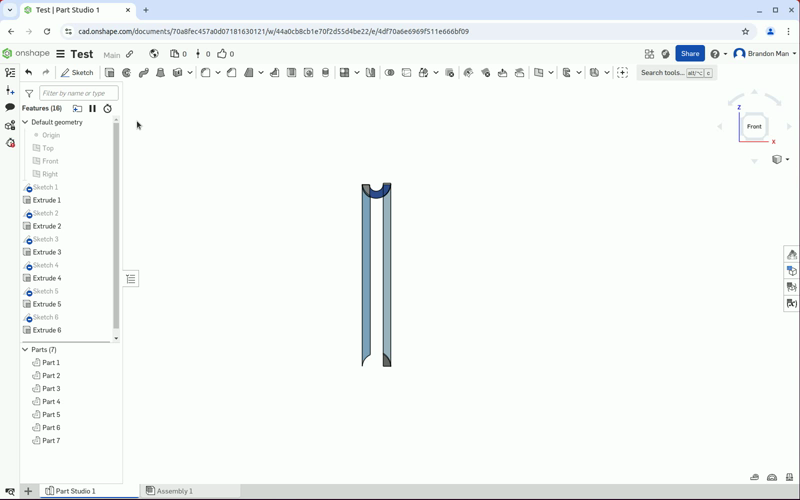
key(shift+h)
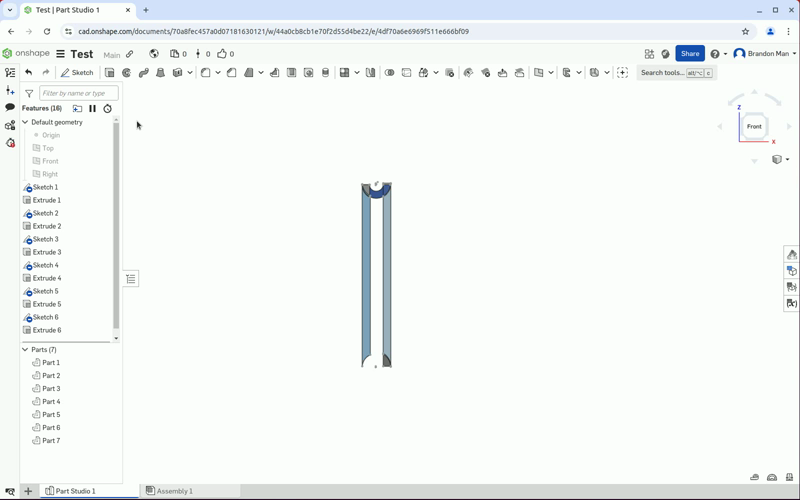
key(shift+h)
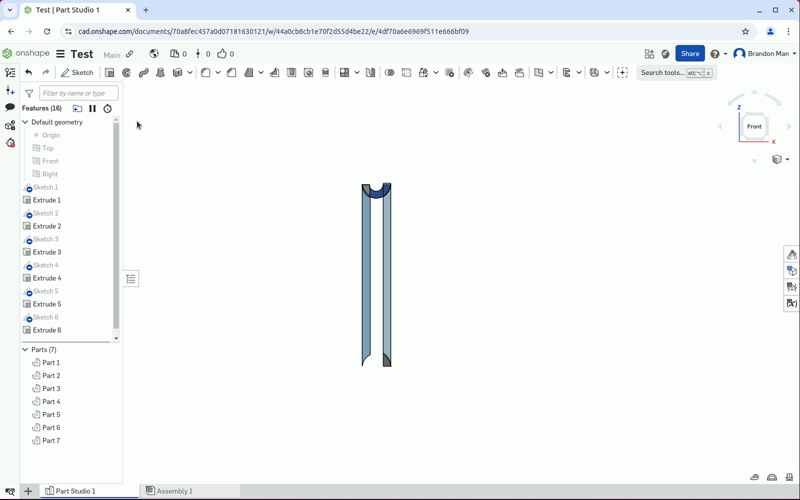
mouse_move(69, 189)
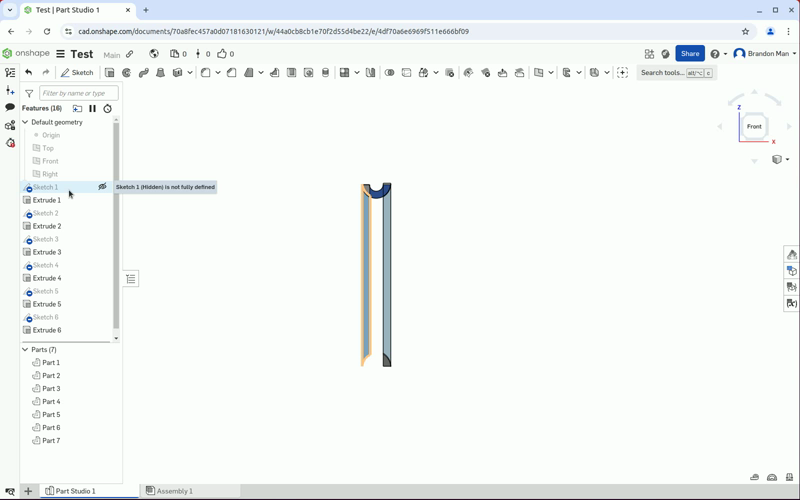
click(69, 189)
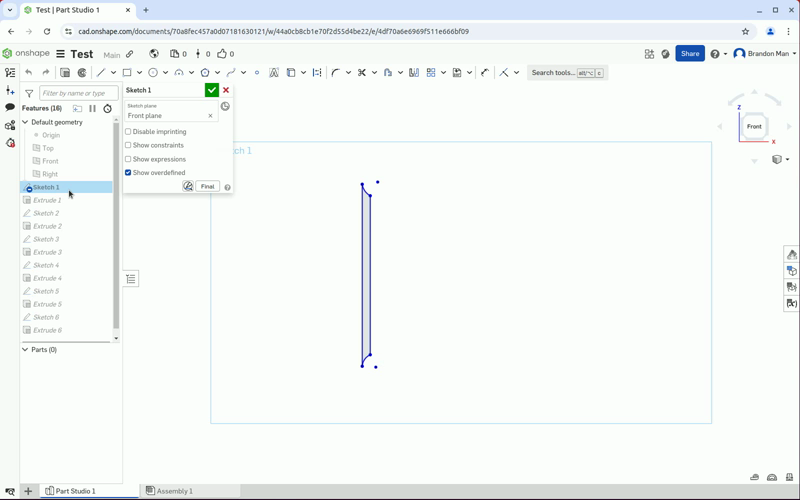
mouse_move(229, 92)
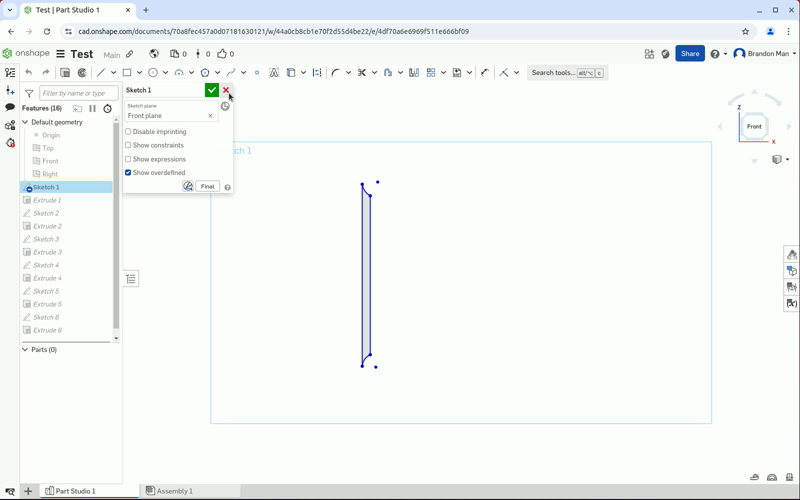
click(229, 92)
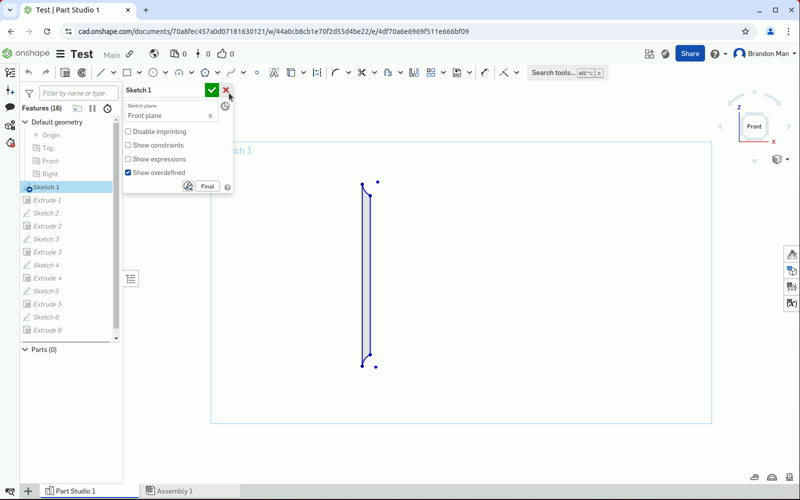
key(shift+s)
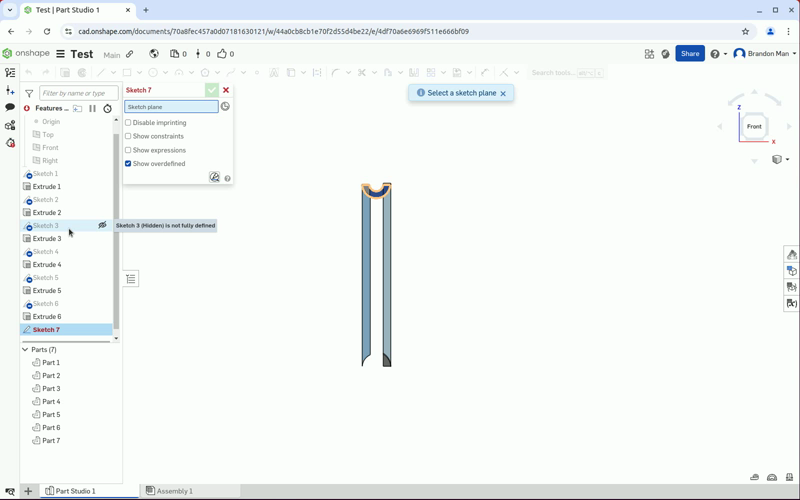
scroll(3)
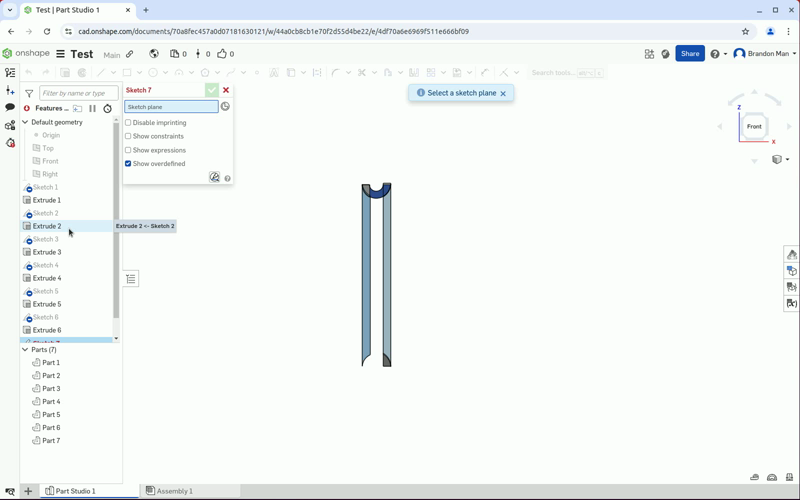
mouse_move(69, 163)
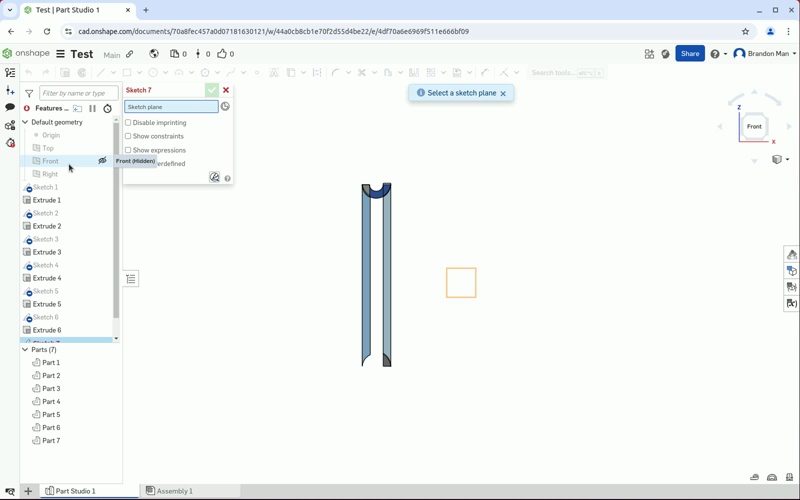
click(69, 163)
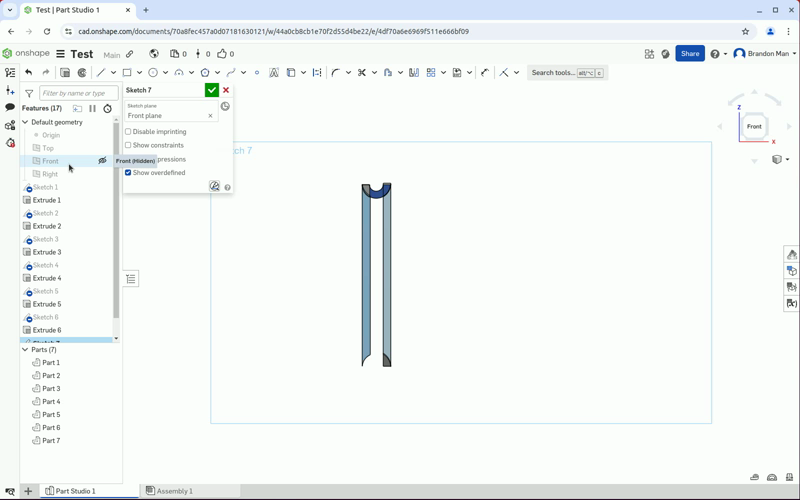
mouse_move(73, 352)
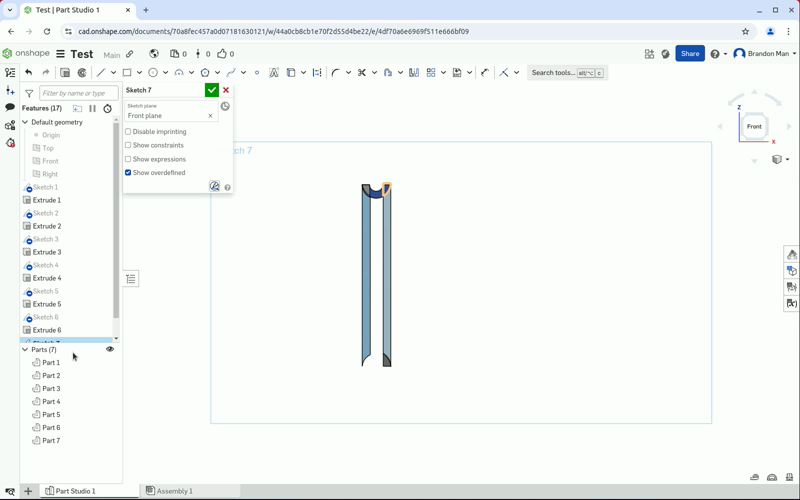
key(y)
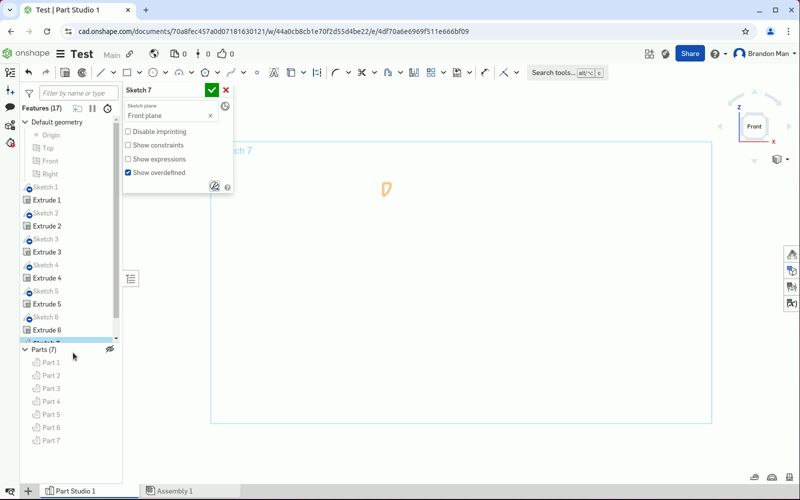
key(a)
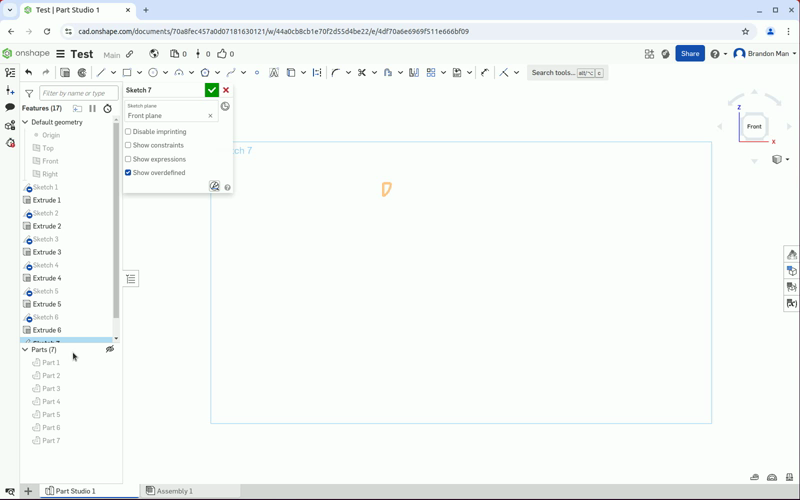
key_down(shift)
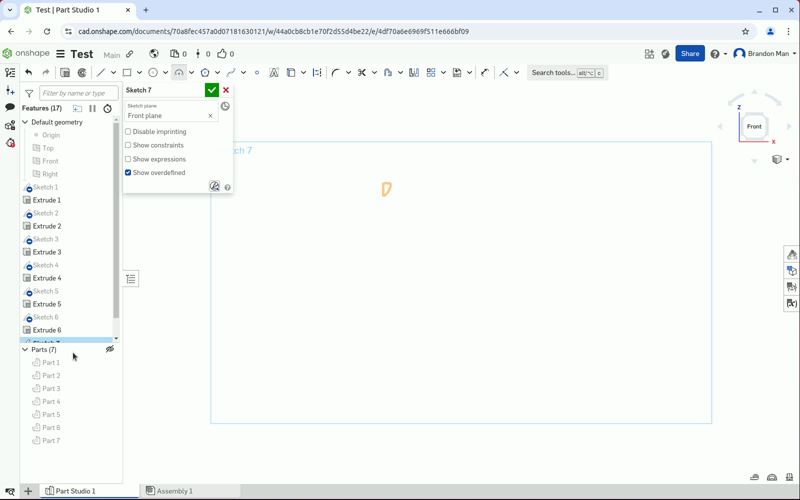
mouse_move(362, 366)
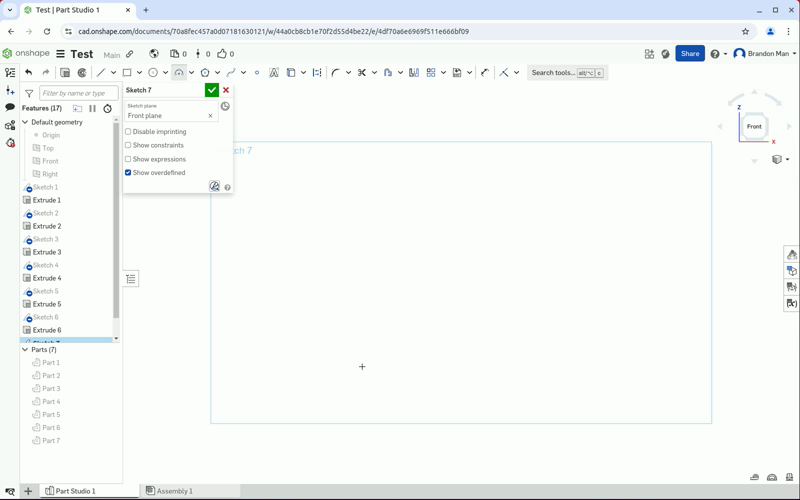
click(362, 366)
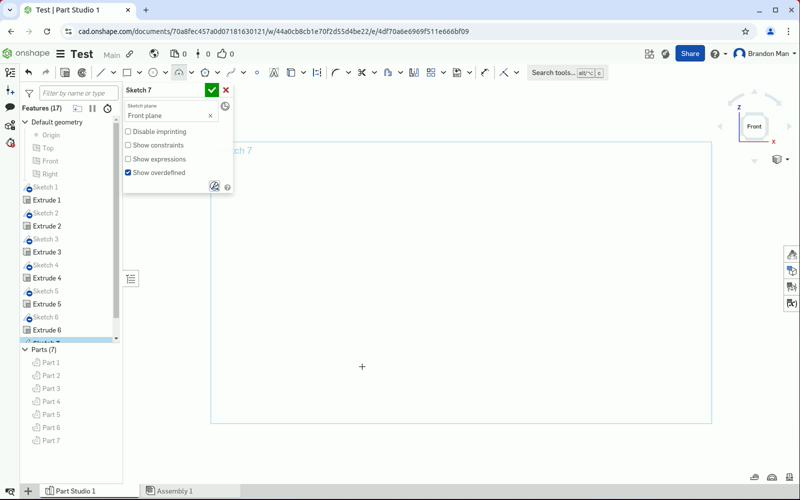
key_up(shift)
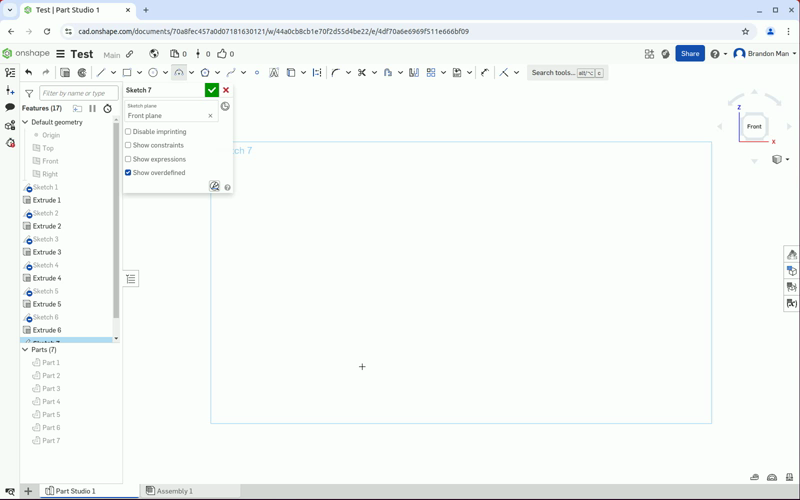
key_down(shift)
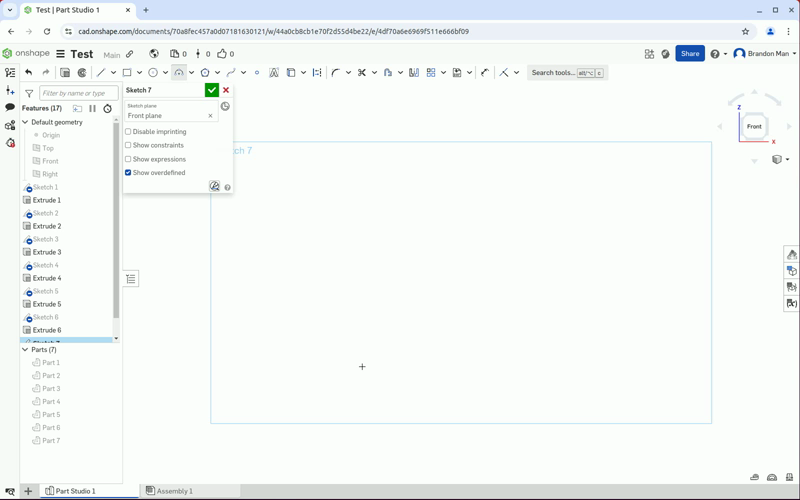
mouse_move(390, 366)
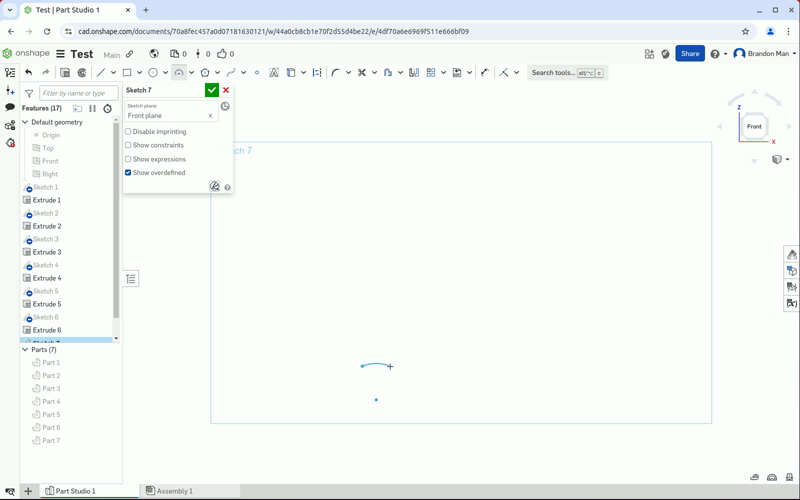
click(390, 366)
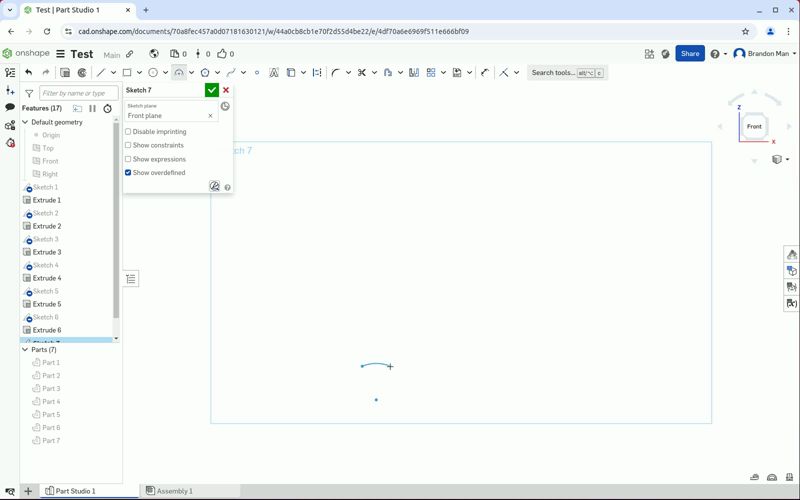
mouse_move(376, 380)
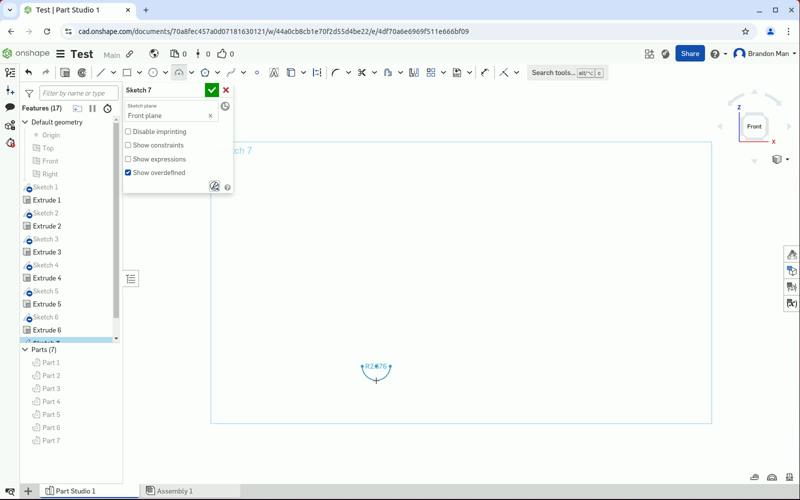
click(376, 380)
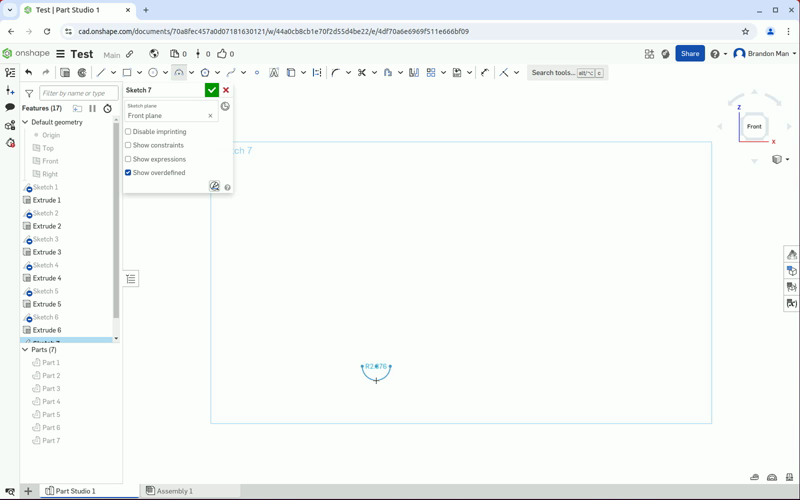
key_up(shift)
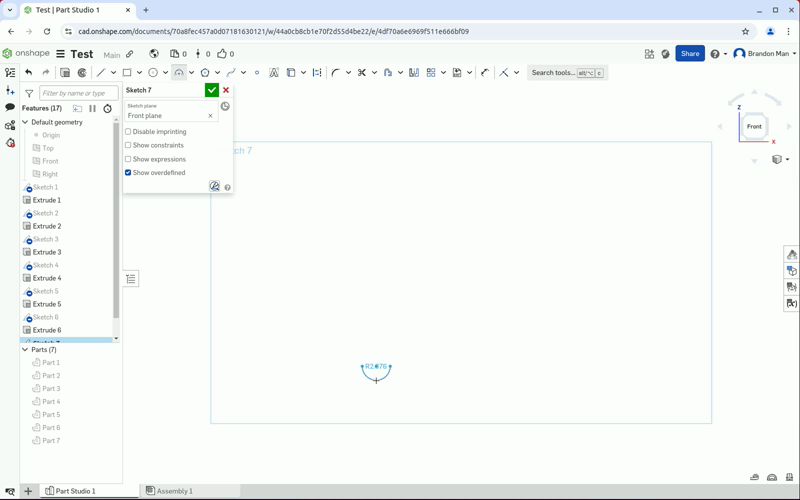
key(esc)
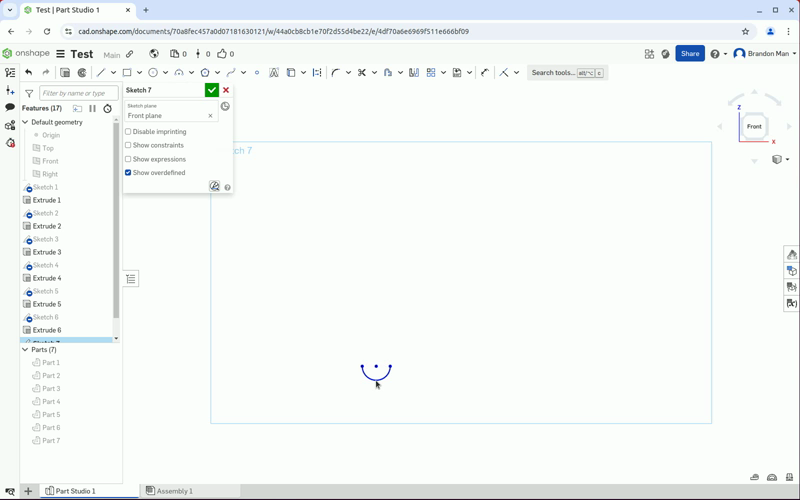
key(l)
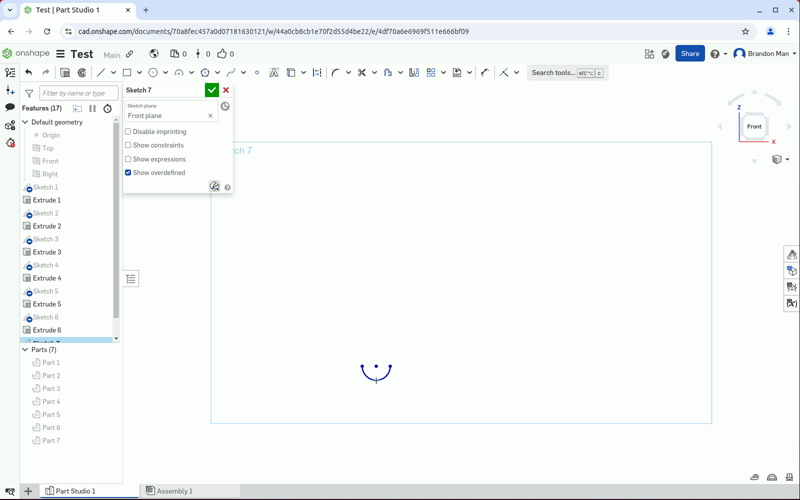
mouse_move(390, 366)
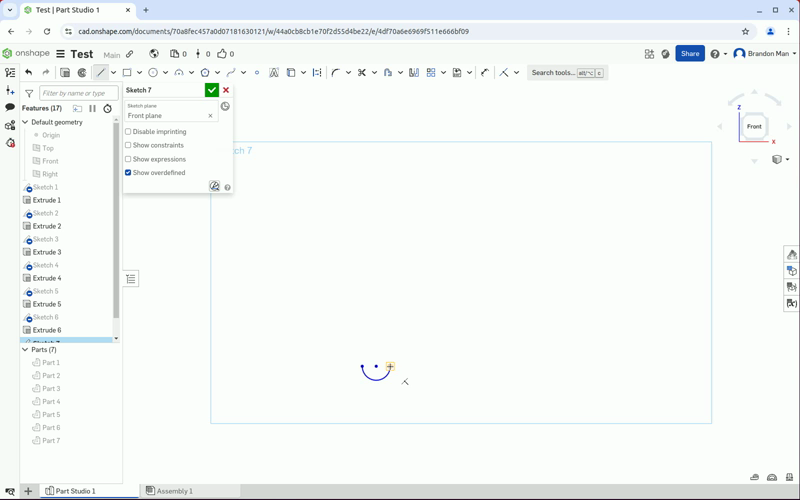
click(390, 366)
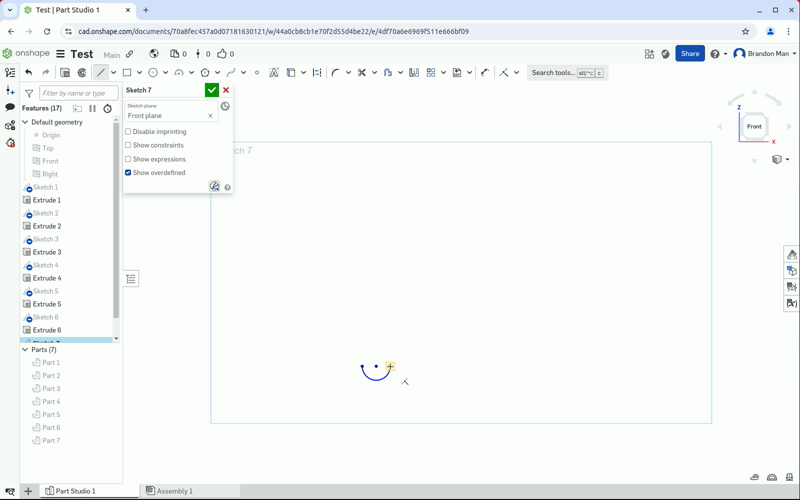
key_down(shift)
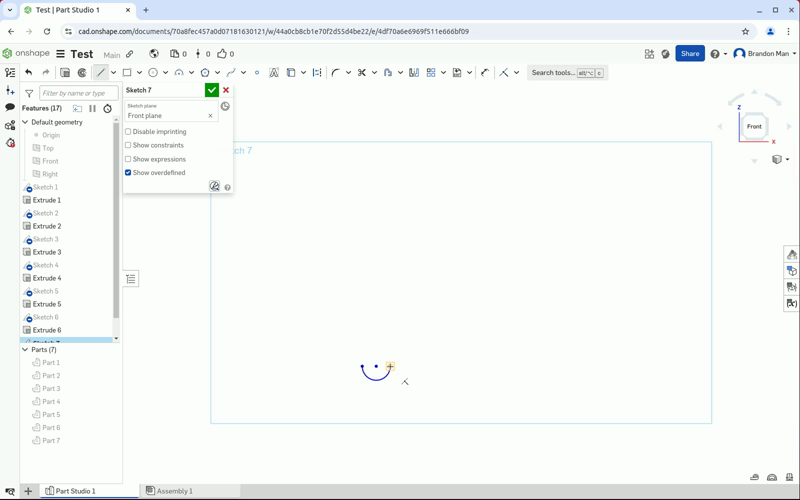
mouse_move(420, 366)
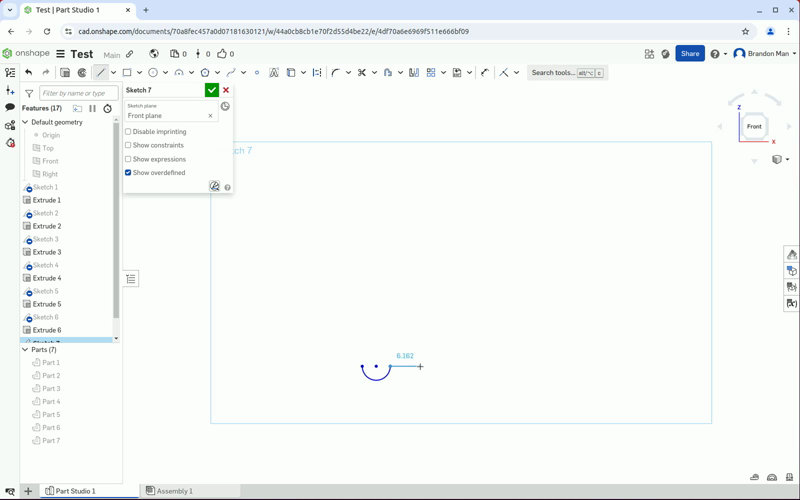
mouse_move(383, 366)
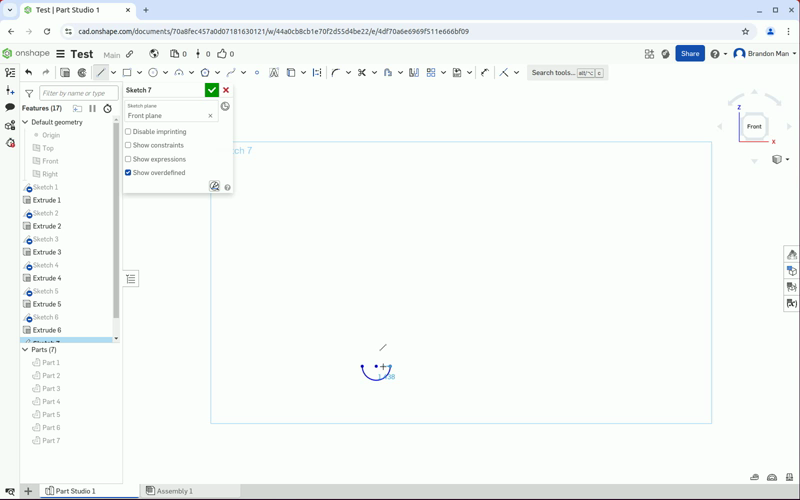
scroll(6)
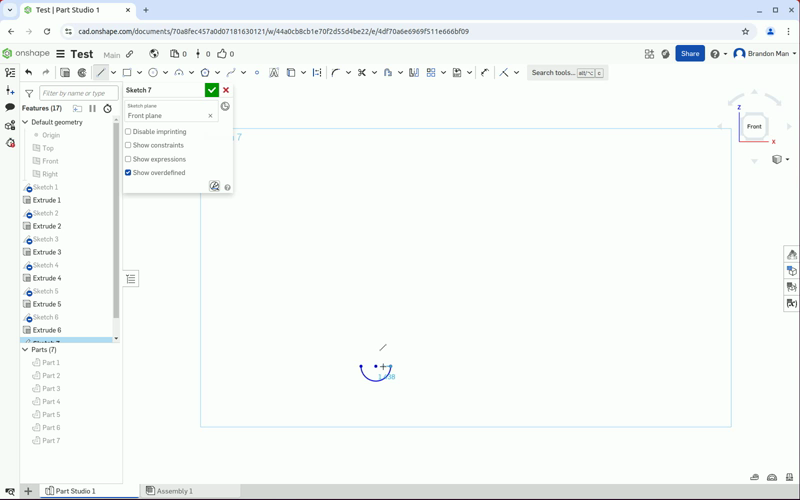
scroll(6)
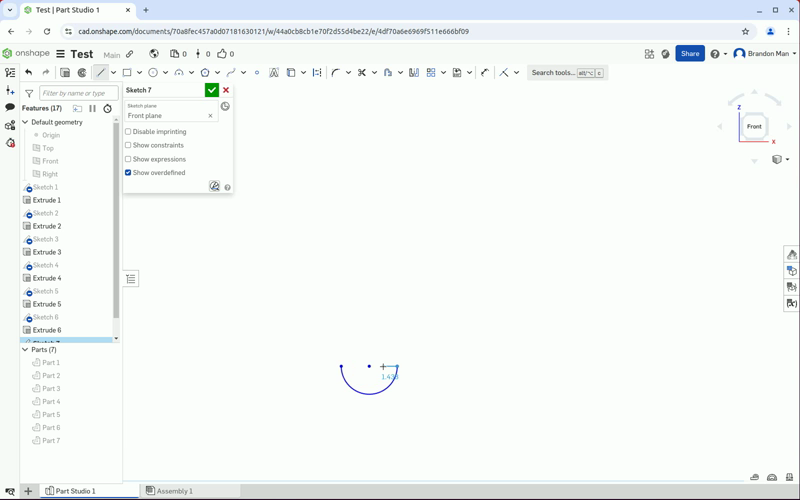
scroll(6)
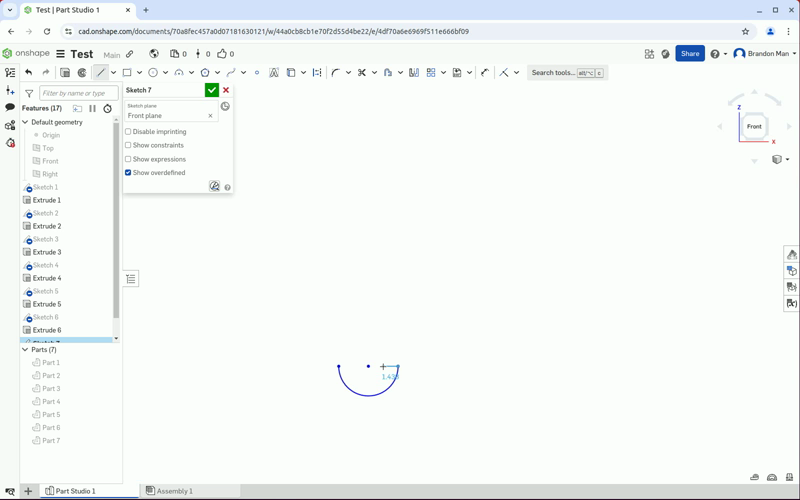
scroll(6)
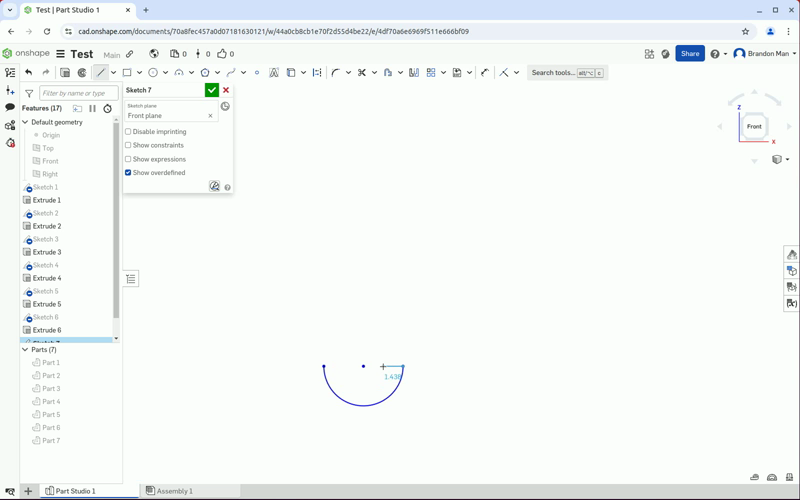
scroll(6)
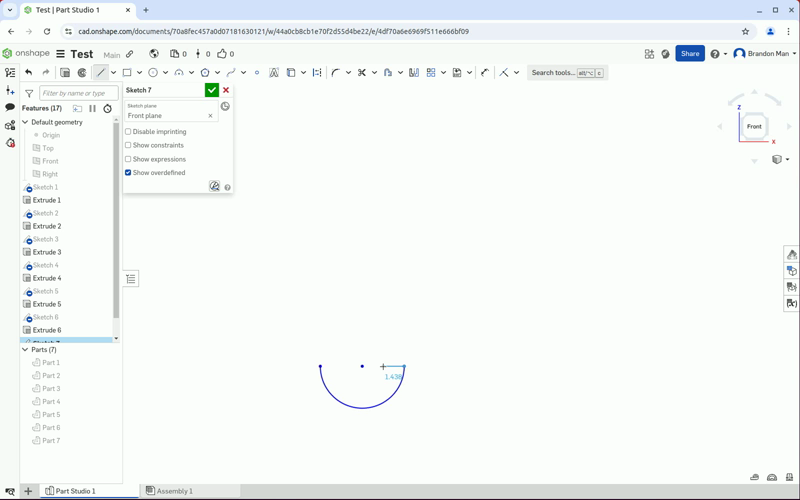
scroll(6)
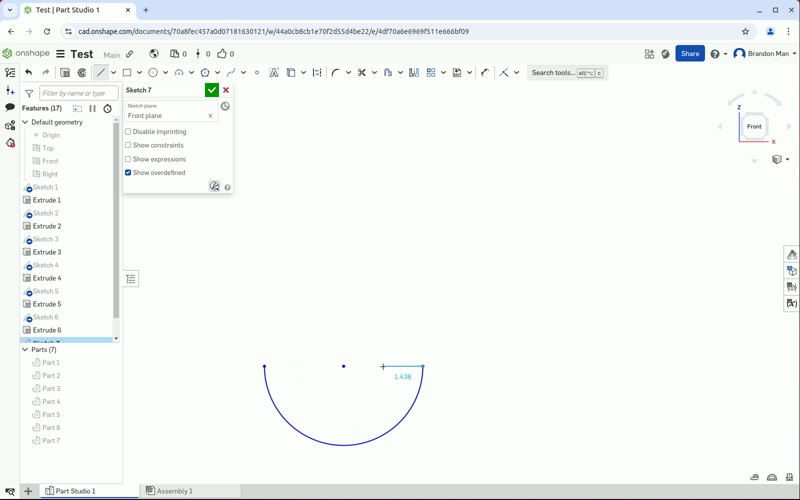
scroll(6)
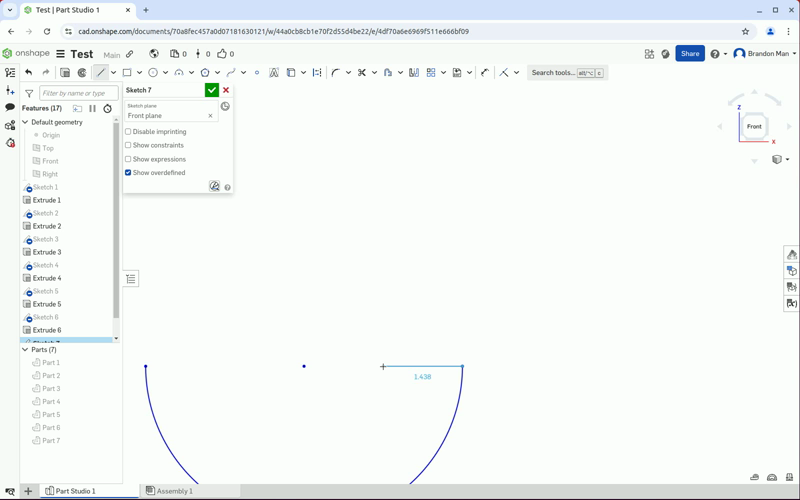
click(383, 366)
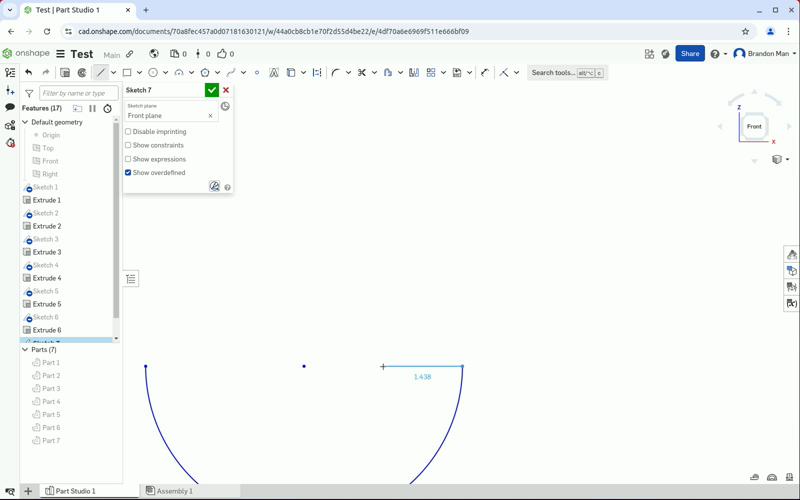
scroll(-6)
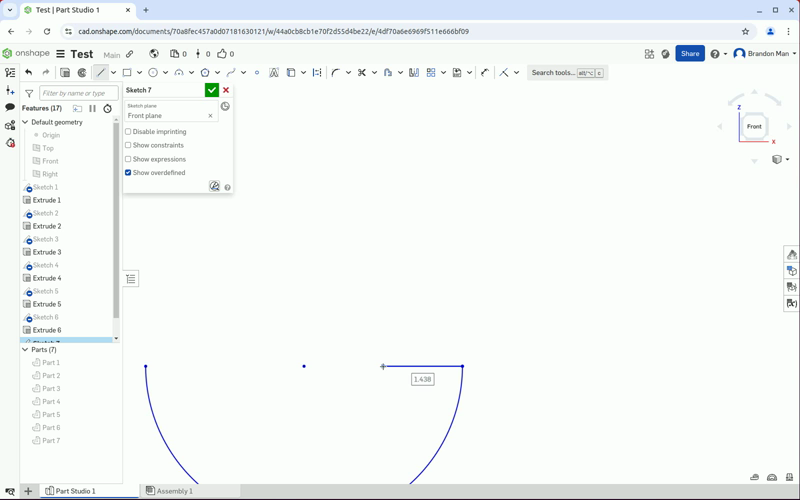
scroll(-6)
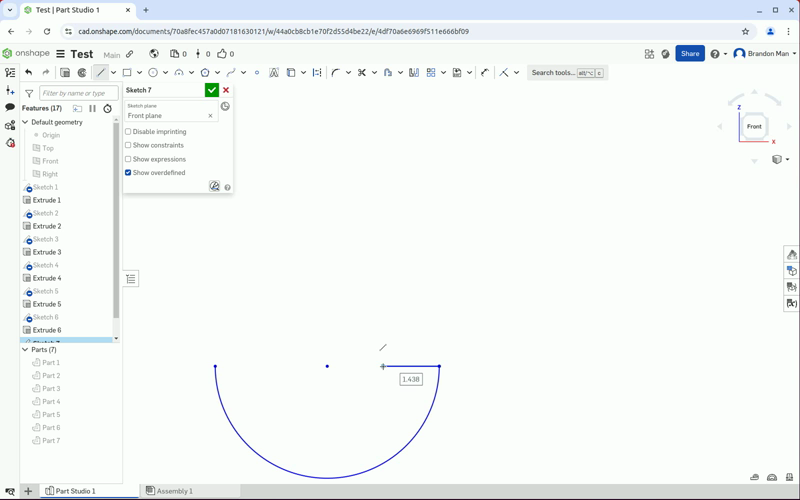
scroll(-6)
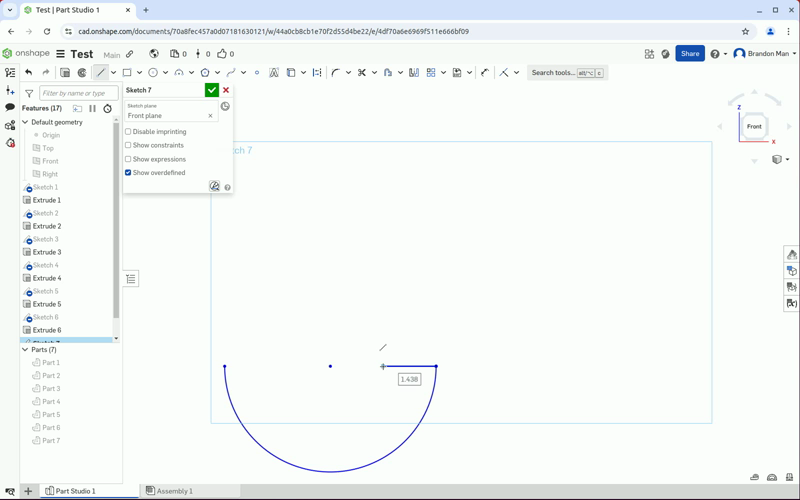
scroll(-6)
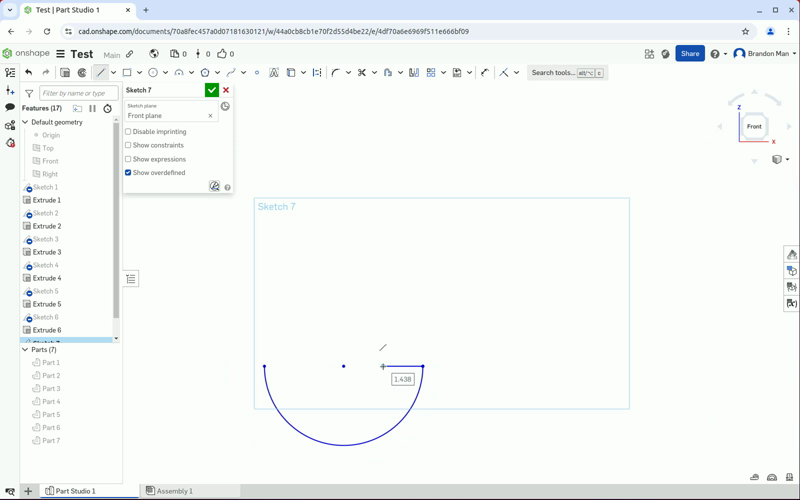
scroll(-6)
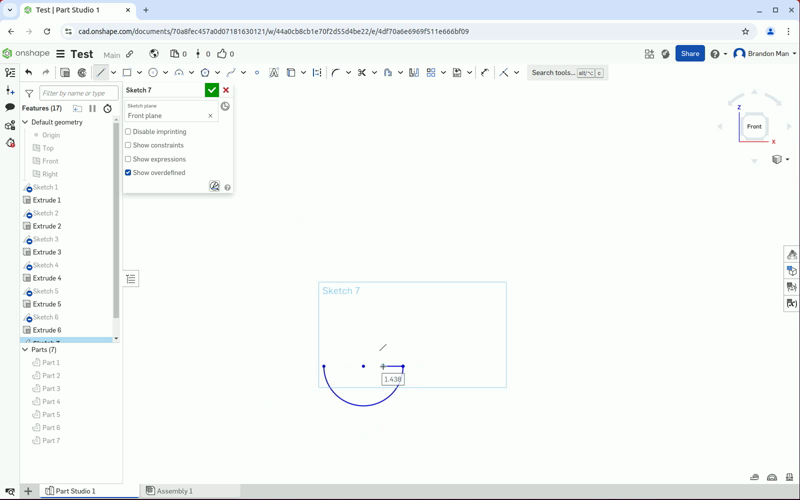
scroll(-6)
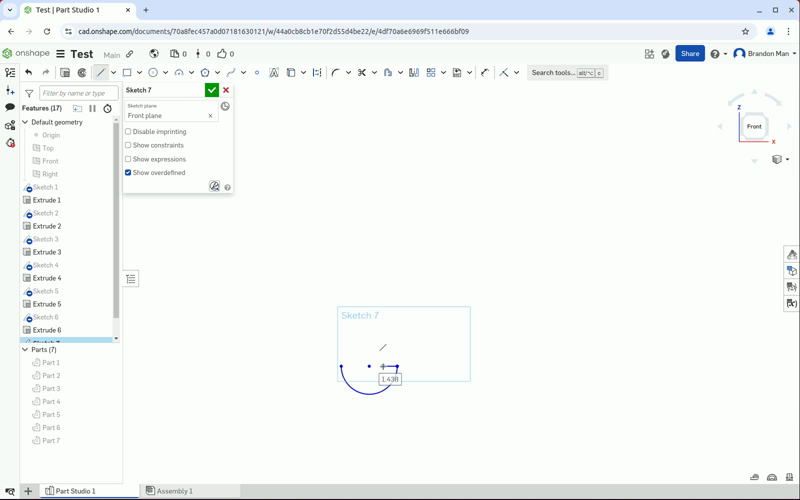
scroll(-6)
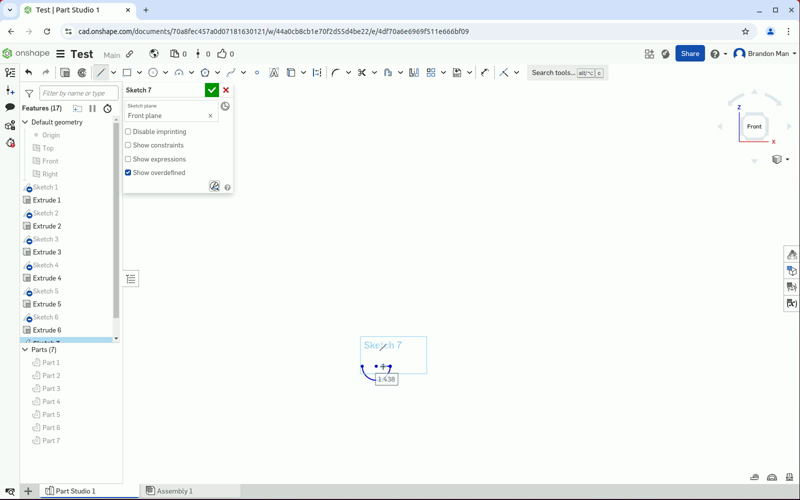
key_up(shift)
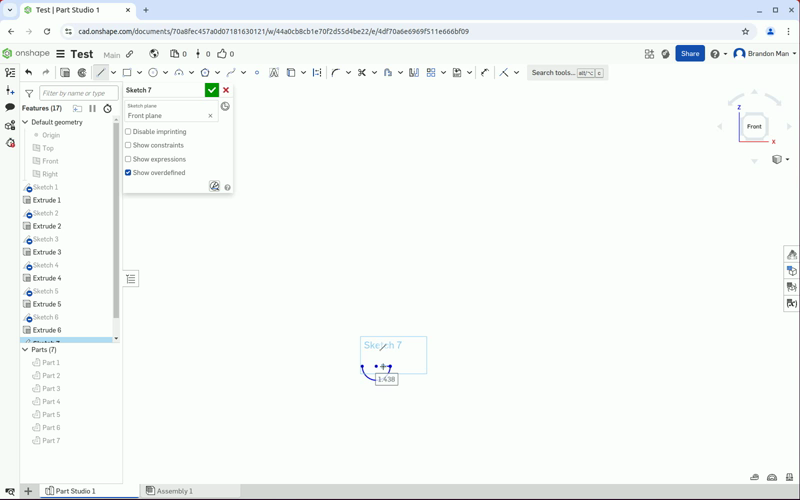
key(esc)
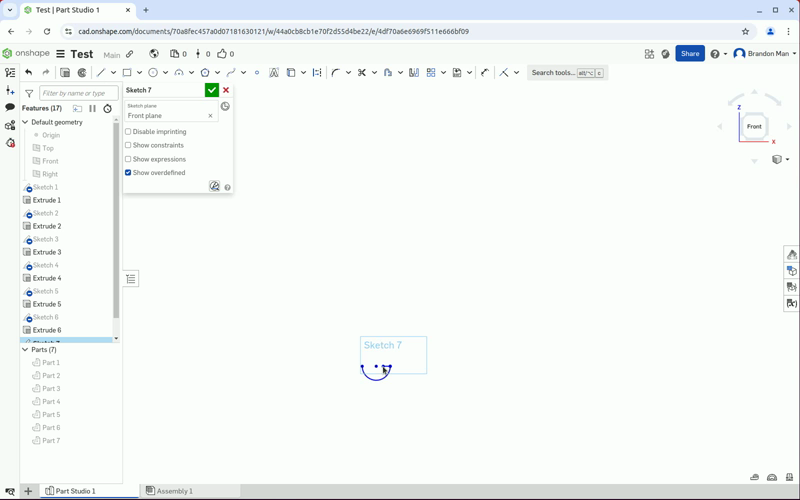
key(a)
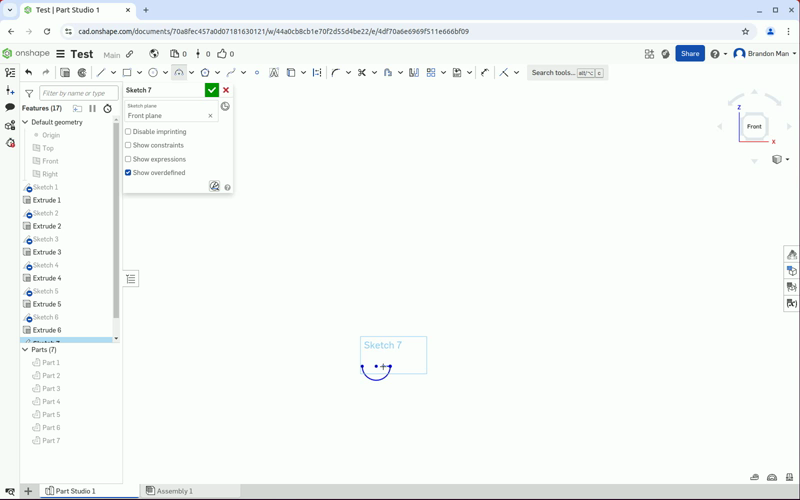
mouse_move(383, 366)
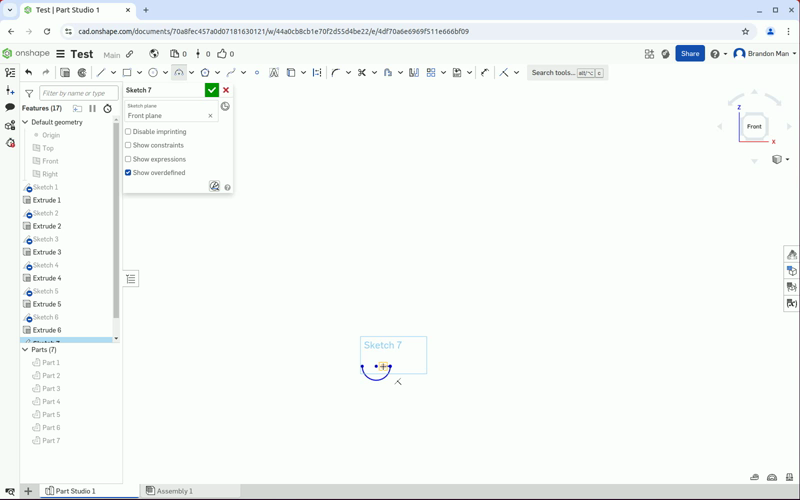
click(383, 366)
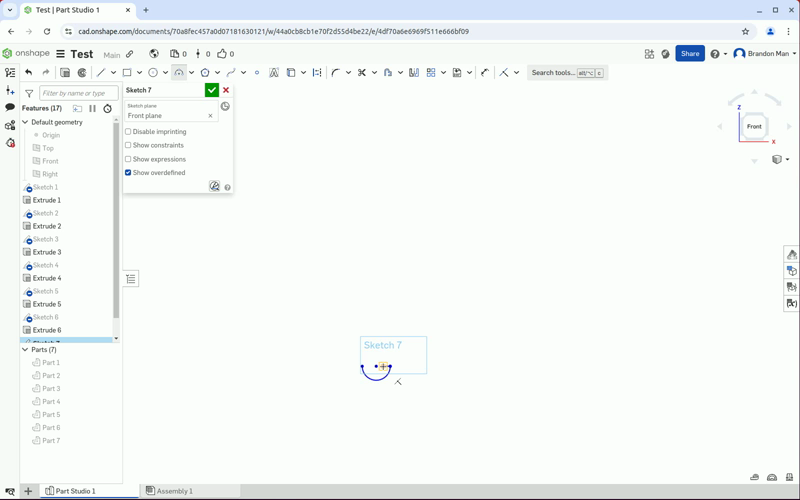
key_down(shift)
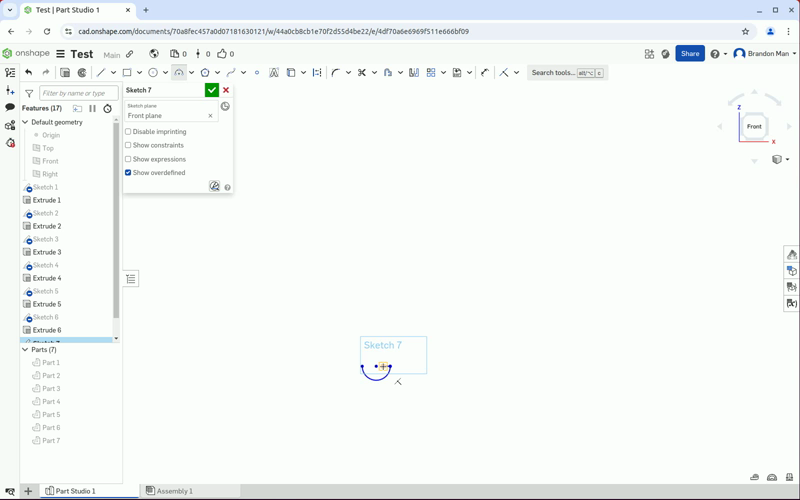
mouse_move(369, 366)
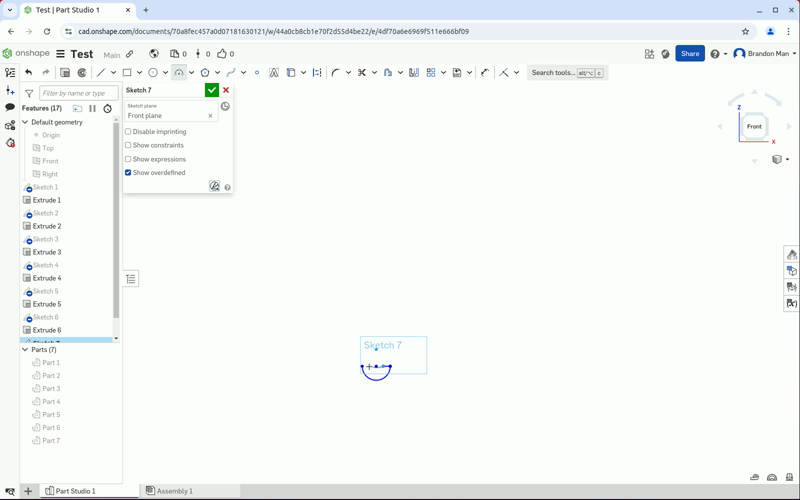
click(369, 366)
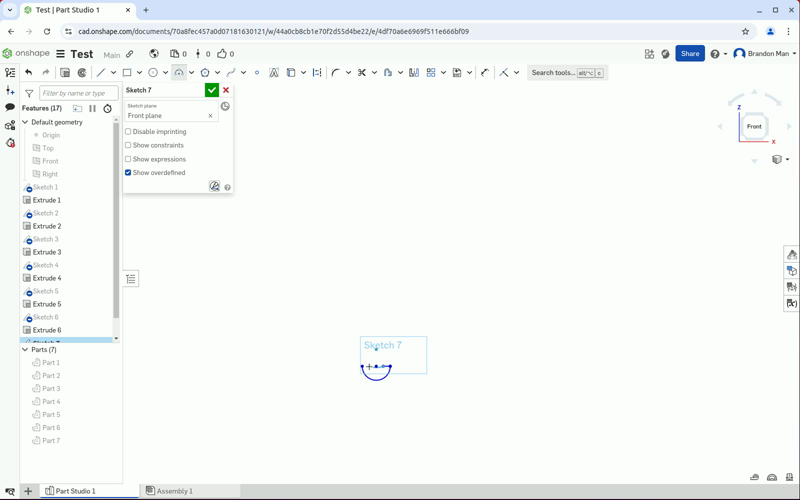
mouse_move(376, 372)
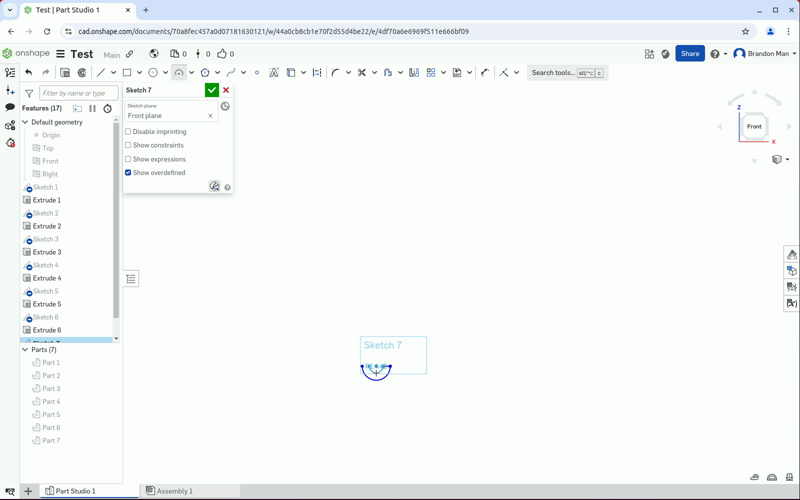
click(376, 372)
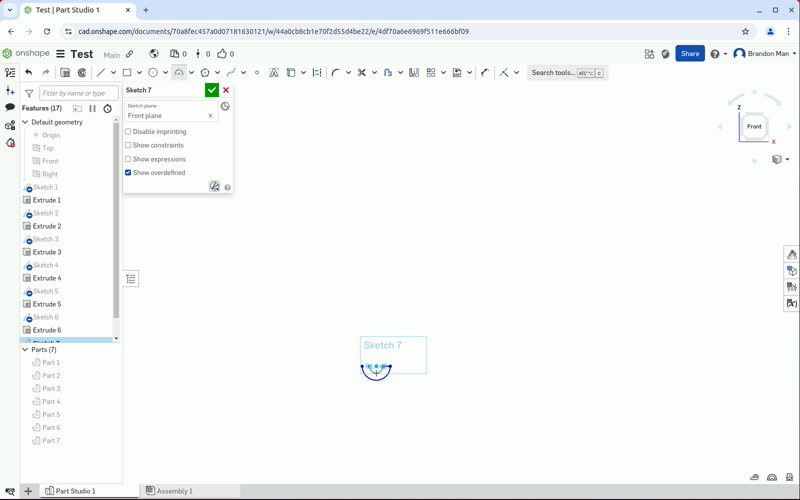
key_up(shift)
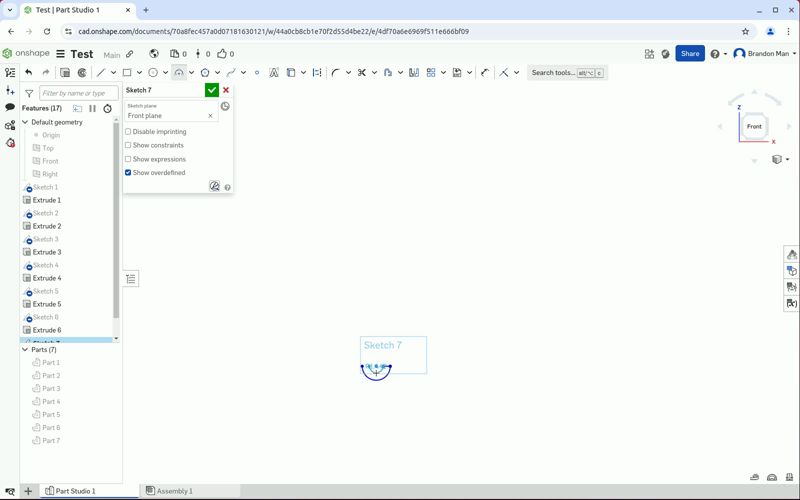
key(esc)
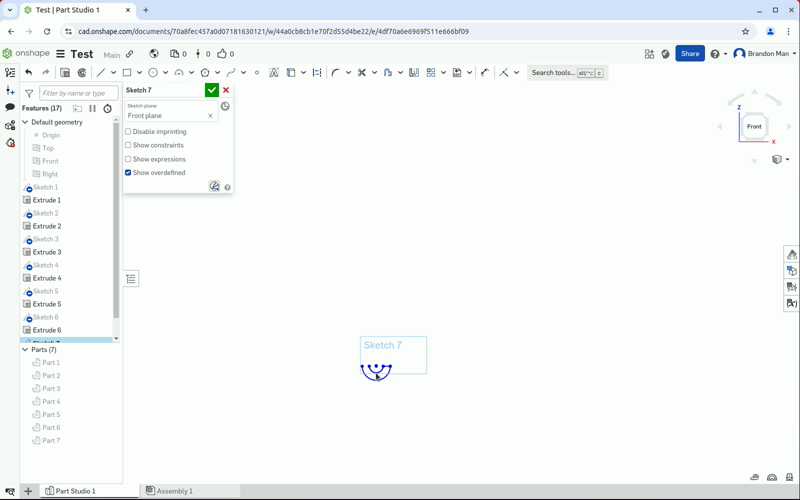
key(l)
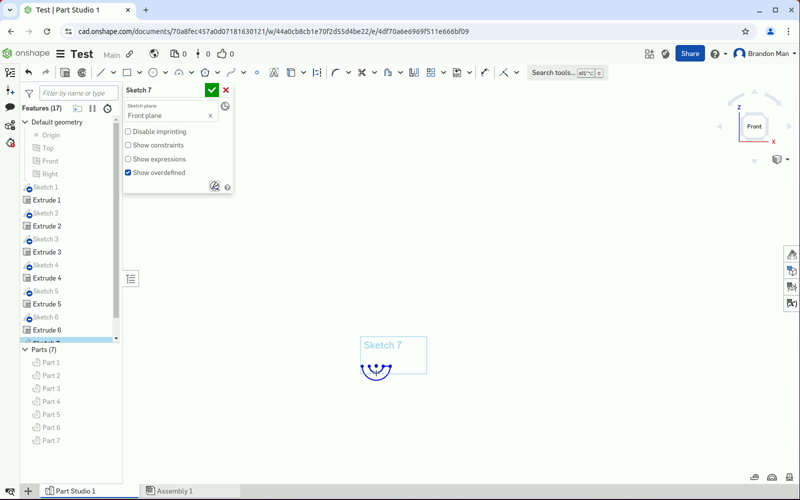
mouse_move(369, 366)
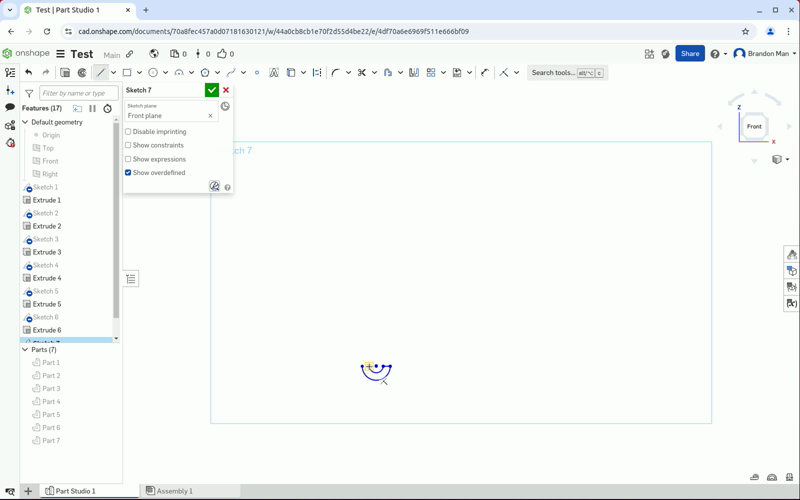
click(369, 366)
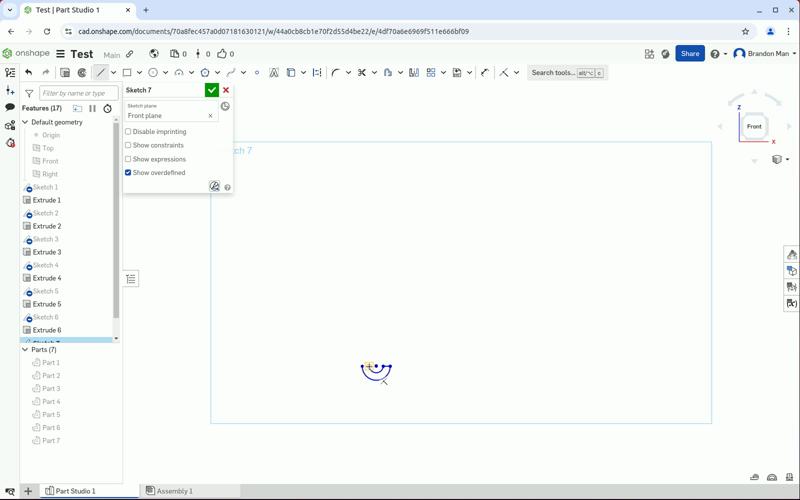
mouse_move(399, 366)
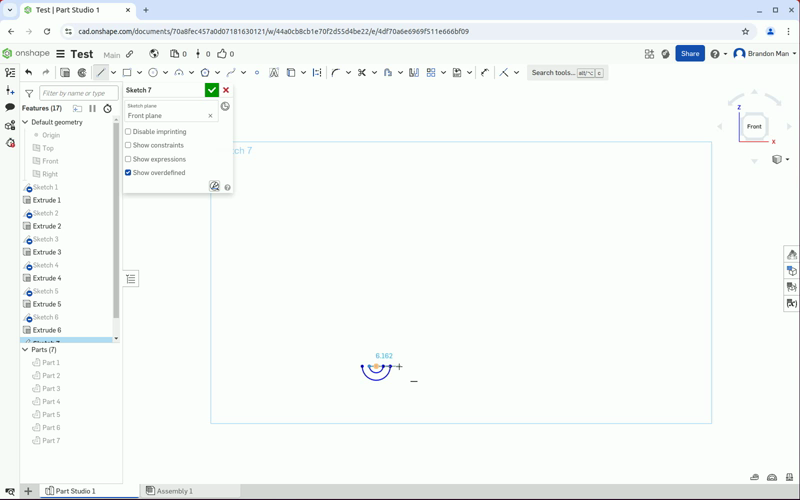
key_down(shift)
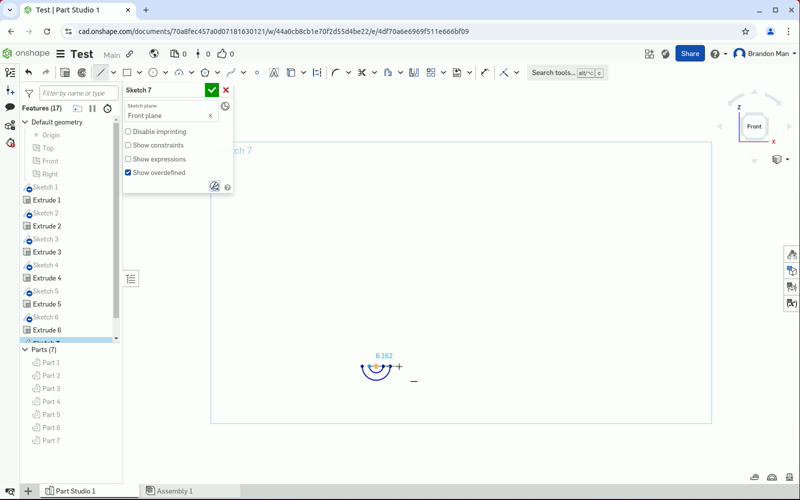
mouse_move(362, 366)
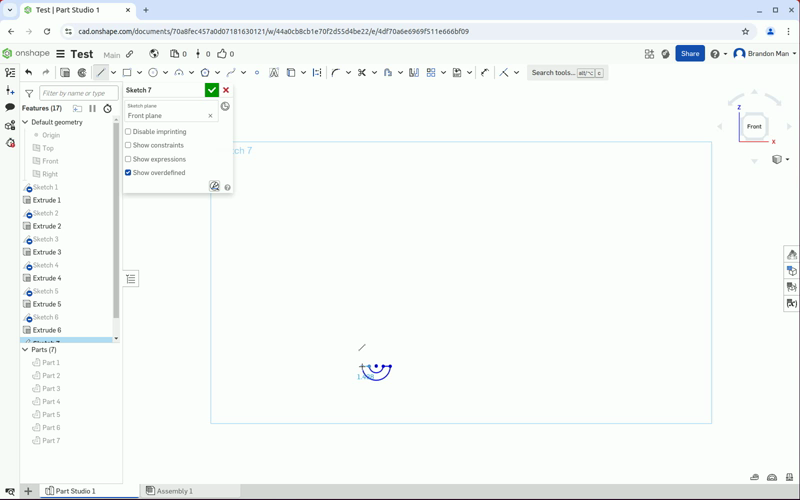
scroll(6)
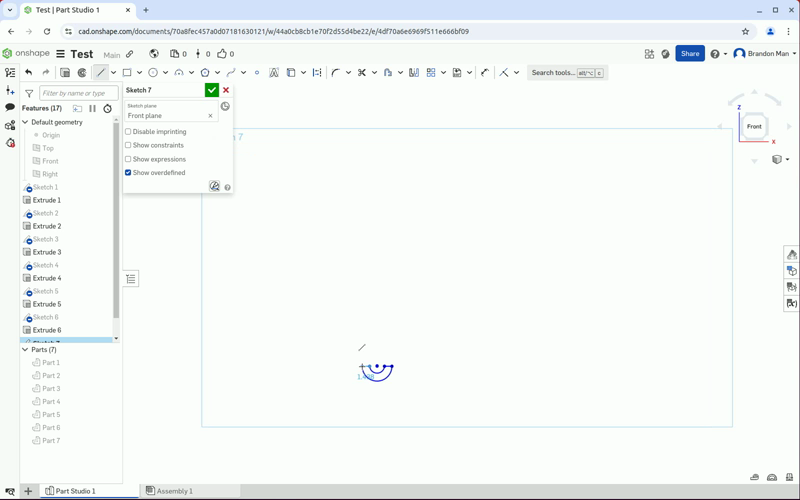
scroll(6)
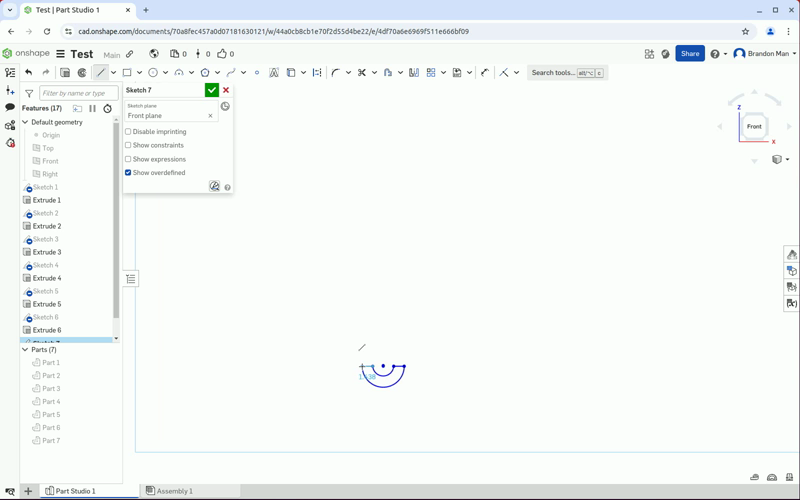
scroll(6)
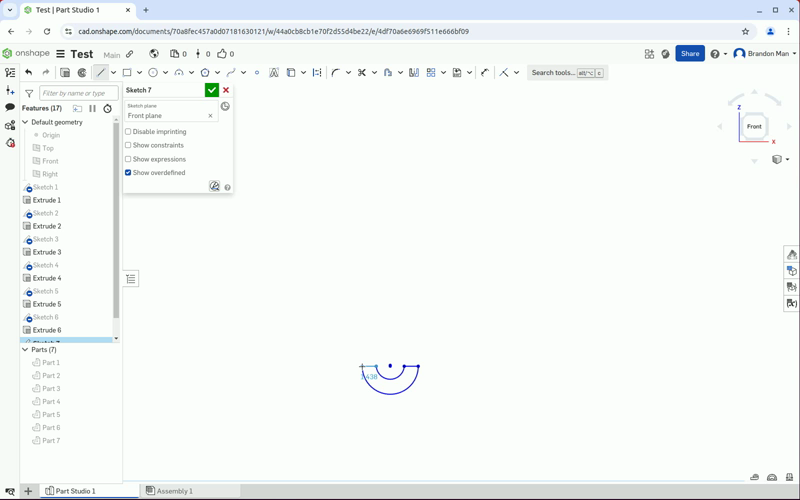
scroll(6)
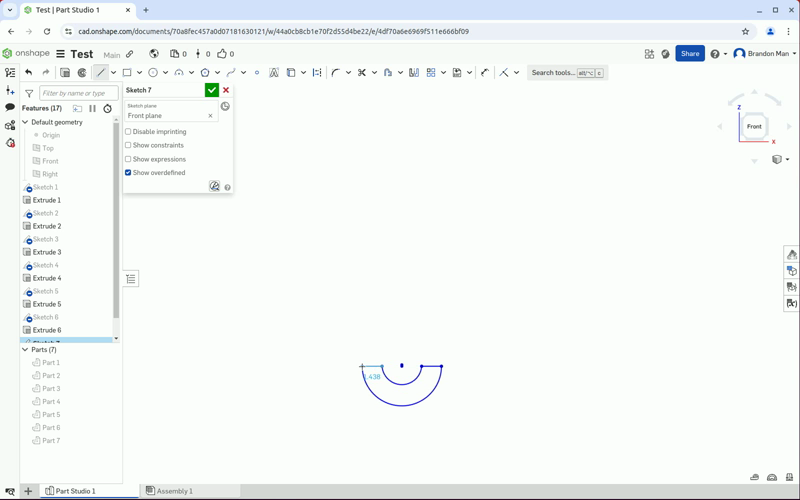
scroll(6)
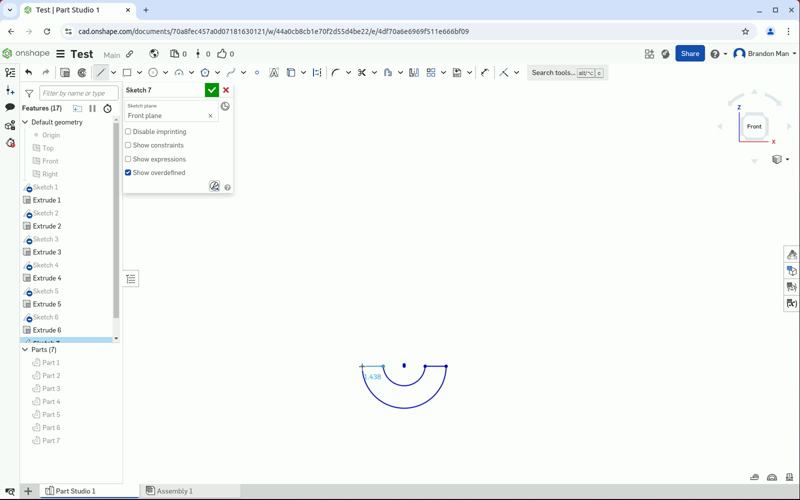
scroll(6)
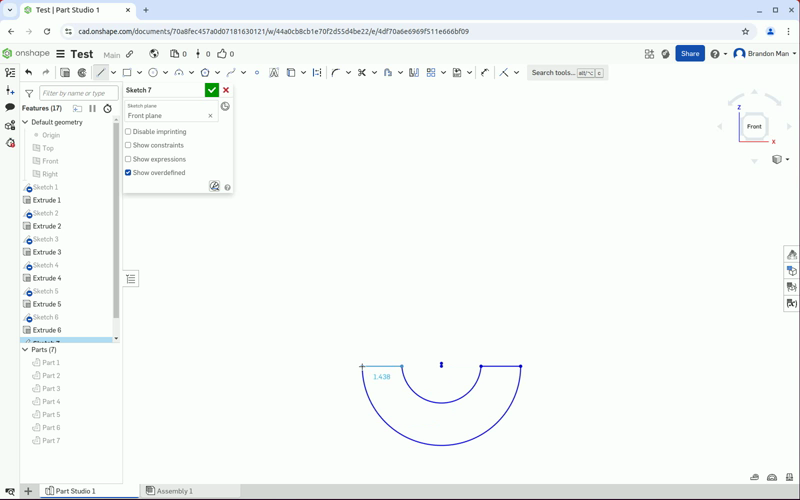
scroll(6)
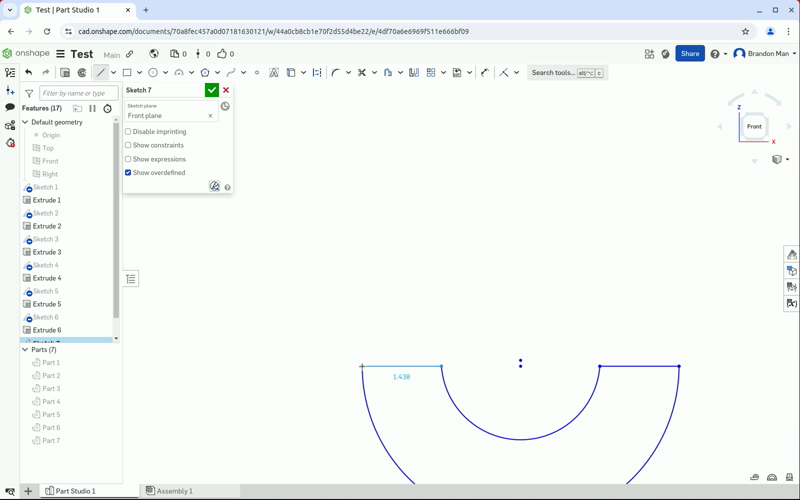
key_up(shift)
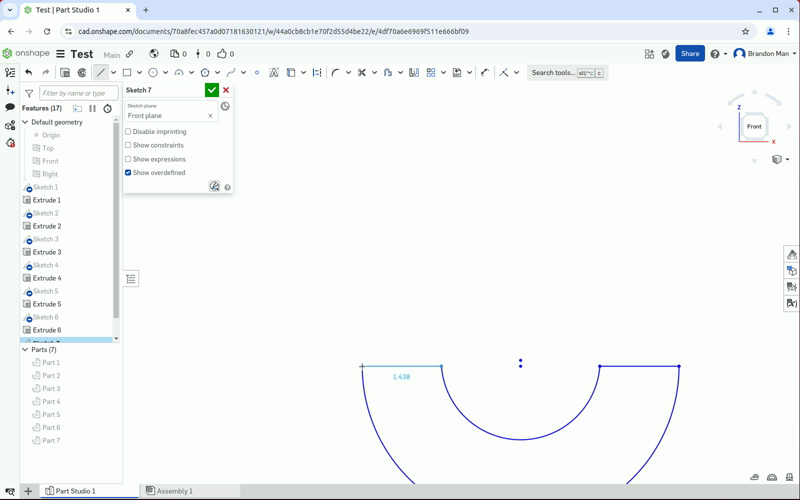
click(362, 366)
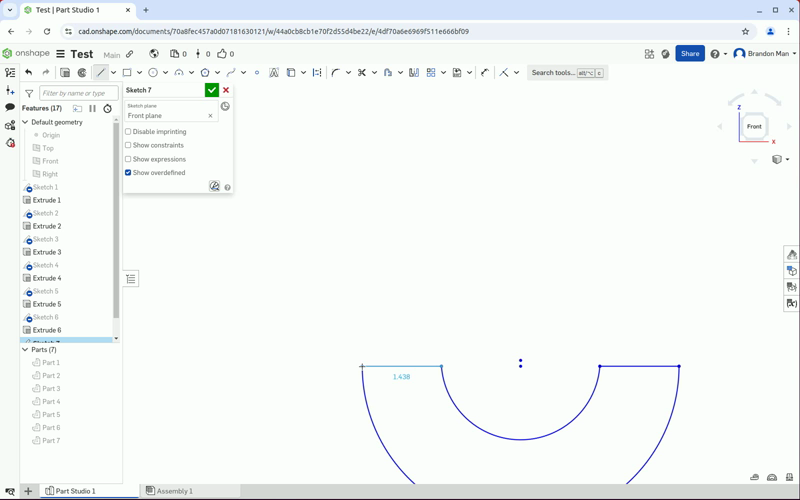
scroll(-6)
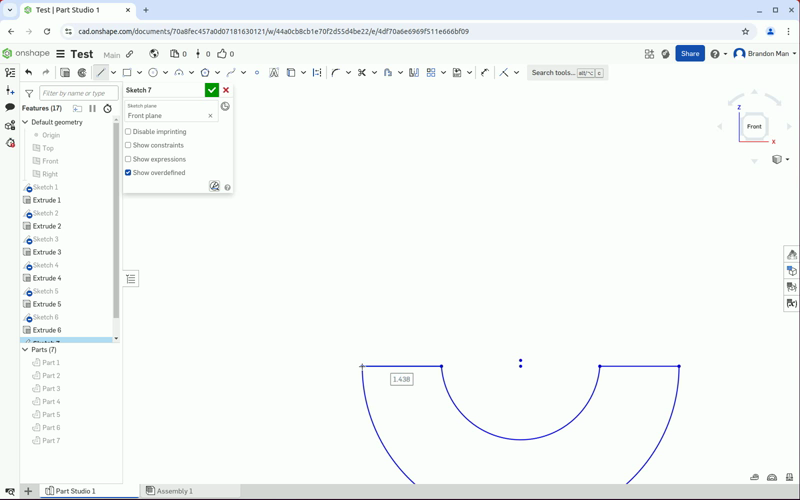
scroll(-6)
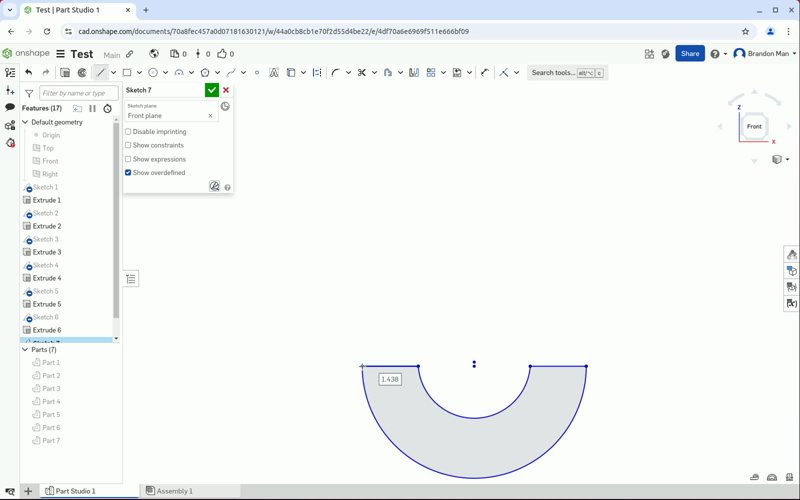
scroll(-6)
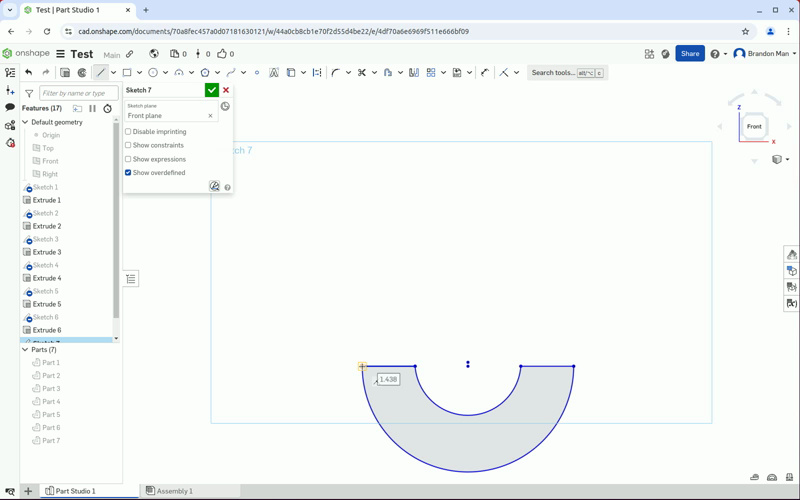
scroll(-6)
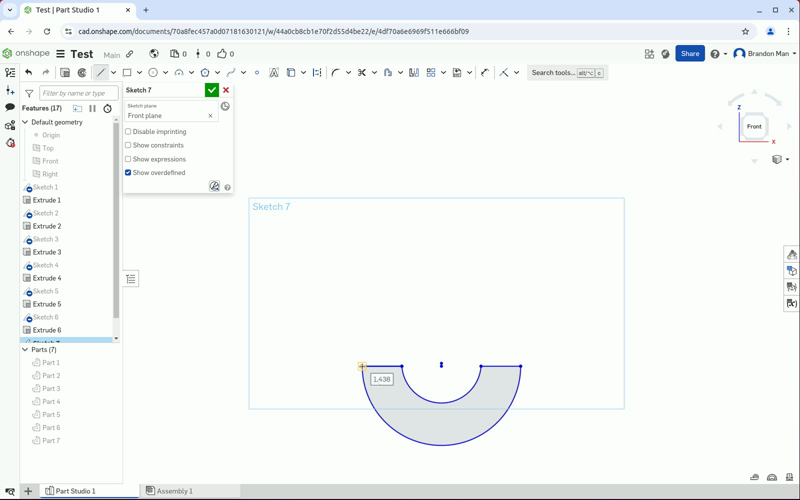
scroll(-6)
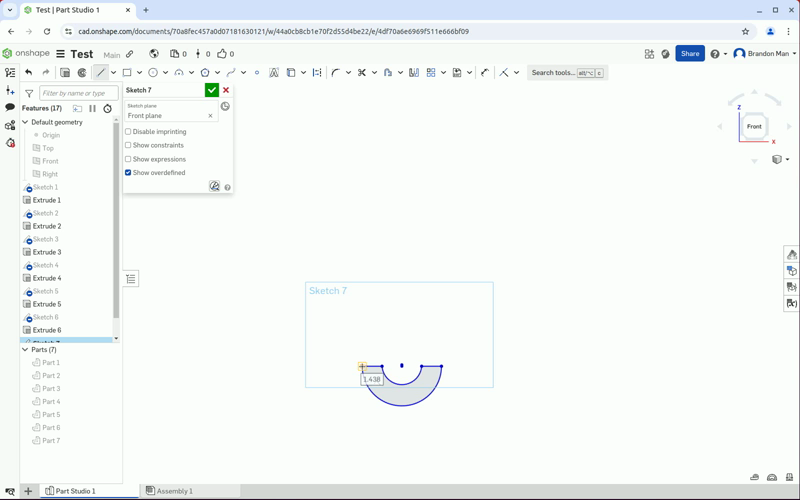
scroll(-6)
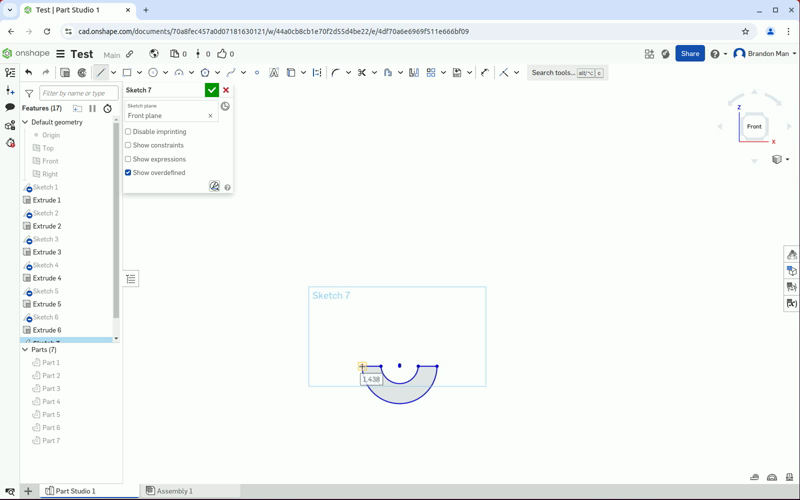
scroll(-6)
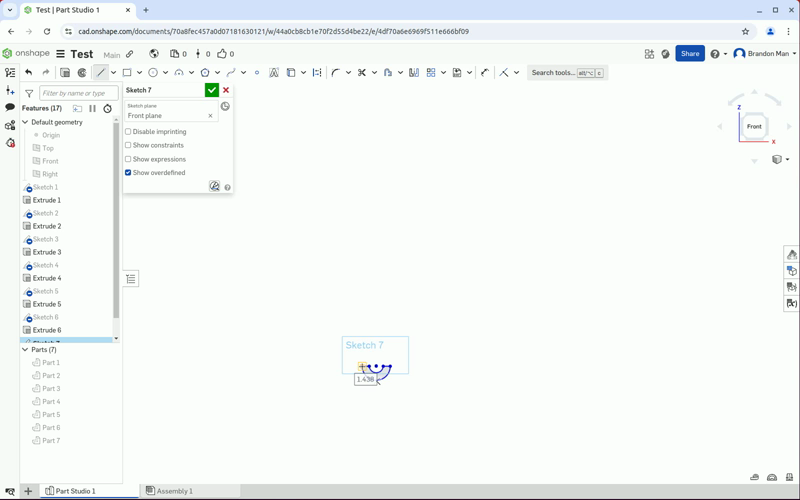
key(esc)
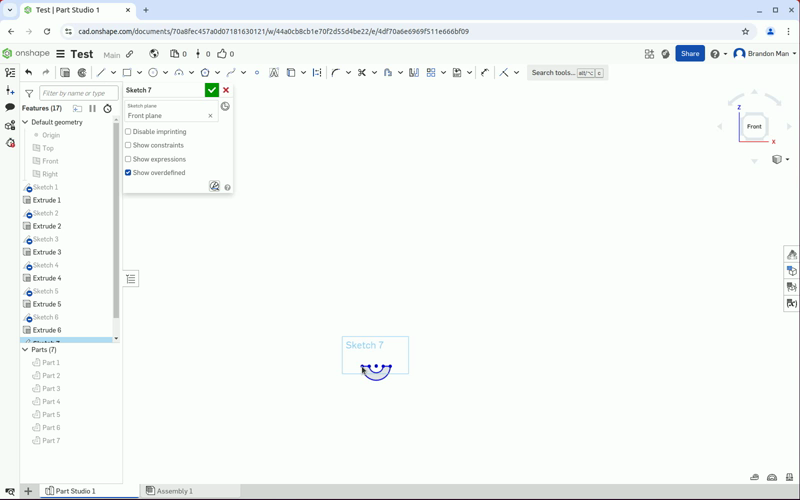
mouse_move(365, 367)
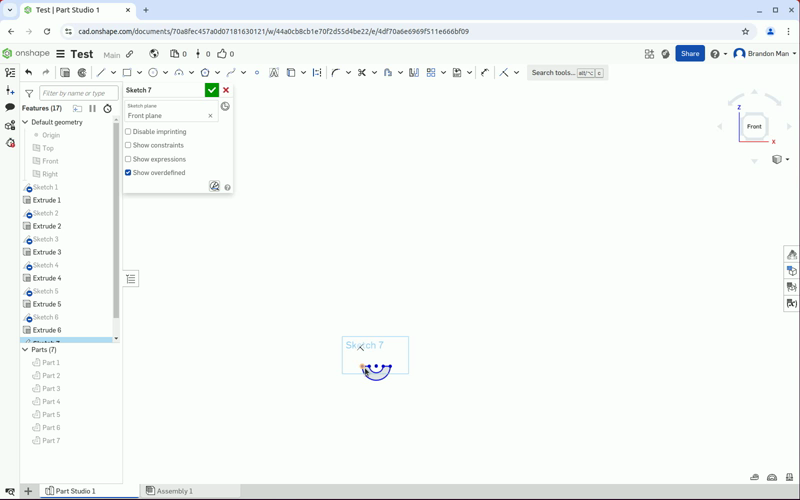
scroll(6)
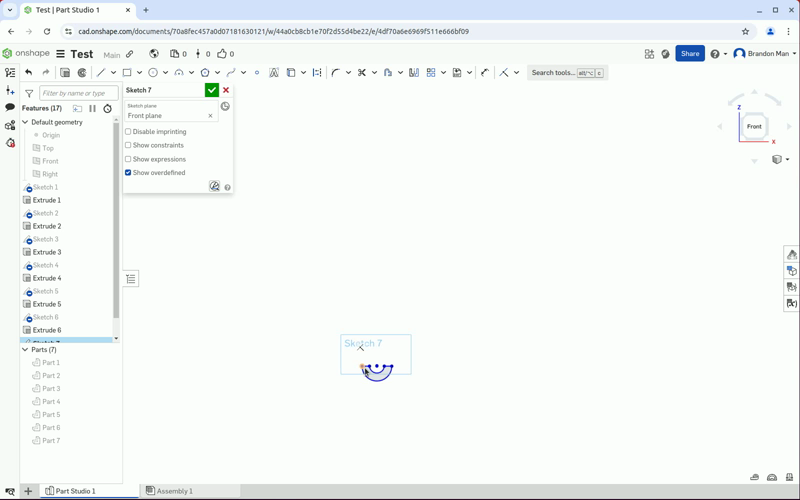
scroll(6)
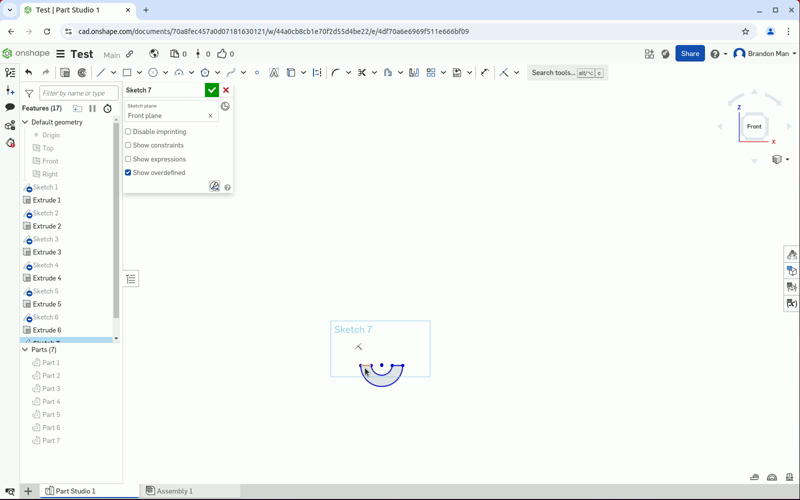
scroll(6)
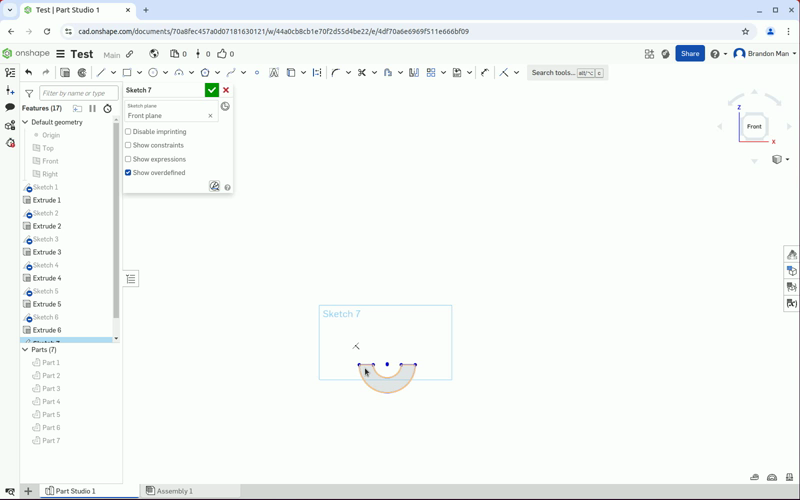
scroll(6)
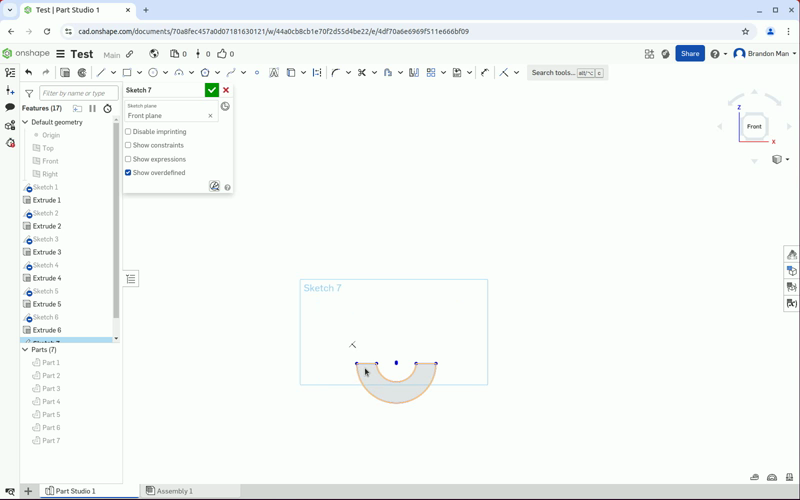
scroll(6)
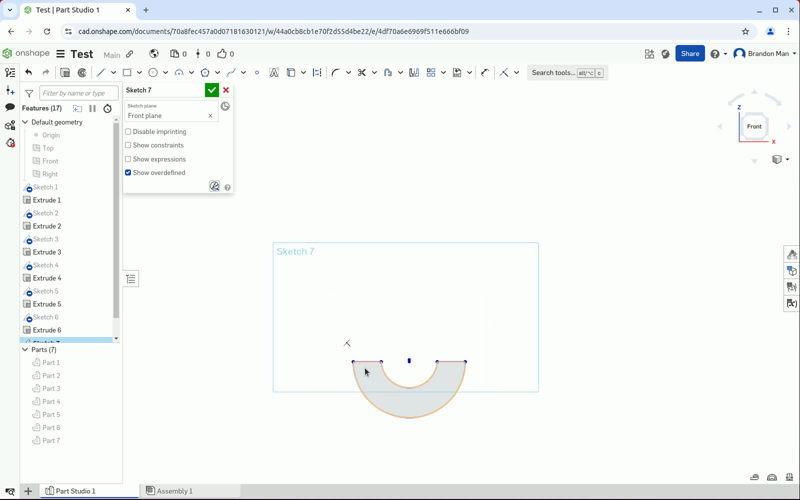
scroll(6)
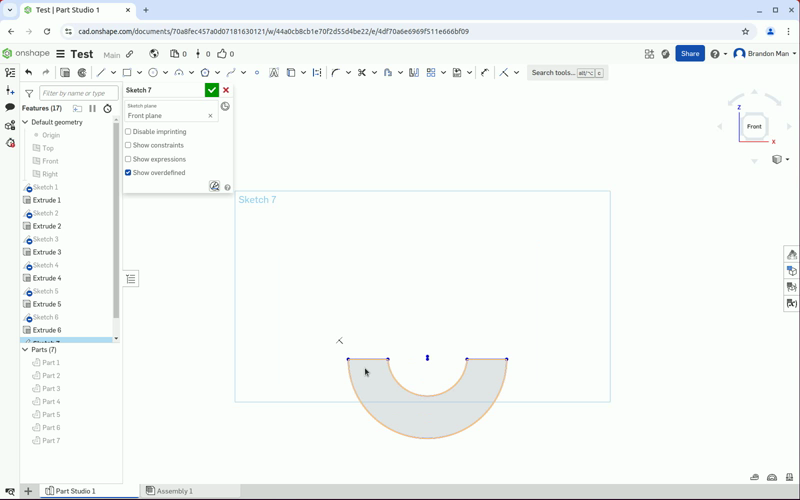
scroll(6)
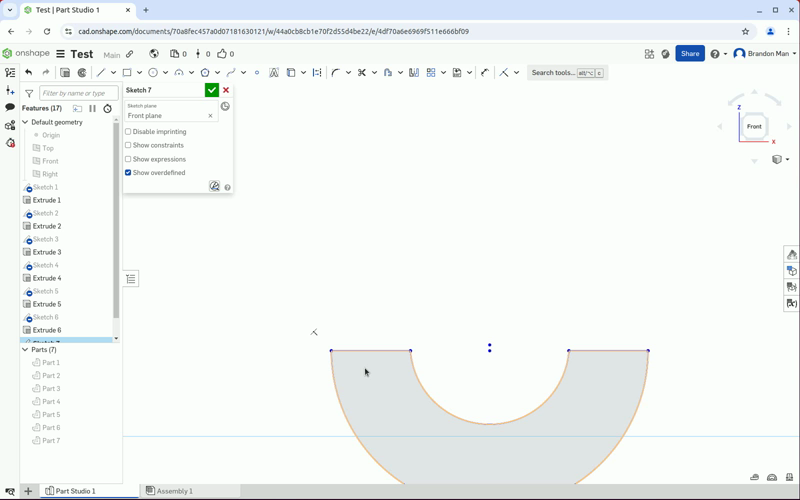
click(365, 367)
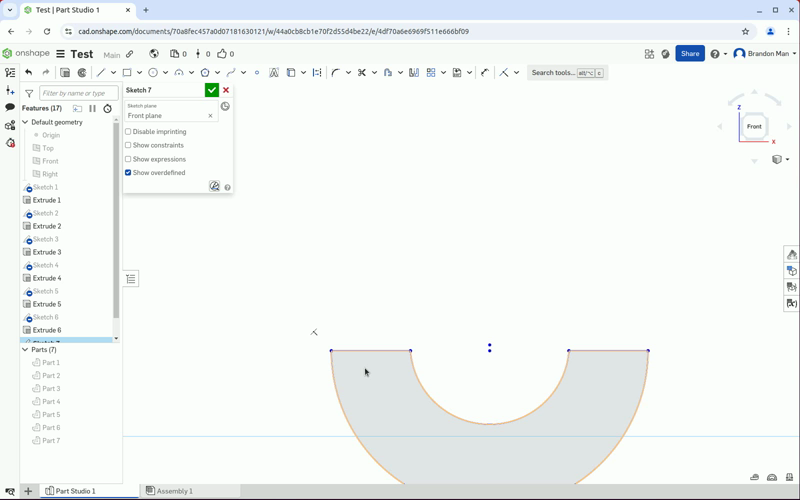
scroll(-6)
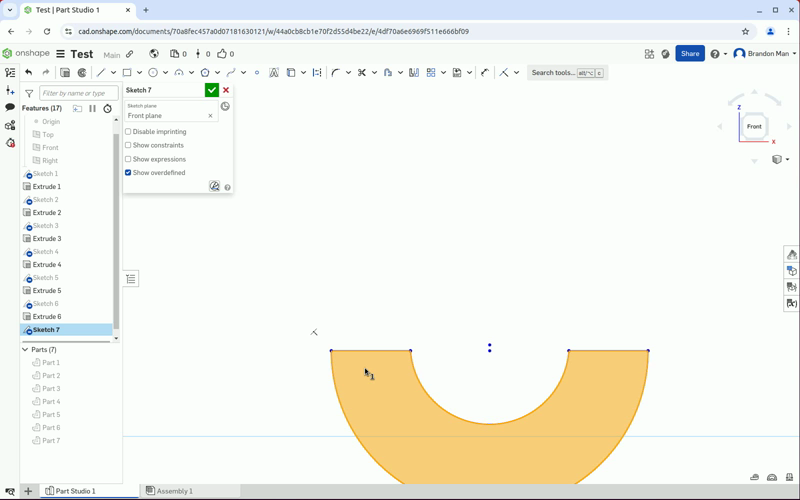
scroll(-6)
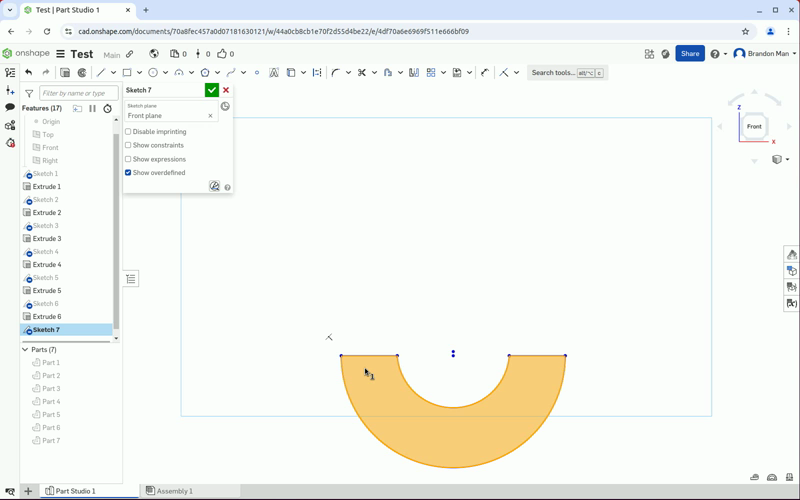
scroll(-6)
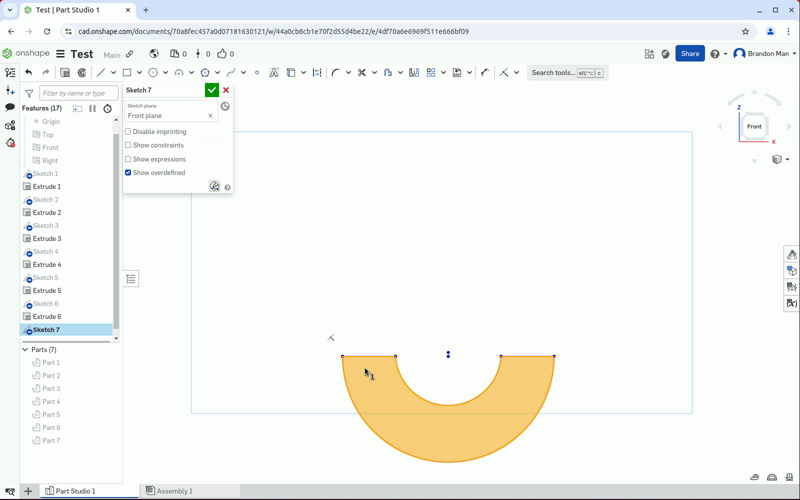
scroll(-6)
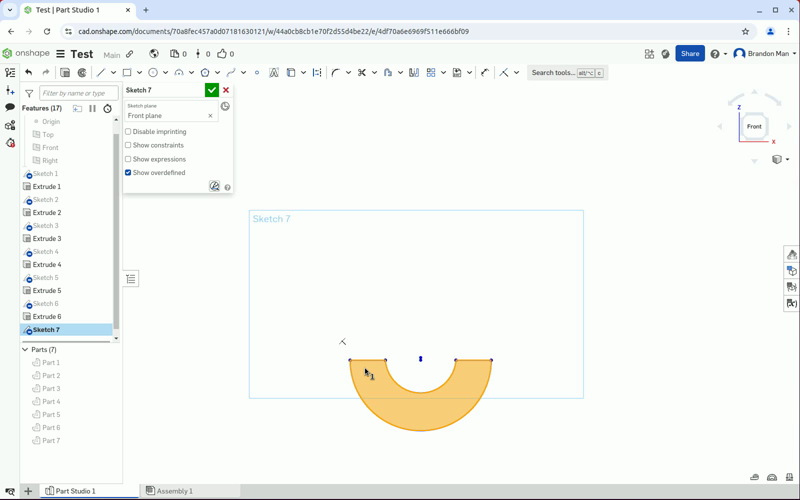
scroll(-6)
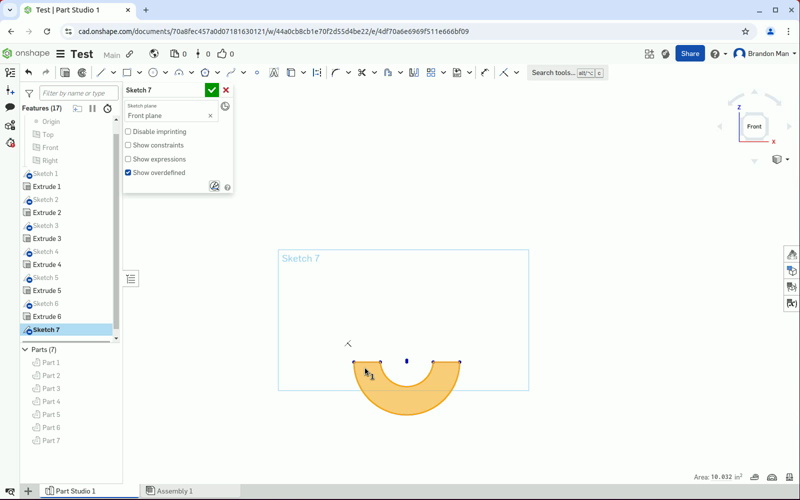
scroll(-6)
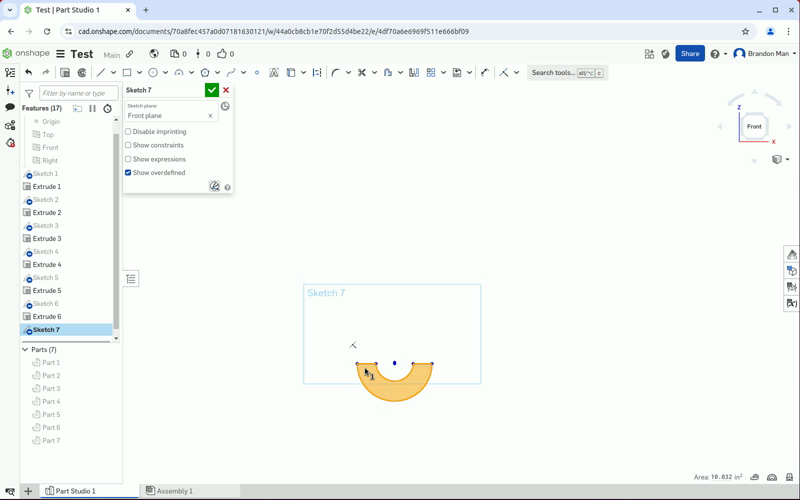
scroll(-6)
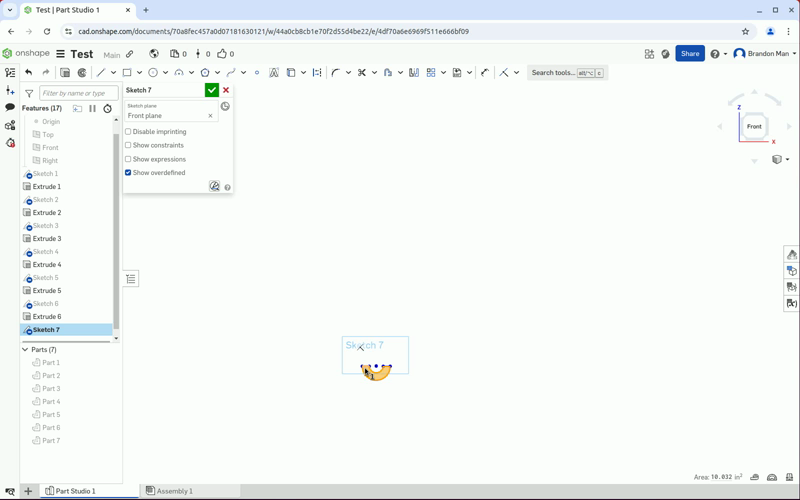
mouse_move(73, 352)
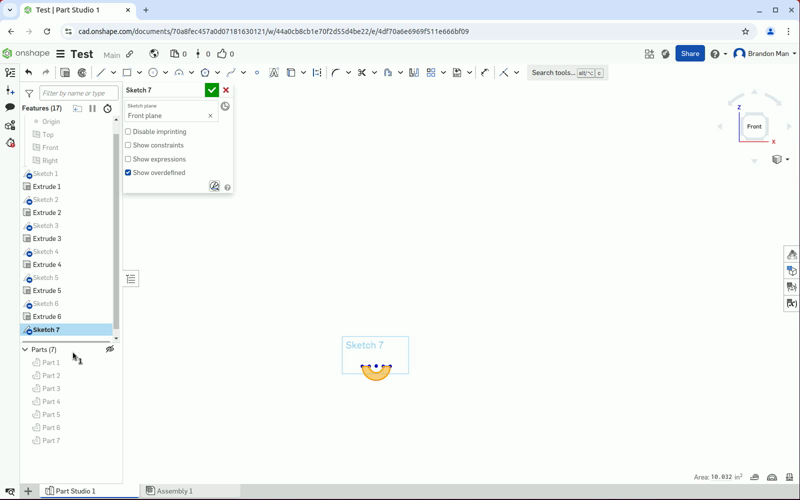
key(shift+y)
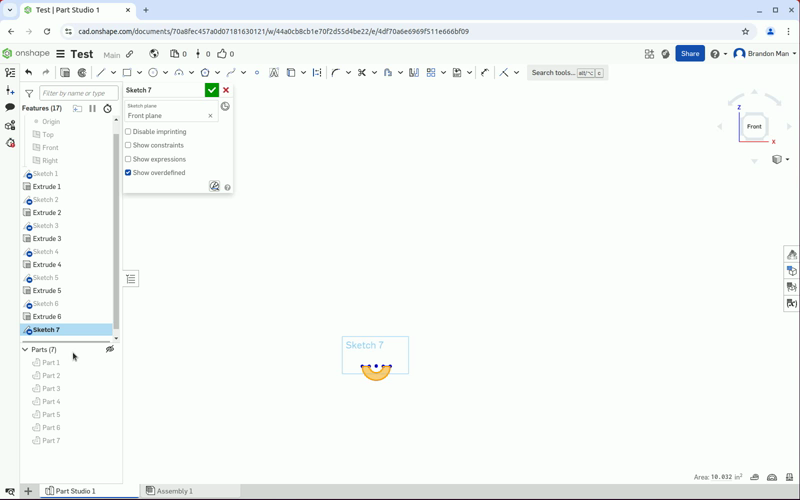
key(shift+e)
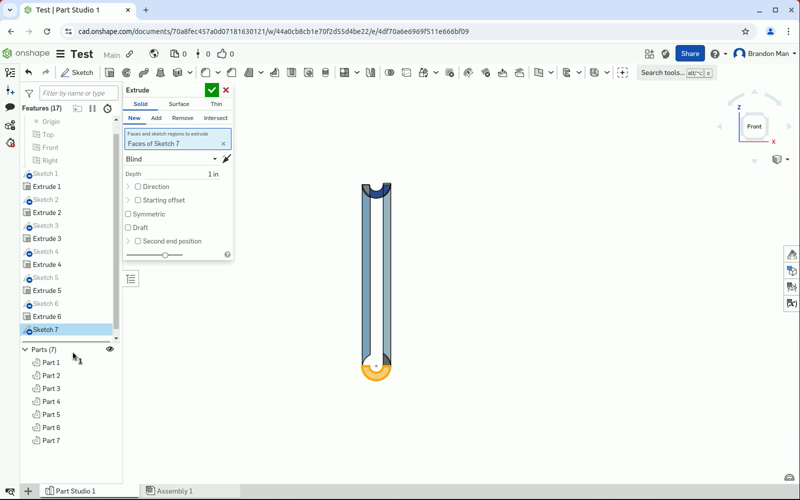
mouse_move(143, 106)
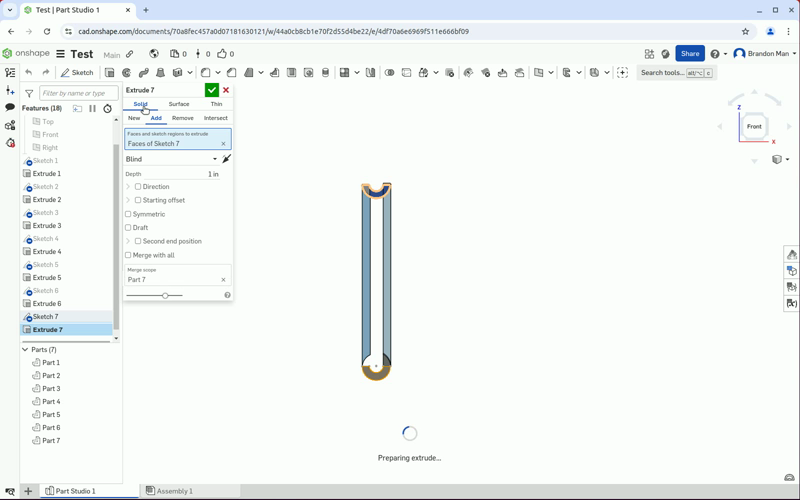
click(143, 106)
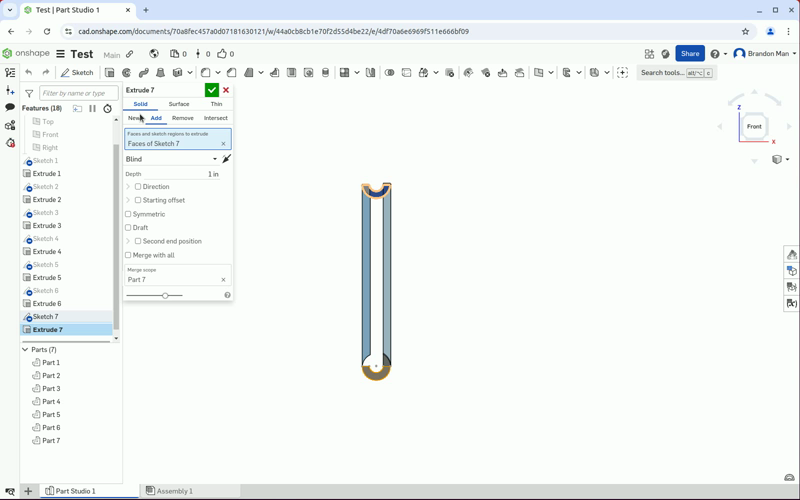
mouse_move(137, 120)
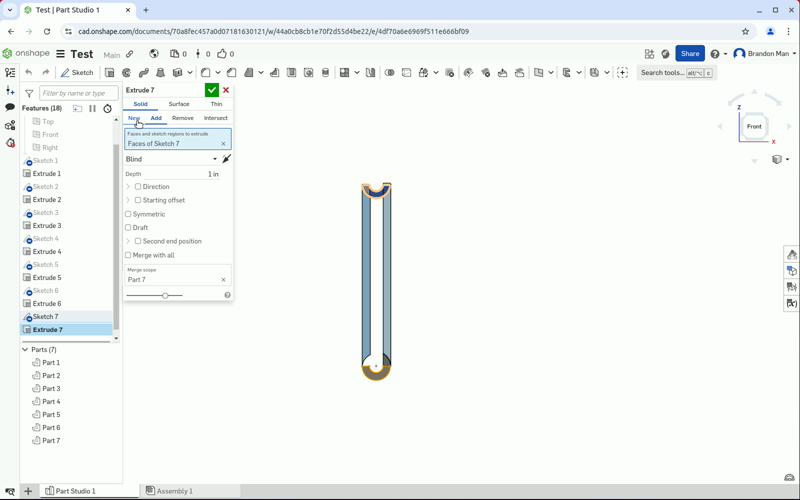
click(137, 120)
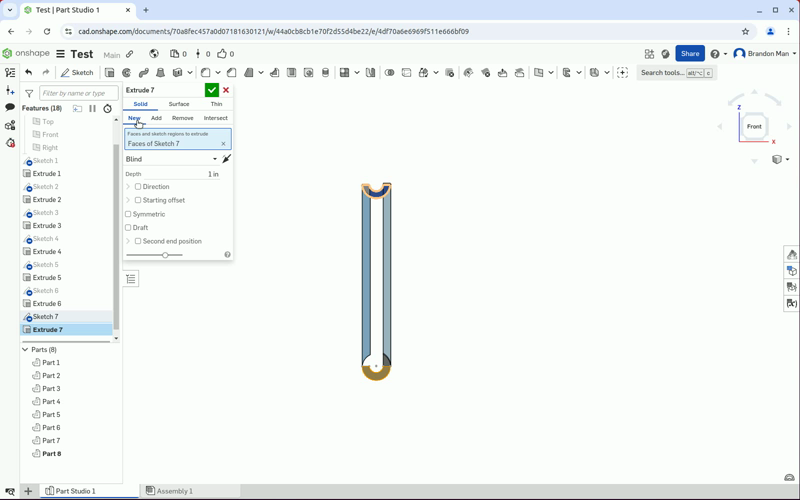
key(tab, 4)
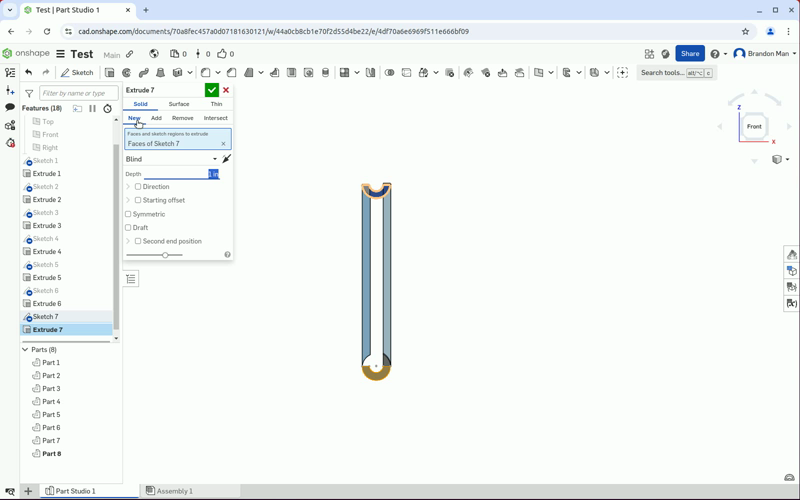
text(1.926)
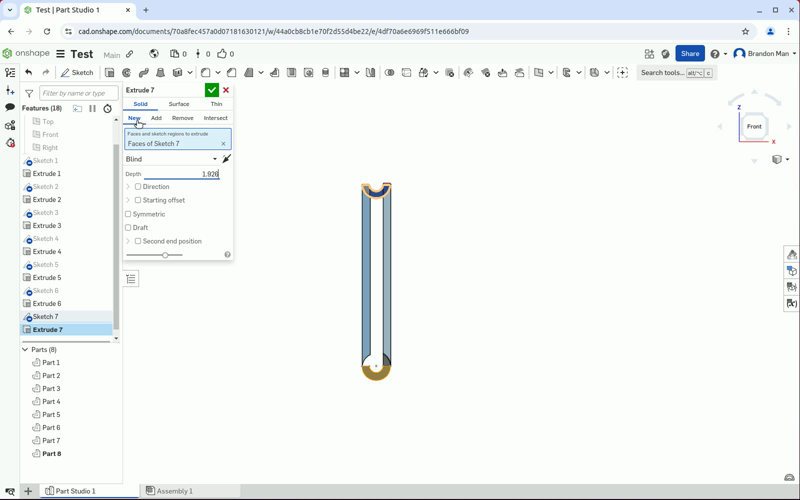
key(enter)
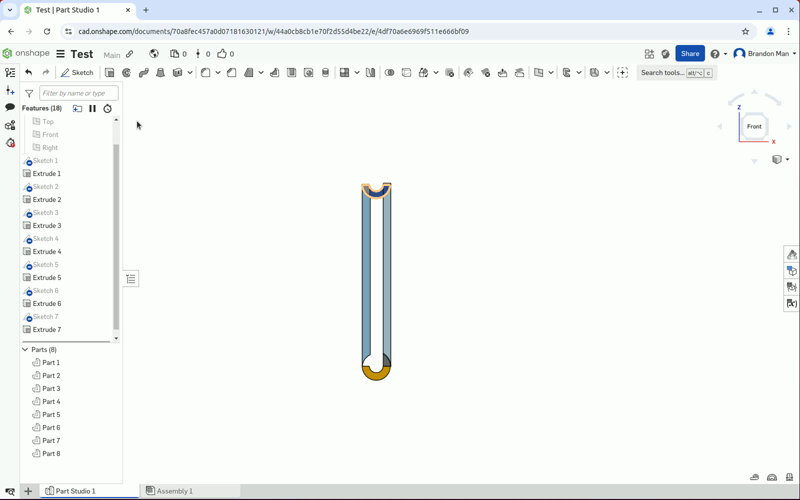
key(shift+h)
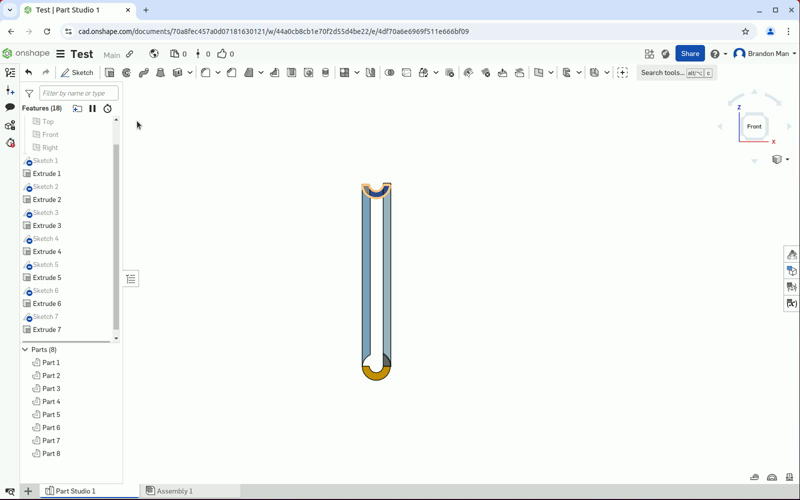
key(shift+h)
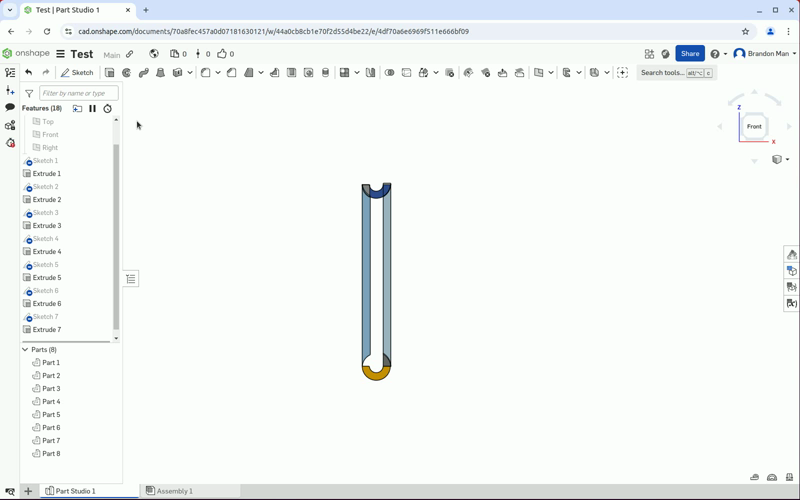
mouse_move(69, 163)
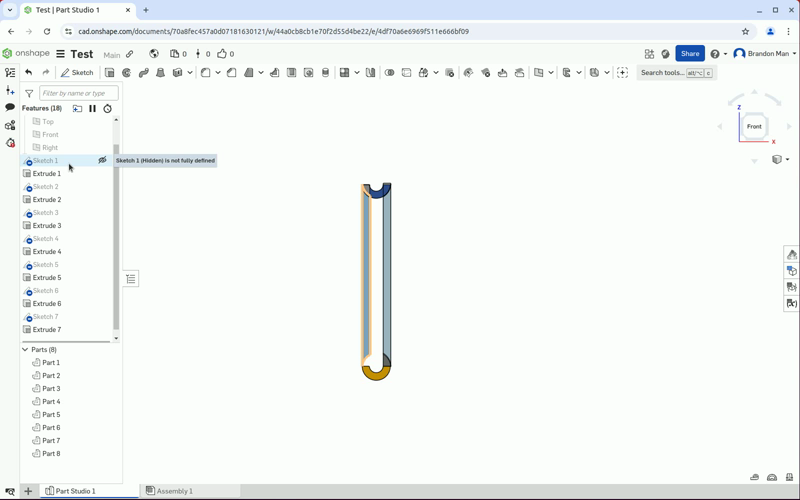
click(69, 163)
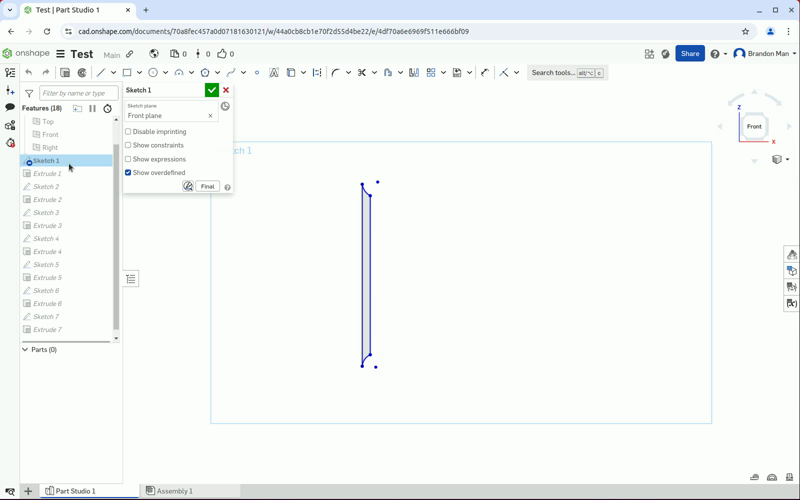
mouse_move(229, 92)
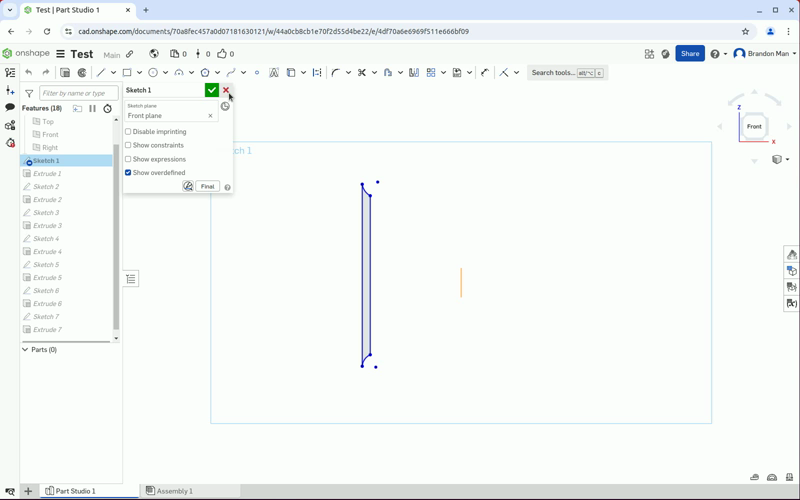
click(229, 92)
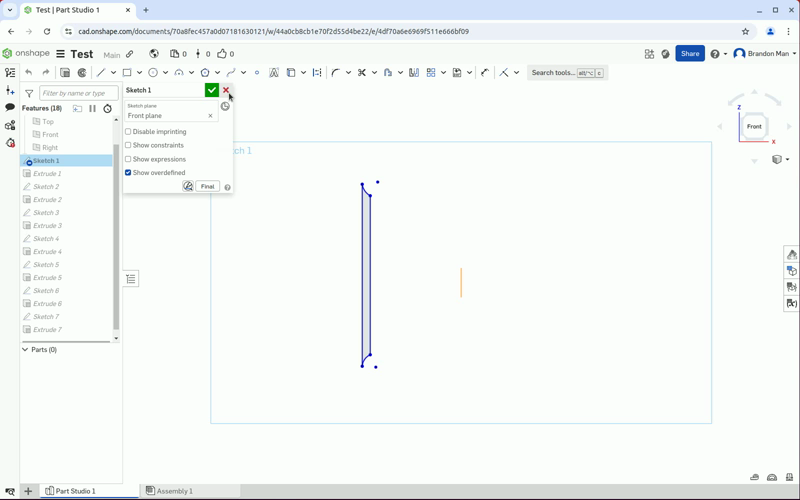
key(shift+s)
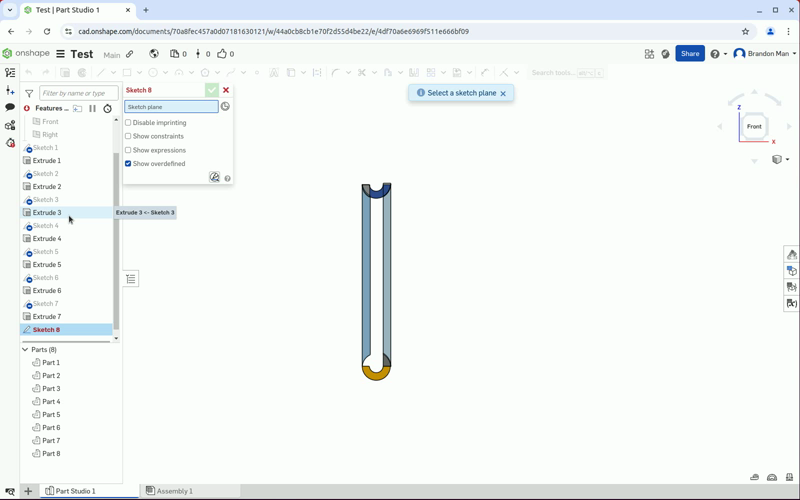
scroll(3)
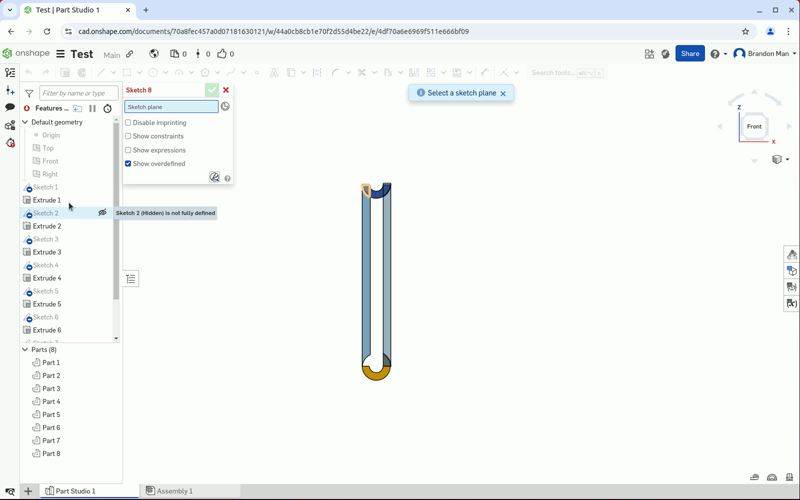
mouse_move(69, 163)
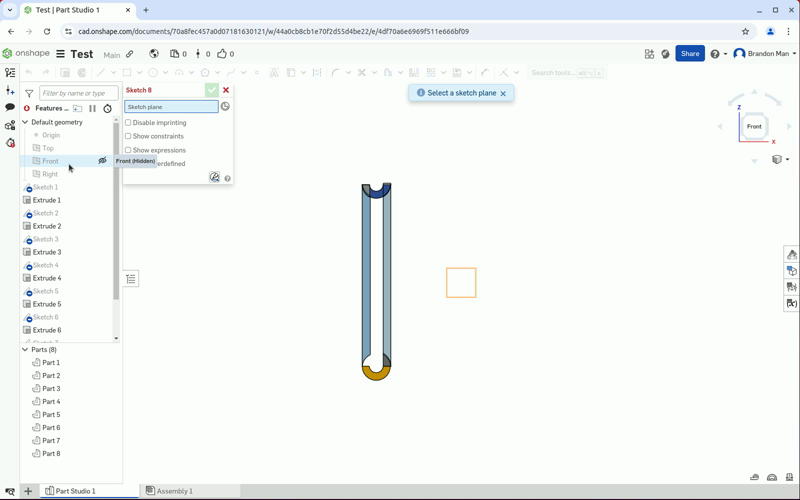
click(69, 163)
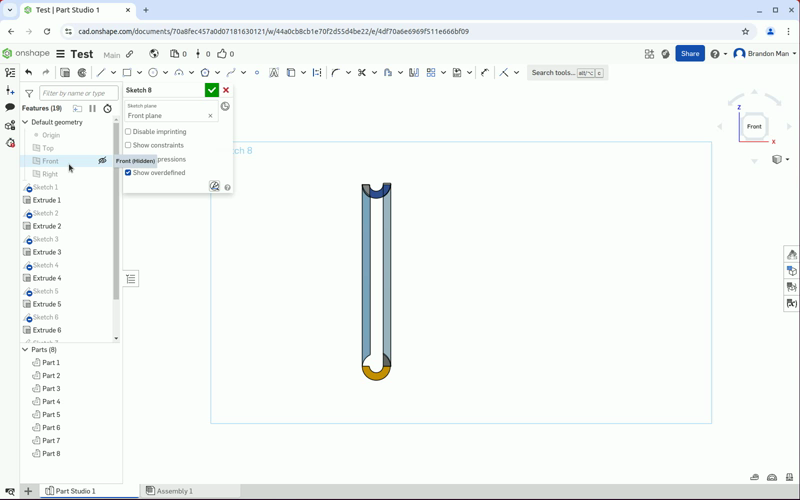
mouse_move(73, 352)
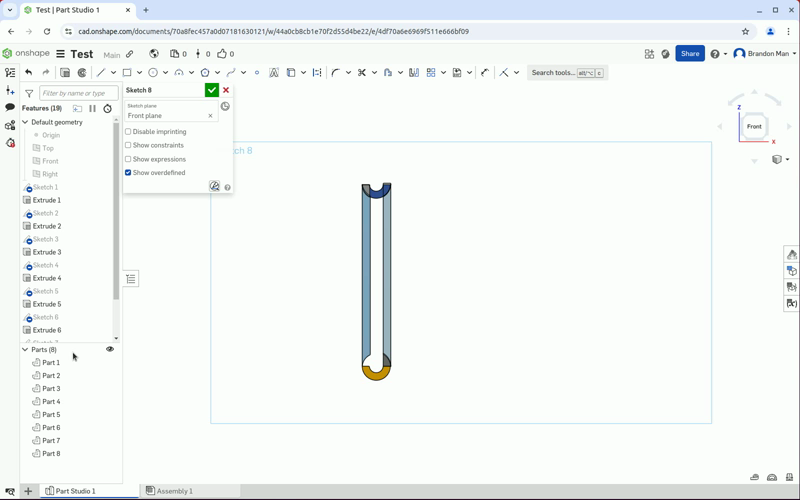
key(y)
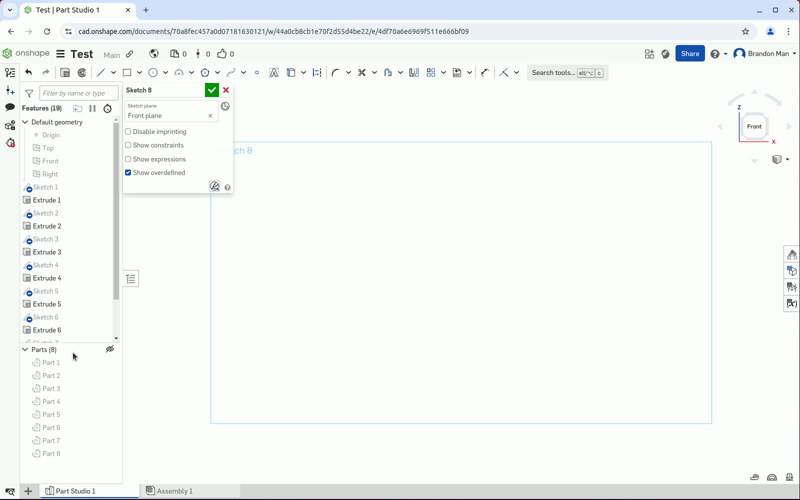
key(l)
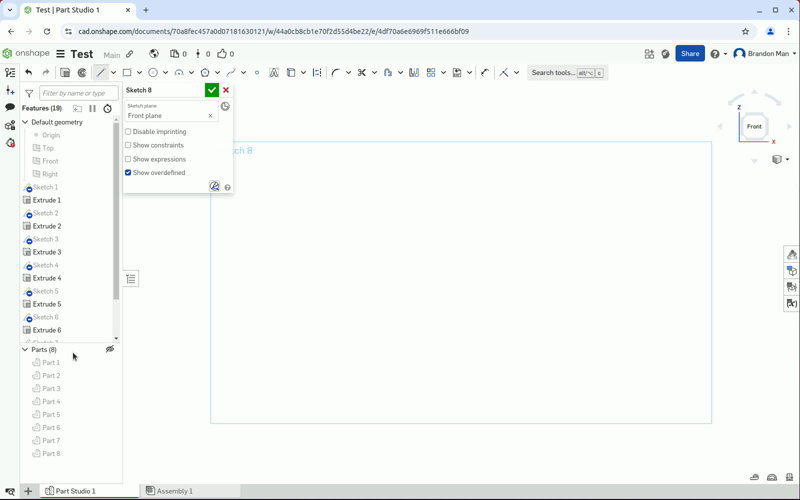
key_down(shift)
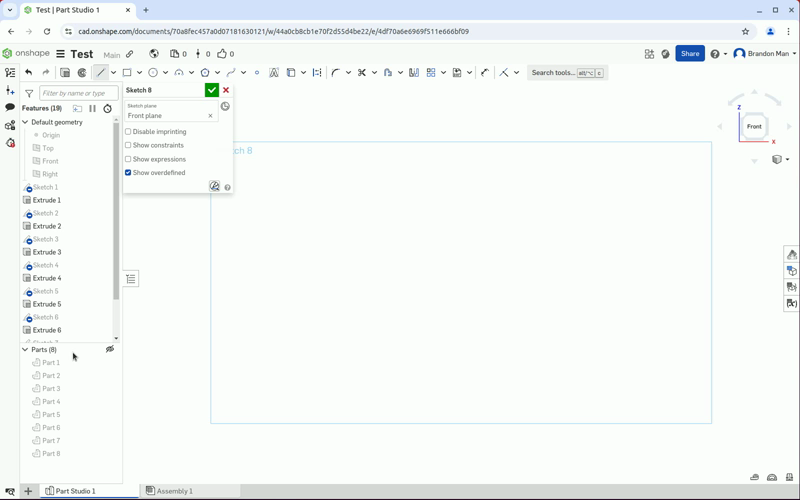
mouse_move(362, 366)
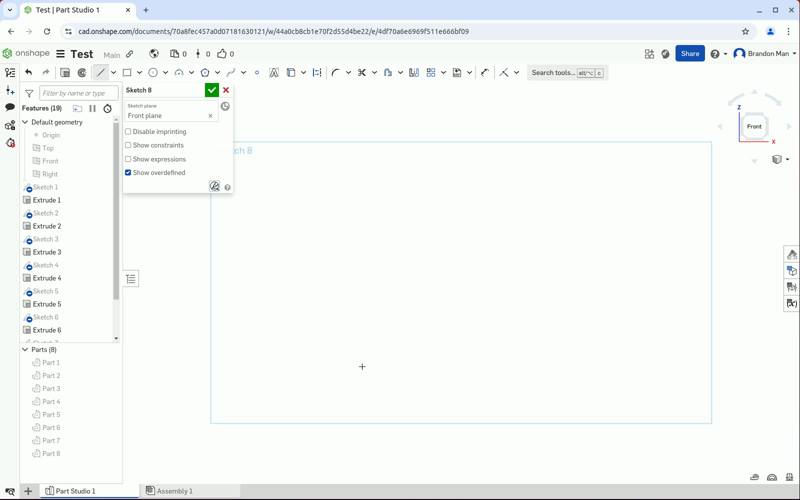
click(362, 366)
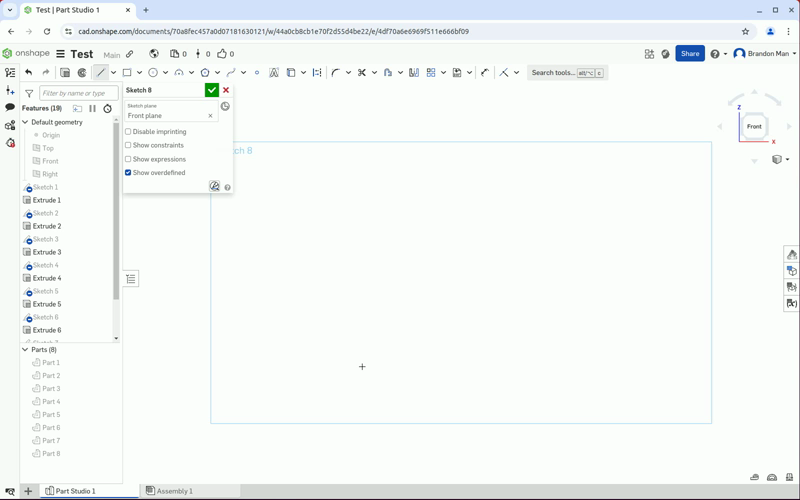
key_up(shift)
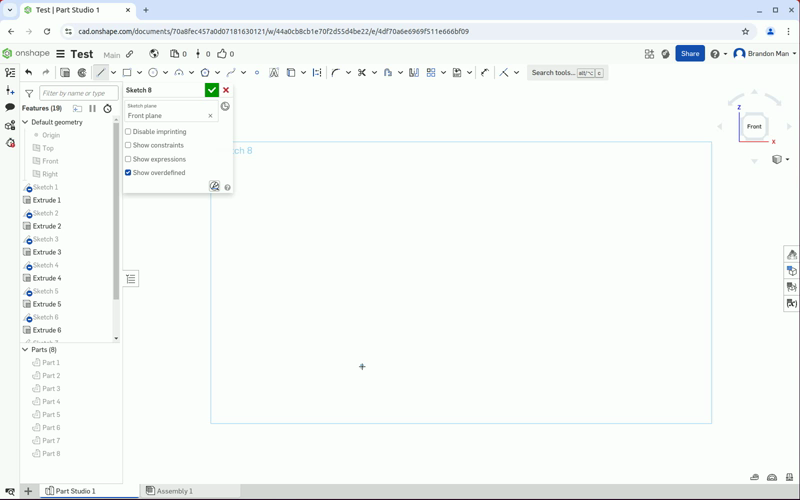
key_down(shift)
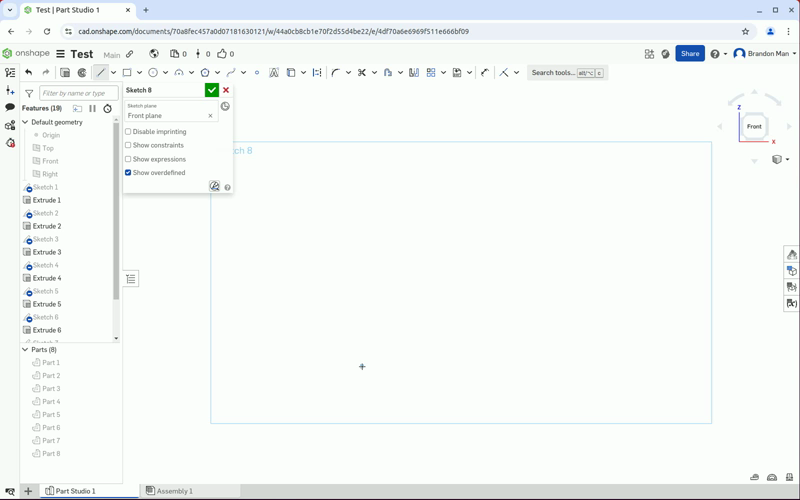
mouse_move(392, 366)
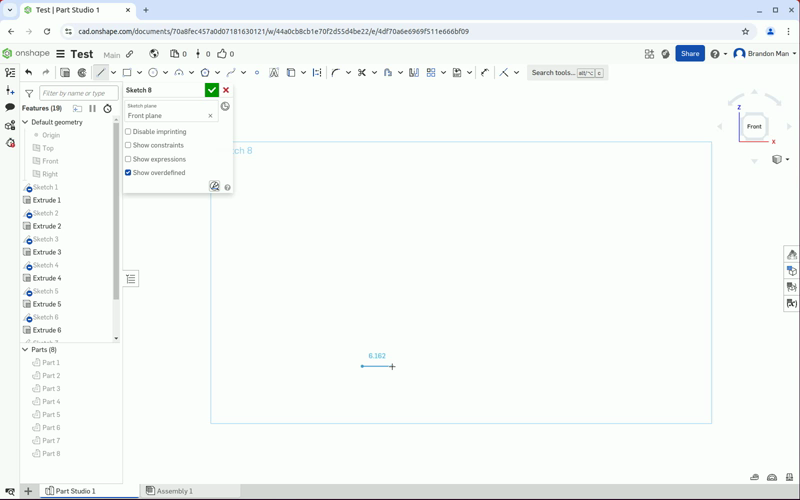
mouse_move(369, 366)
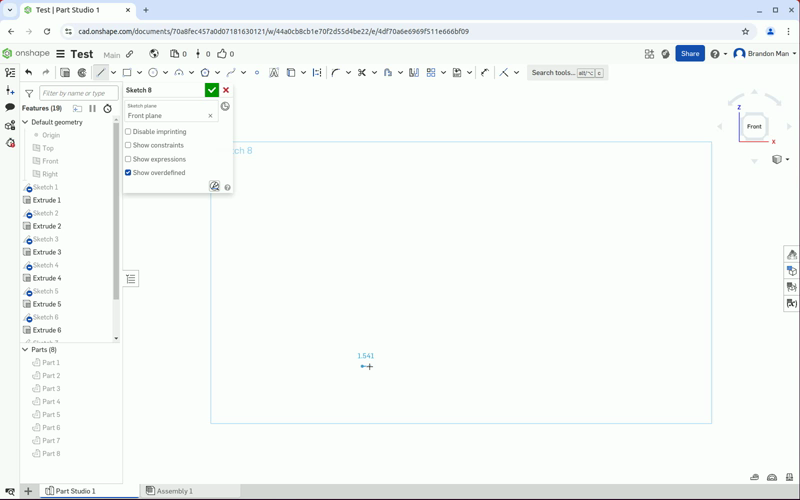
click(369, 366)
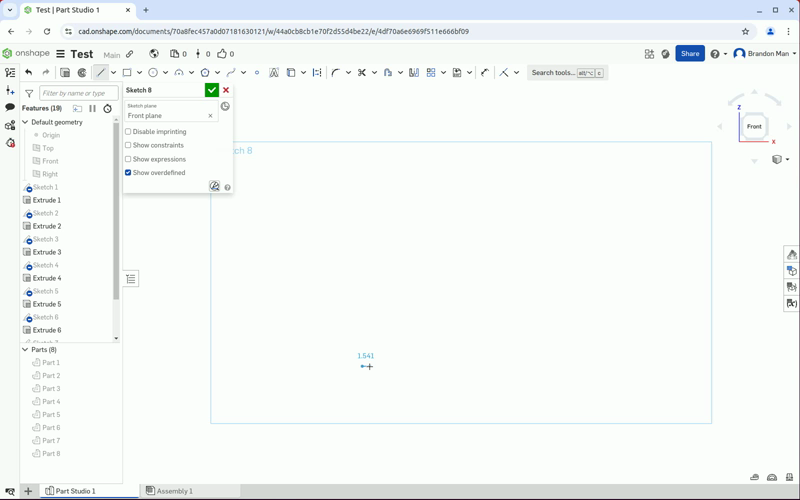
key_up(shift)
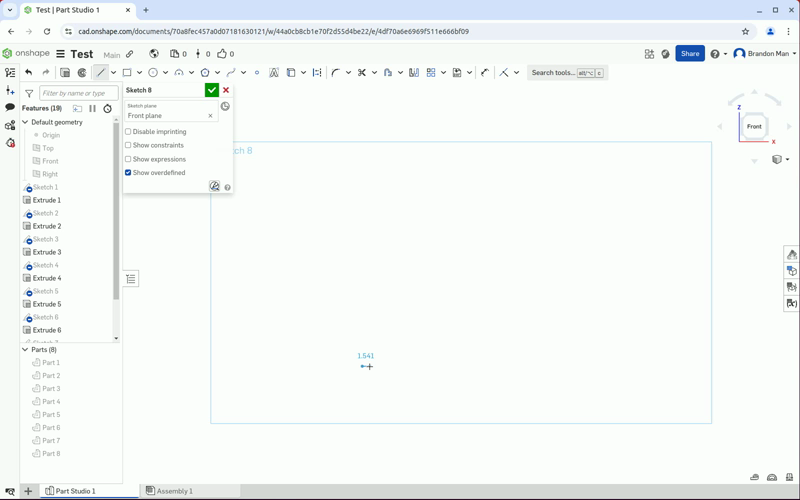
key_down(shift)
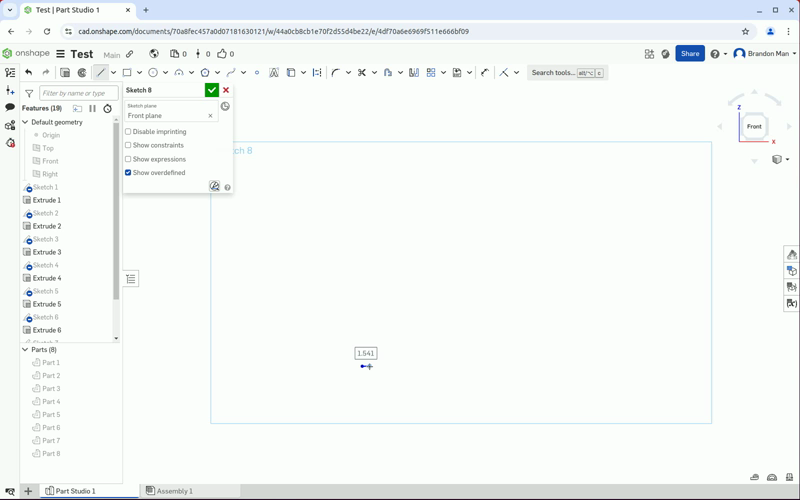
mouse_move(399, 366)
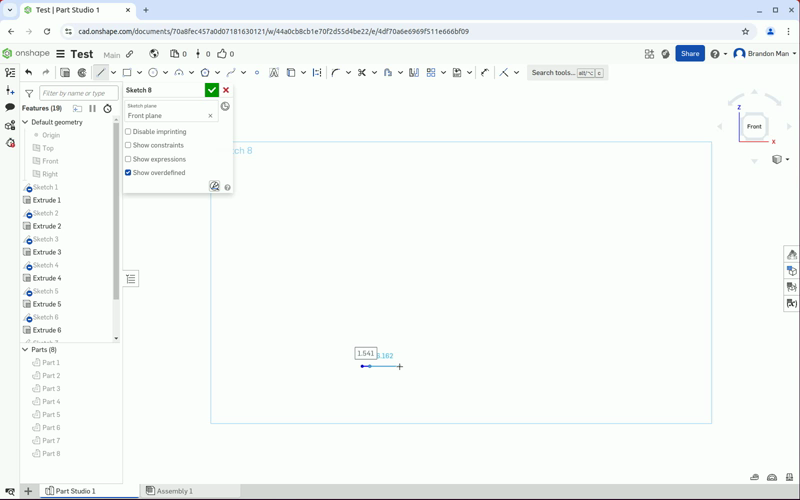
mouse_move(369, 353)
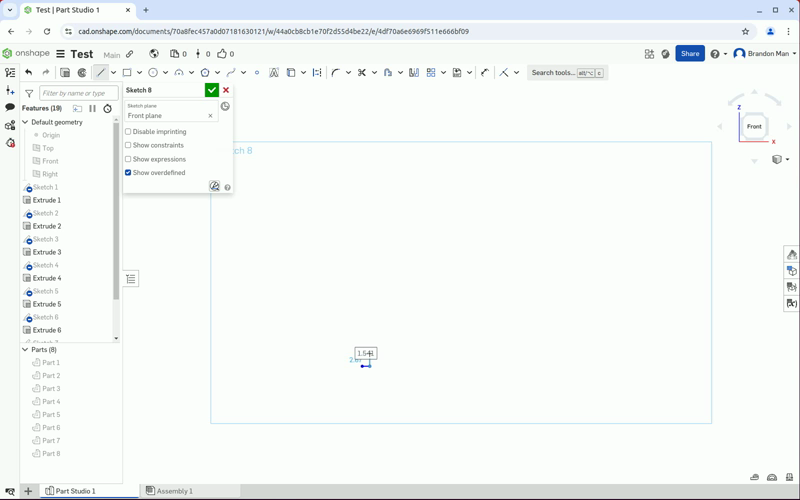
click(369, 353)
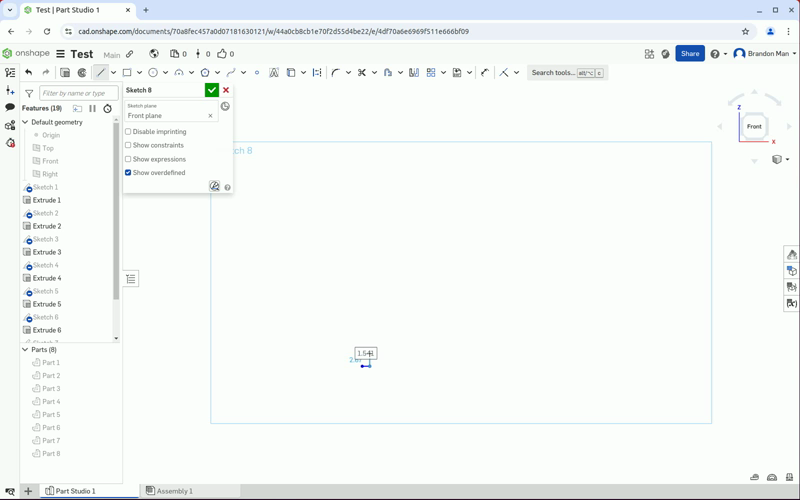
key_up(shift)
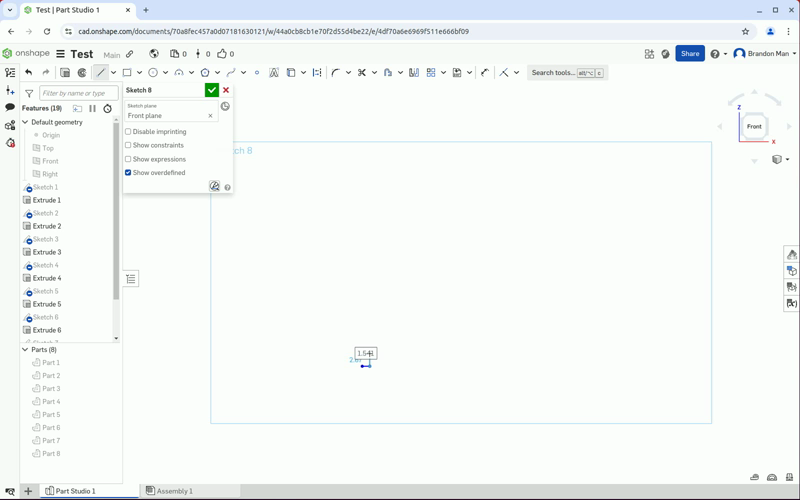
key(esc)
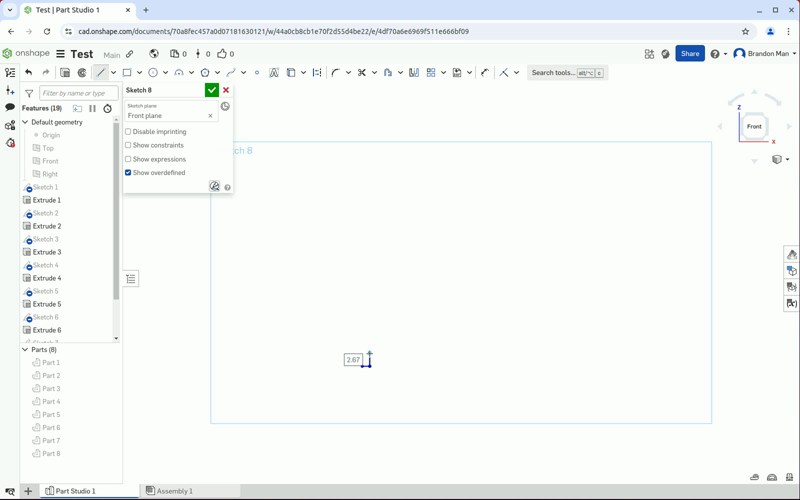
key(a)
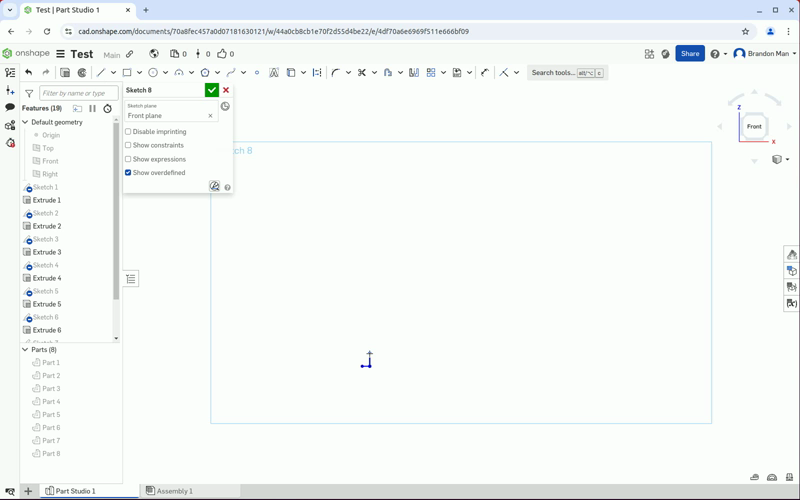
mouse_move(369, 353)
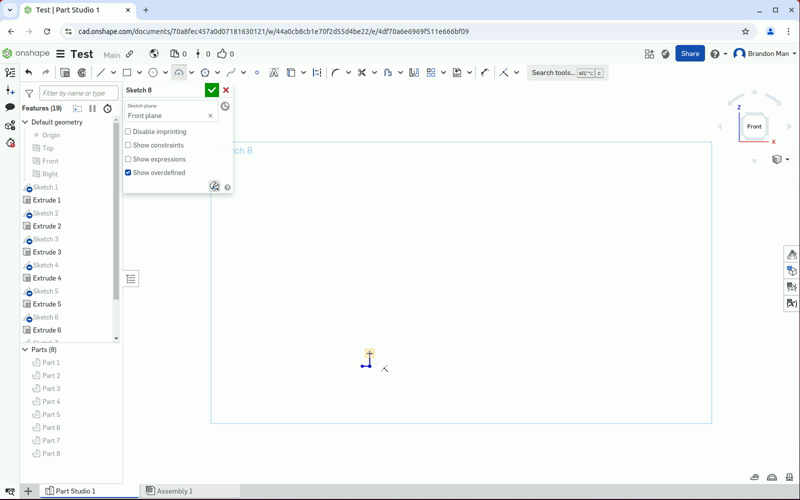
click(369, 353)
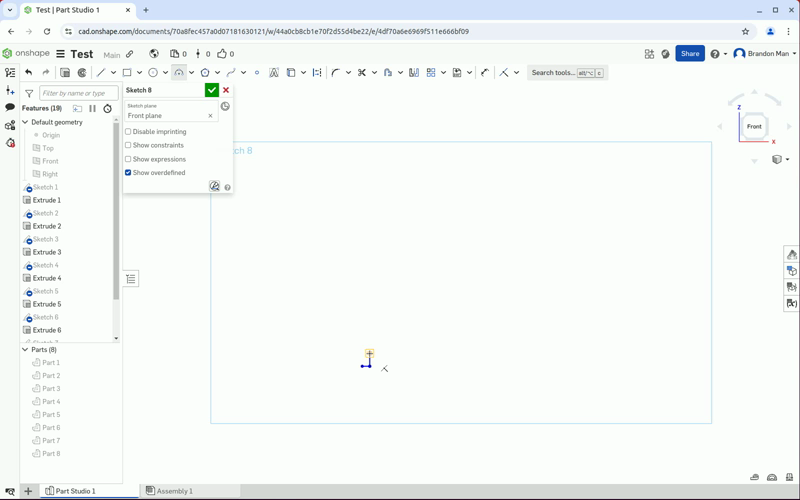
mouse_move(362, 366)
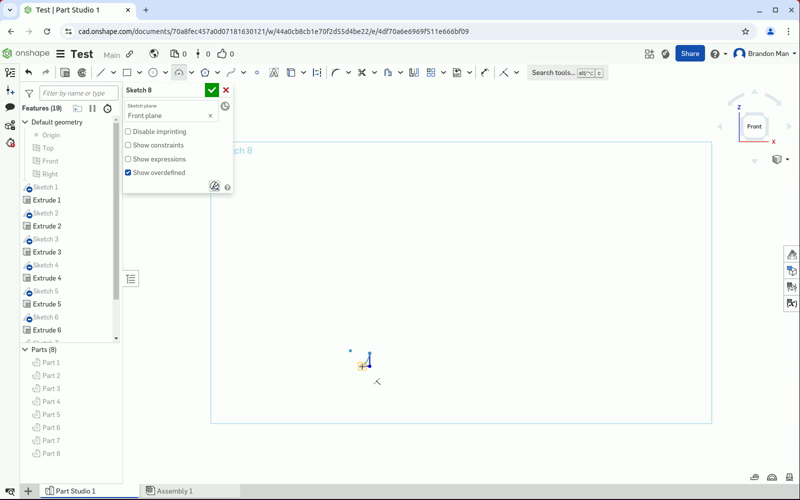
click(362, 366)
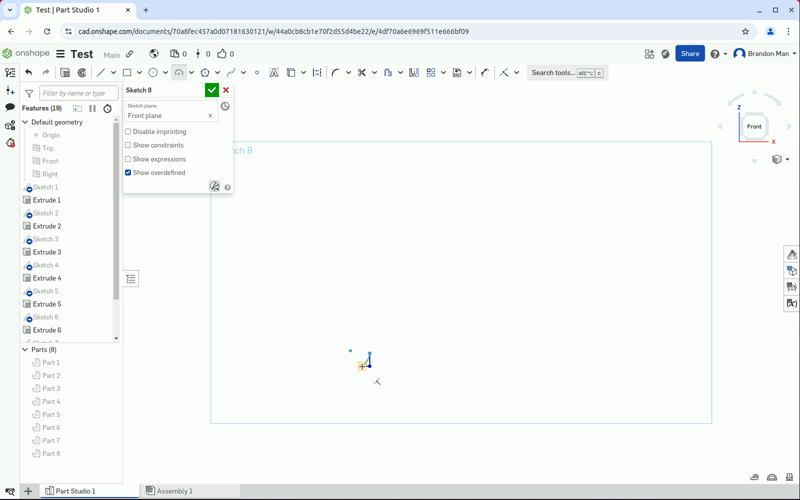
key_down(shift)
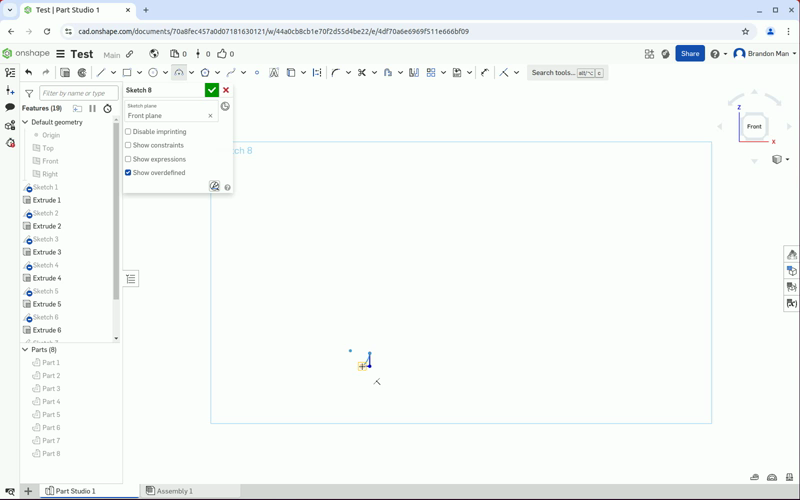
mouse_move(364, 358)
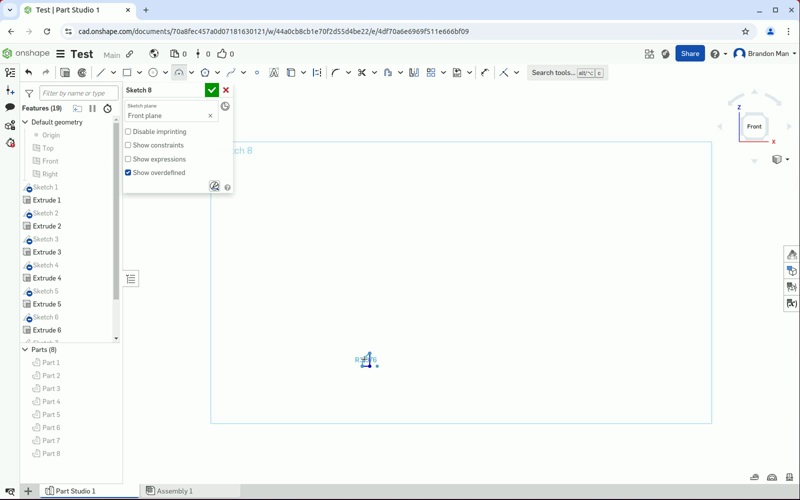
click(364, 358)
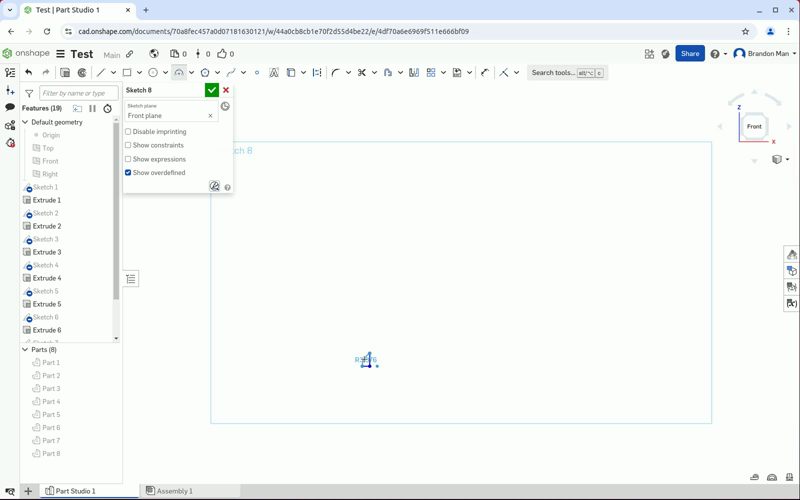
key_up(shift)
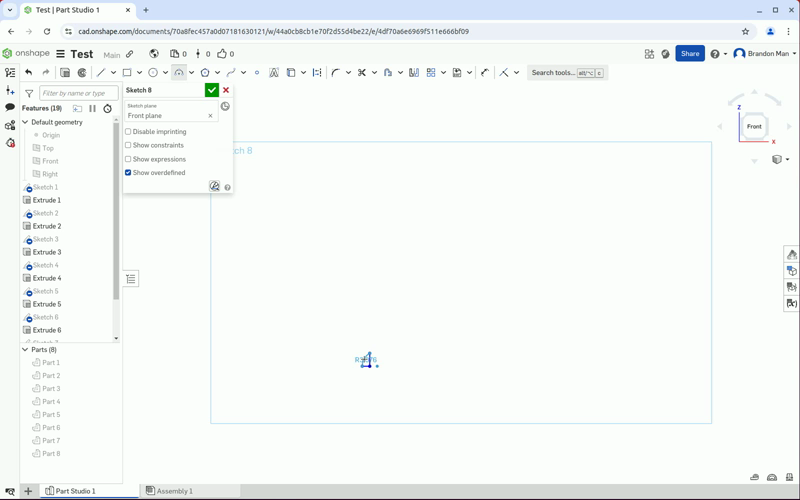
key(esc)
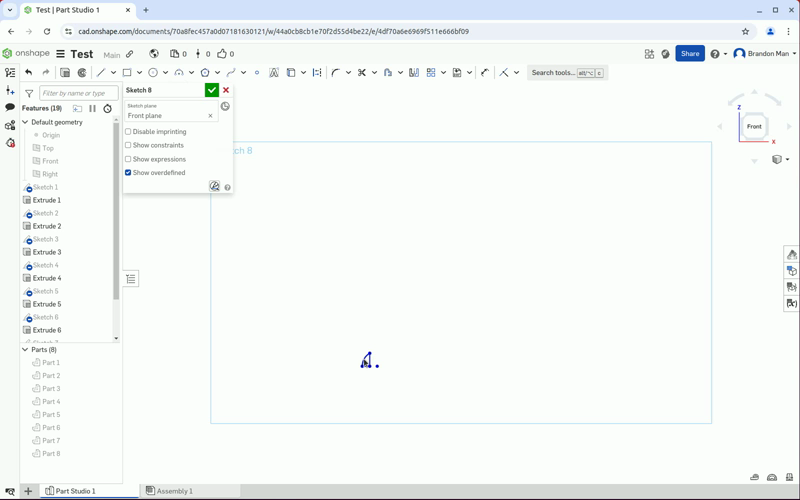
mouse_move(363, 362)
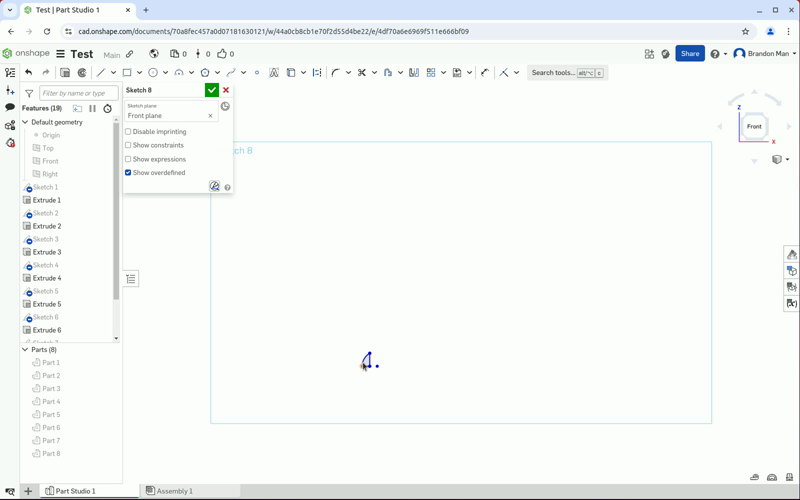
scroll(6)
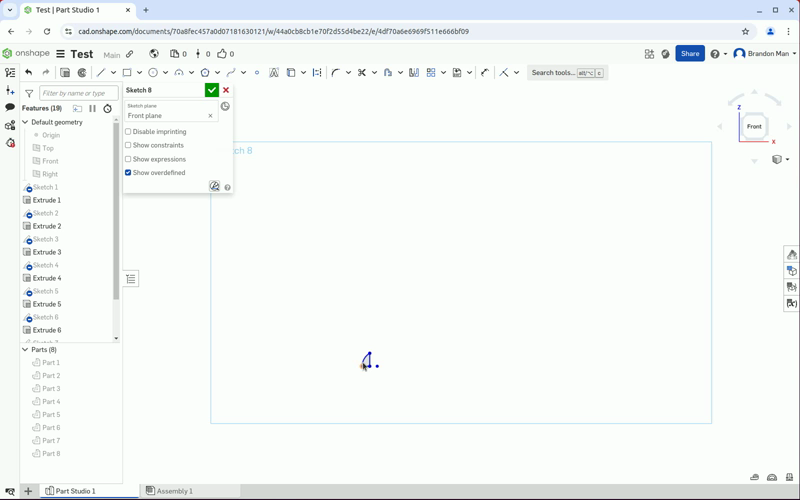
scroll(6)
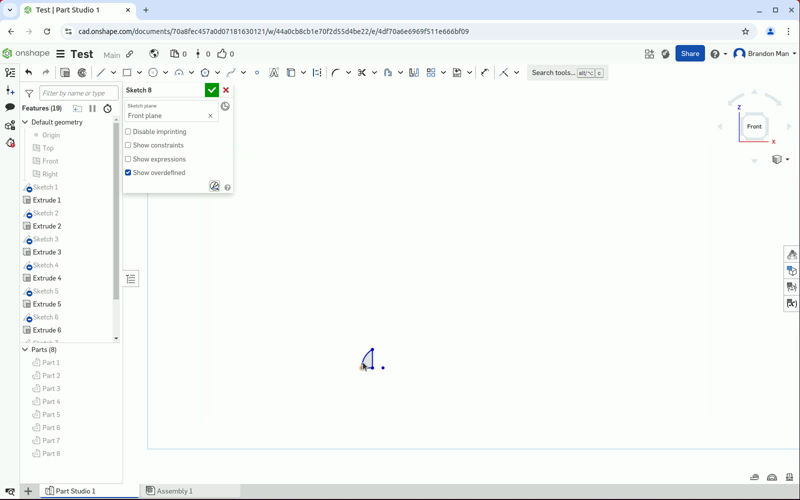
scroll(6)
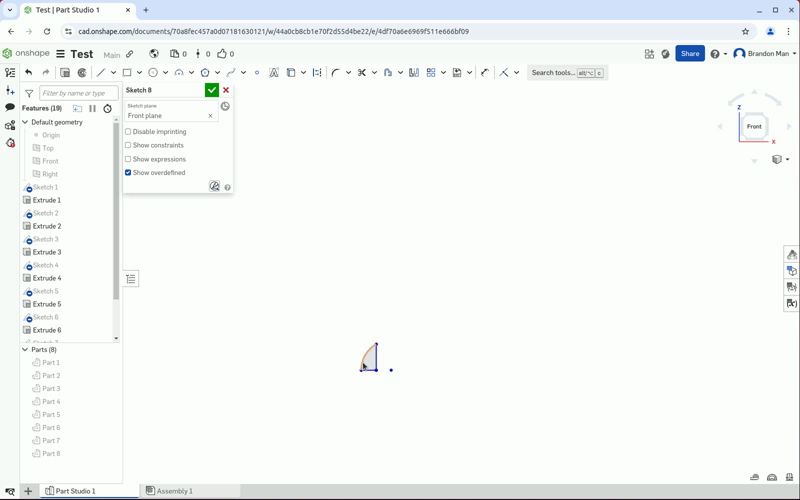
scroll(6)
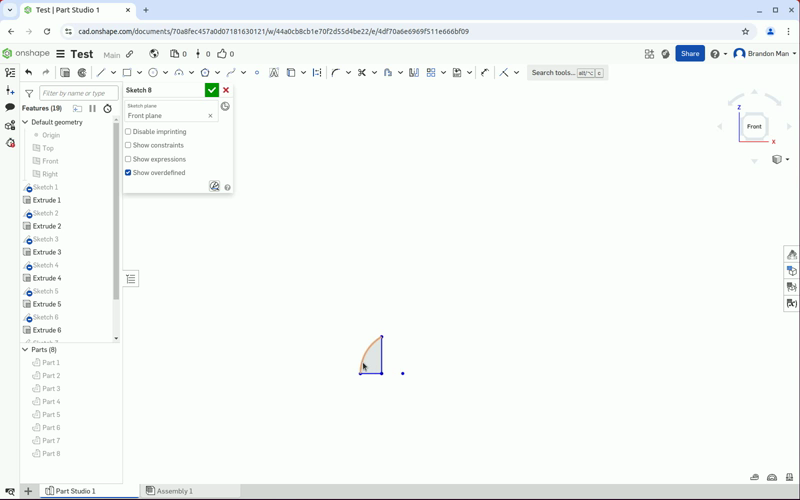
scroll(6)
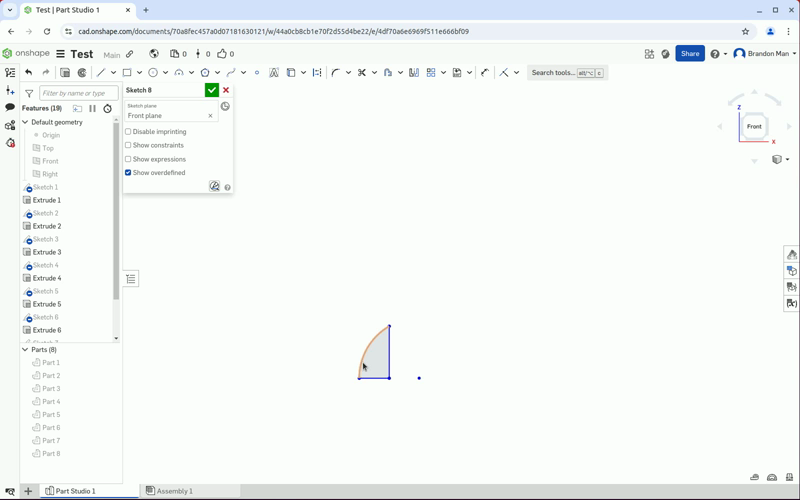
scroll(6)
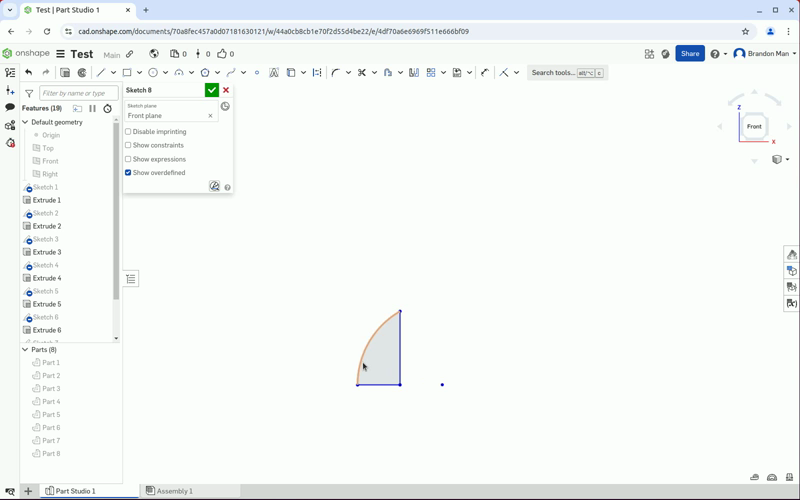
scroll(6)
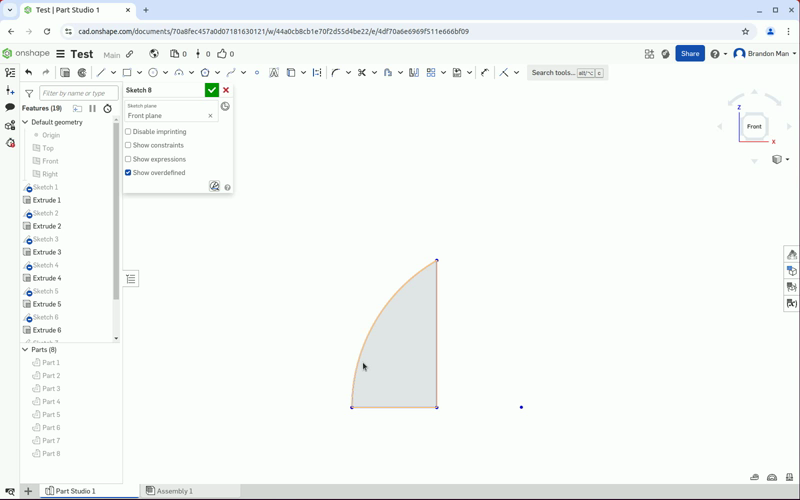
click(363, 362)
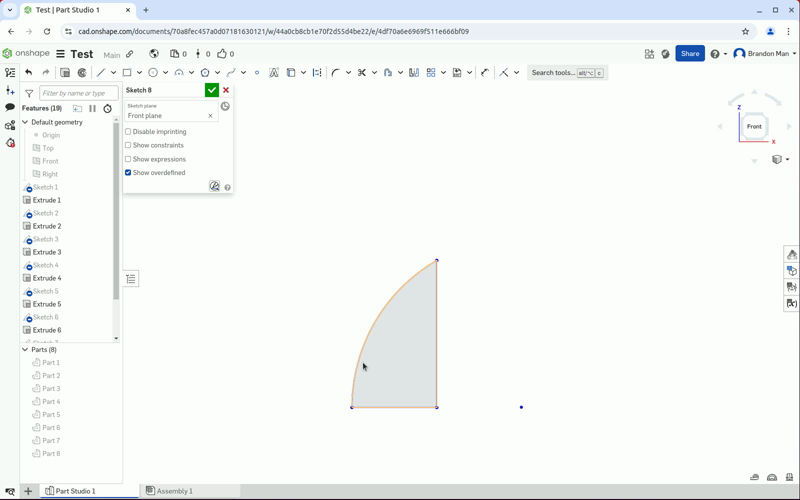
scroll(-6)
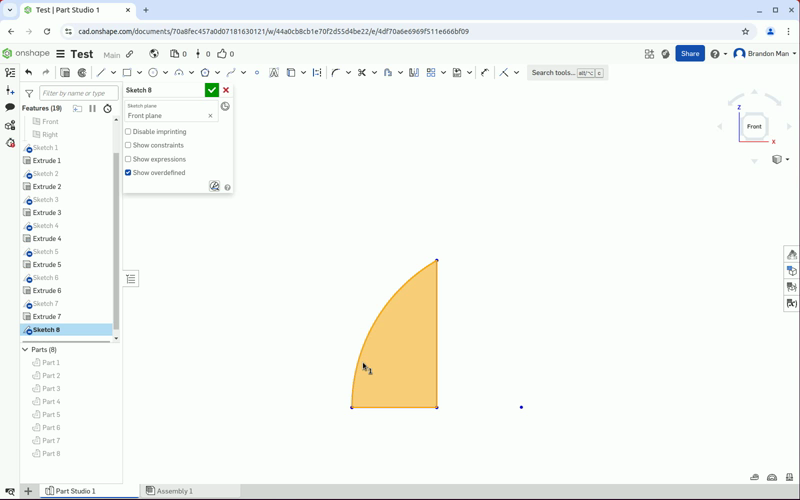
scroll(-6)
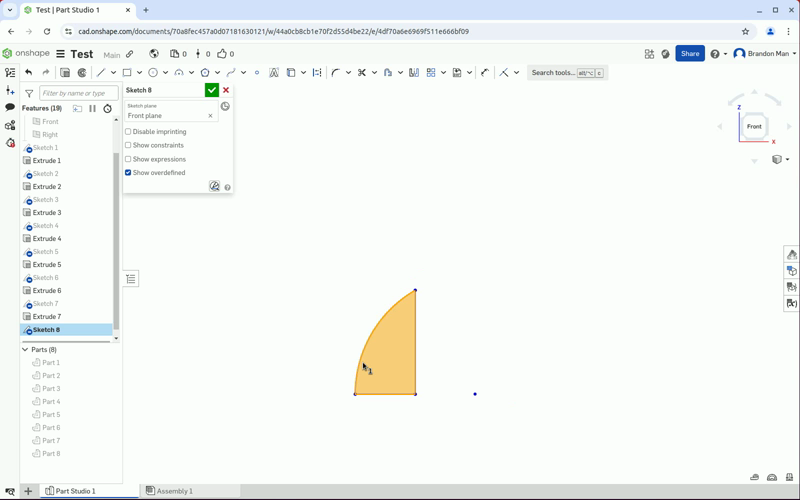
scroll(-6)
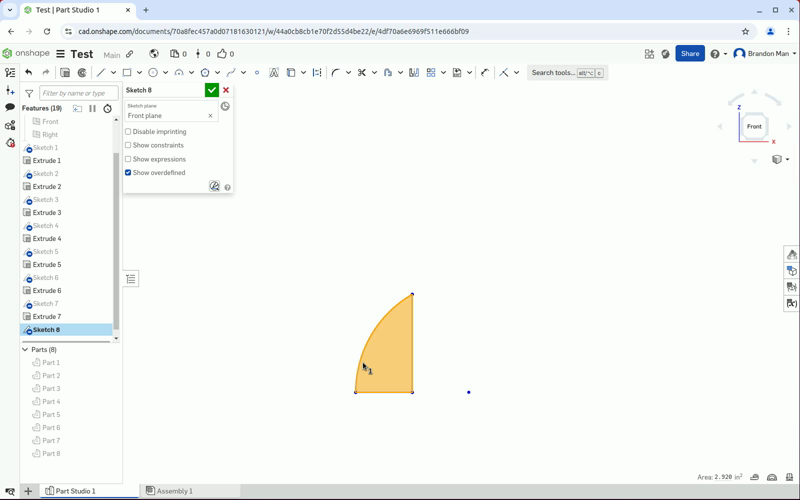
scroll(-6)
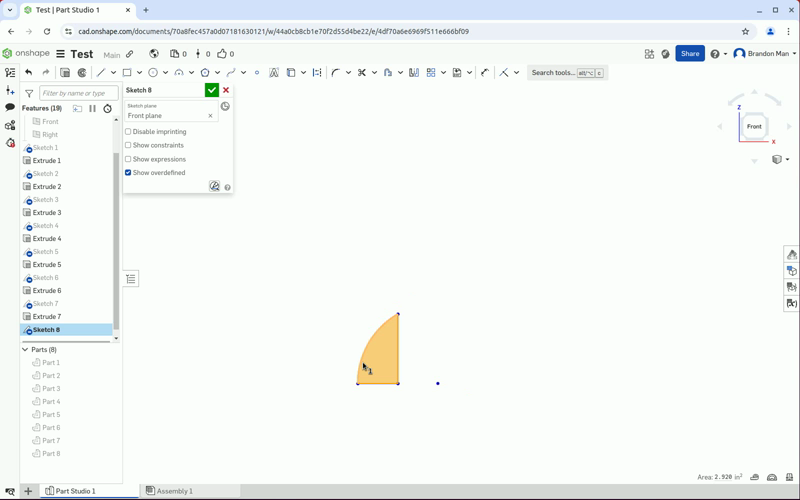
scroll(-6)
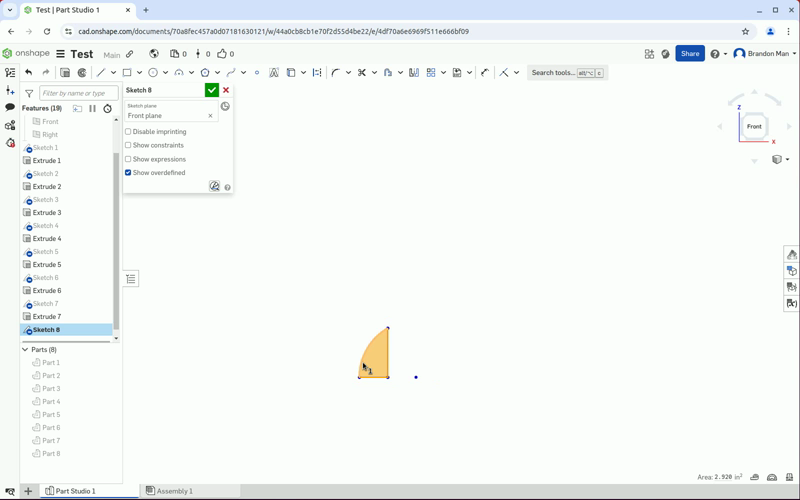
scroll(-6)
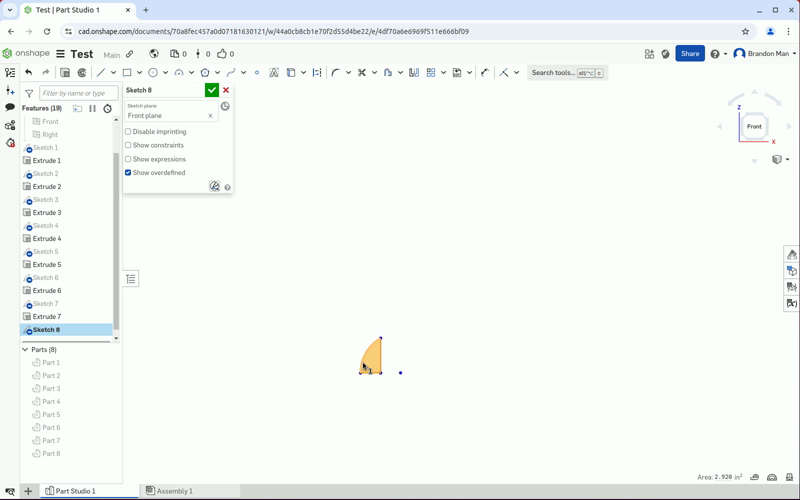
scroll(-6)
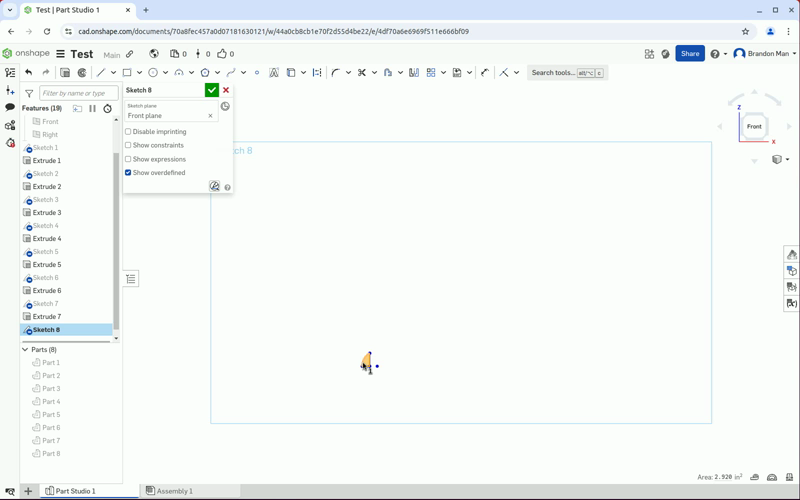
mouse_move(73, 352)
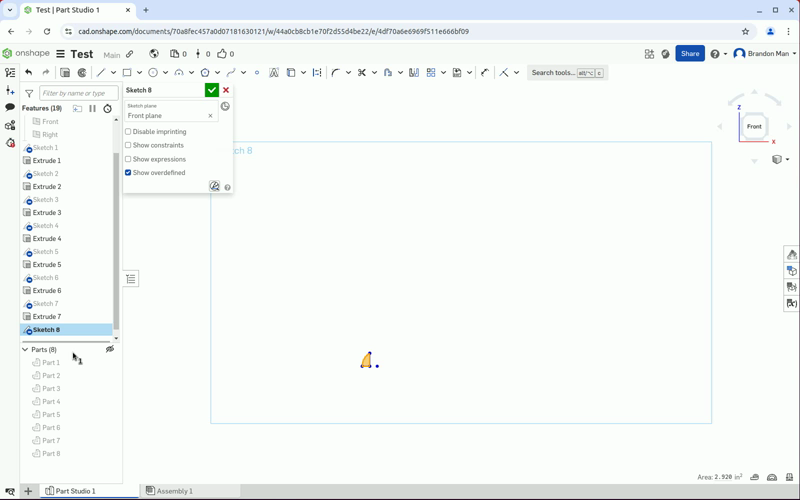
key(shift+y)
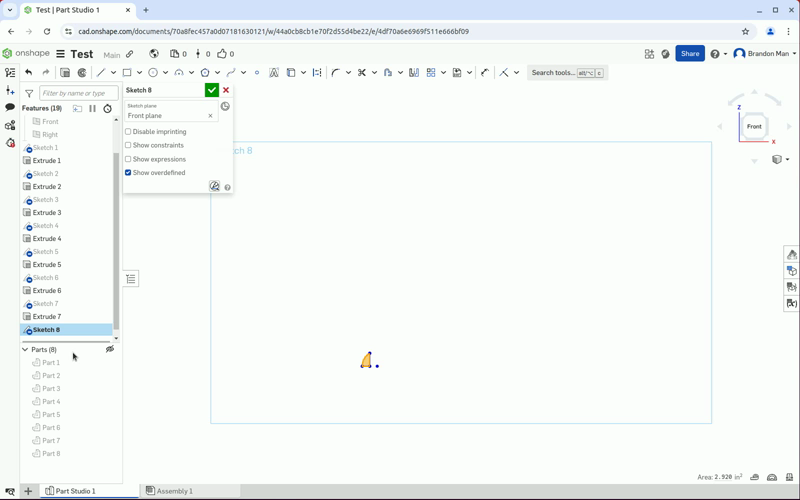
key(shift+e)
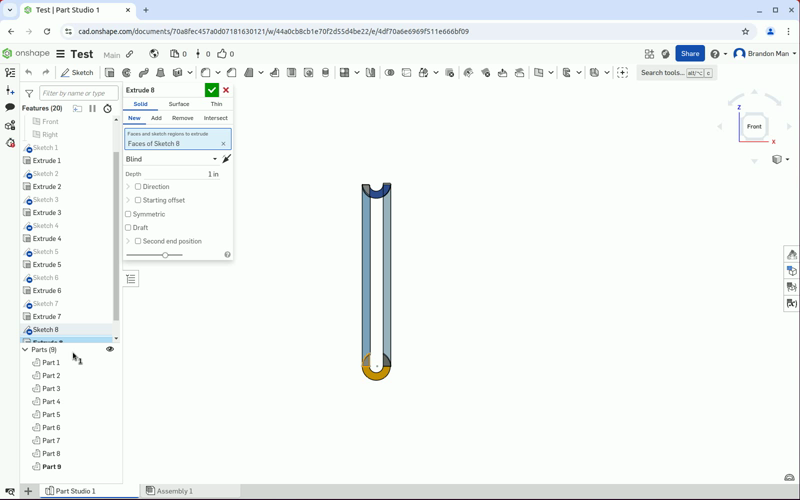
mouse_move(143, 106)
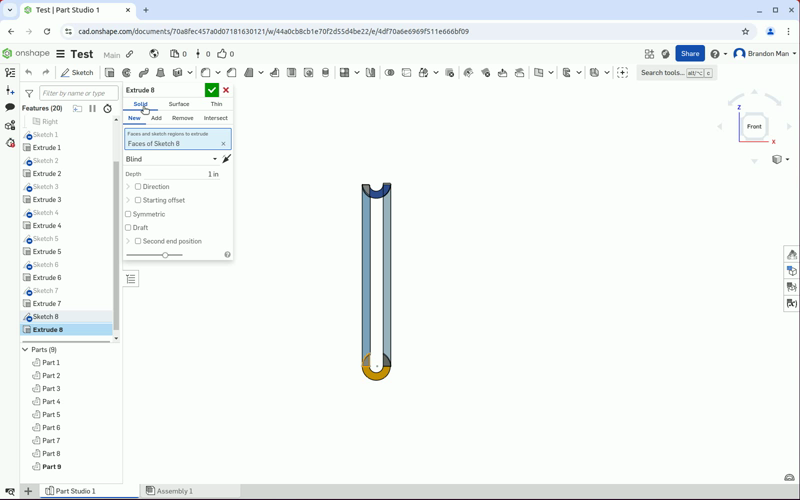
click(143, 106)
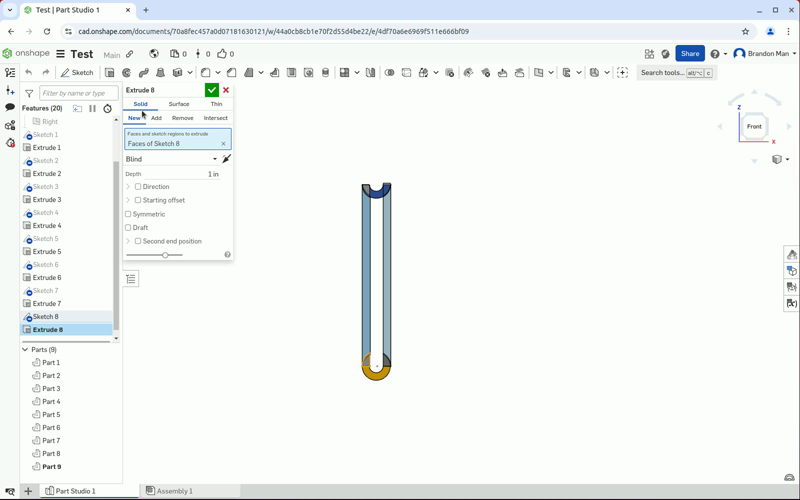
mouse_move(137, 120)
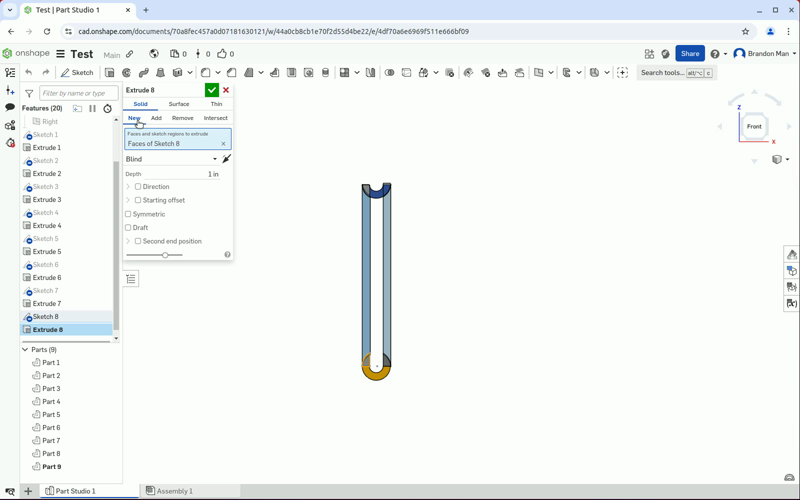
click(137, 120)
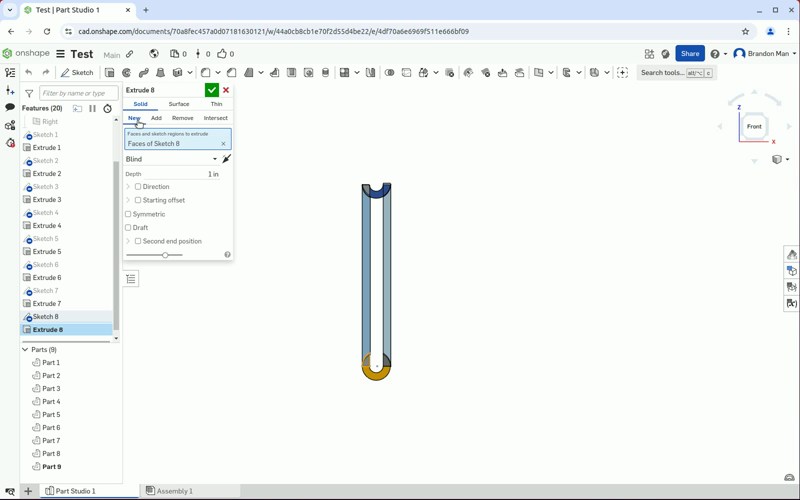
key(tab, 4)
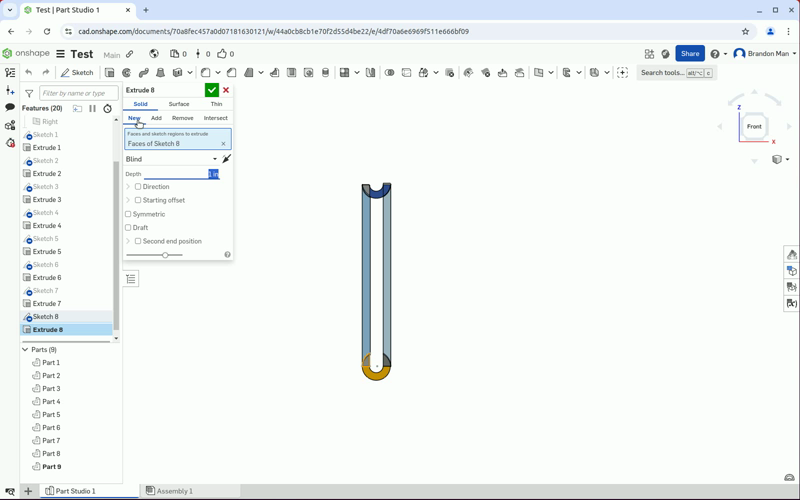
text(1.926)
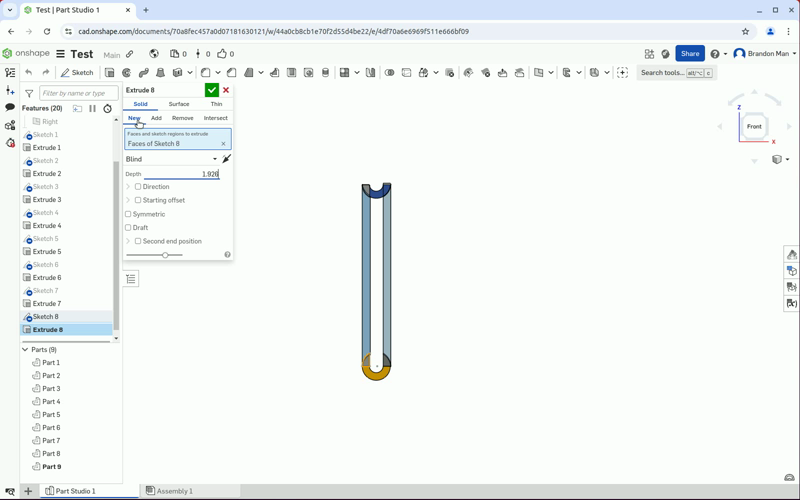
key(enter)
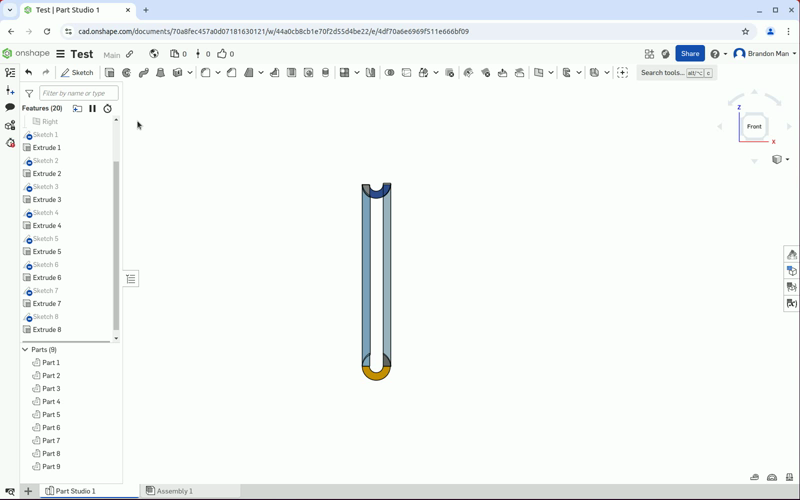
key(shift+h)
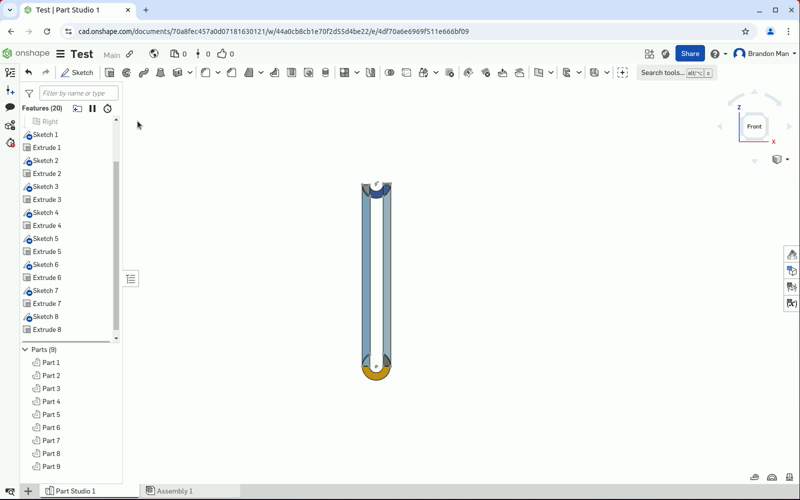
key(shift+h)
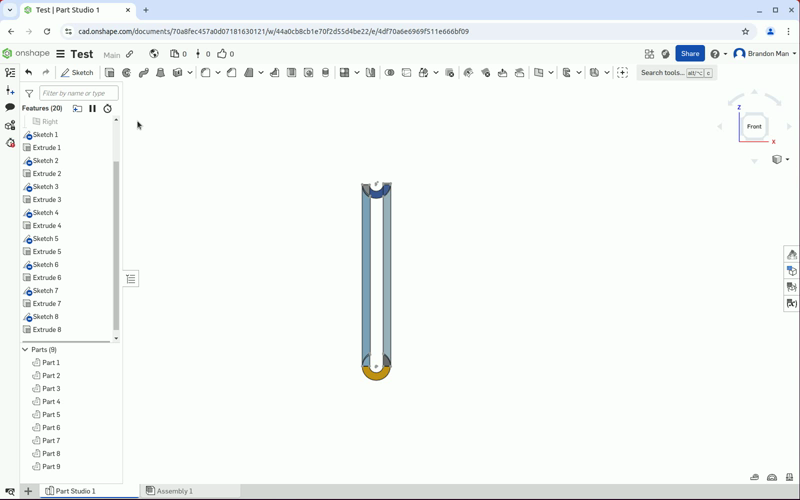
key(shift+7)
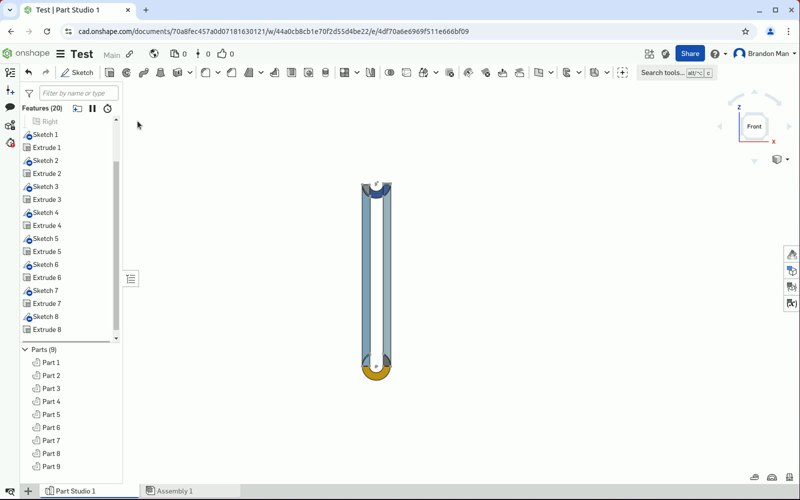
key(left, 2)
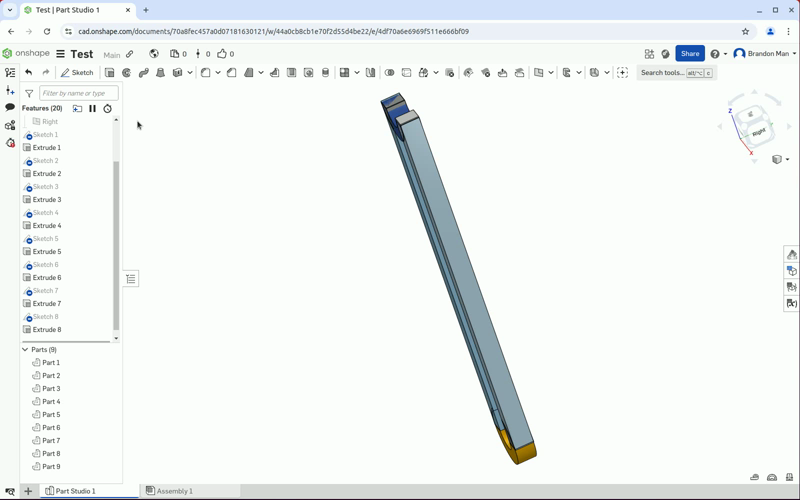
key(down, 2)
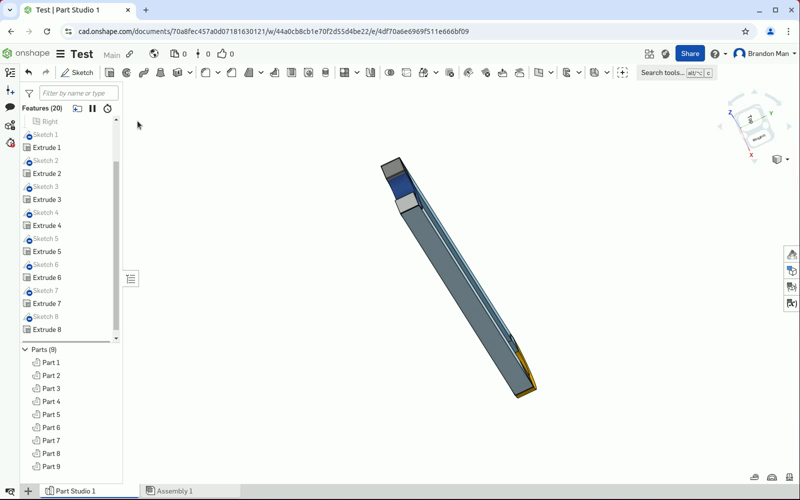
key(up, 2)
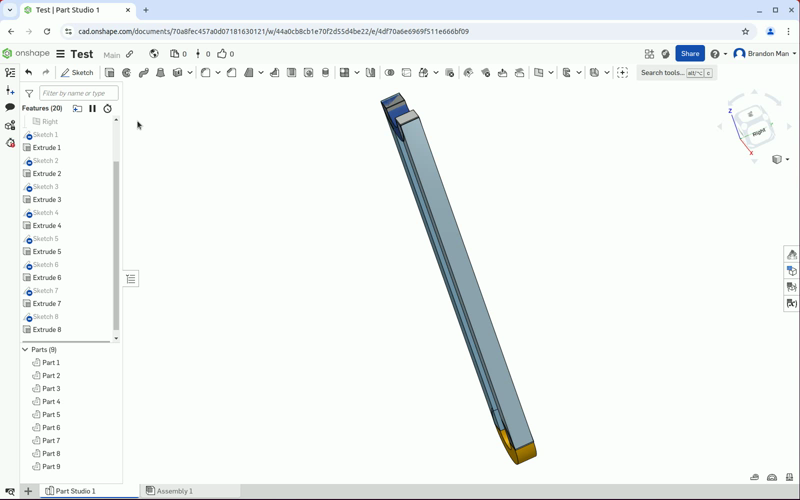
key(right, 2)
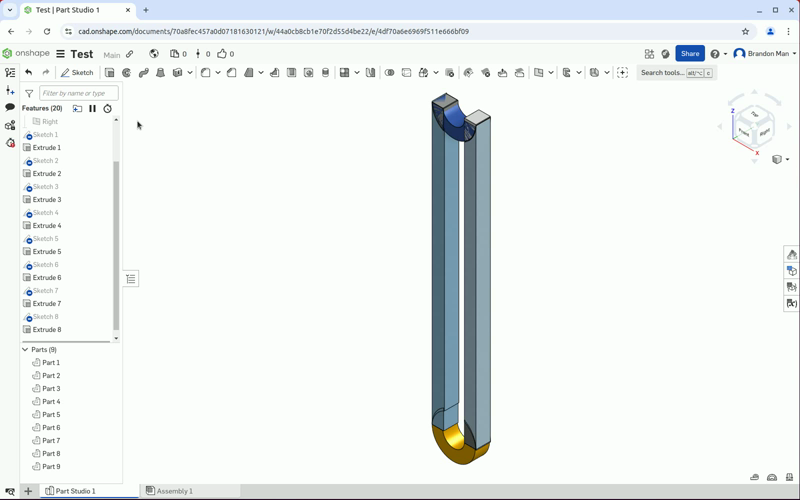
mouse_move(69, 137)
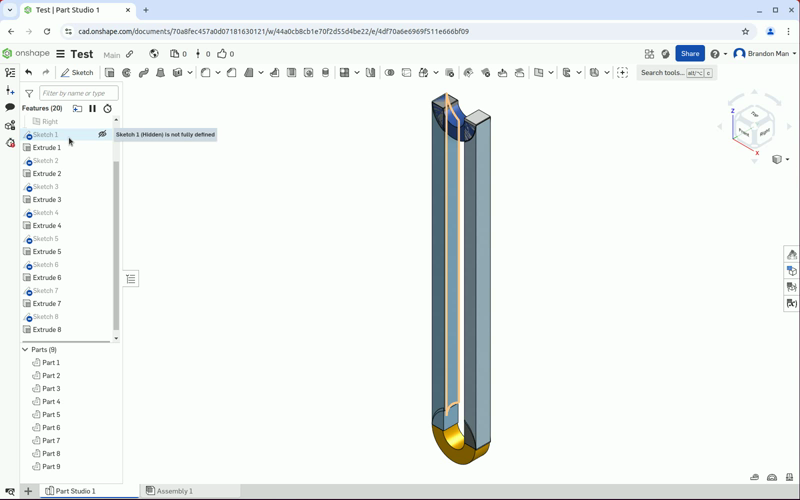
click(69, 137)